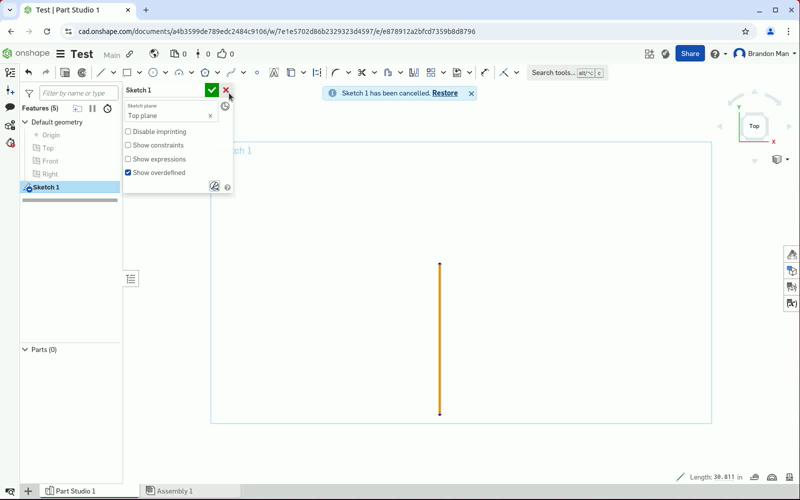
key(shift+h)
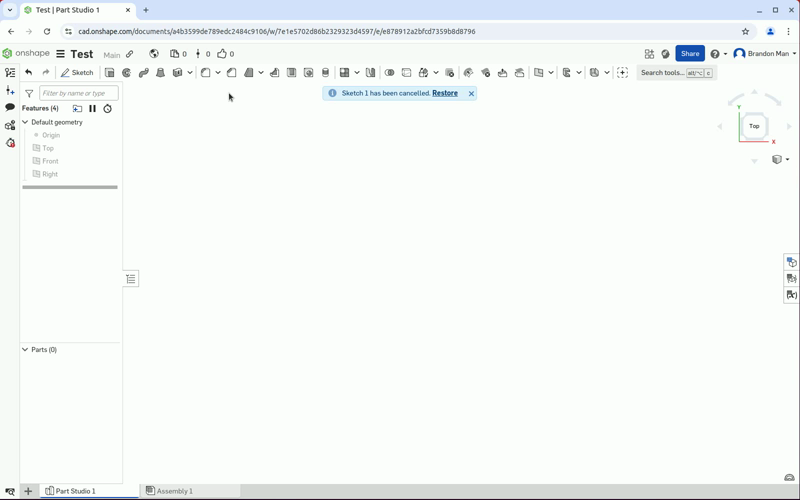
mouse_move(73, 352)
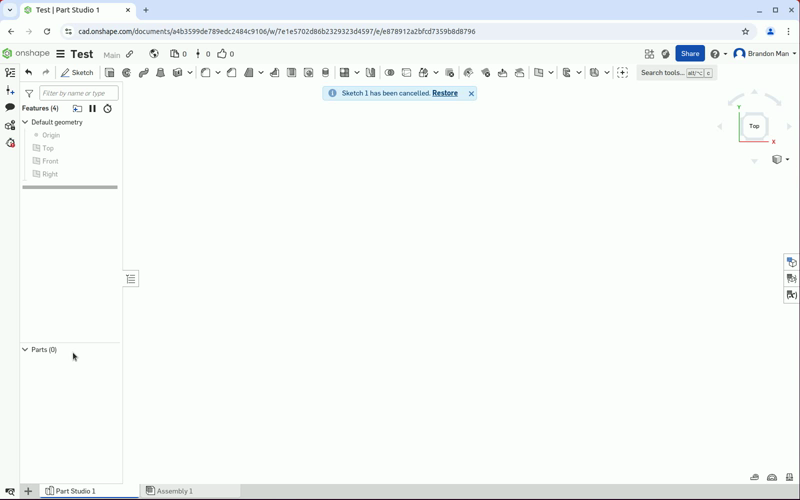
key(y)
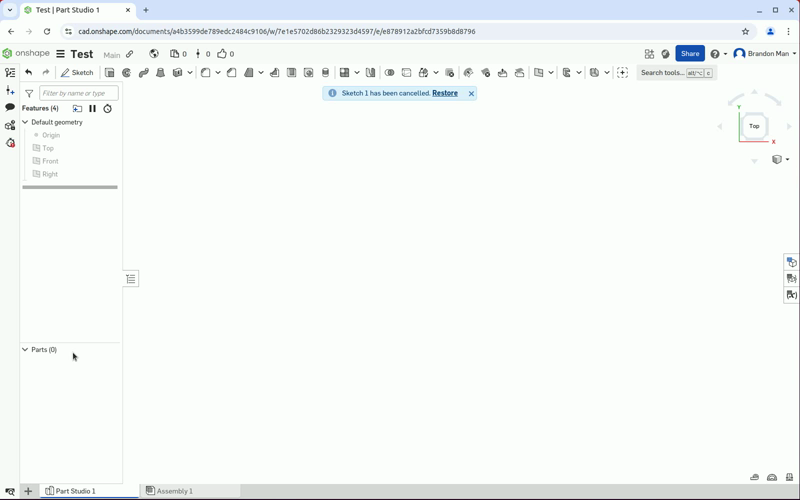
key(shift+p)
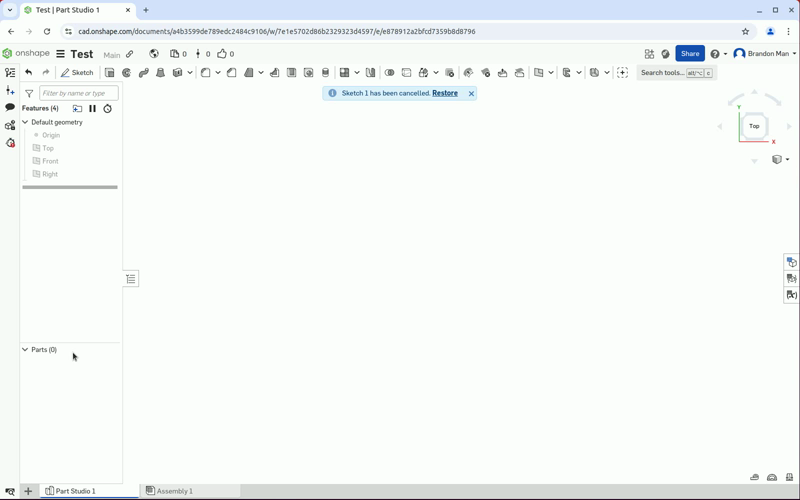
key(space)
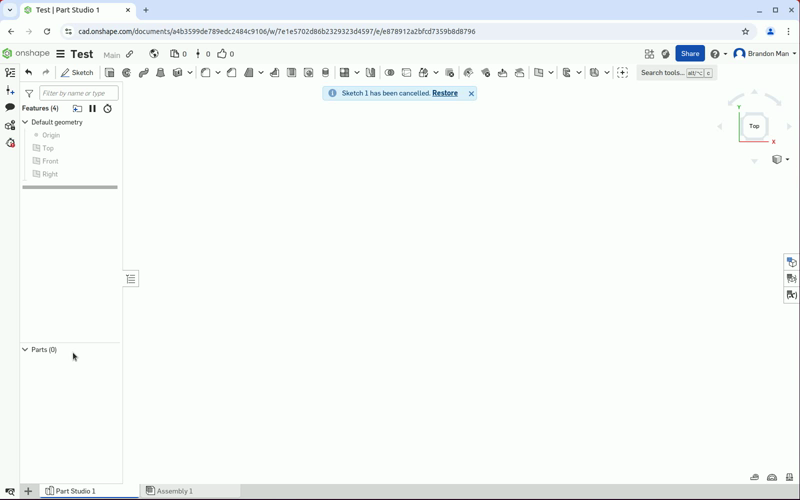
key_down(shift)
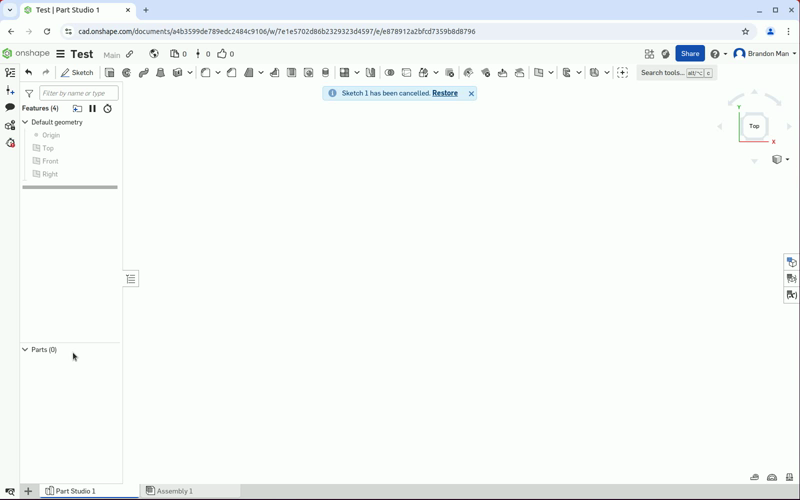
key(up)
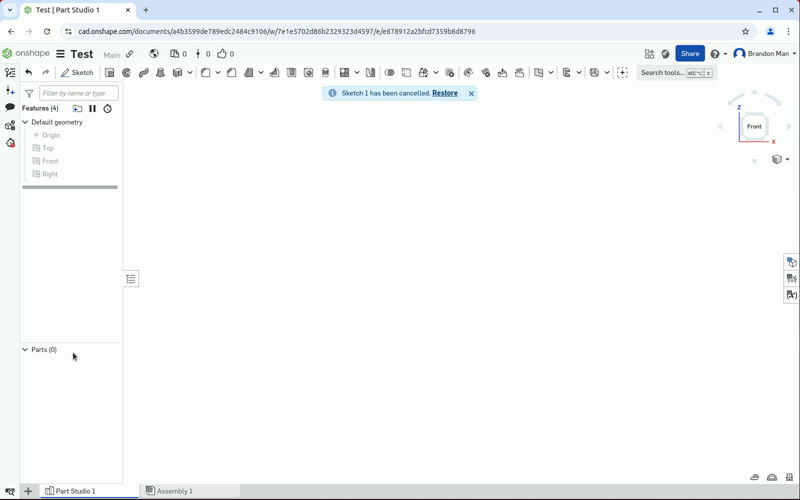
key_up(shift)
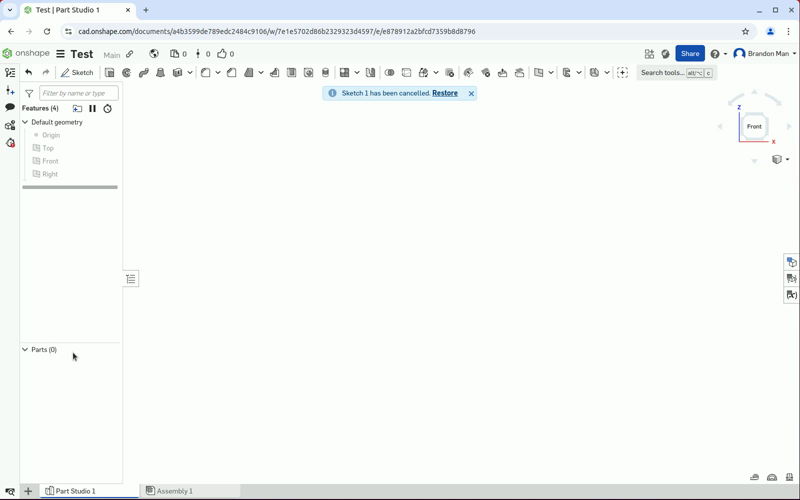
key(space)
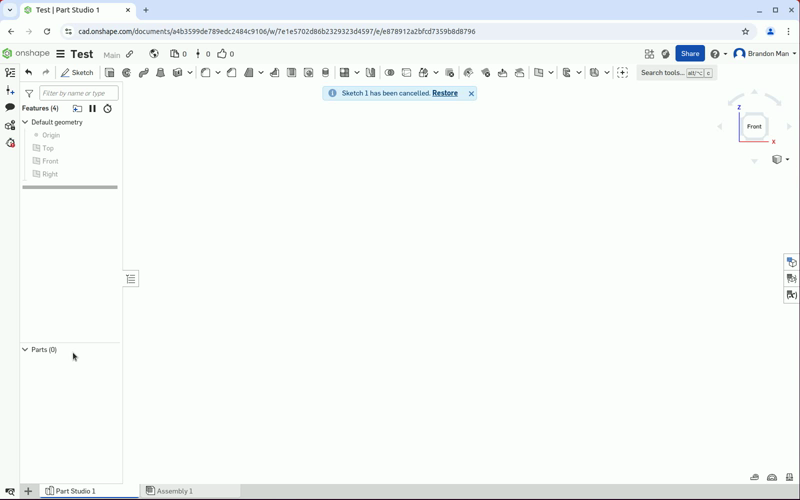
key_down(shift)
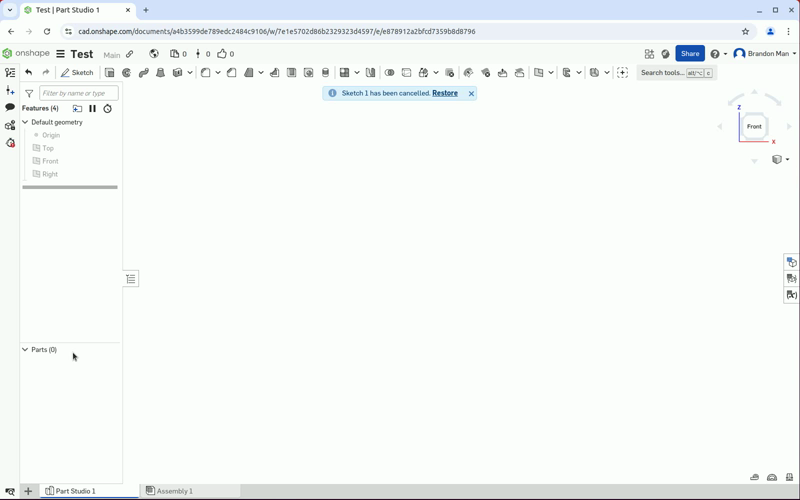
key(left)
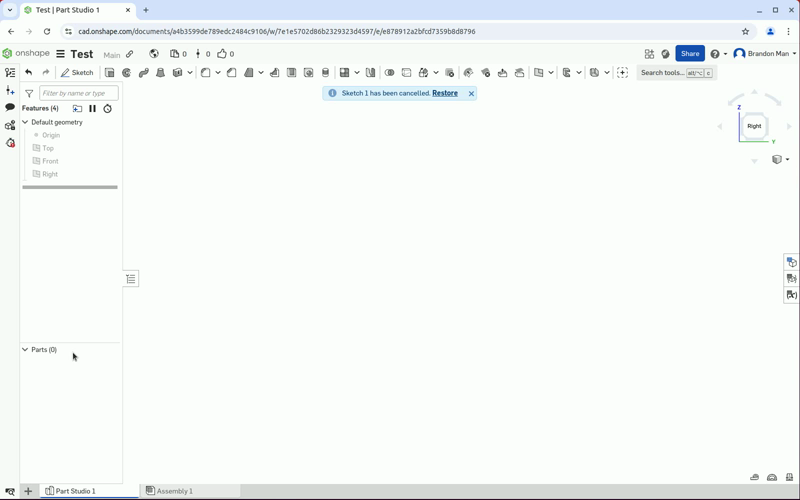
key_up(shift)
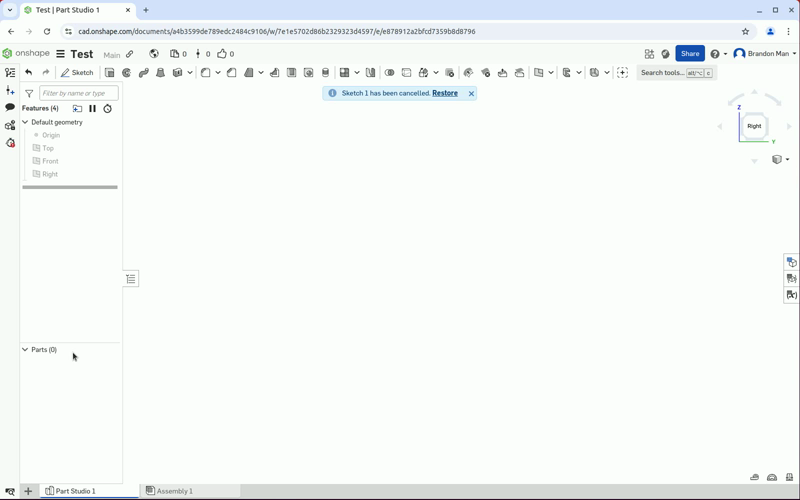
mouse_move(73, 352)
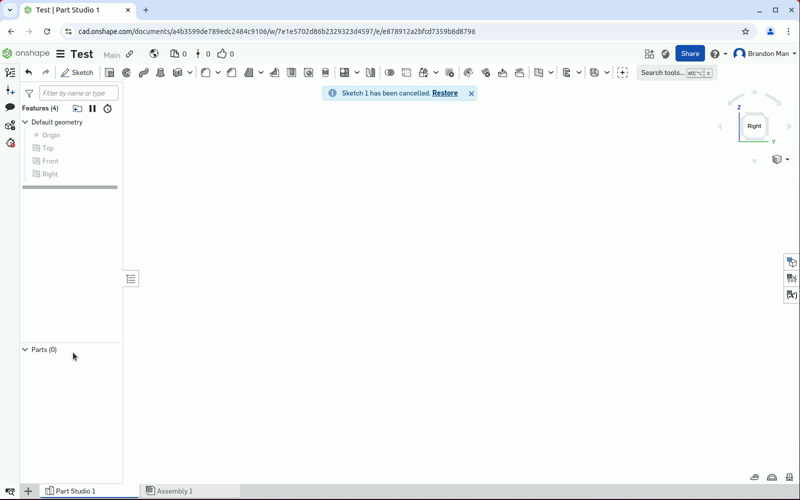
key(shift+y)
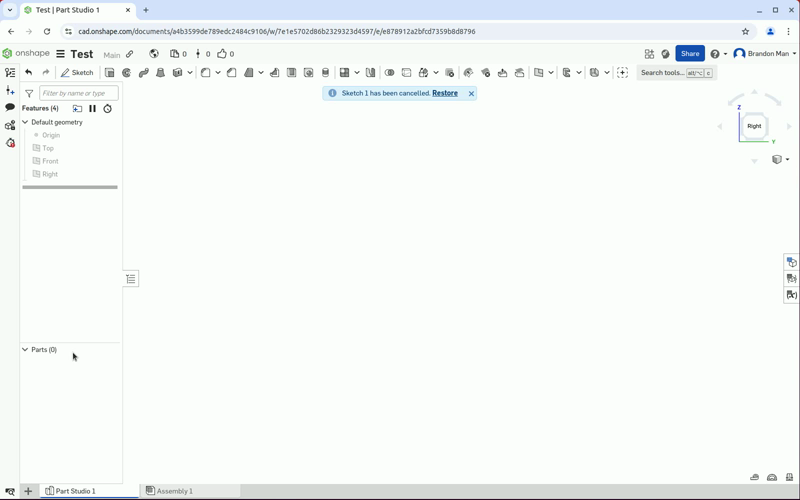
key(shift+s)
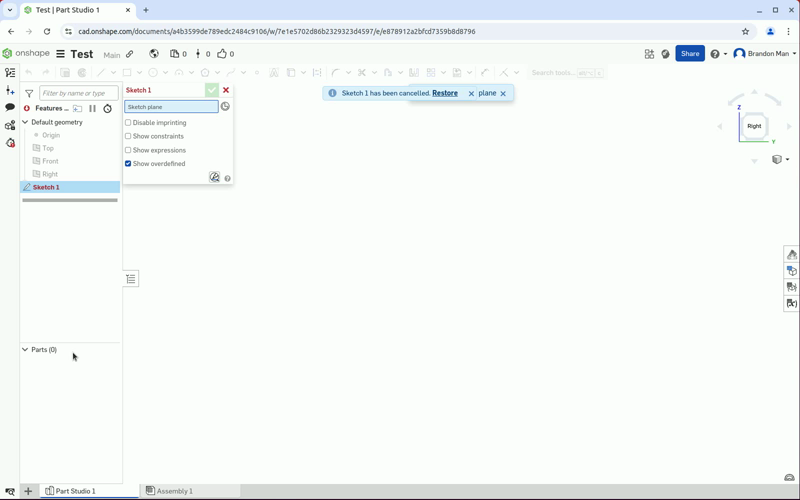
mouse_move(73, 176)
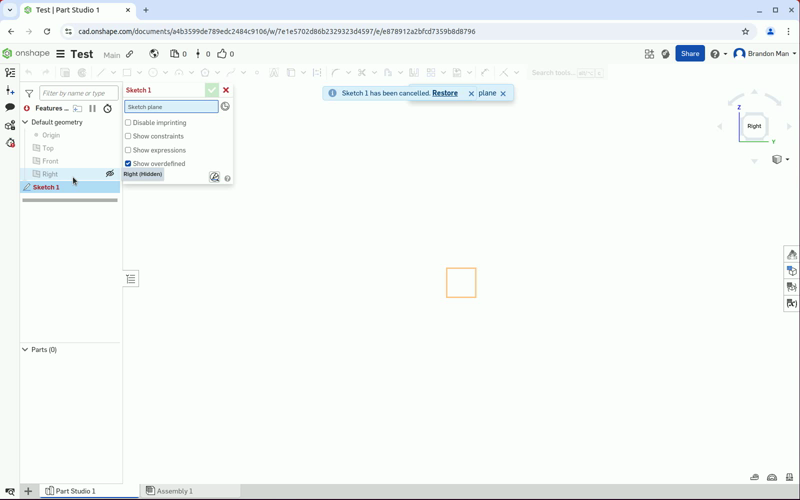
click(73, 176)
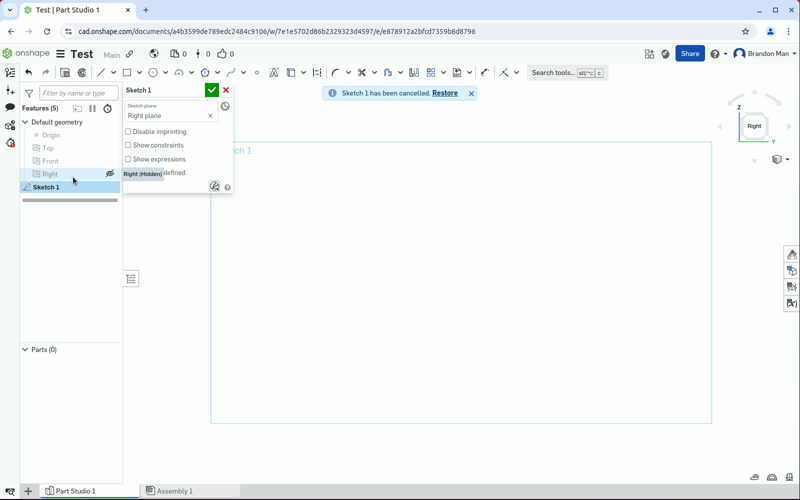
mouse_move(73, 352)
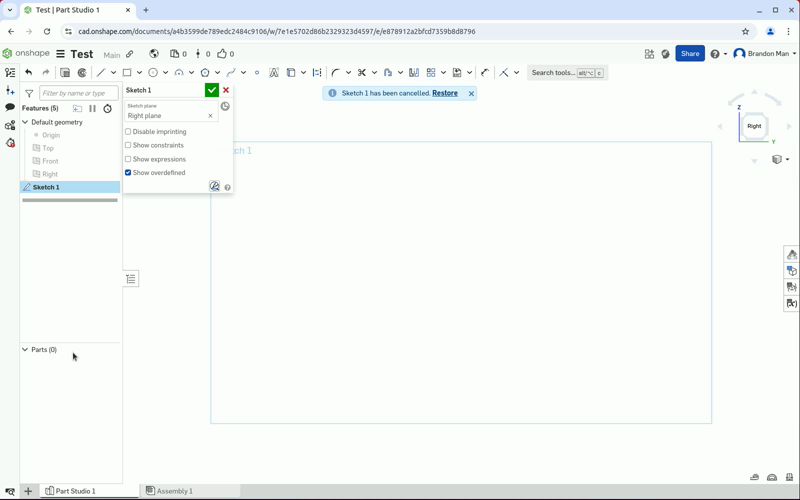
key(y)
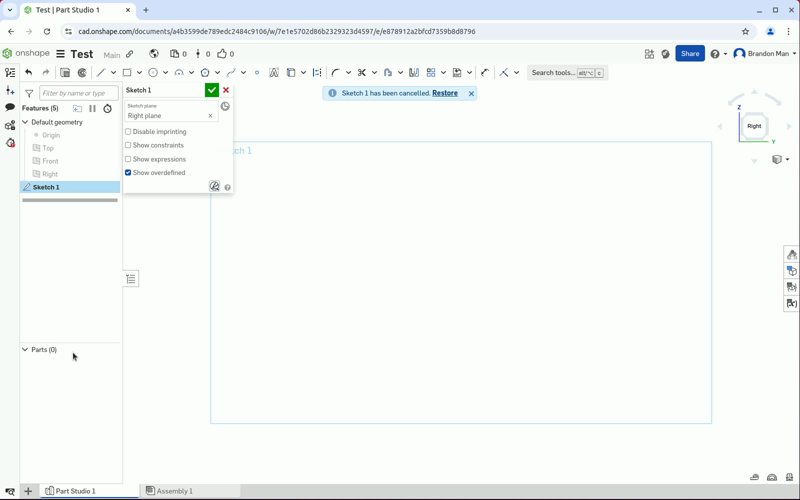
key(l)
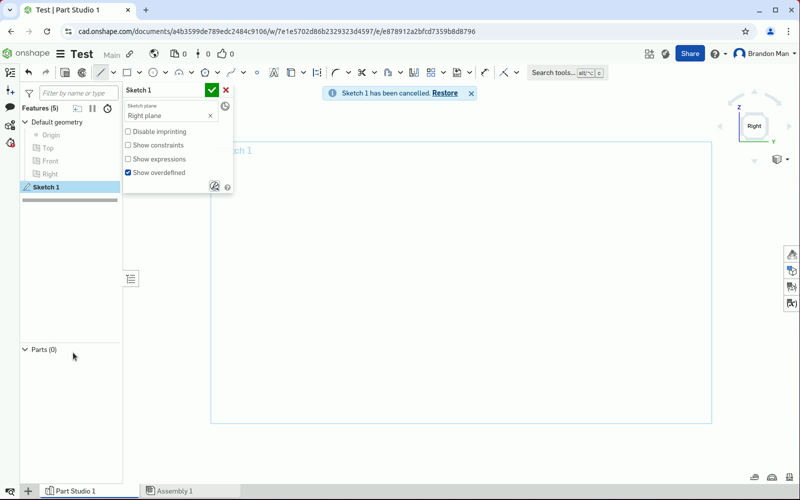
key_down(shift)
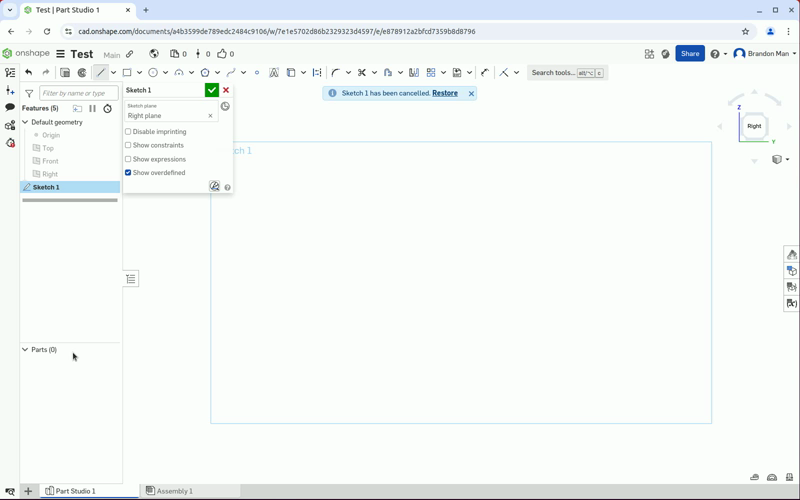
mouse_move(385, 266)
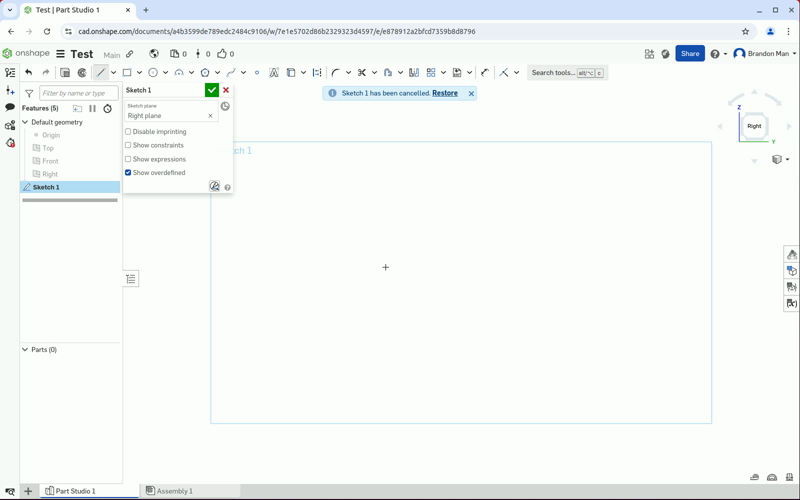
click(385, 266)
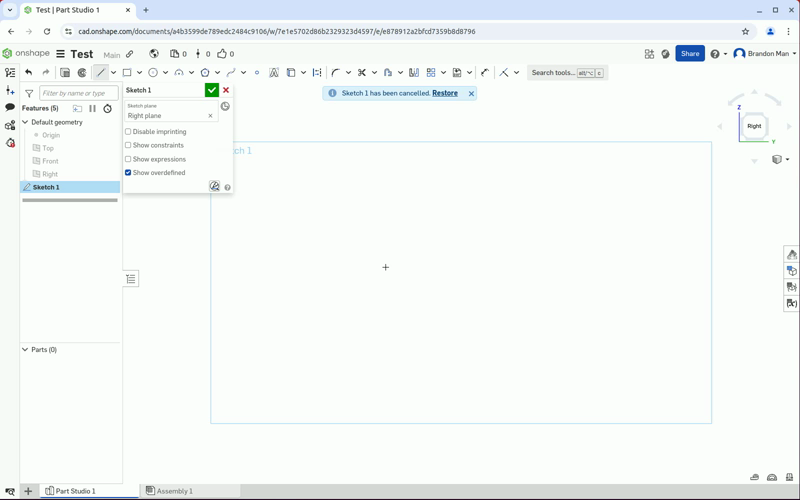
key_up(shift)
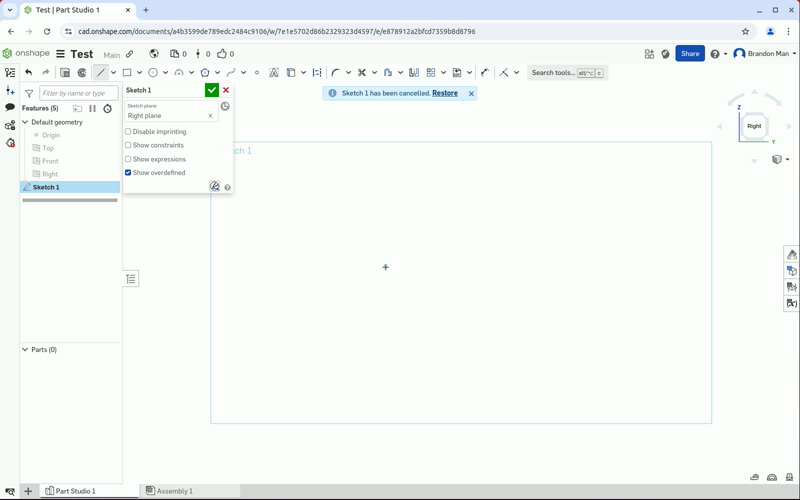
key_down(shift)
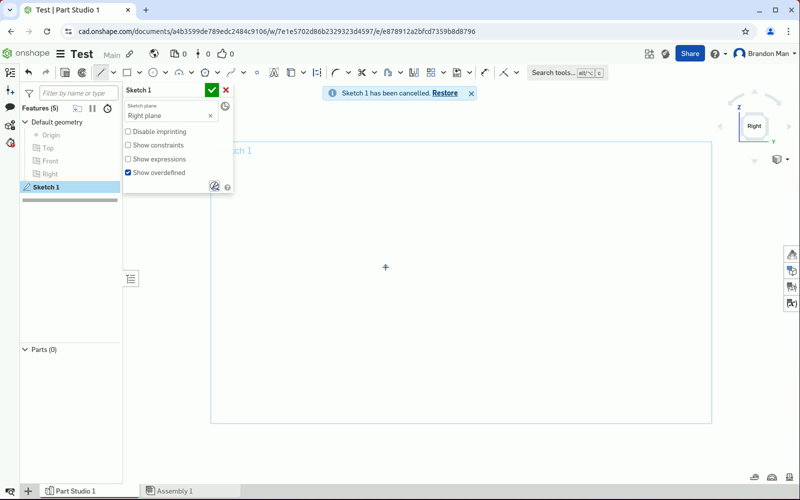
mouse_move(415, 266)
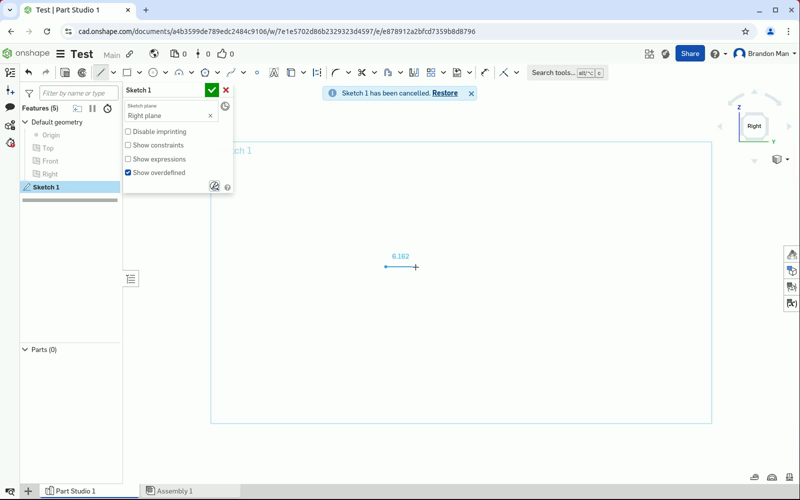
mouse_move(405, 266)
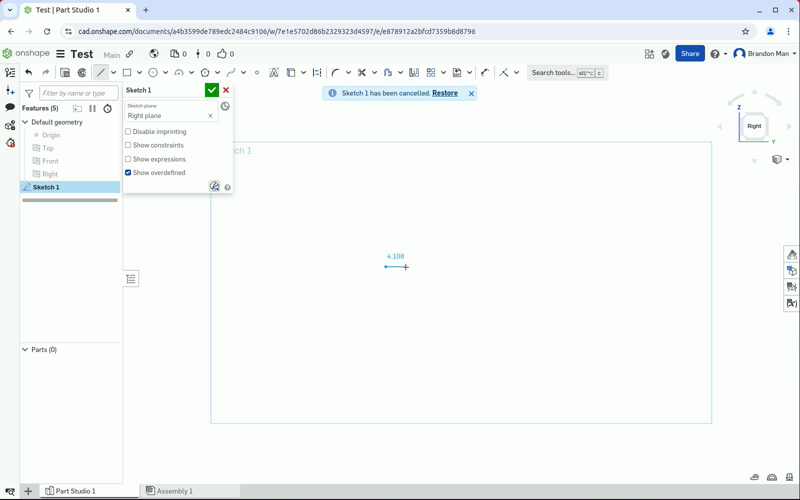
click(405, 266)
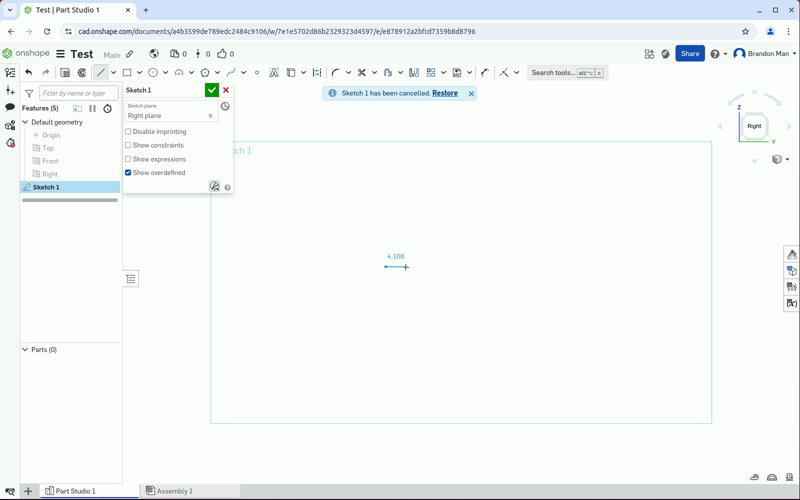
key_up(shift)
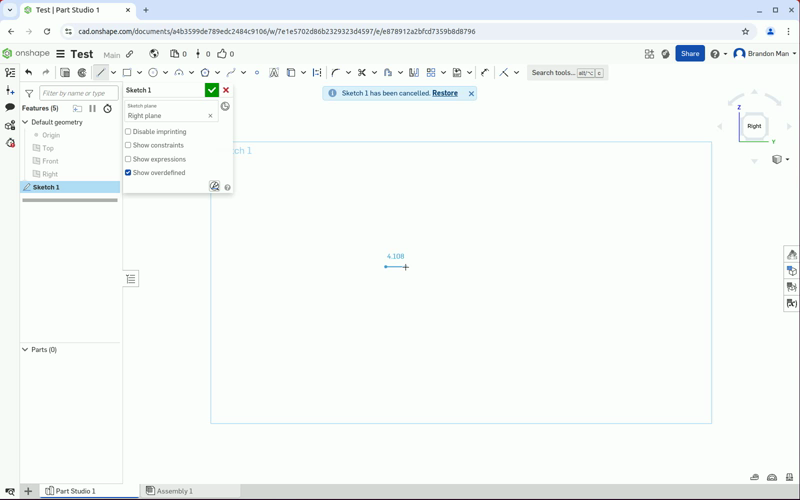
key_down(shift)
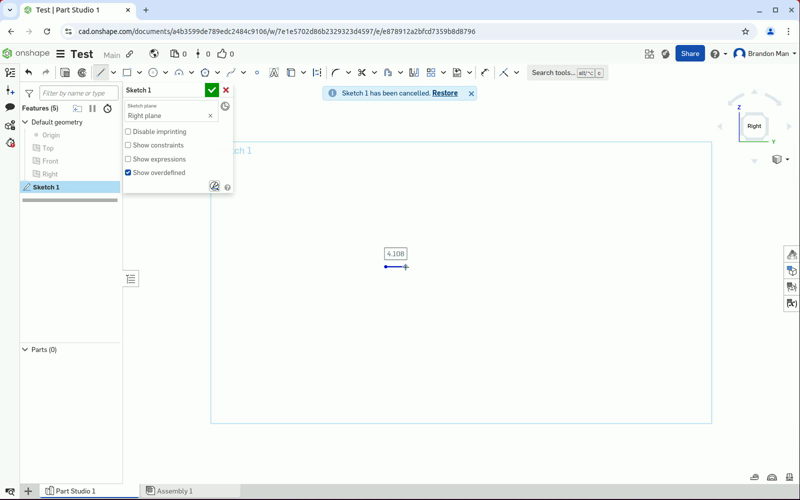
mouse_move(435, 266)
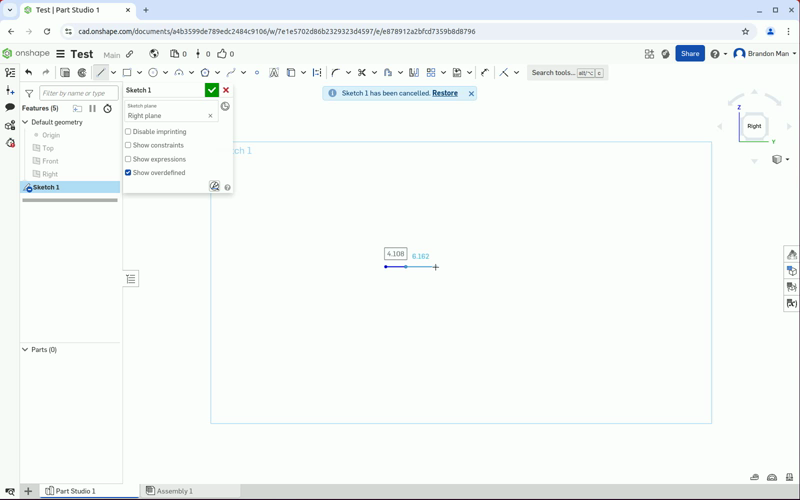
mouse_move(415, 281)
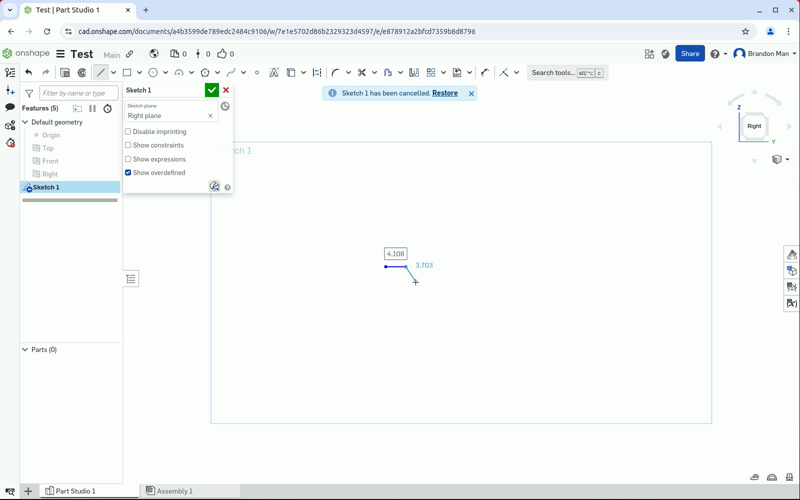
click(415, 281)
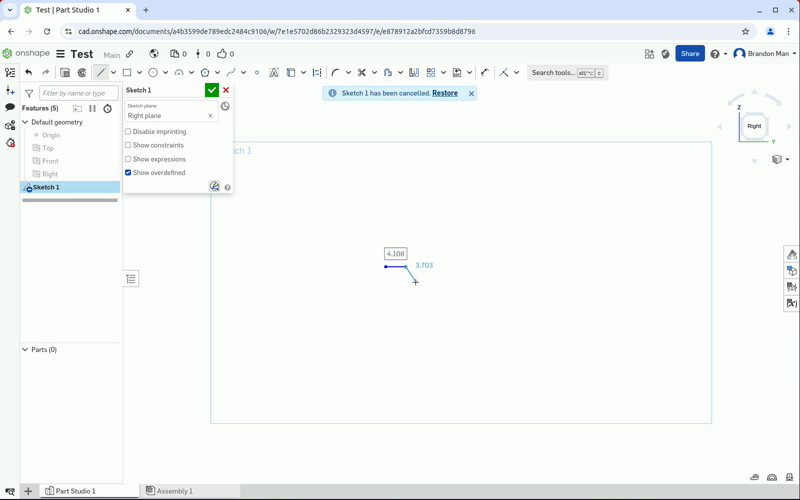
key_up(shift)
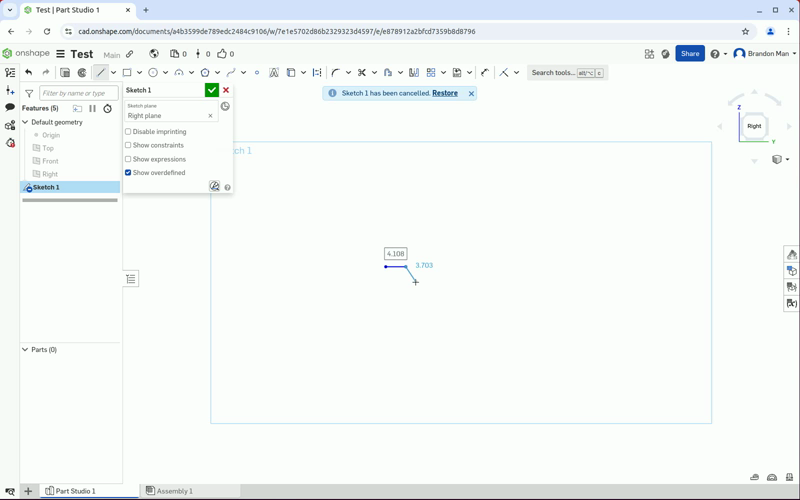
key_down(shift)
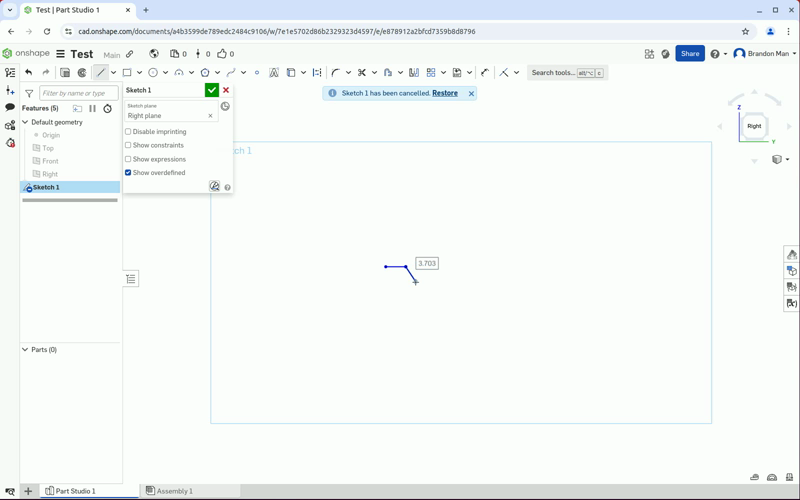
mouse_move(445, 281)
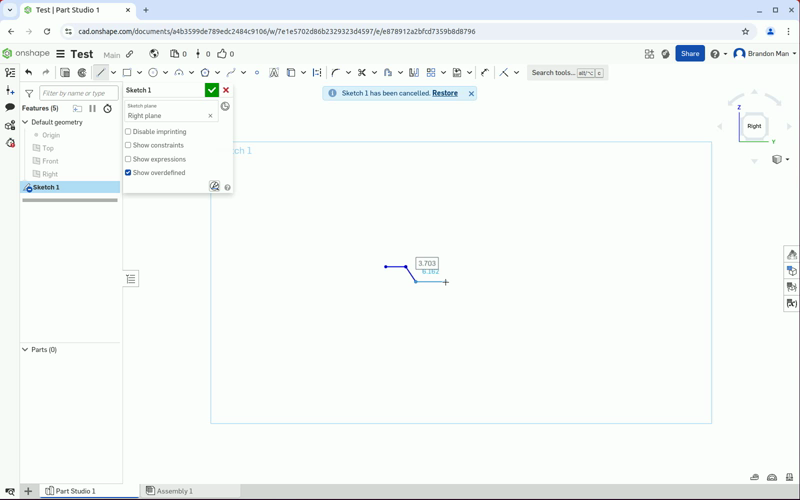
mouse_move(417, 283)
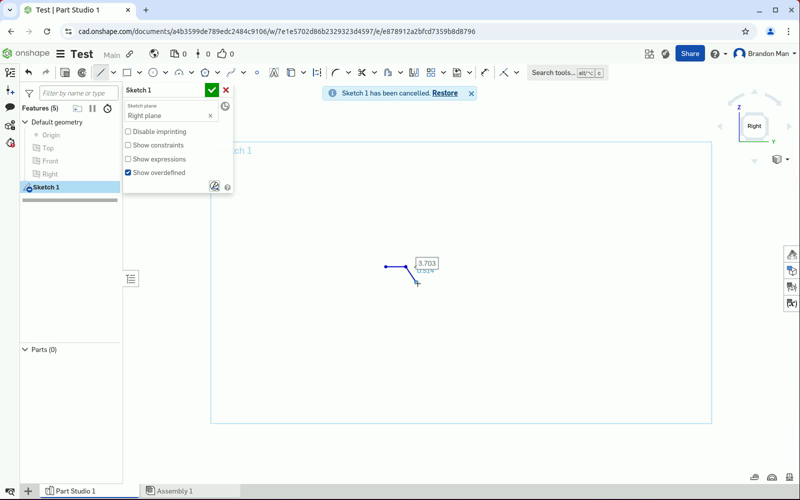
scroll(6)
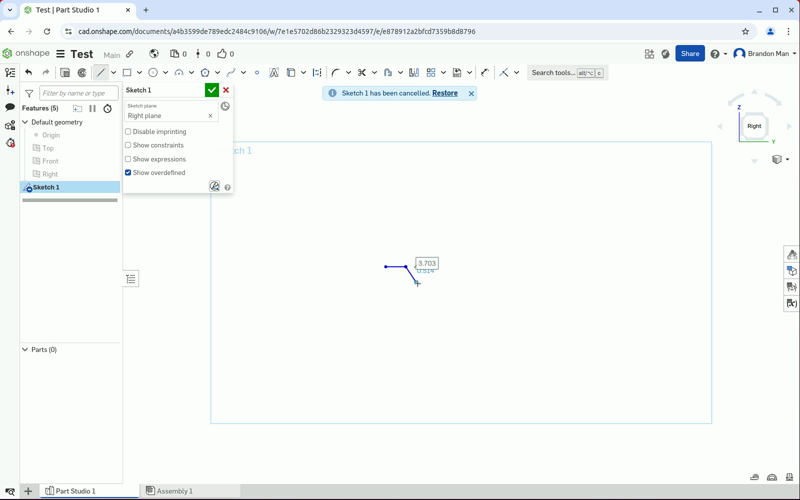
scroll(6)
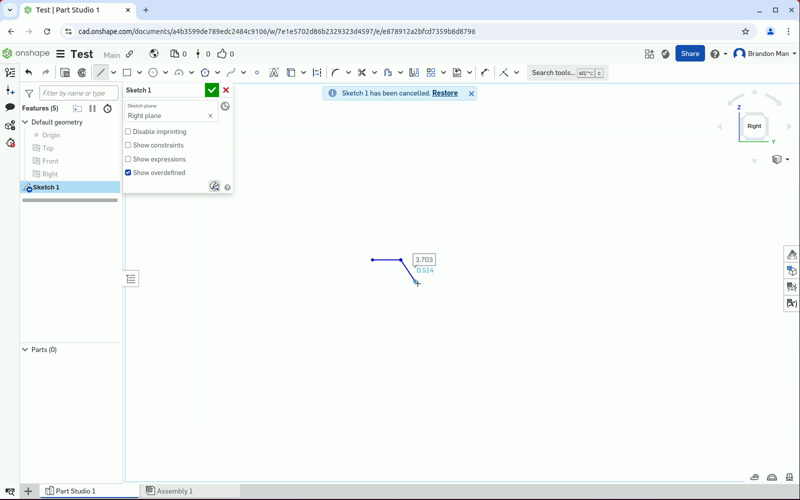
scroll(6)
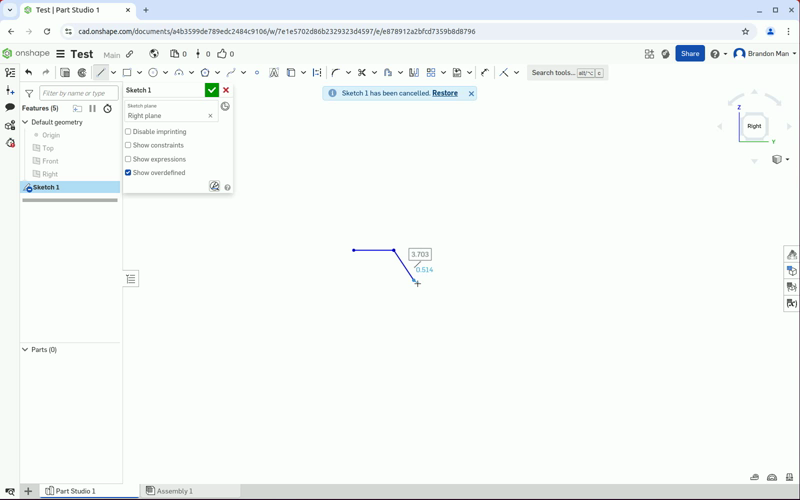
scroll(6)
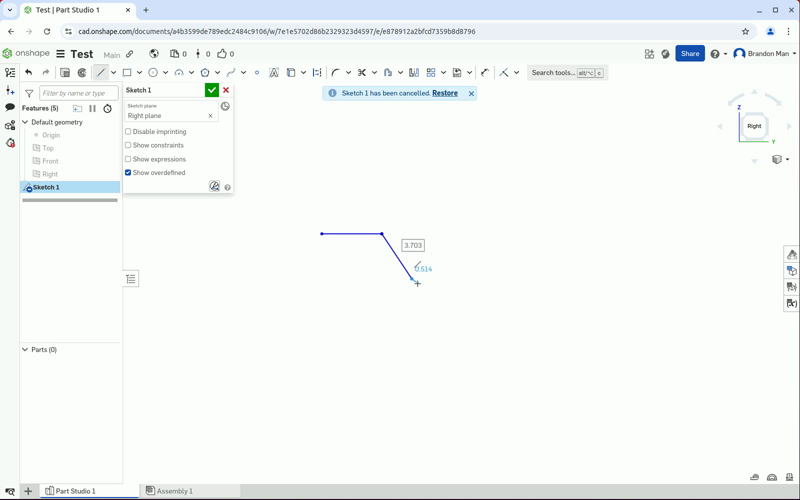
scroll(6)
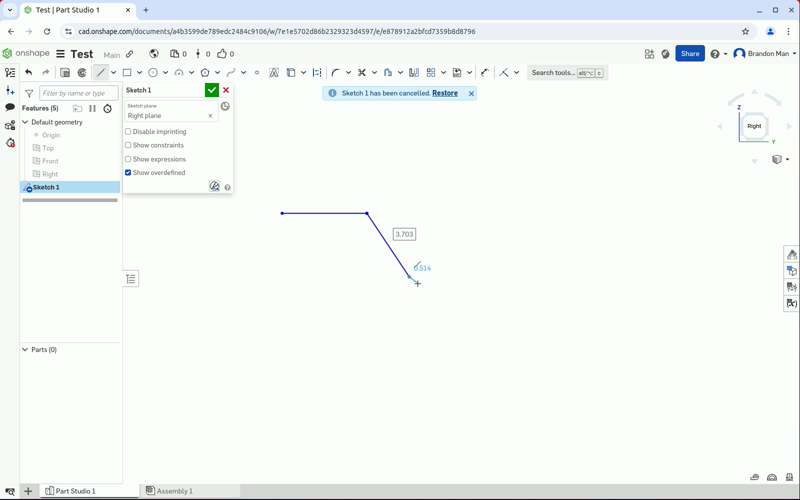
scroll(6)
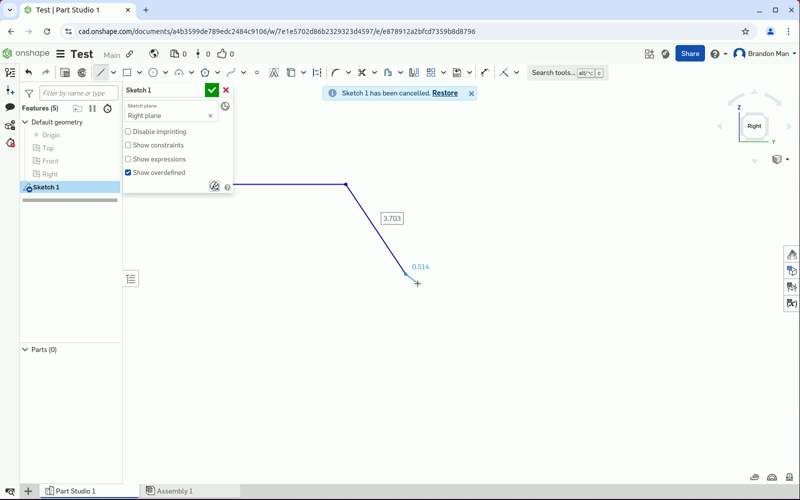
scroll(6)
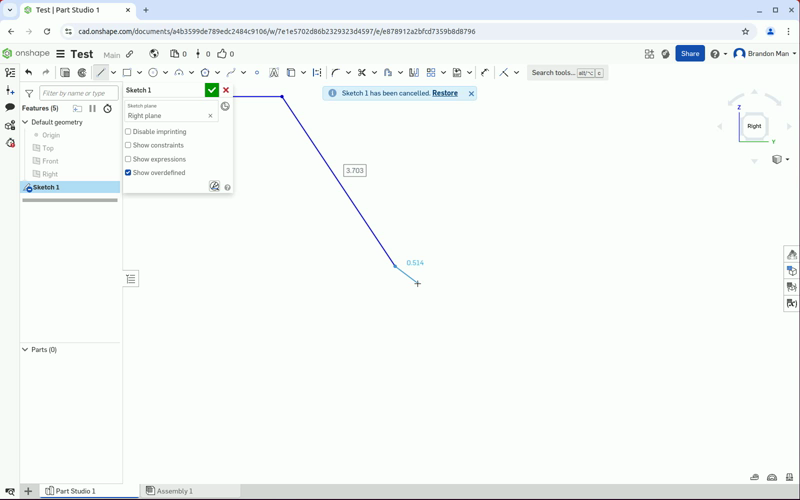
click(417, 283)
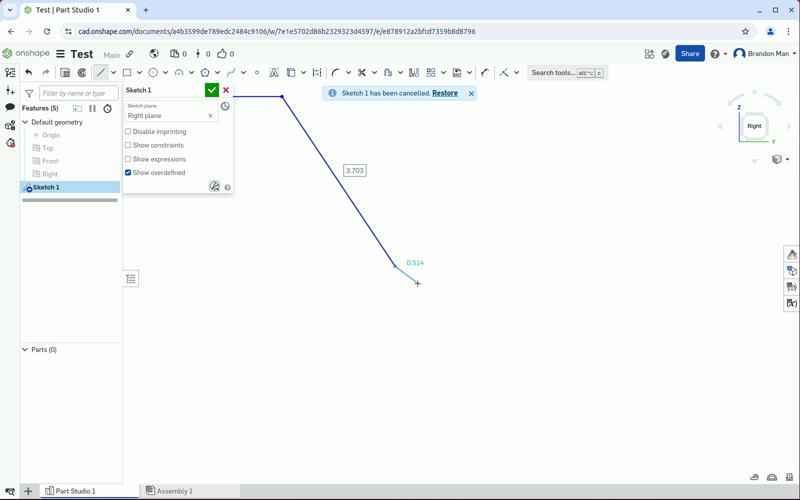
scroll(-6)
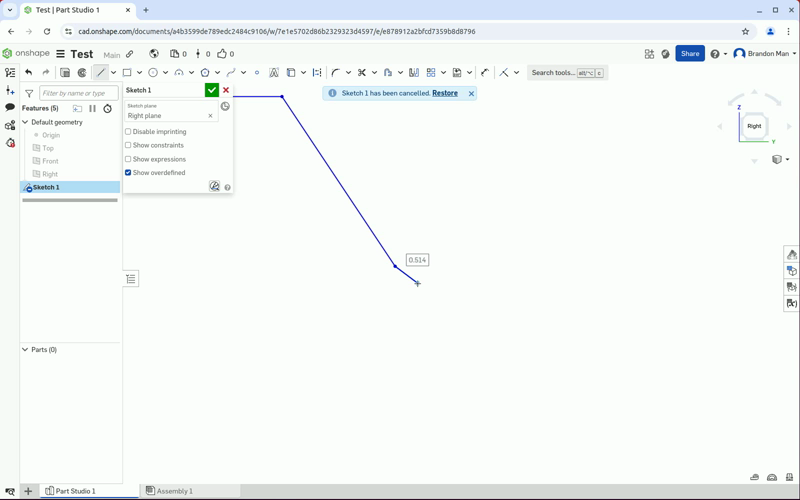
scroll(-6)
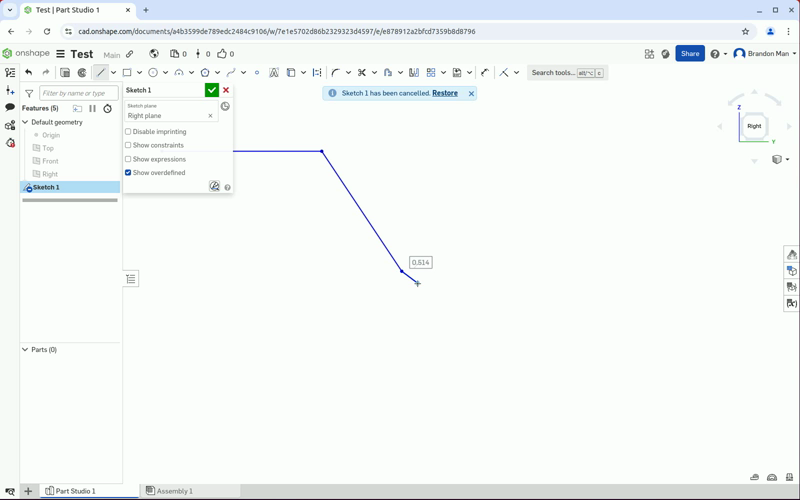
scroll(-6)
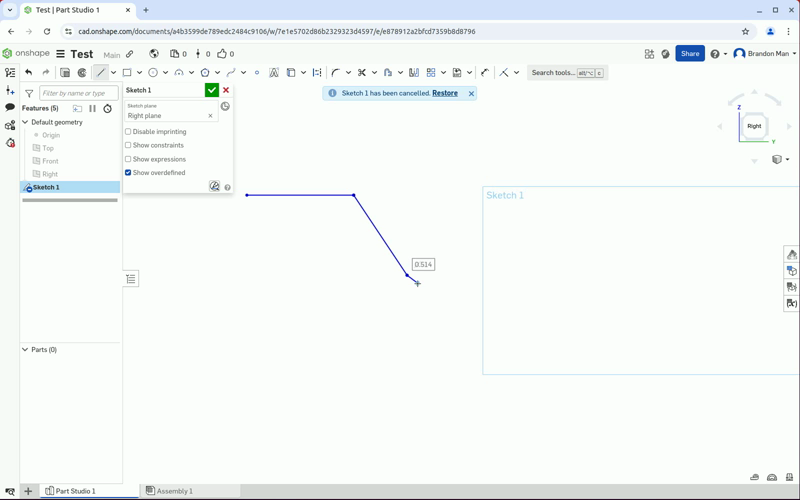
scroll(-6)
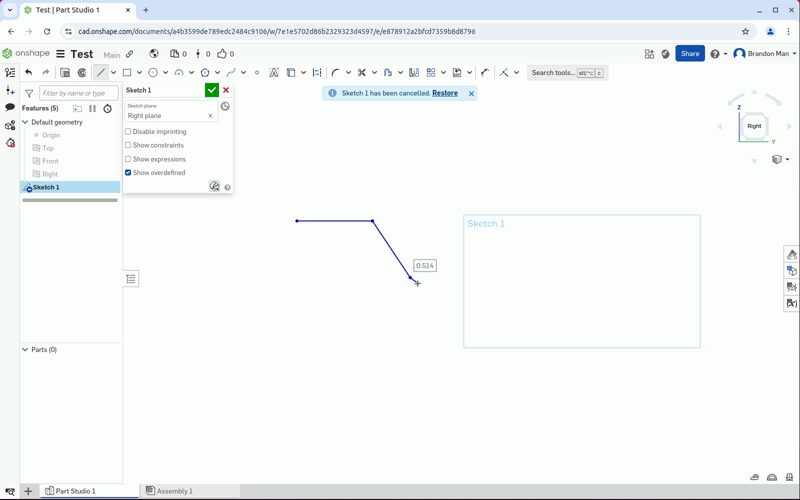
scroll(-6)
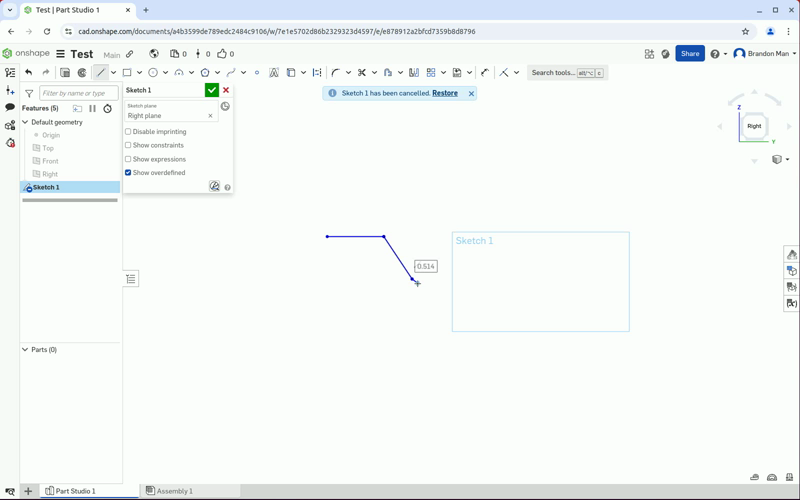
scroll(-6)
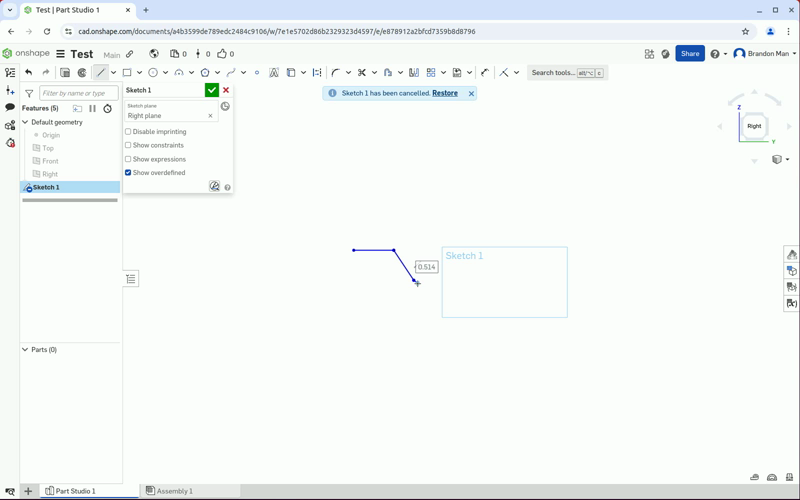
scroll(-6)
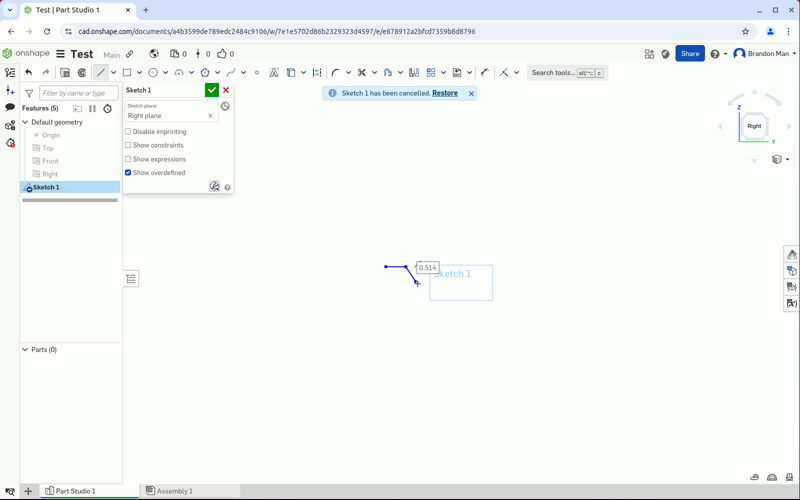
key_up(shift)
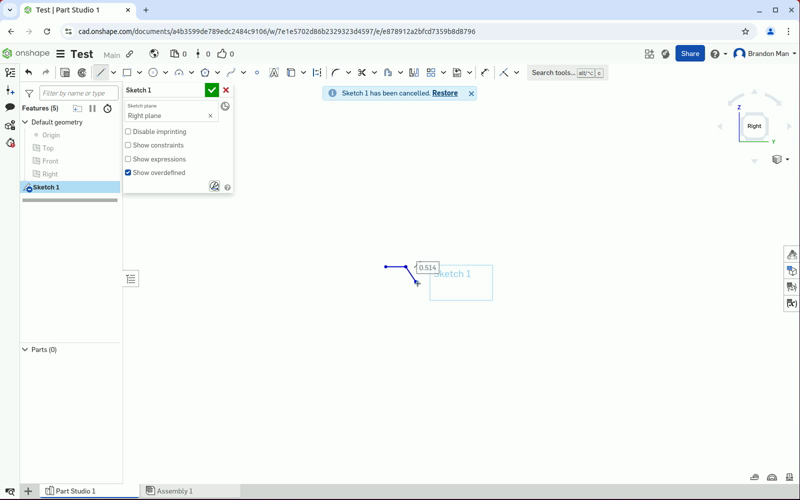
key_down(shift)
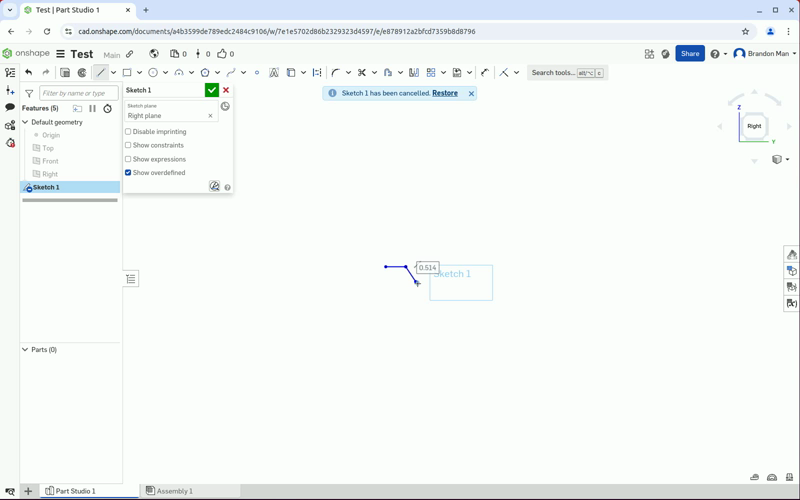
mouse_move(544, 283)
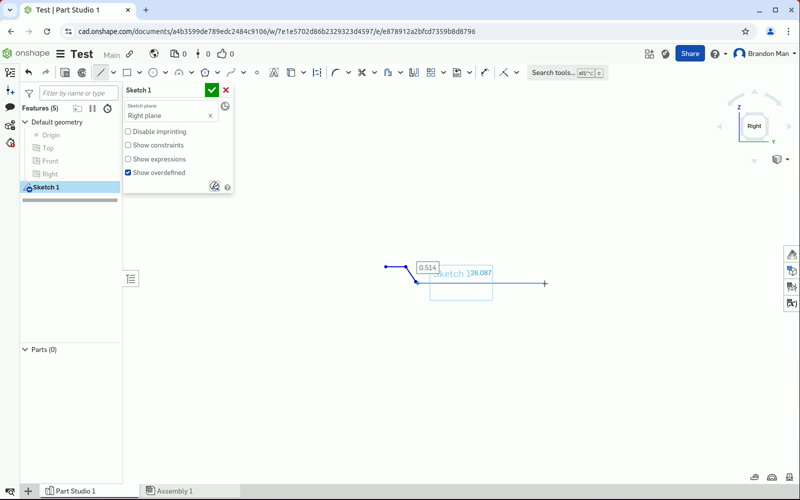
click(544, 283)
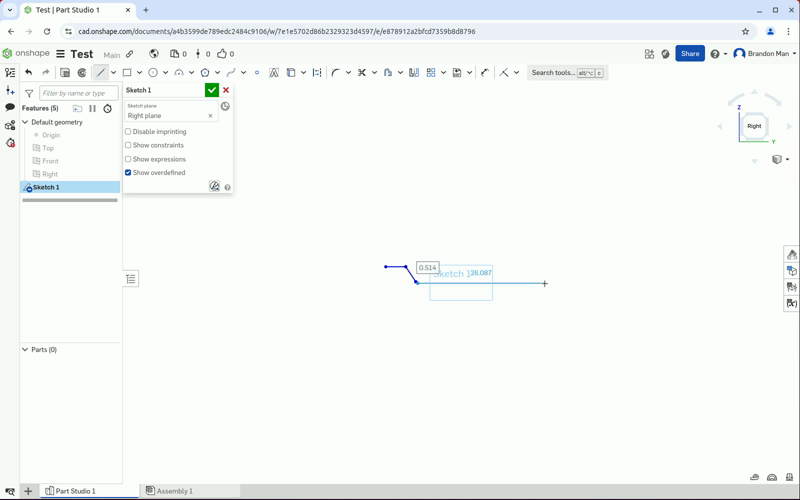
key_up(shift)
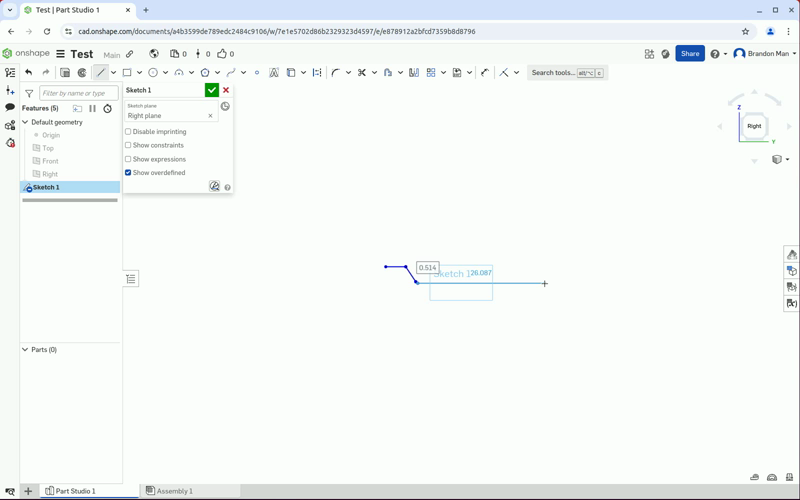
key_down(shift)
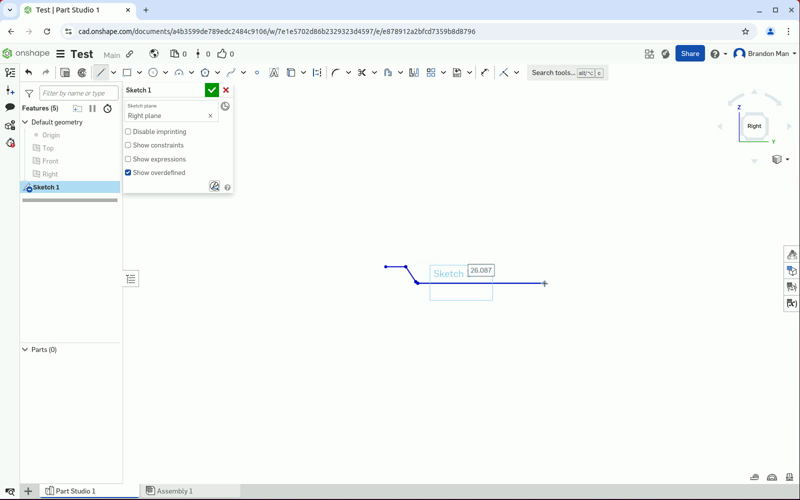
mouse_move(574, 283)
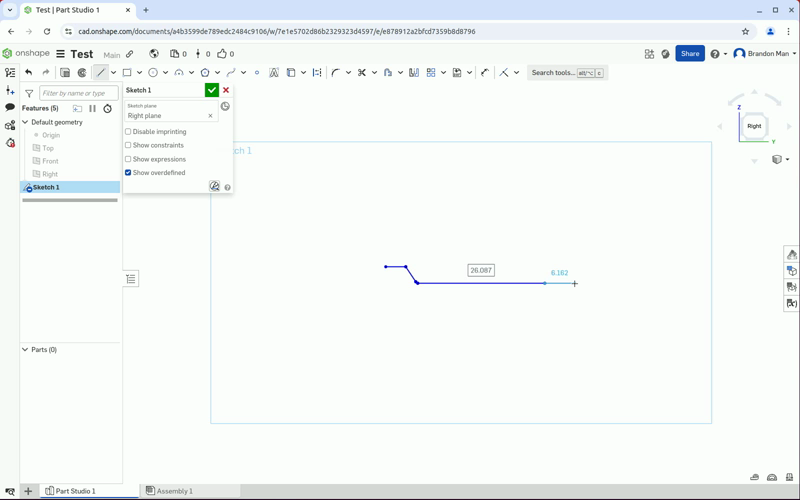
mouse_move(544, 281)
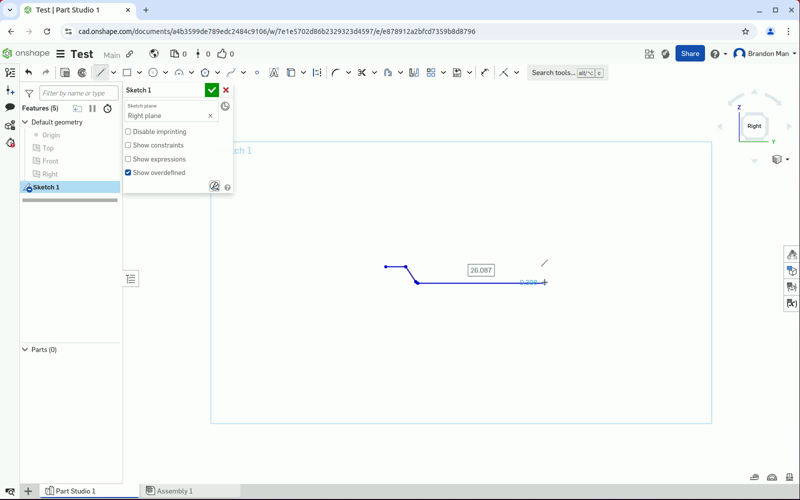
scroll(6)
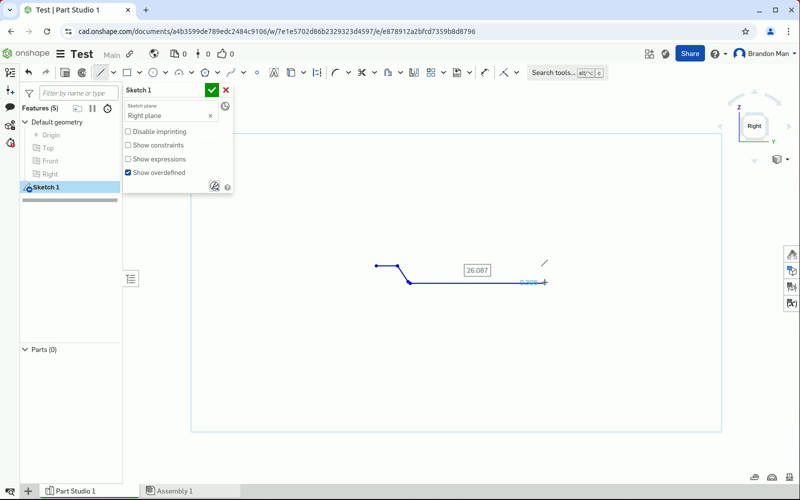
scroll(6)
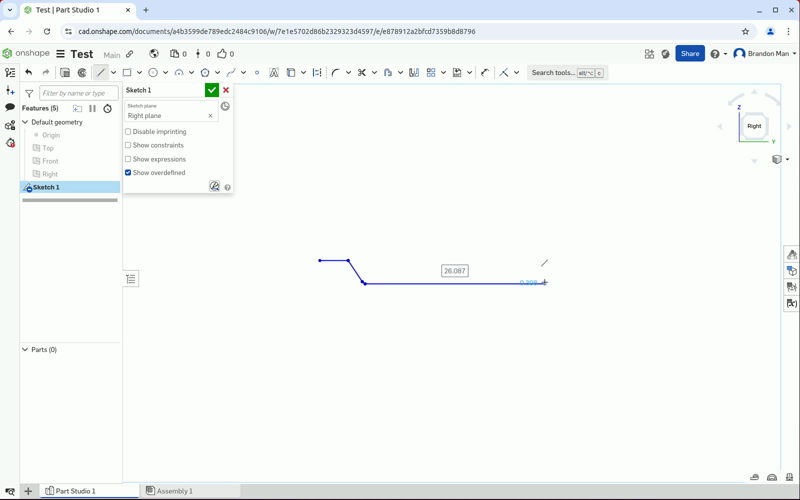
scroll(6)
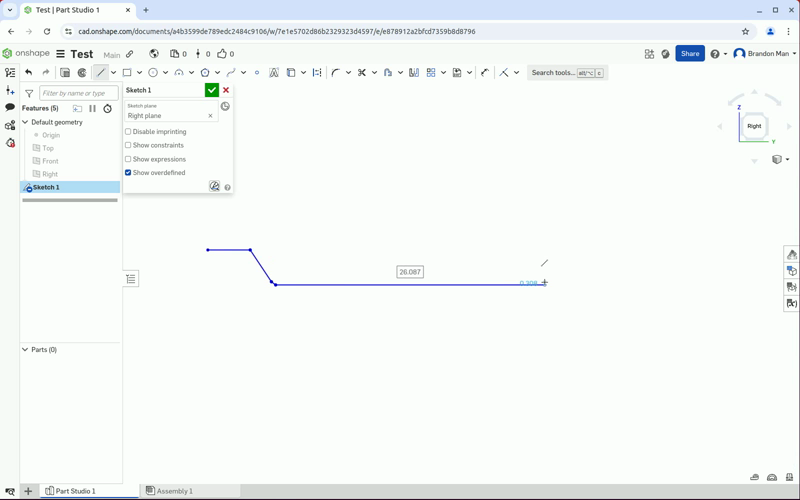
scroll(6)
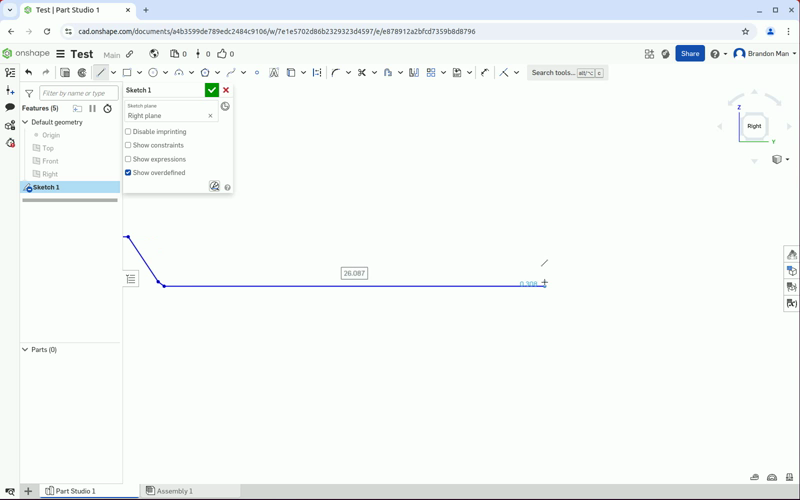
scroll(6)
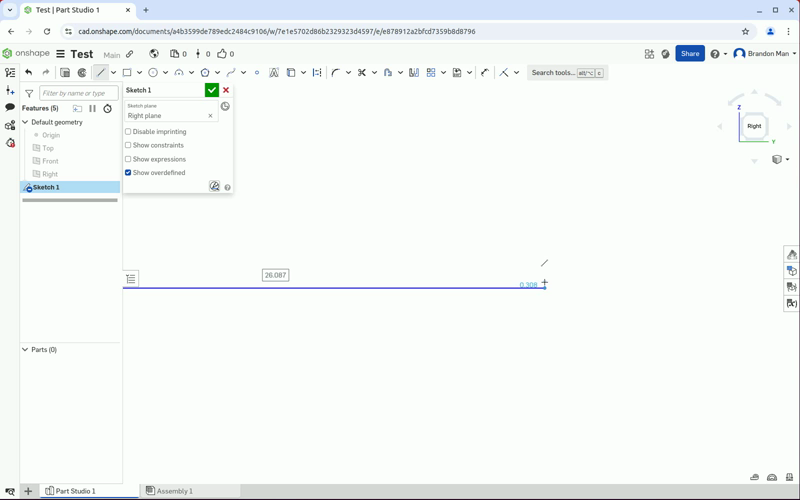
scroll(6)
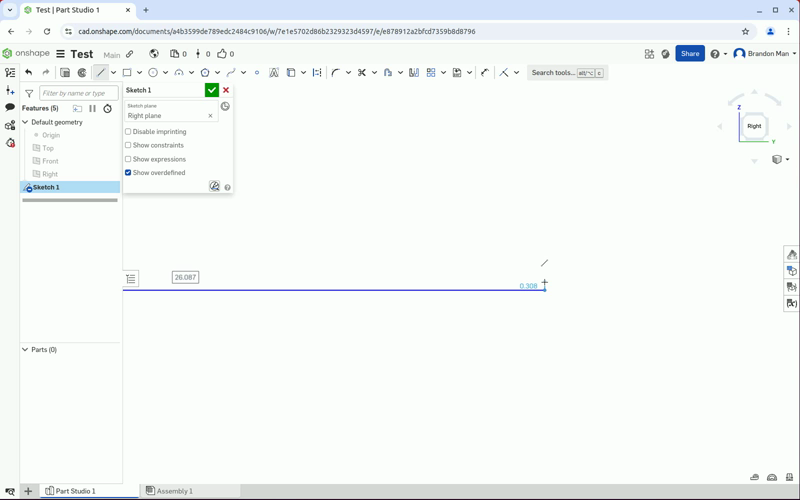
scroll(6)
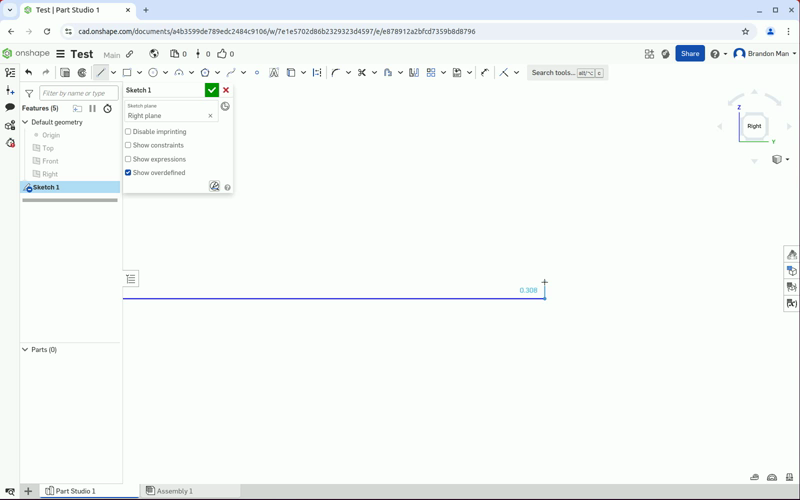
click(544, 281)
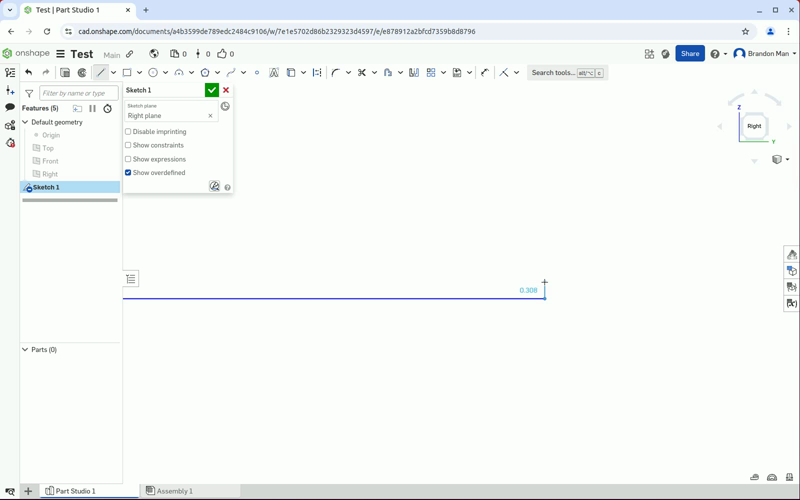
scroll(-6)
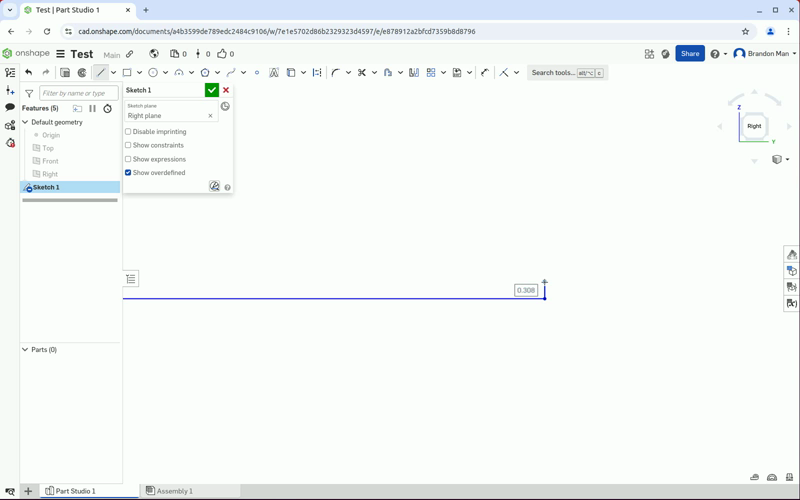
scroll(-6)
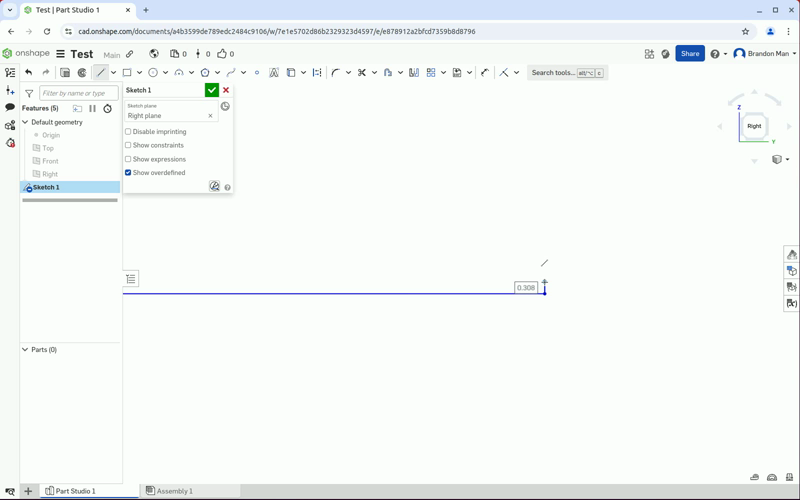
scroll(-6)
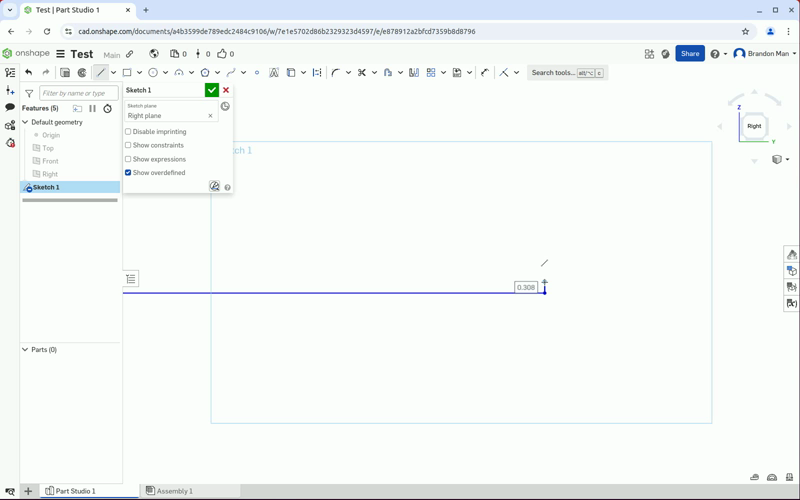
scroll(-6)
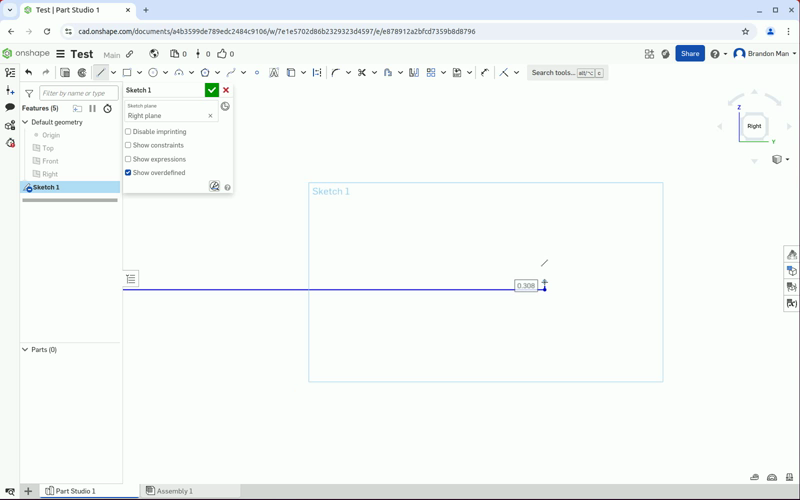
scroll(-6)
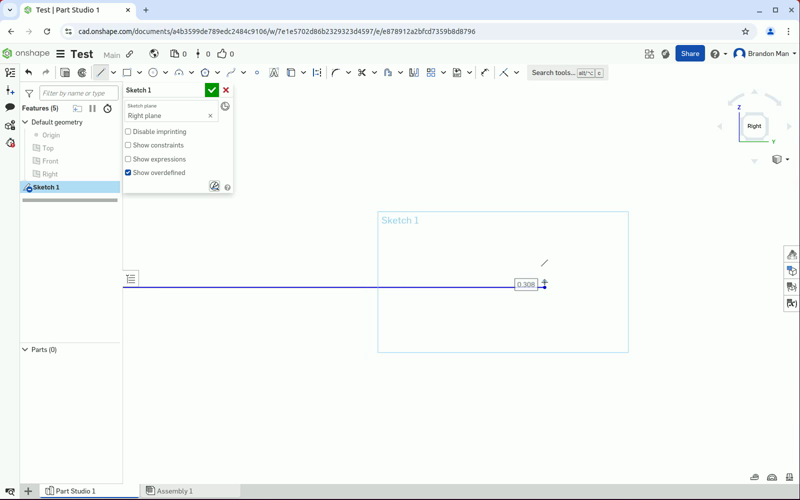
scroll(-6)
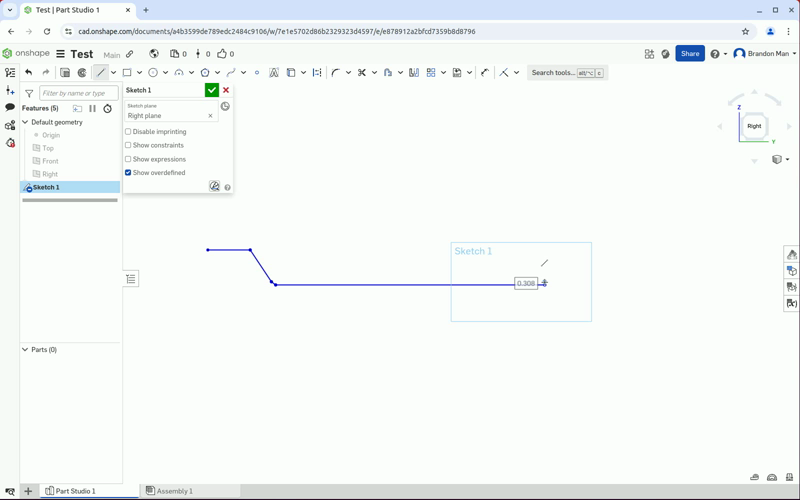
scroll(-6)
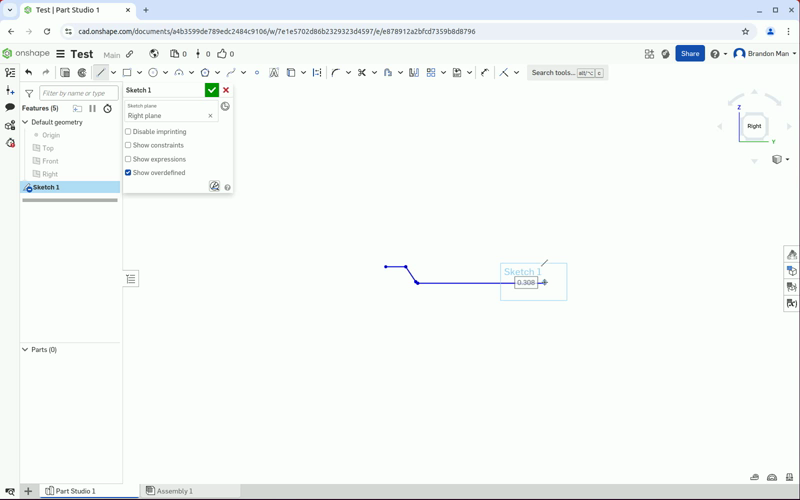
key_up(shift)
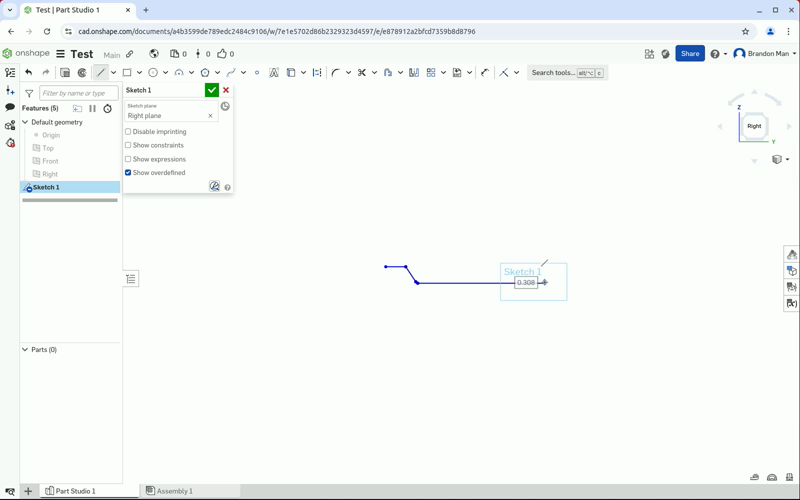
key_down(shift)
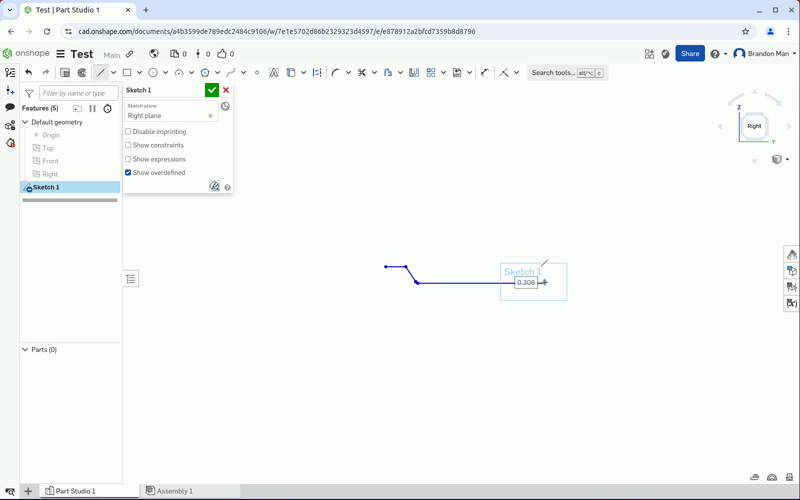
mouse_move(417, 281)
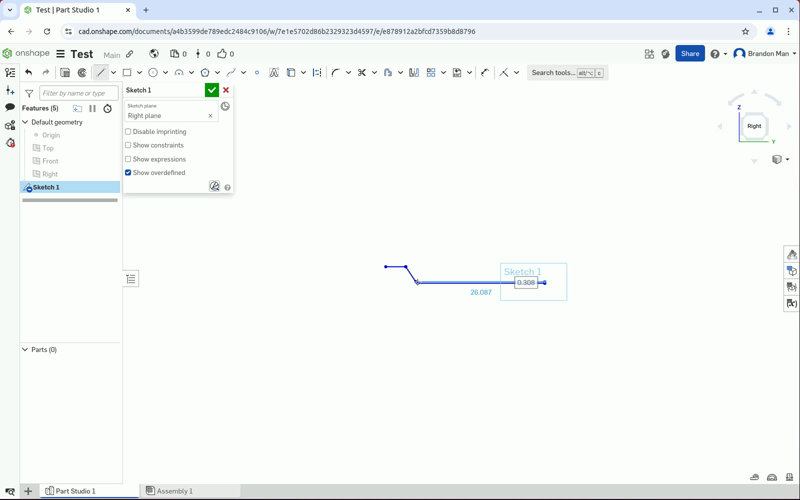
scroll(6)
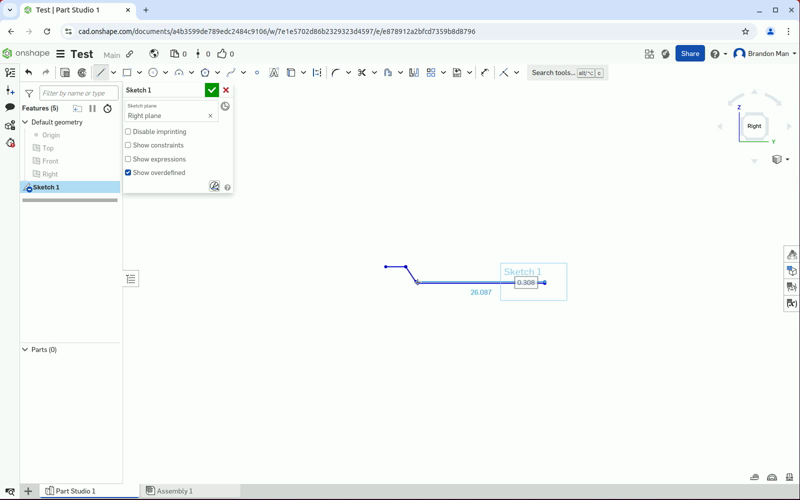
scroll(6)
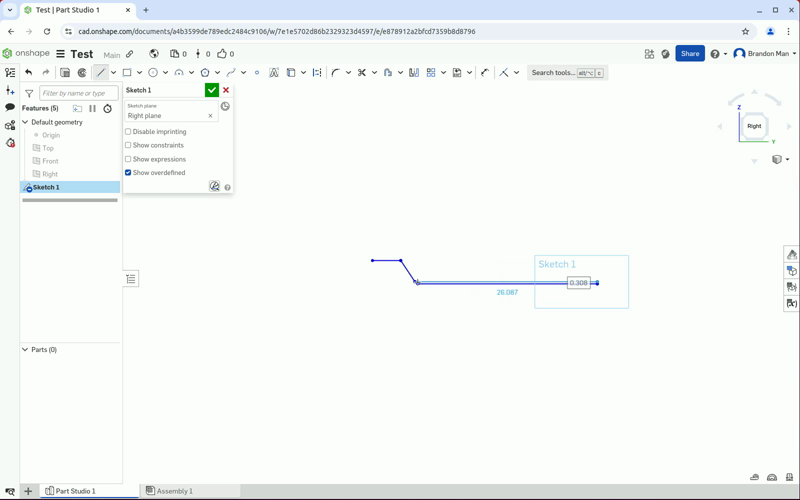
scroll(6)
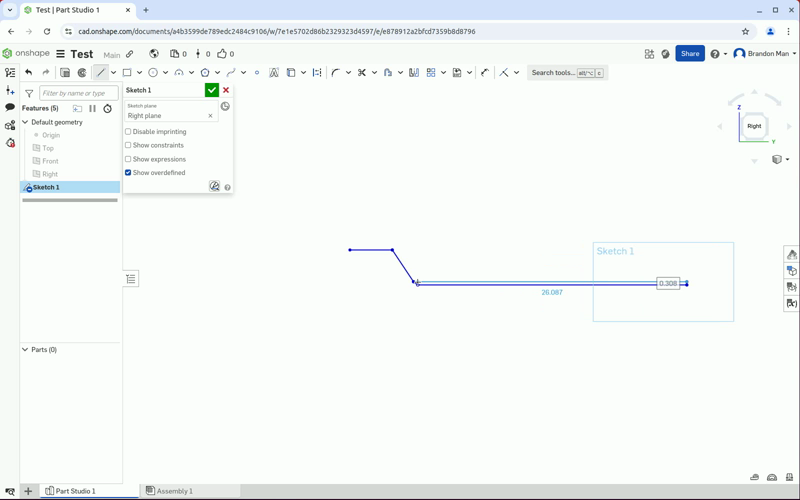
scroll(6)
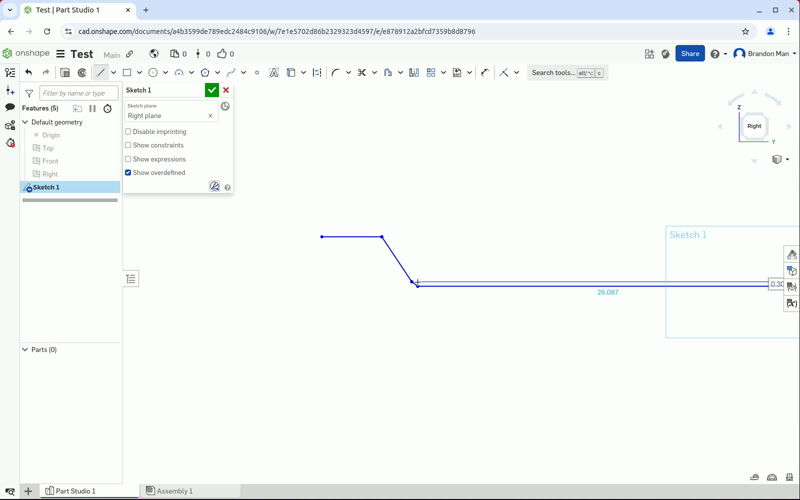
scroll(6)
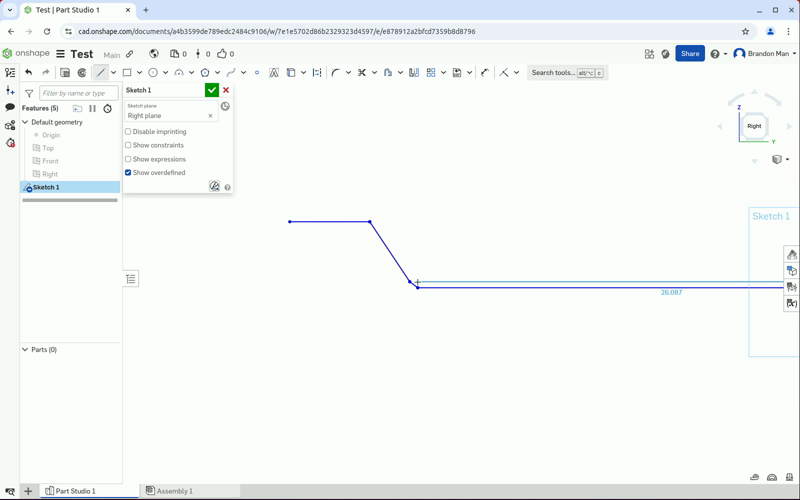
scroll(6)
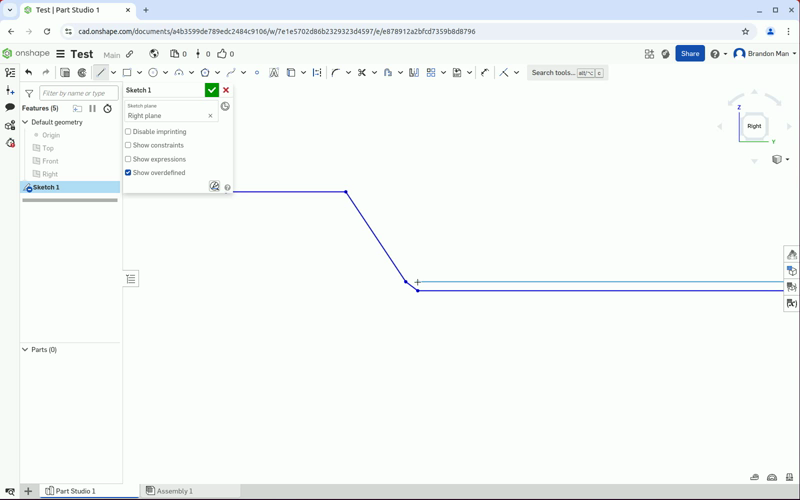
scroll(6)
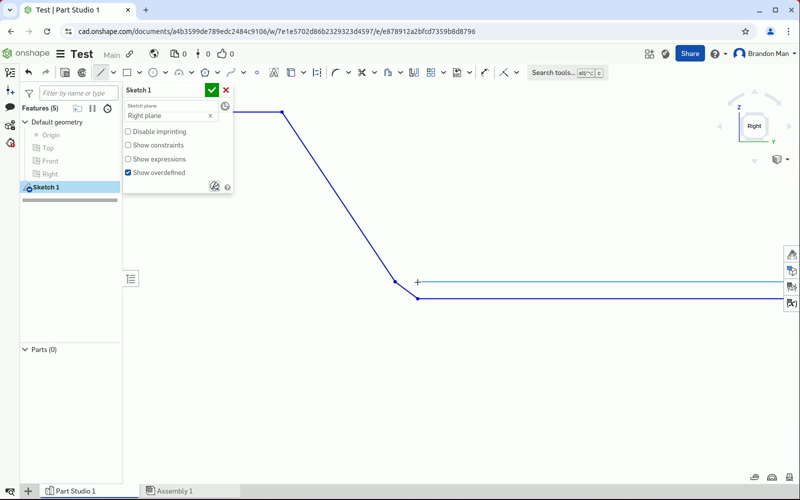
click(417, 281)
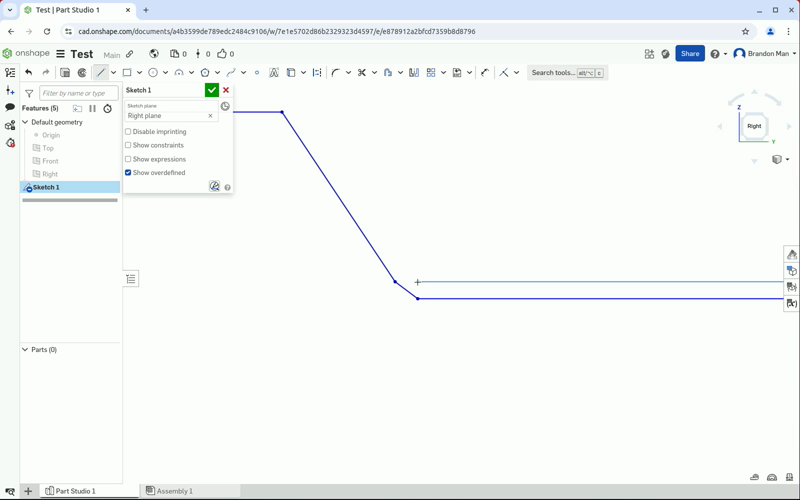
scroll(-6)
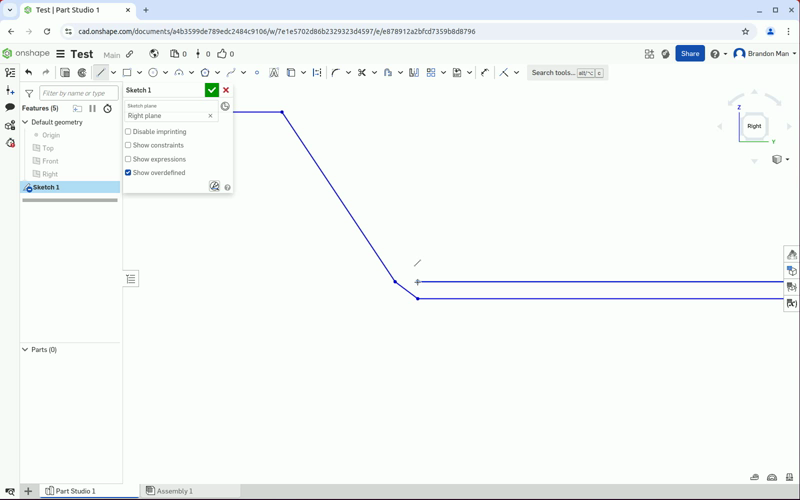
scroll(-6)
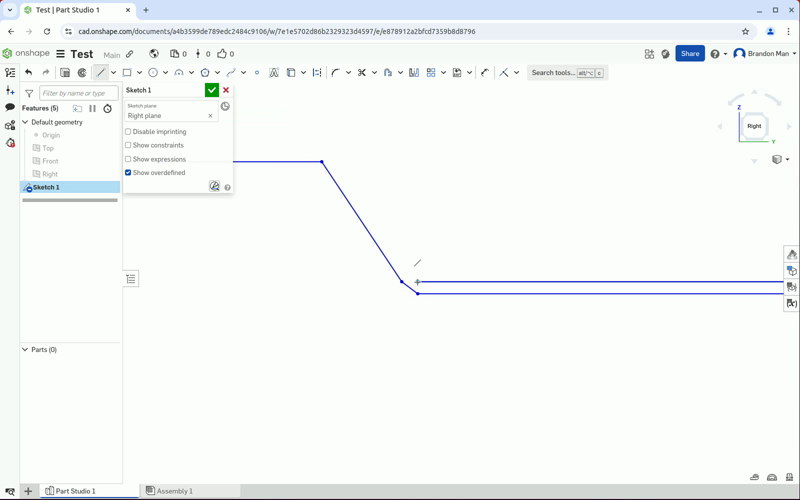
scroll(-6)
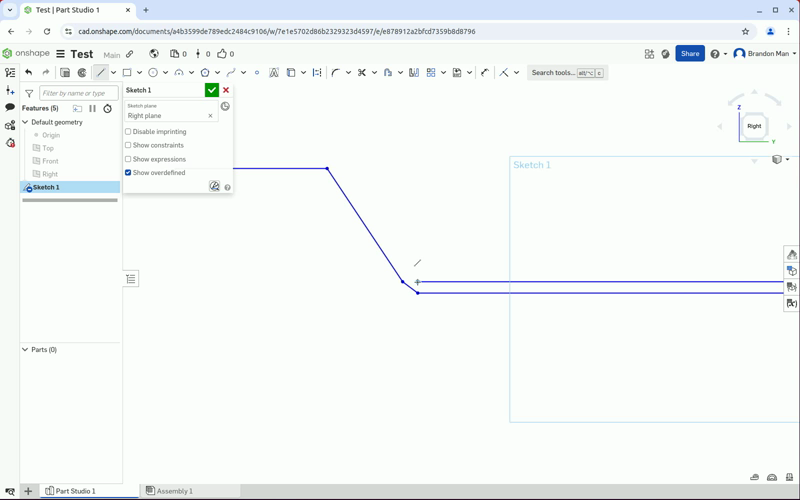
scroll(-6)
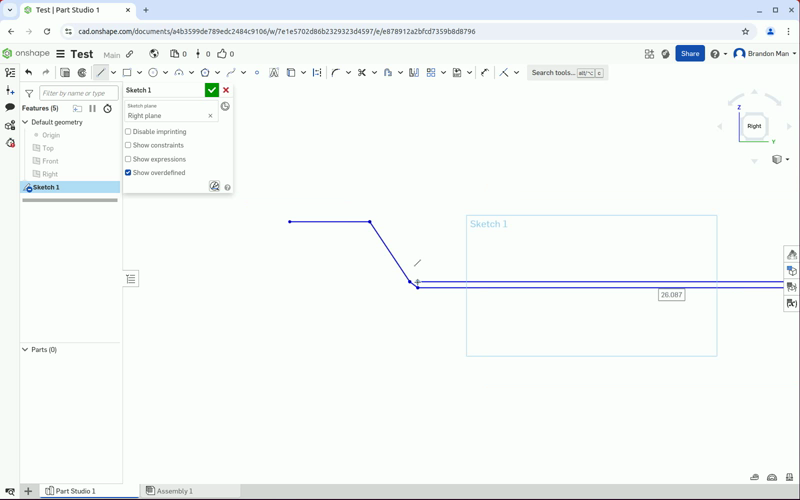
scroll(-6)
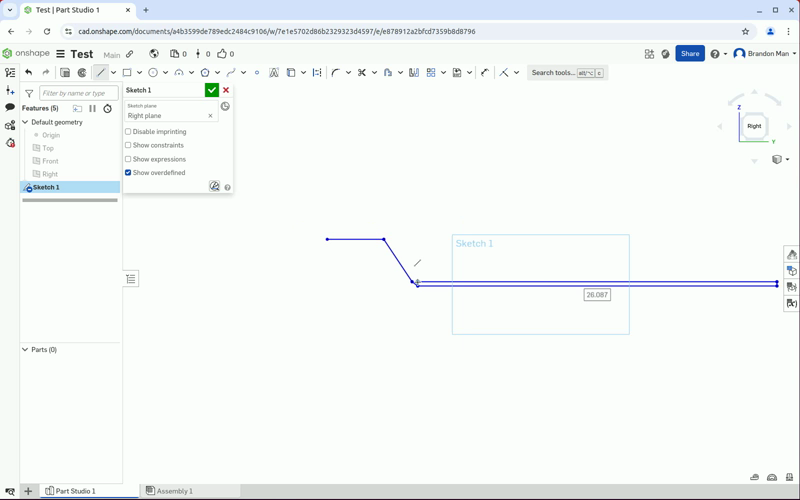
scroll(-6)
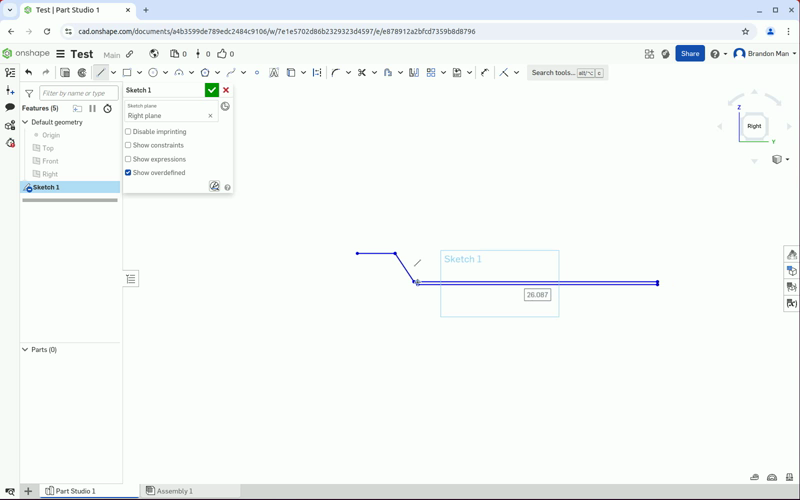
scroll(-6)
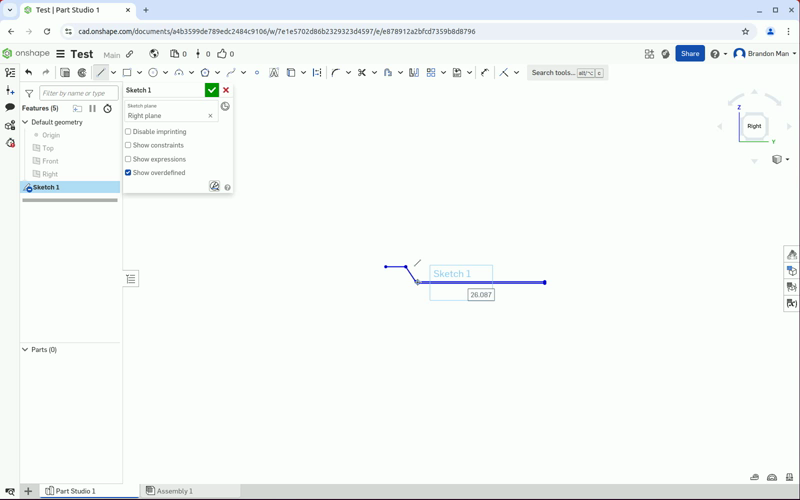
key_up(shift)
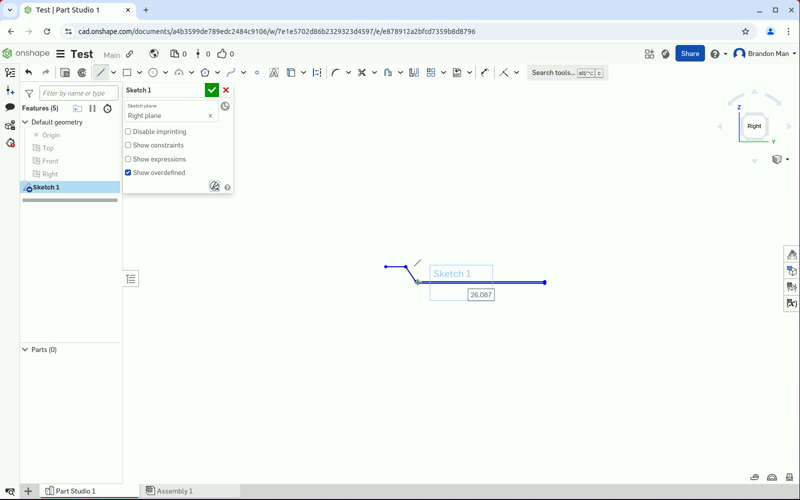
key_down(shift)
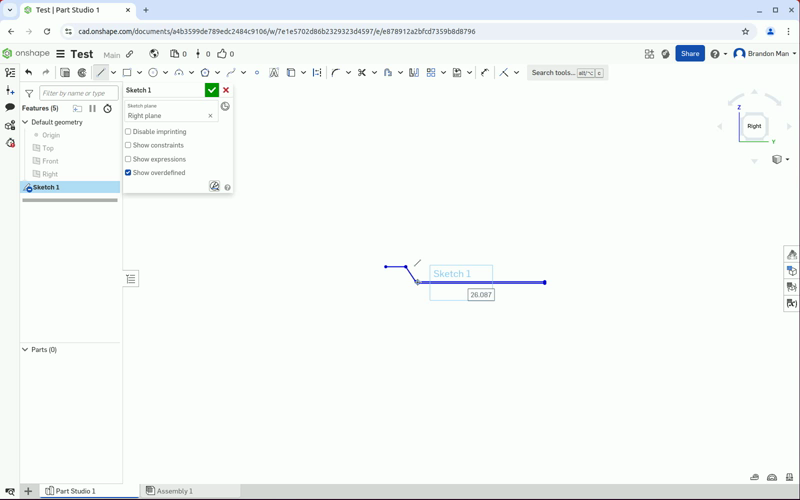
mouse_move(447, 281)
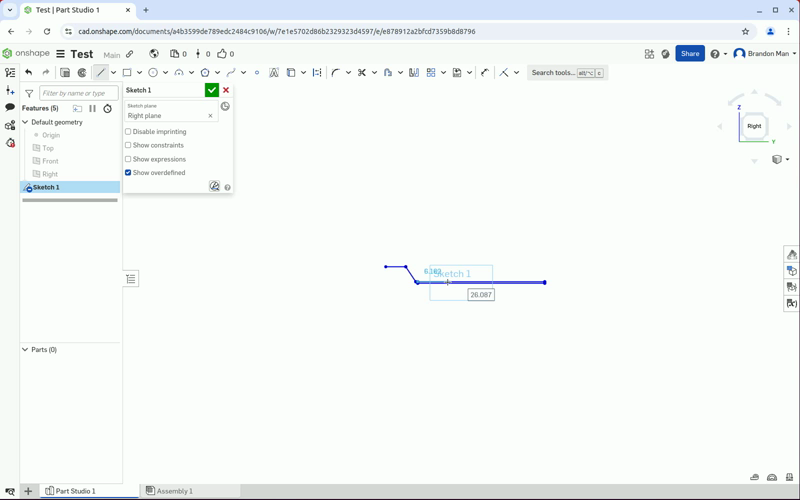
mouse_move(405, 264)
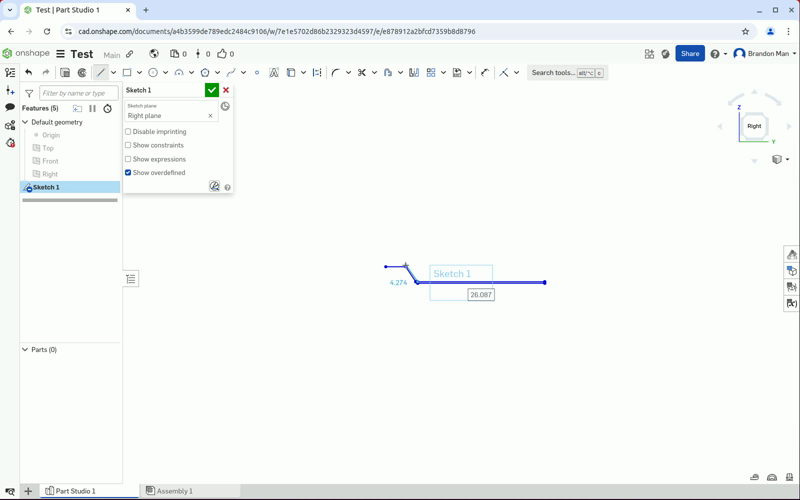
scroll(6)
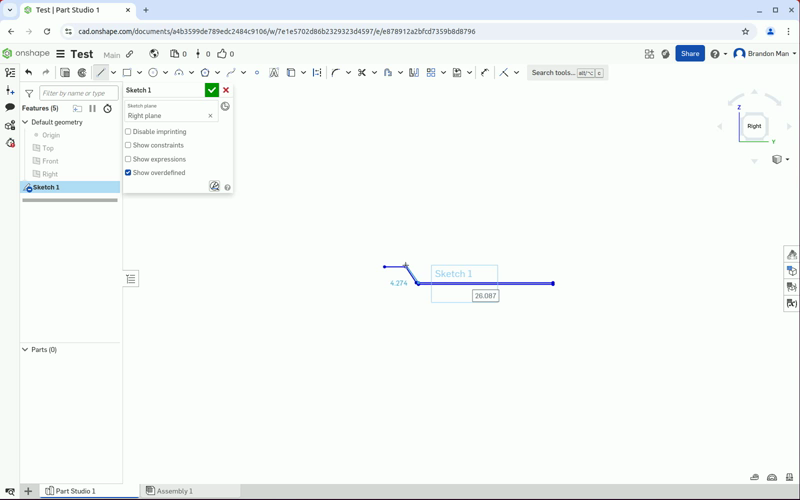
scroll(6)
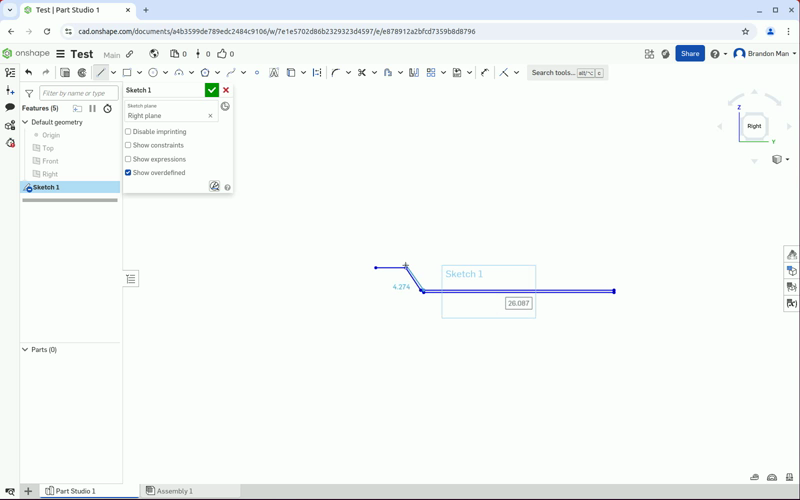
scroll(6)
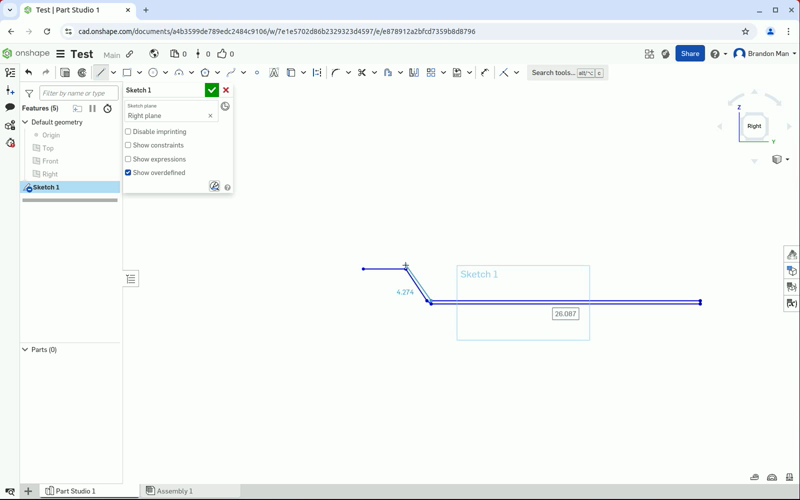
scroll(6)
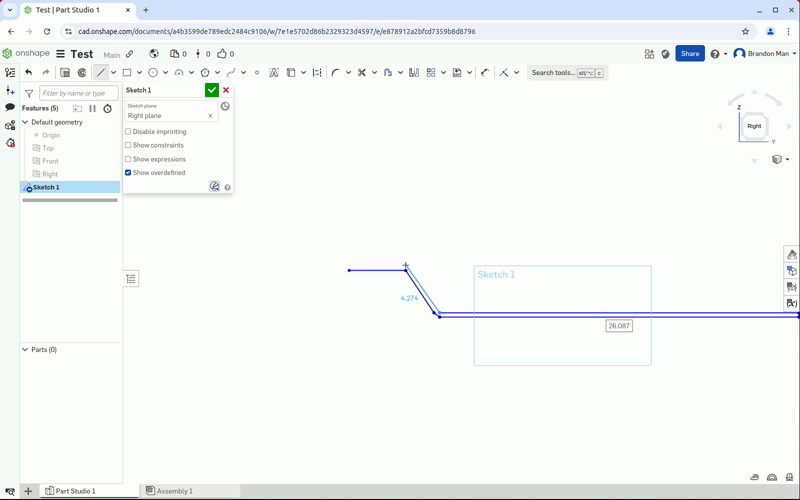
scroll(6)
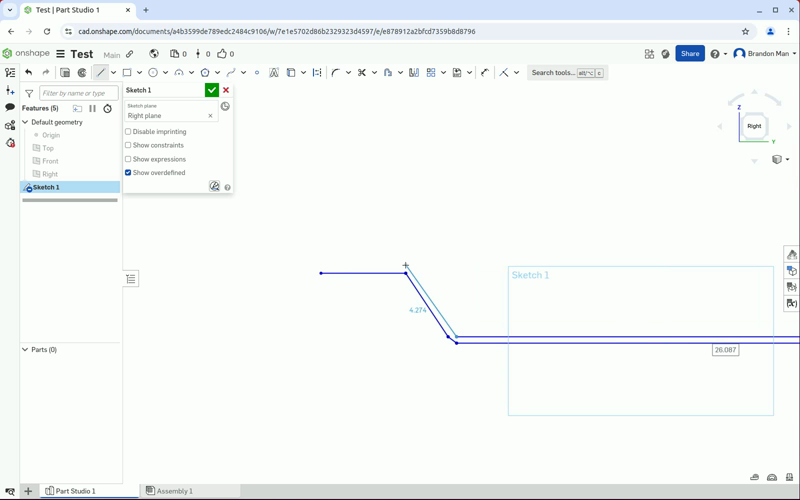
scroll(6)
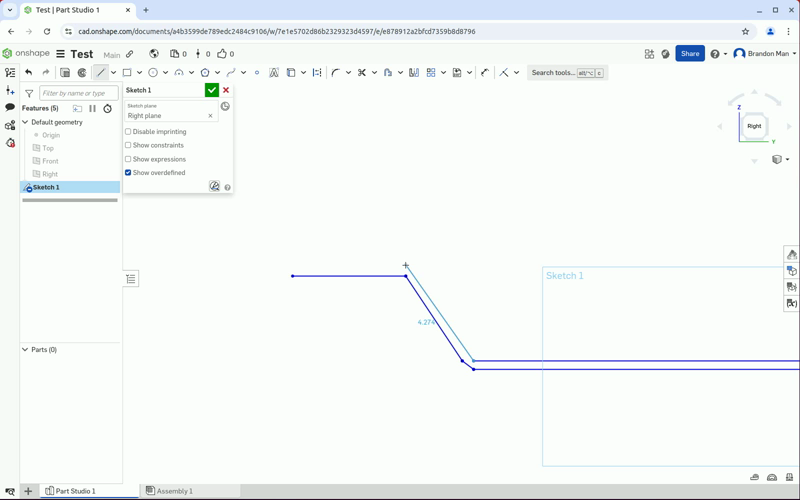
scroll(6)
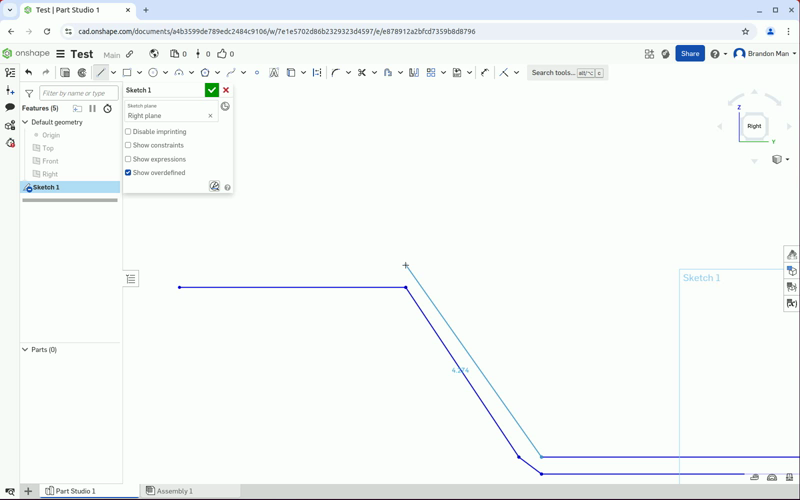
click(405, 264)
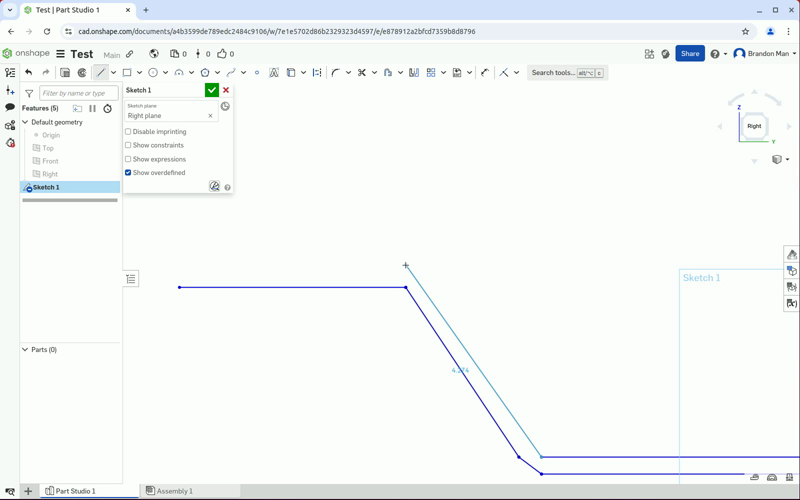
scroll(-6)
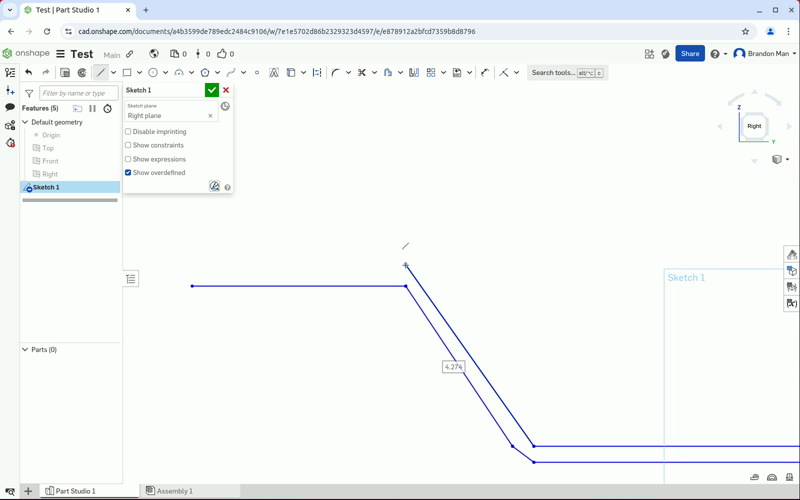
scroll(-6)
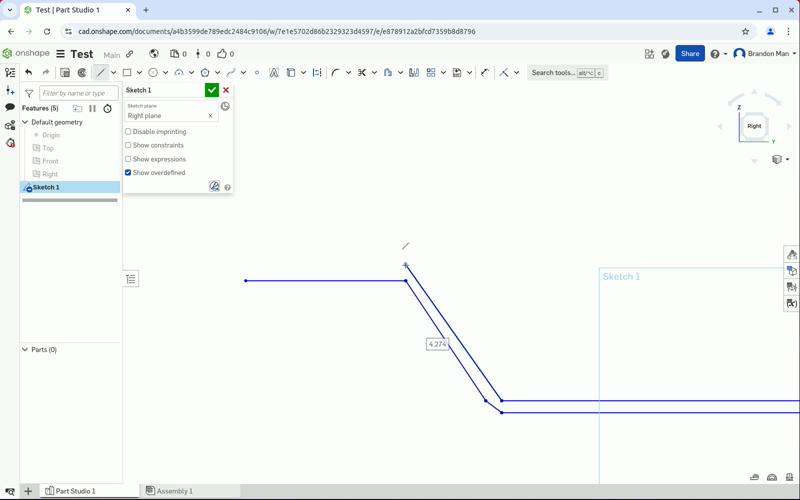
scroll(-6)
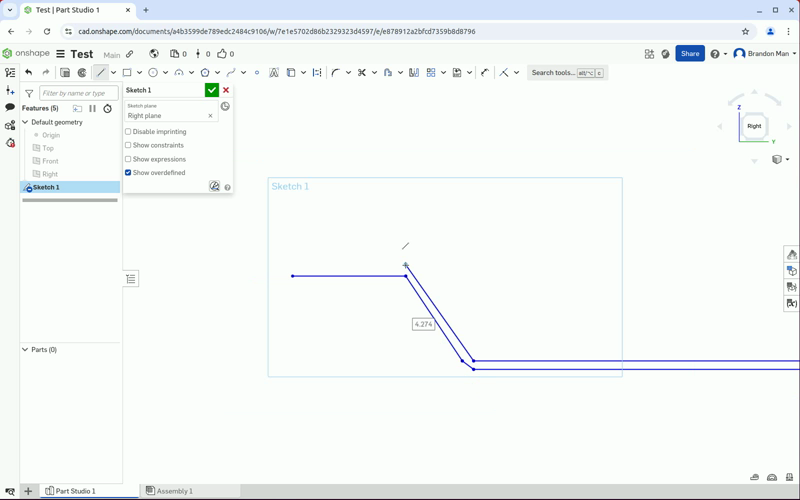
scroll(-6)
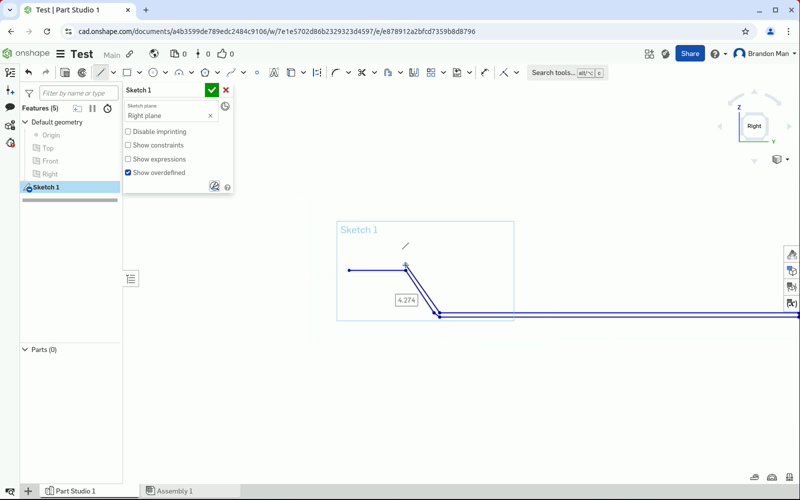
scroll(-6)
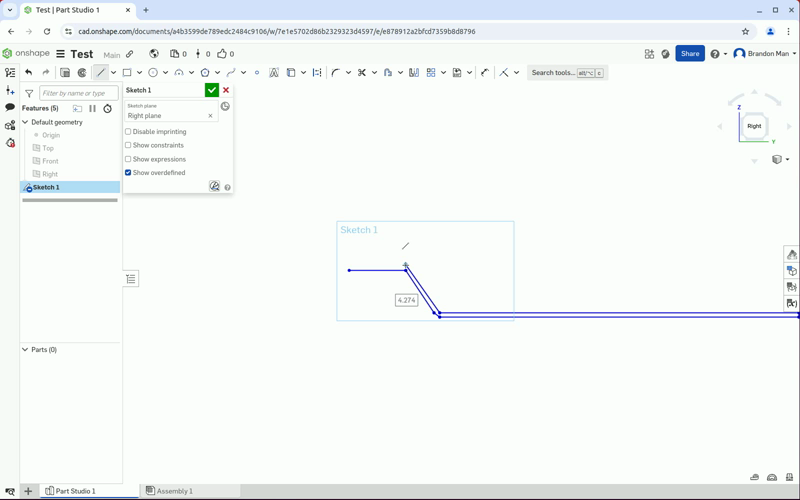
scroll(-6)
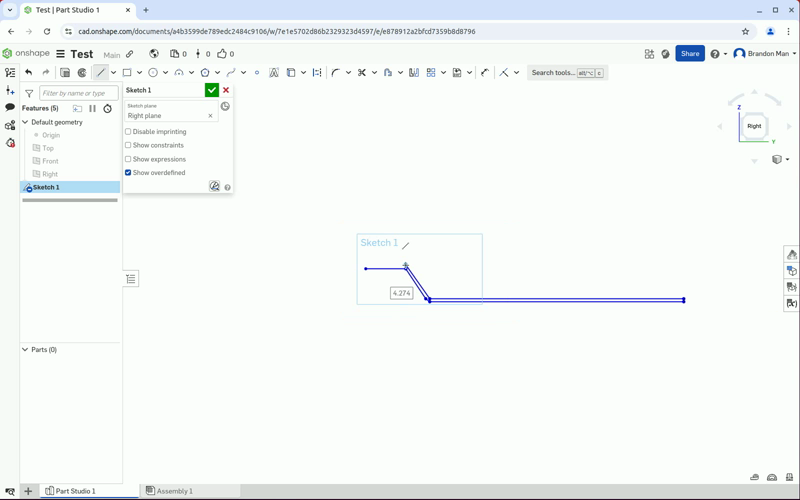
scroll(-6)
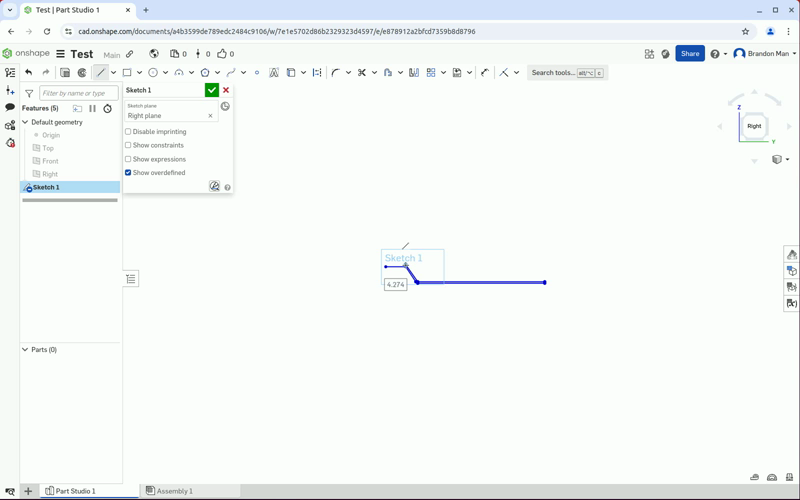
key_up(shift)
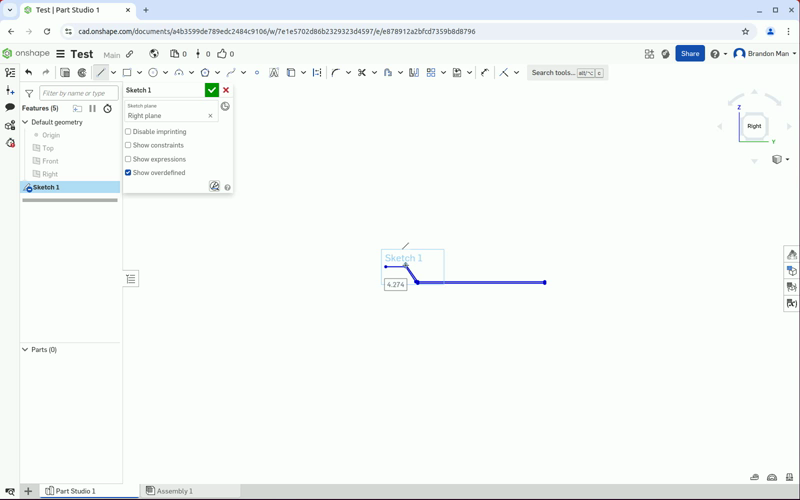
key_down(shift)
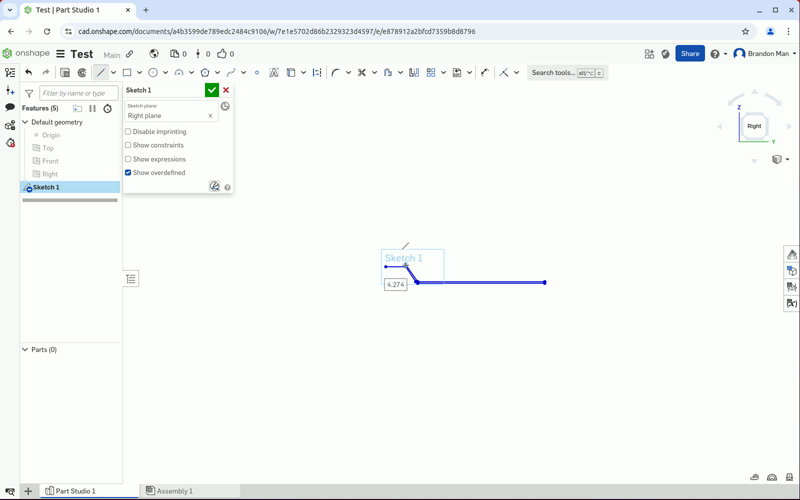
mouse_move(435, 264)
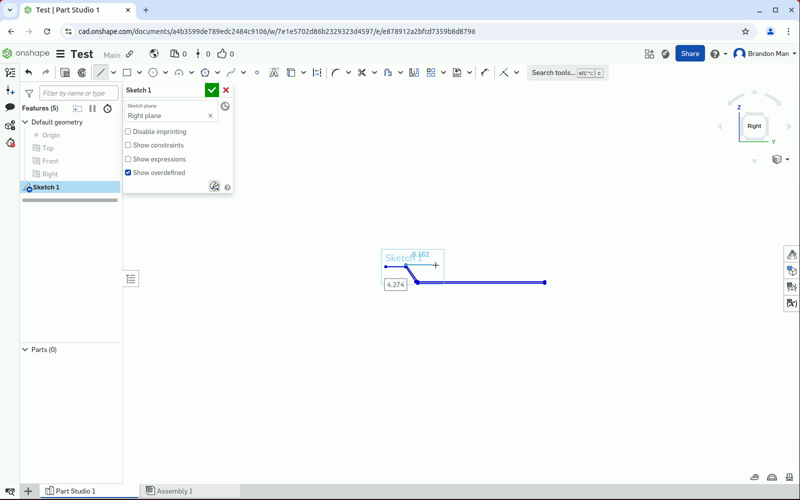
mouse_move(385, 264)
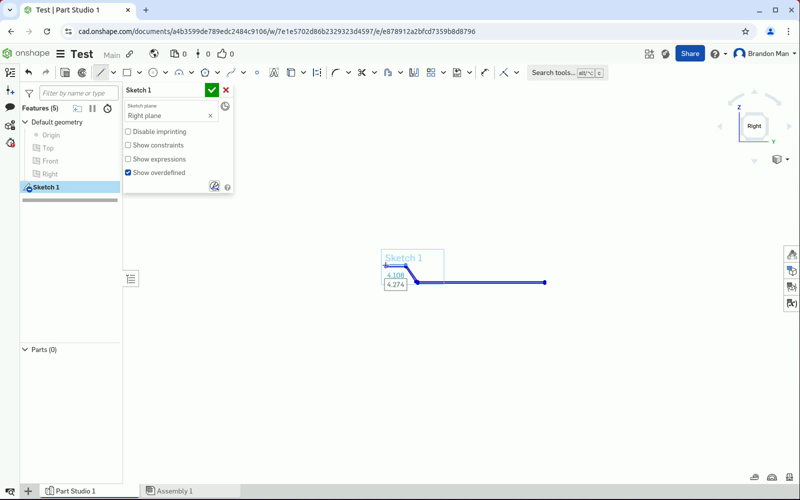
scroll(6)
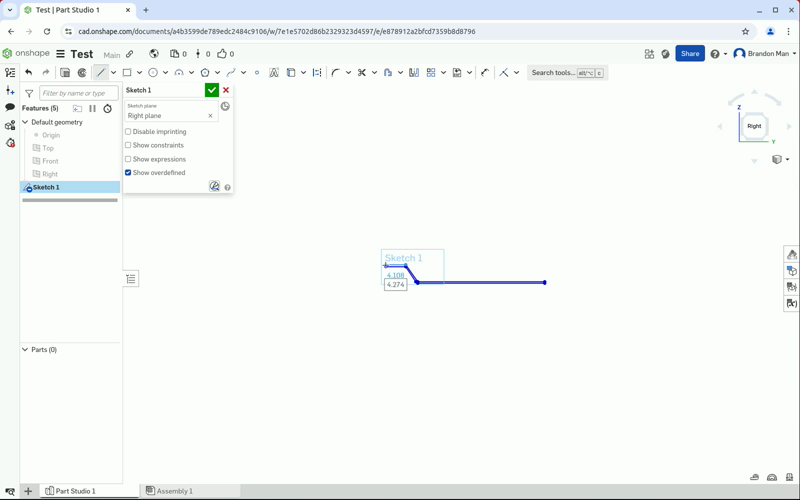
scroll(6)
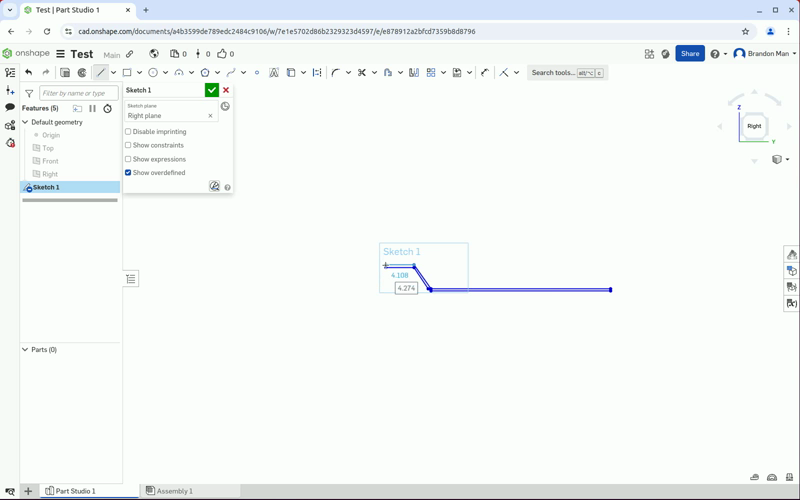
scroll(6)
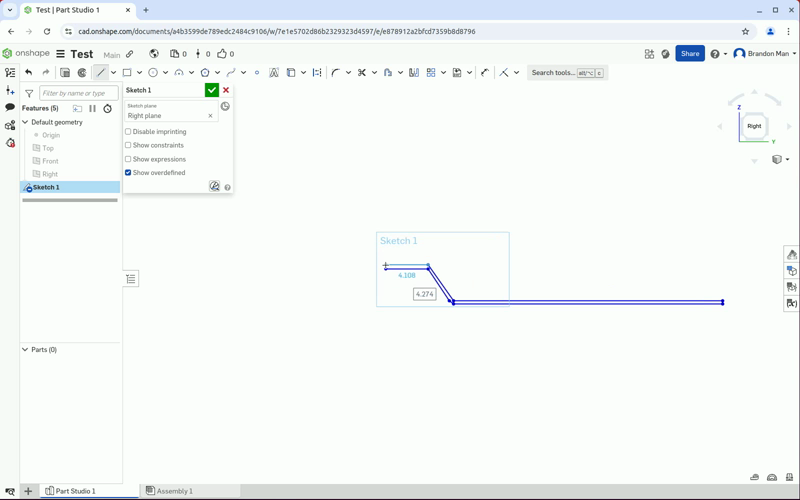
scroll(6)
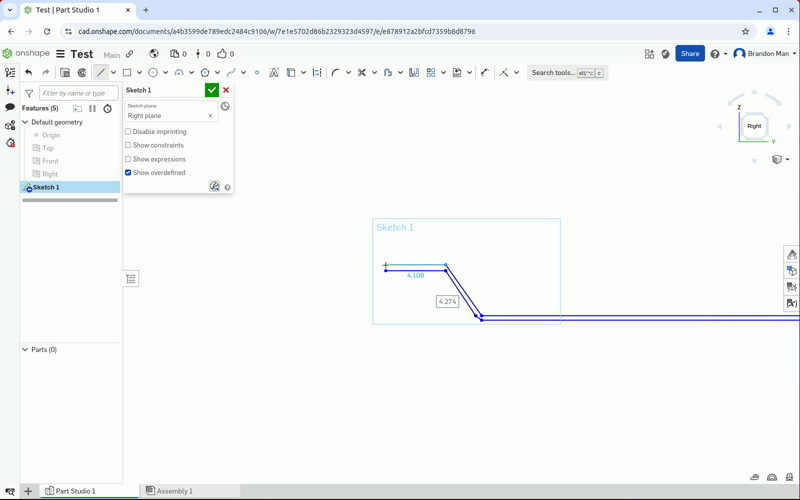
scroll(6)
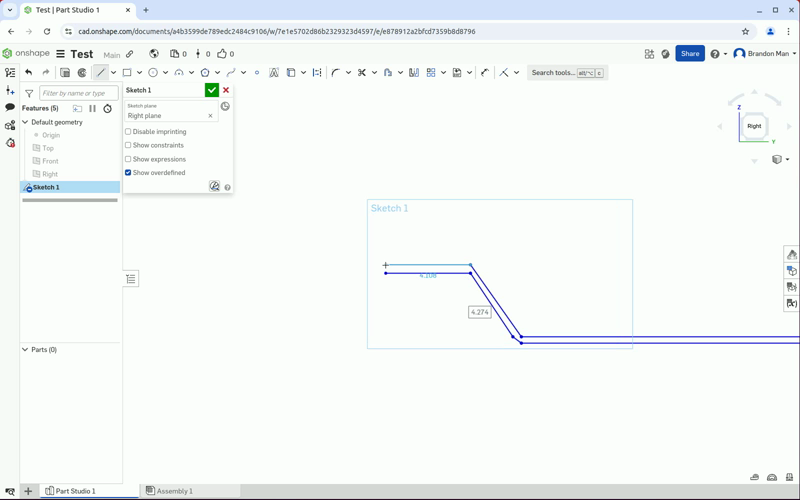
scroll(6)
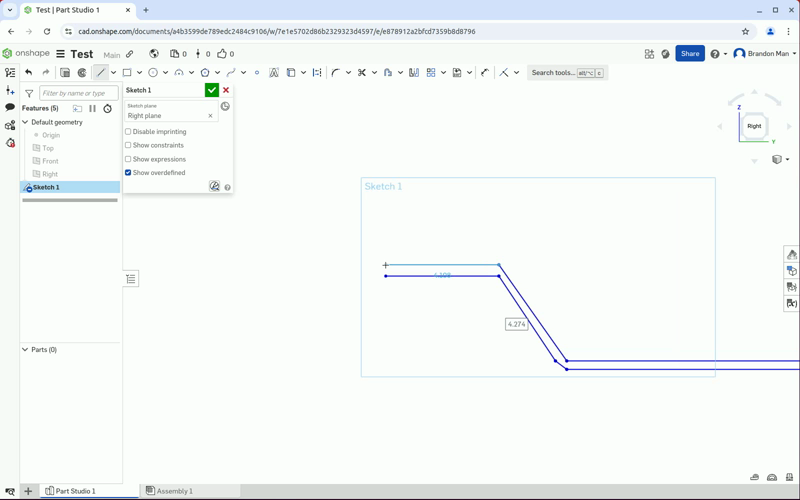
scroll(6)
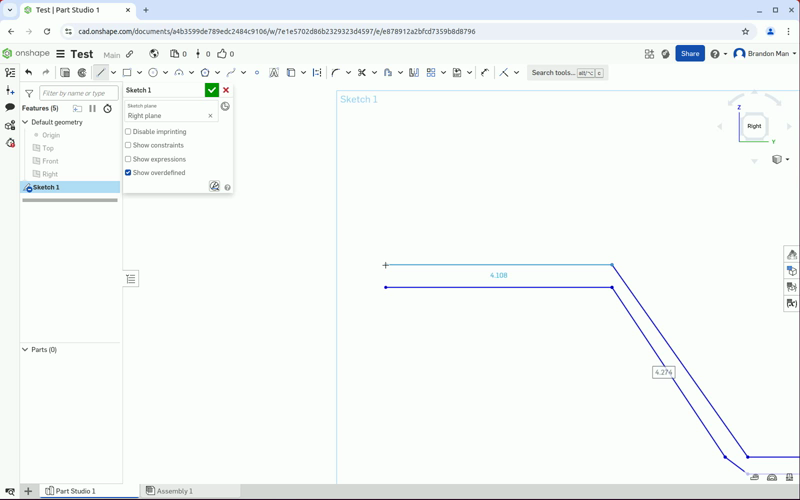
click(385, 264)
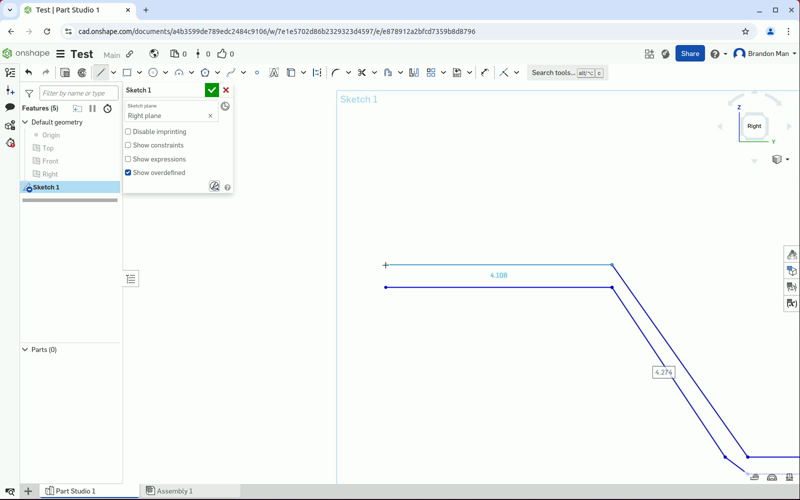
scroll(-6)
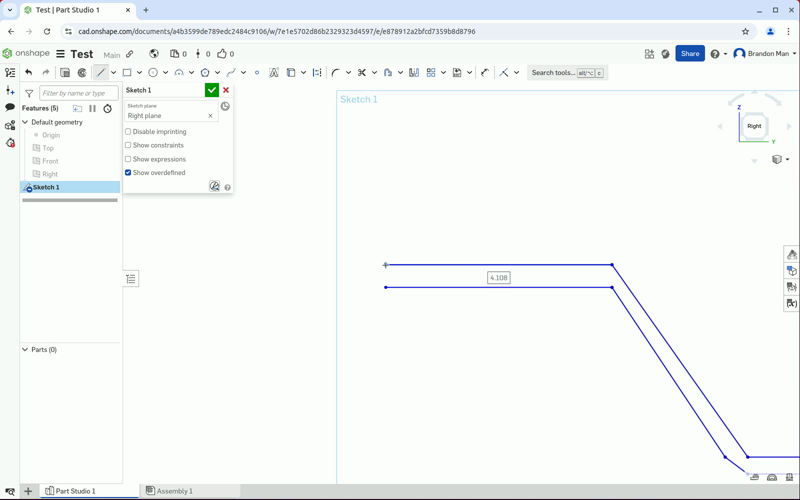
scroll(-6)
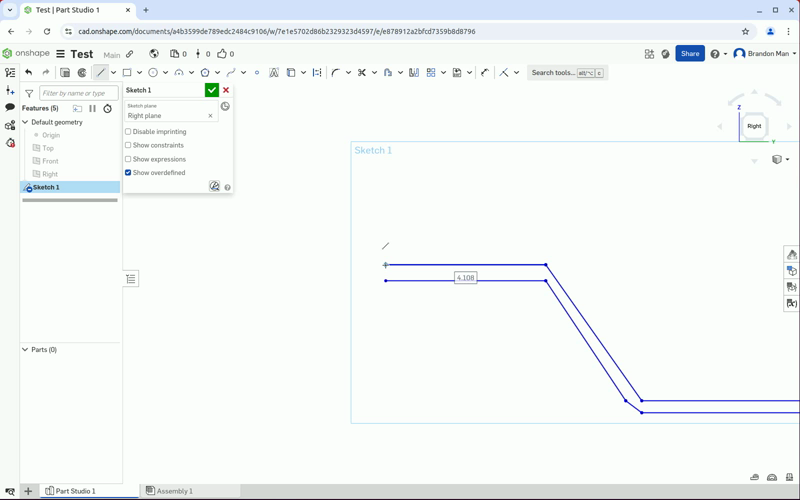
scroll(-6)
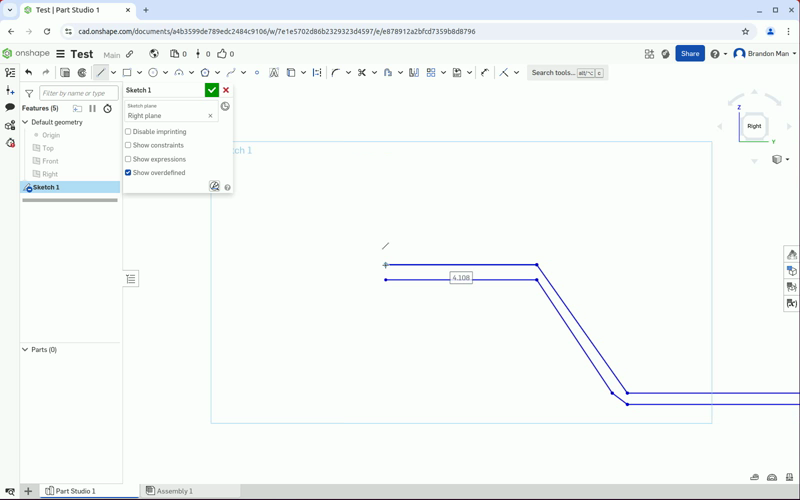
scroll(-6)
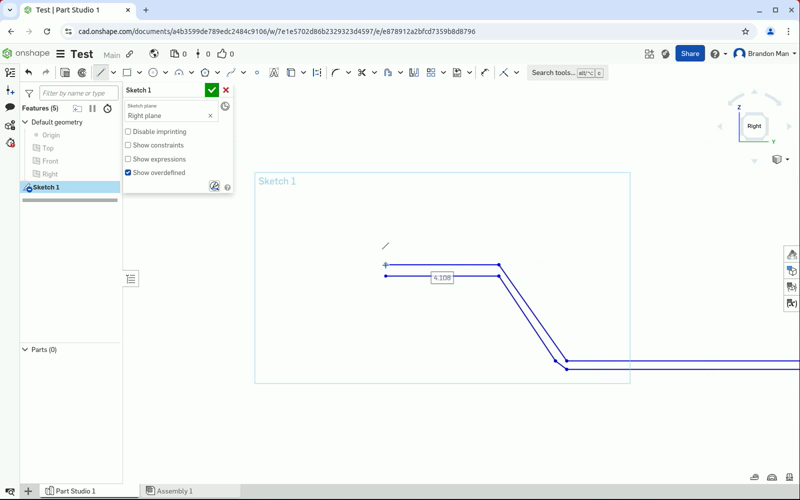
scroll(-6)
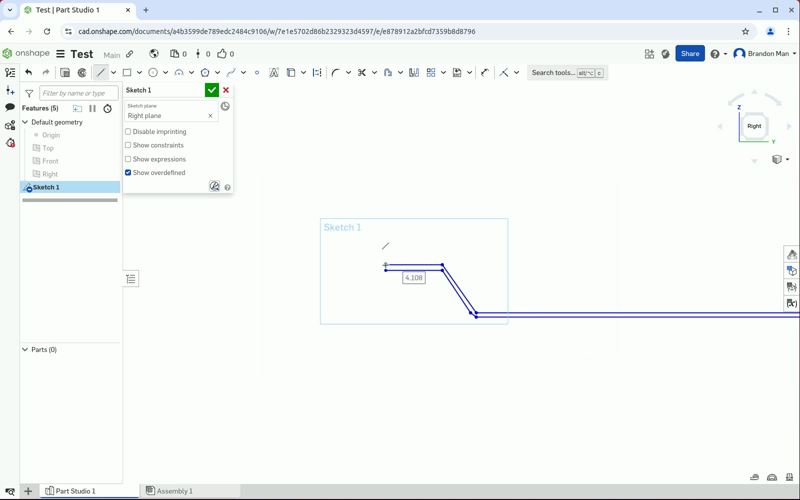
scroll(-6)
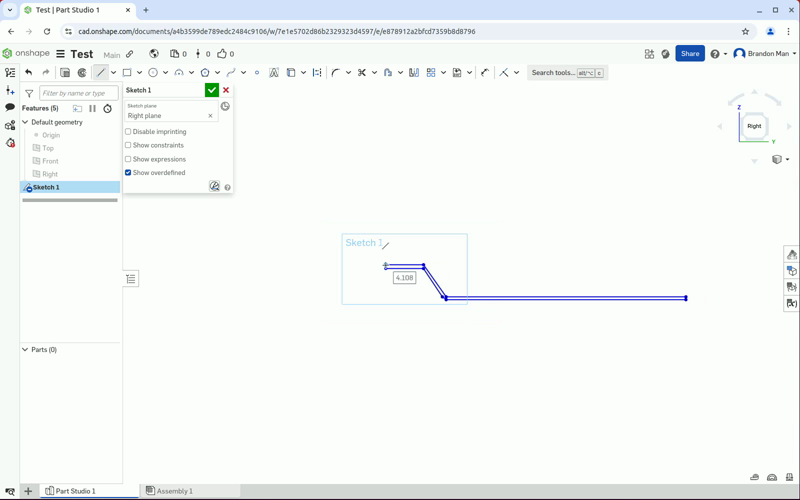
scroll(-6)
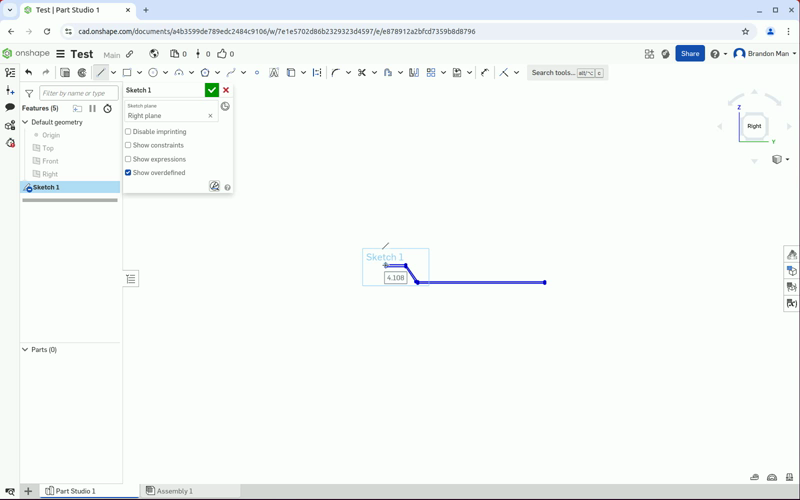
key_up(shift)
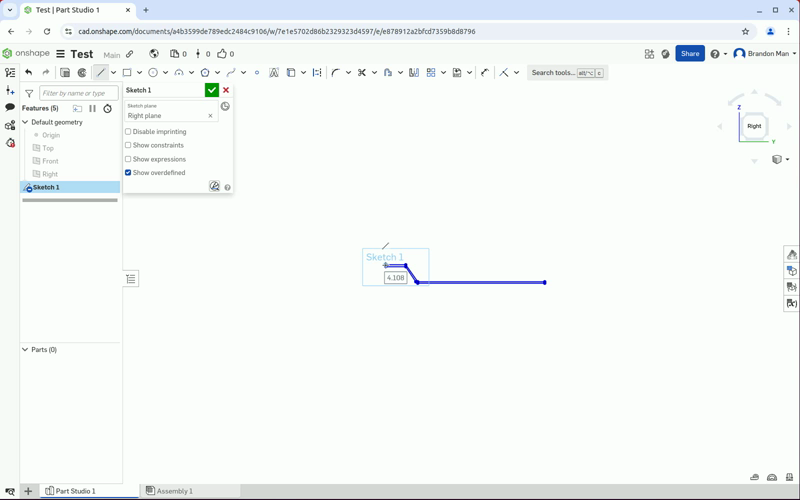
mouse_move(415, 264)
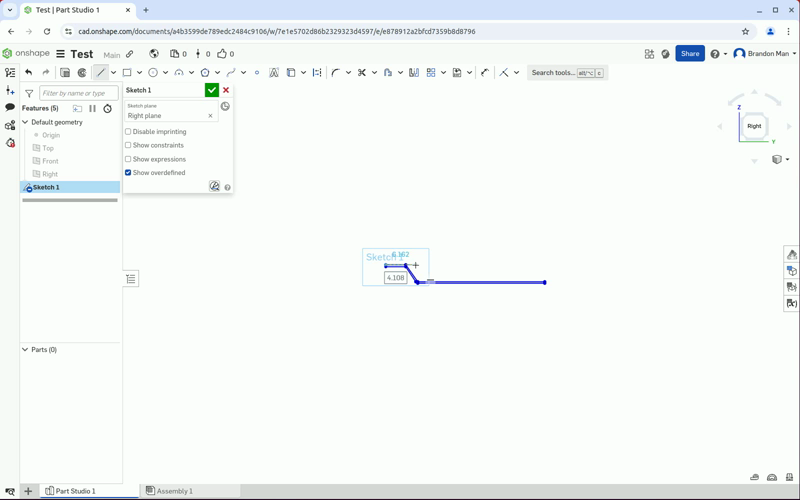
key_down(shift)
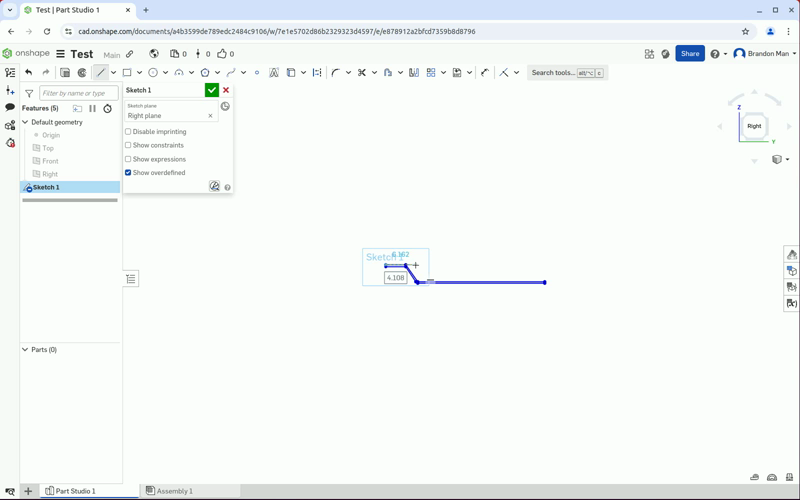
mouse_move(385, 266)
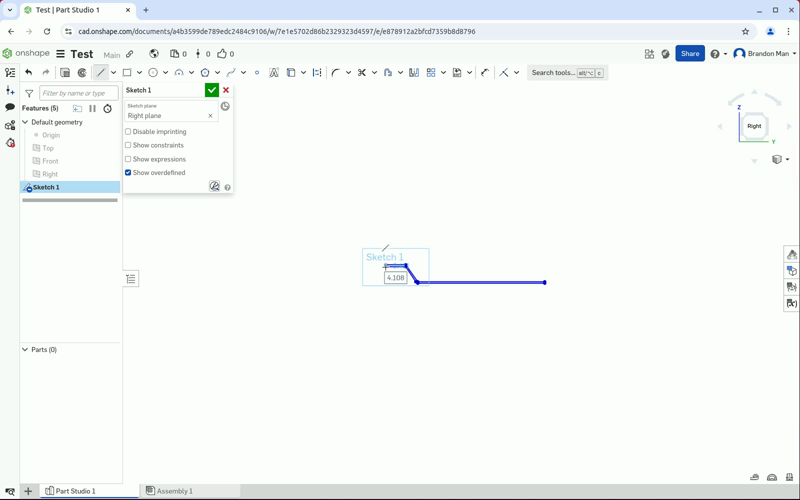
scroll(6)
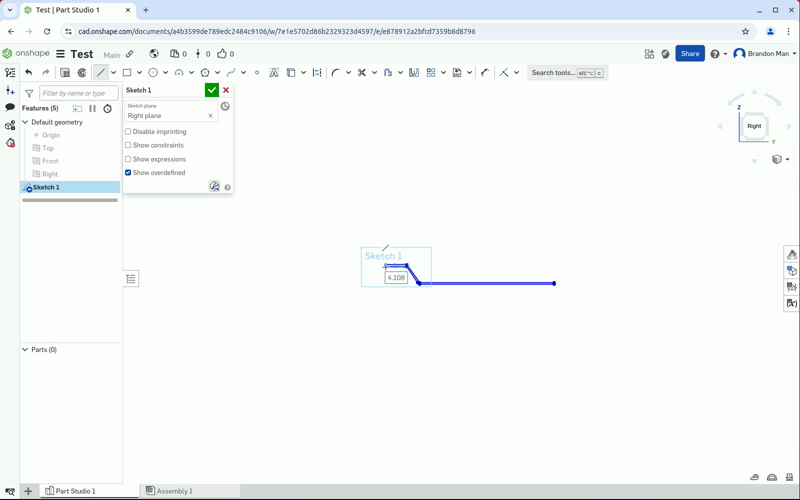
scroll(6)
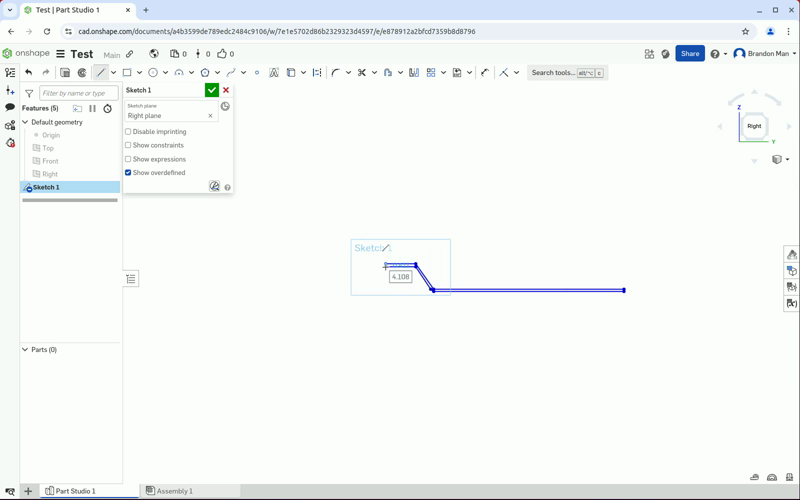
scroll(6)
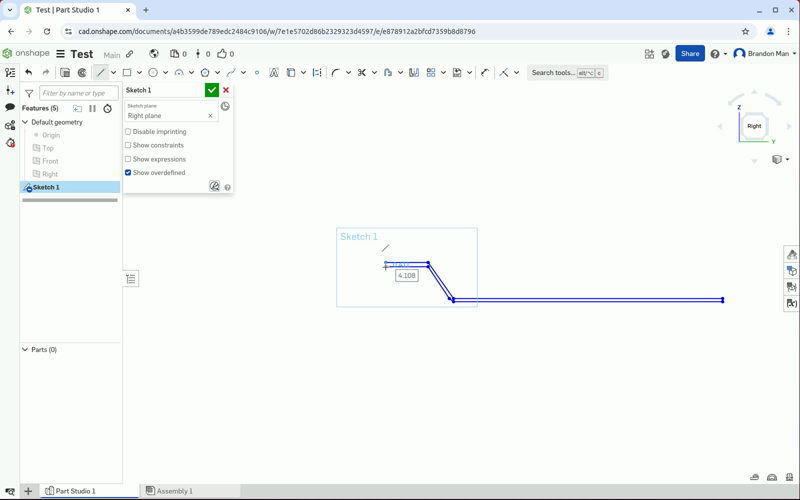
scroll(6)
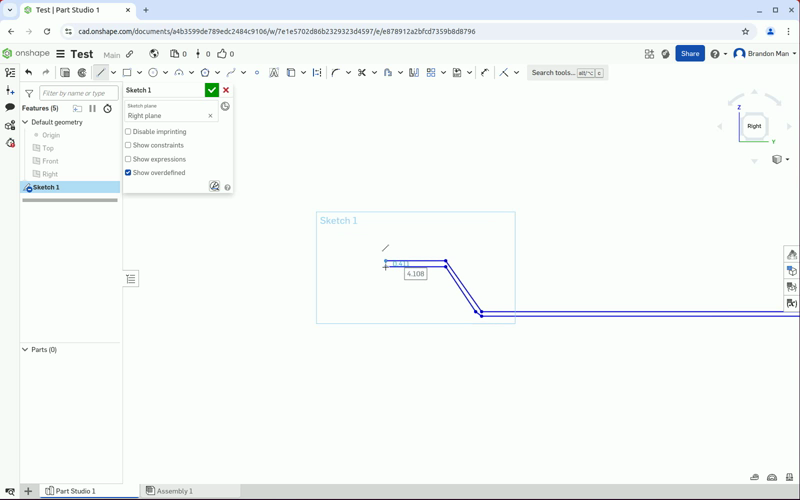
scroll(6)
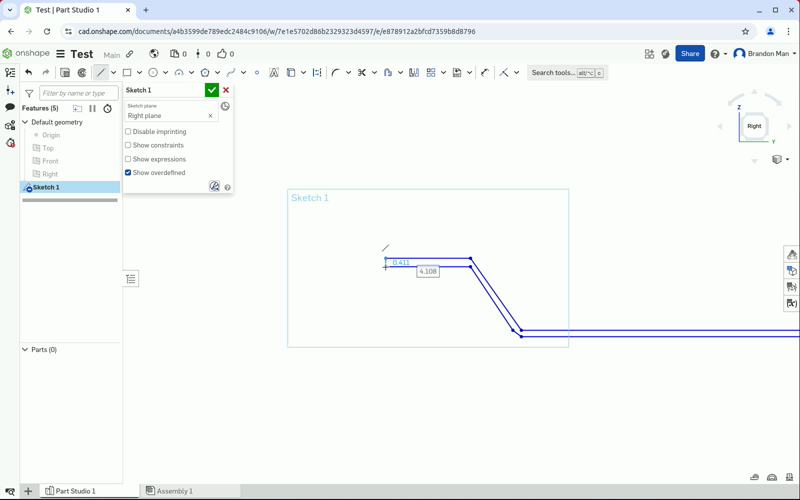
scroll(6)
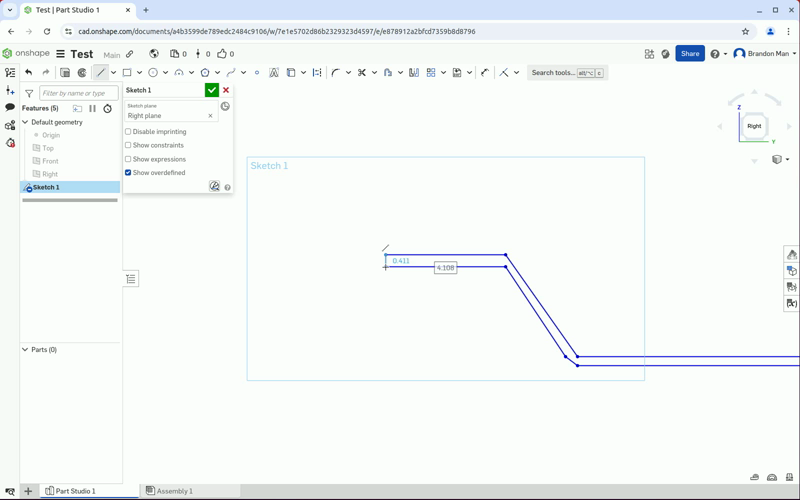
scroll(6)
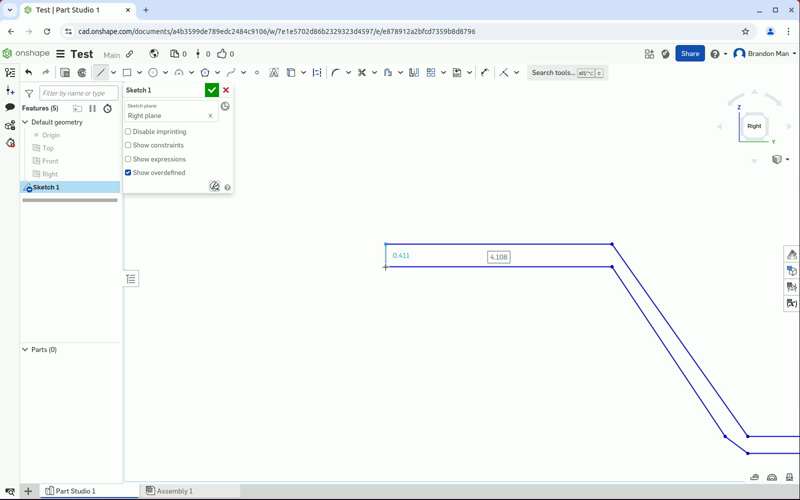
key_up(shift)
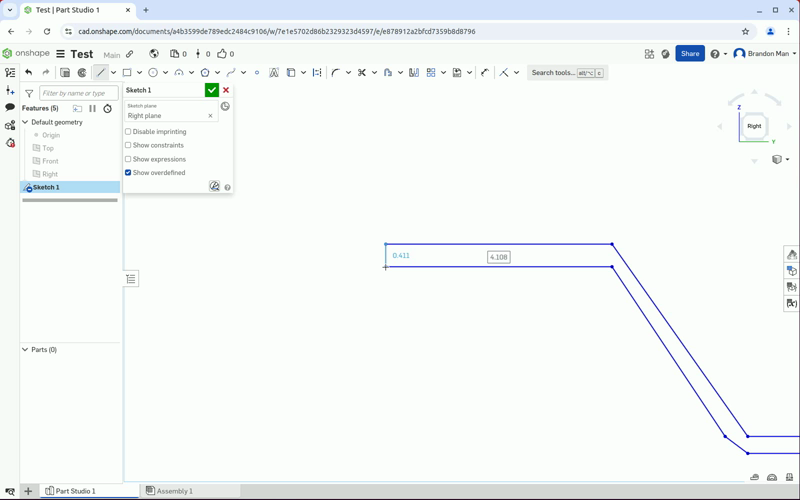
click(385, 266)
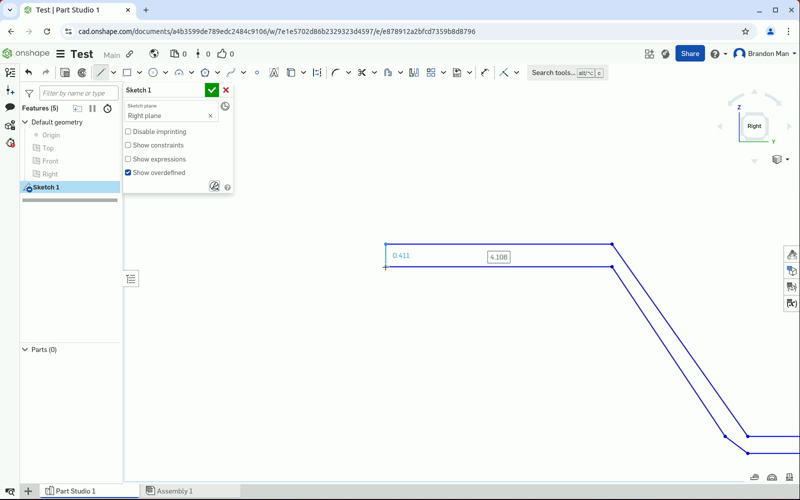
scroll(-6)
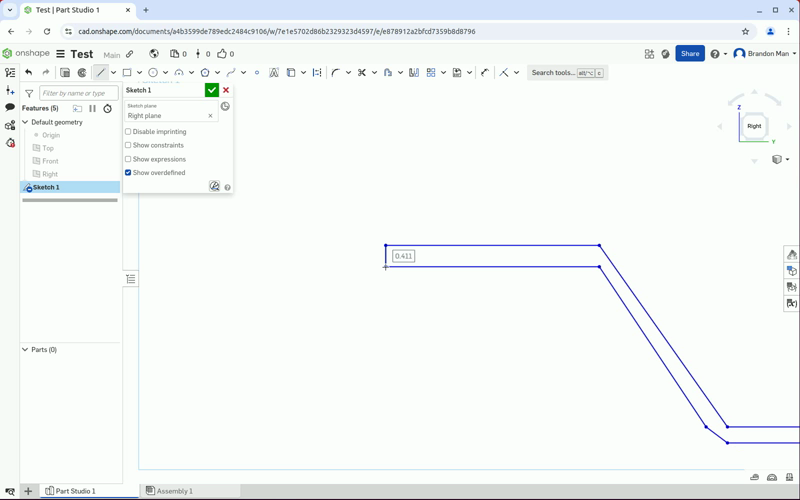
scroll(-6)
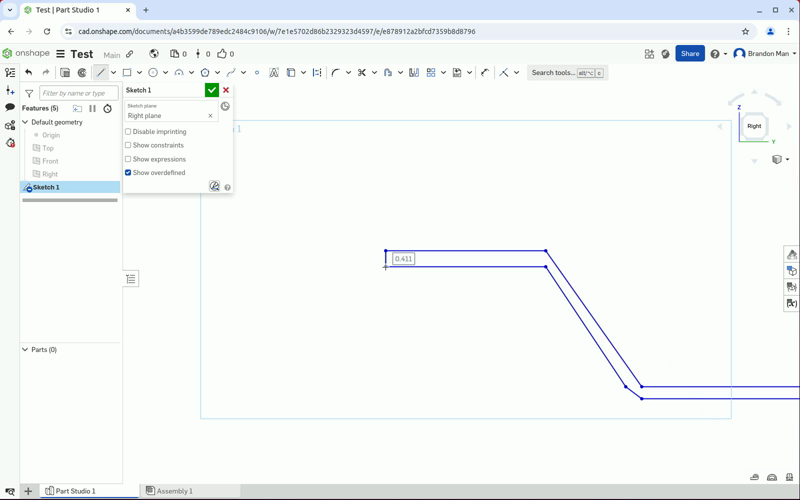
scroll(-6)
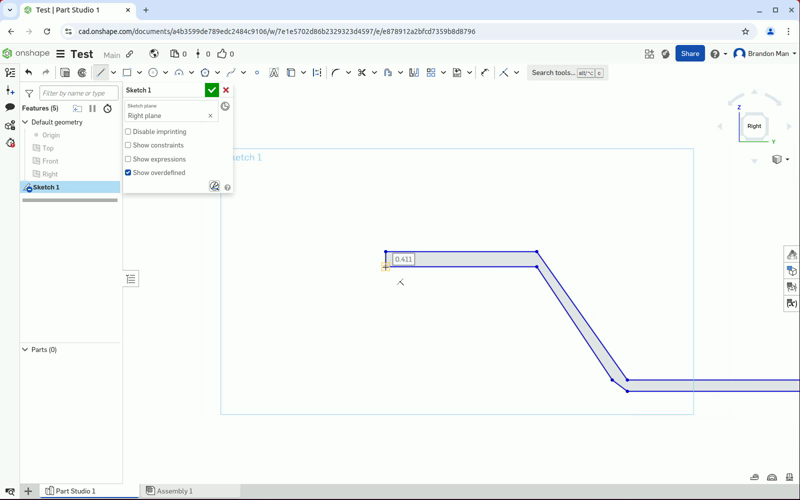
scroll(-6)
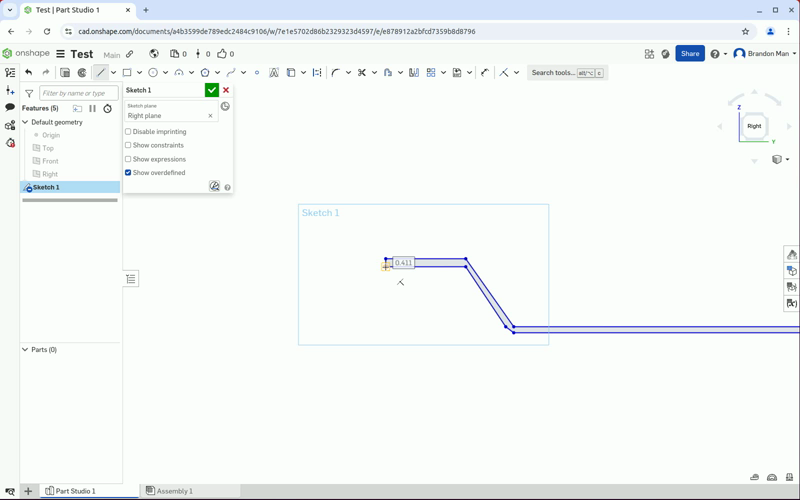
scroll(-6)
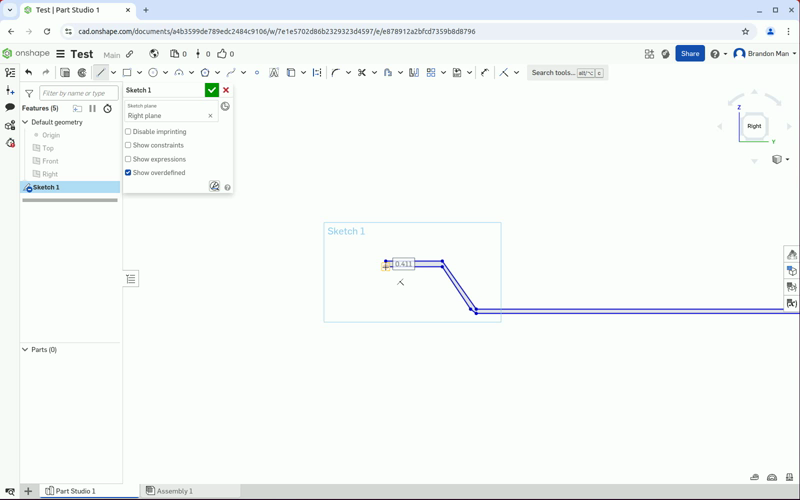
scroll(-6)
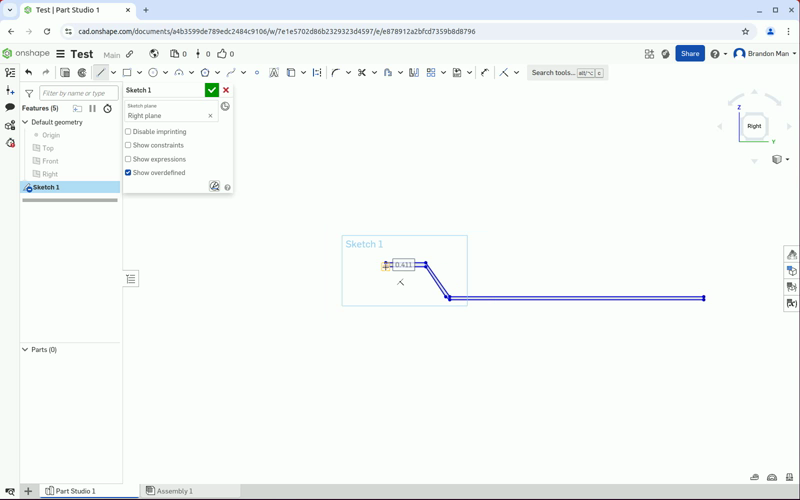
scroll(-6)
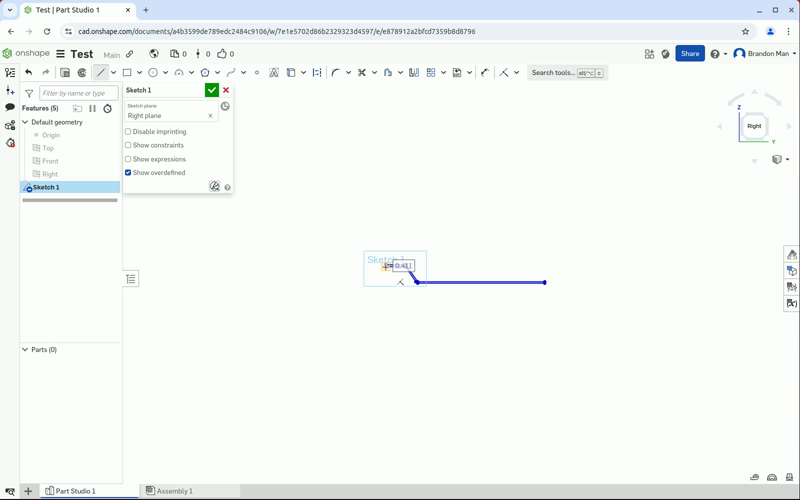
key(esc)
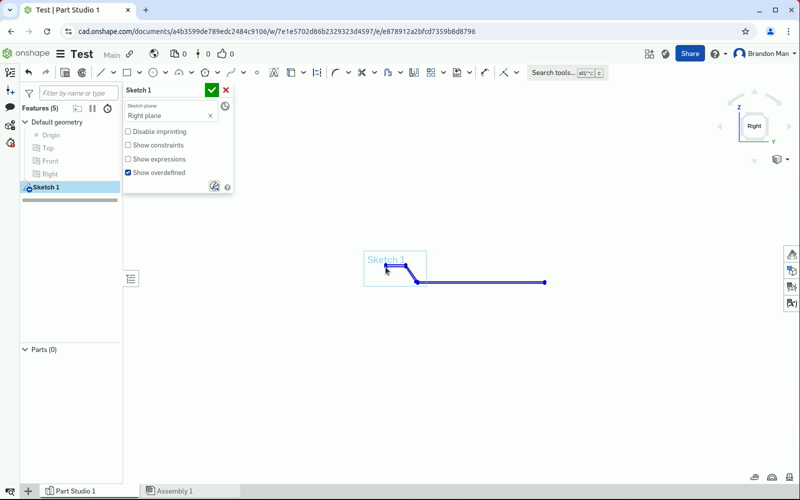
mouse_move(403, 265)
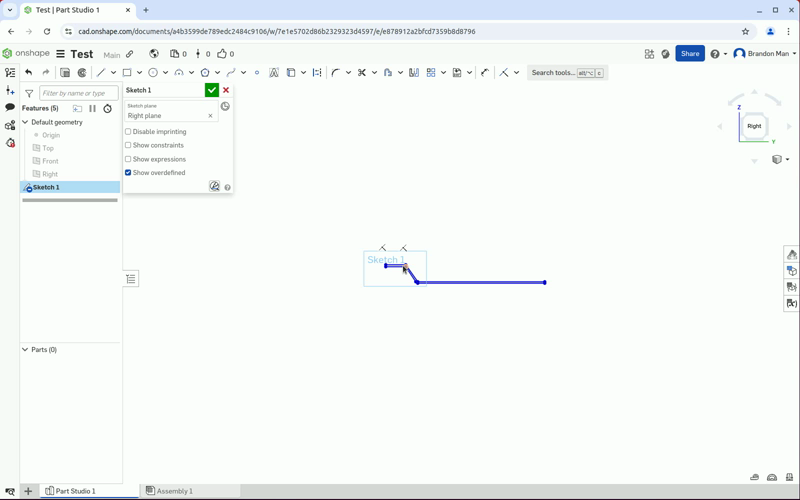
scroll(6)
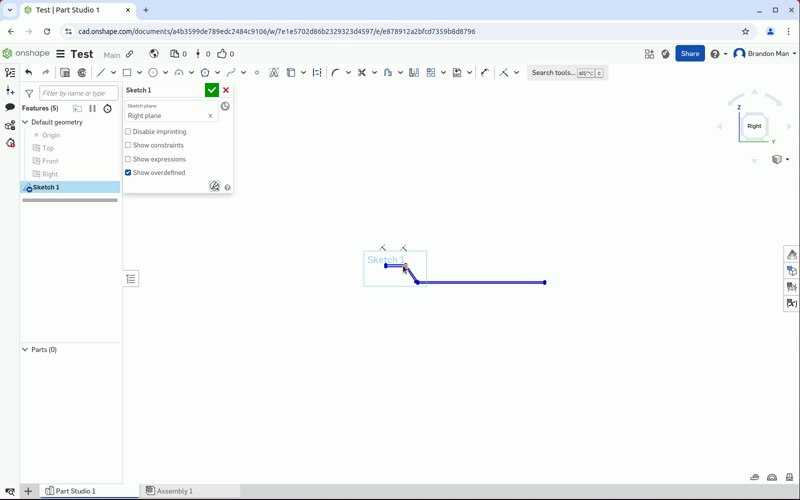
scroll(6)
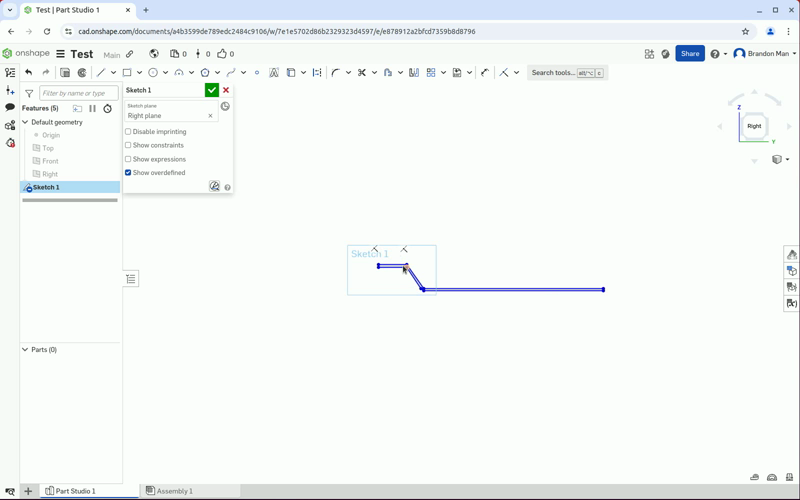
scroll(6)
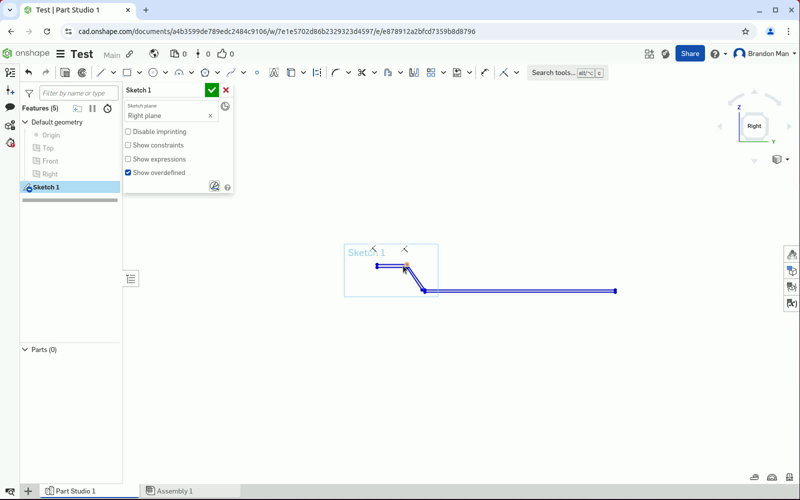
scroll(6)
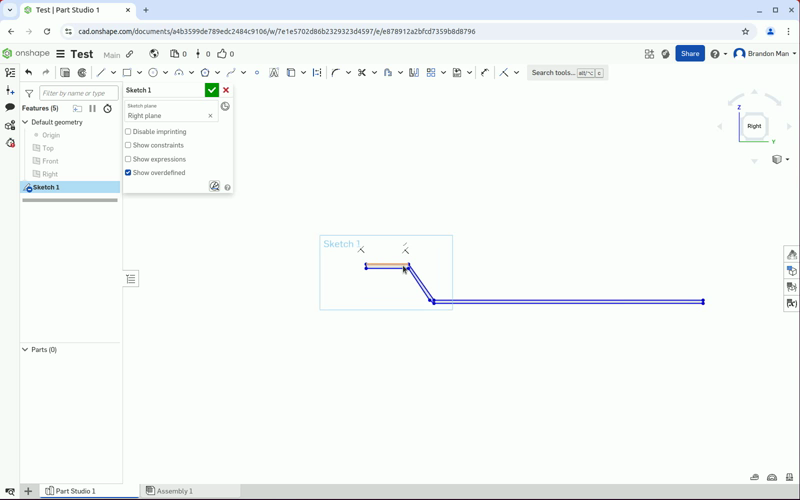
scroll(6)
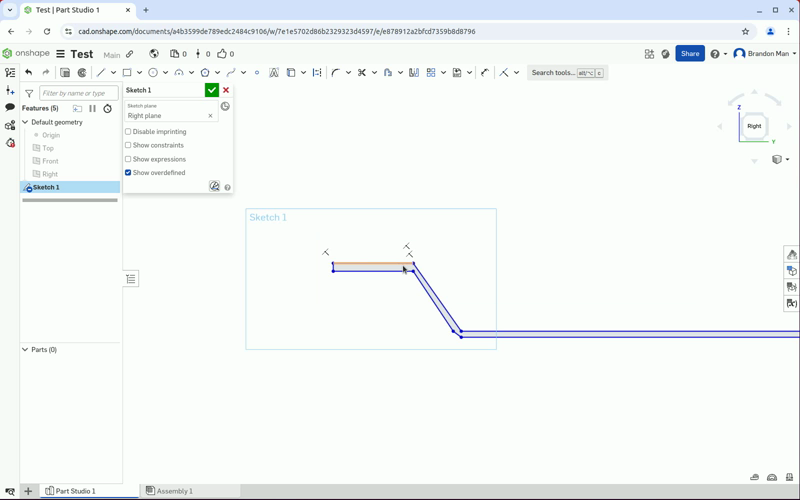
scroll(6)
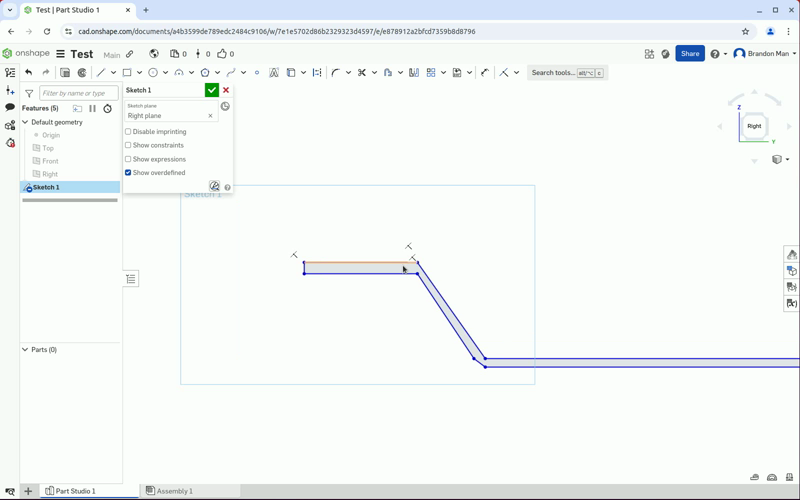
scroll(6)
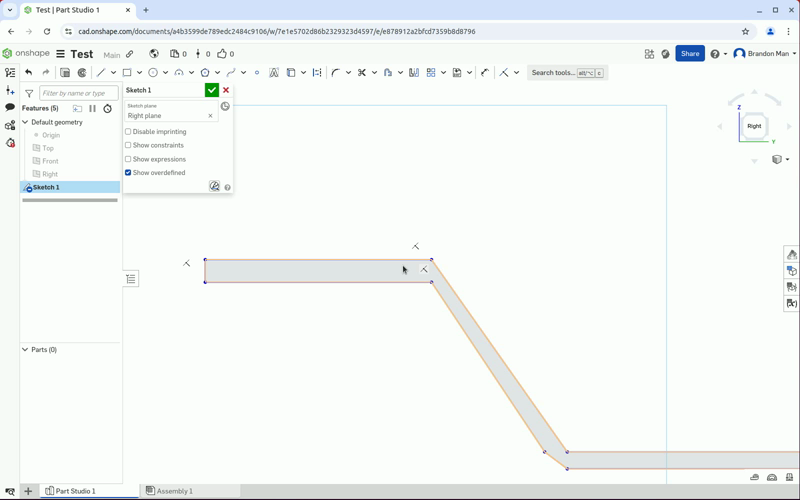
click(403, 265)
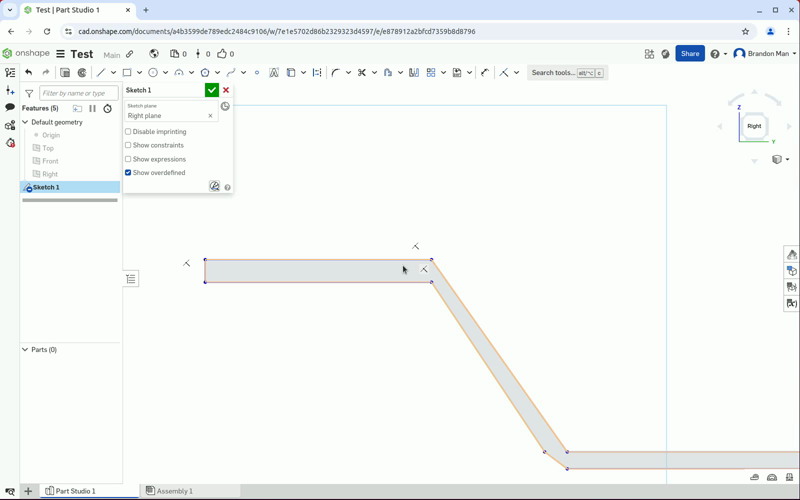
scroll(-6)
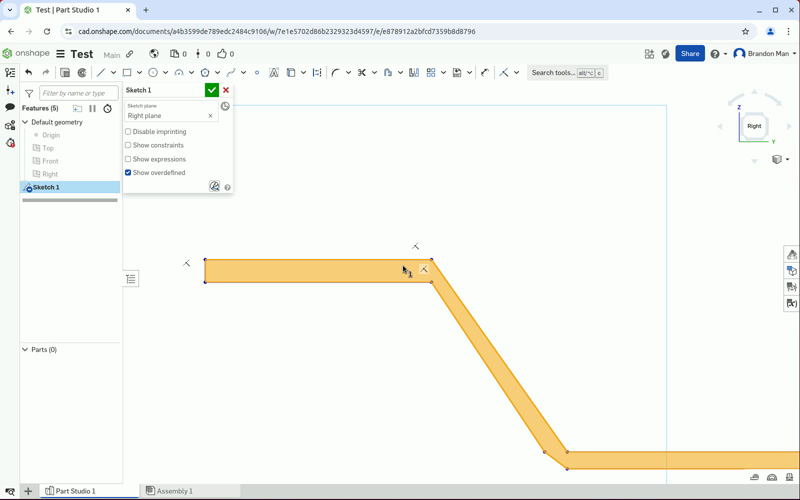
scroll(-6)
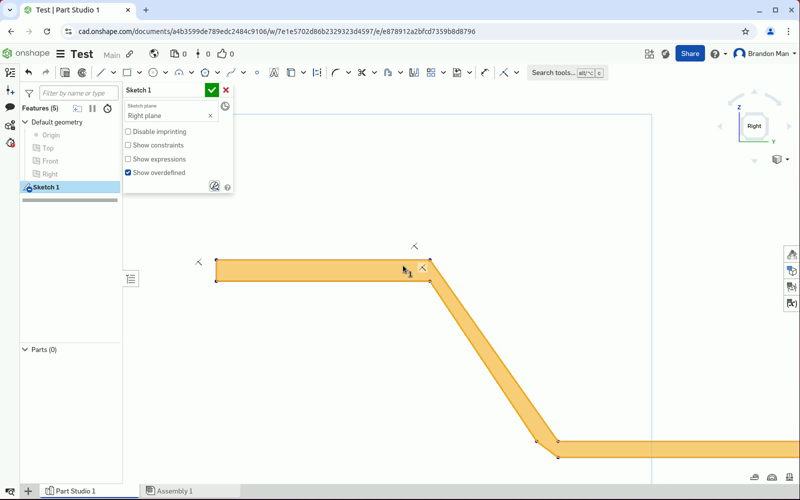
scroll(-6)
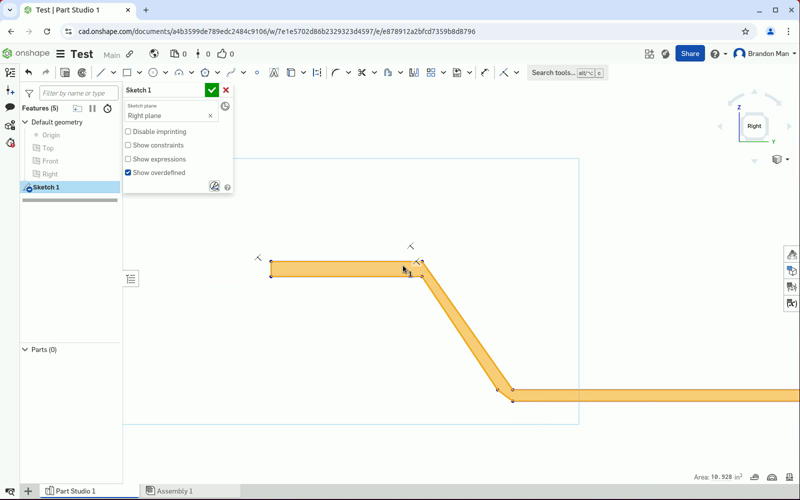
scroll(-6)
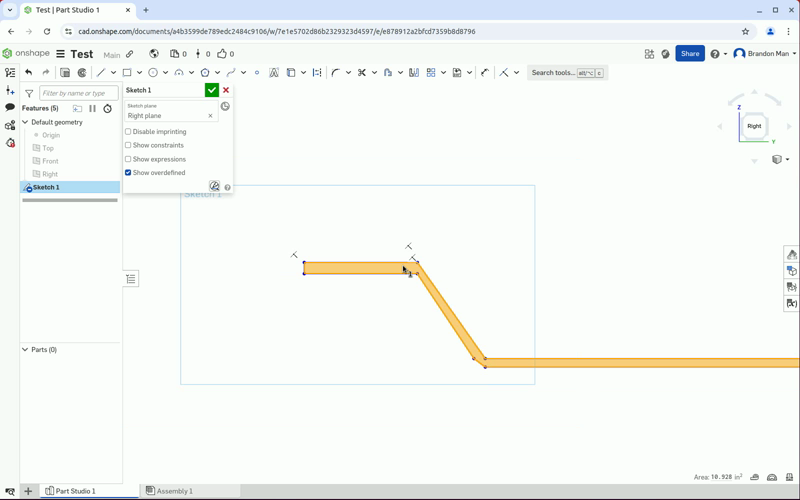
scroll(-6)
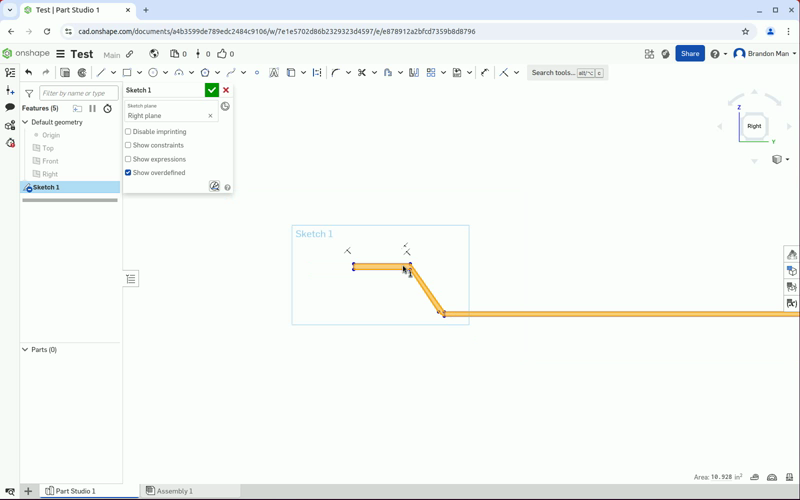
scroll(-6)
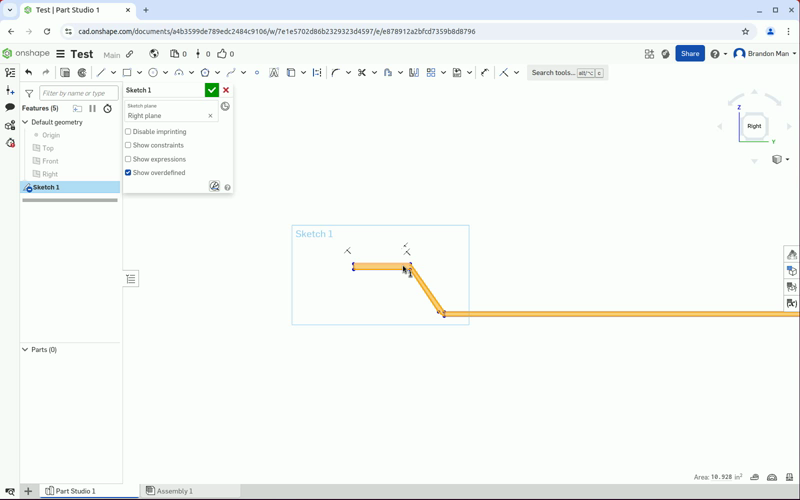
scroll(-6)
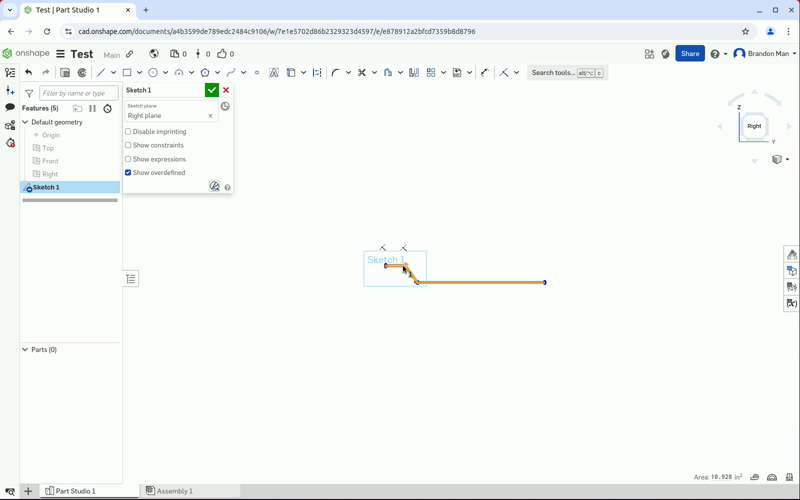
mouse_move(73, 352)
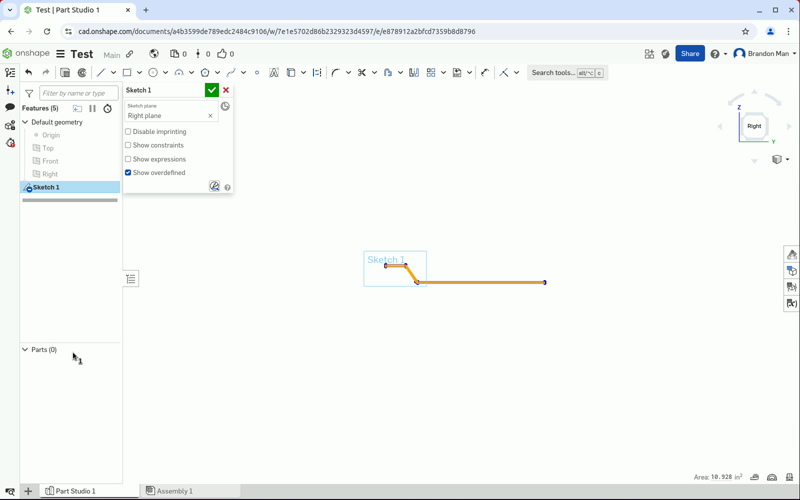
key(shift+y)
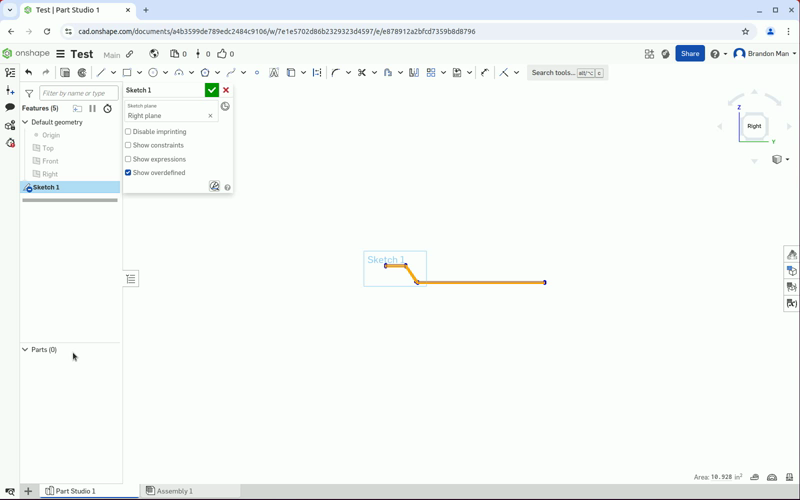
key(shift+e)
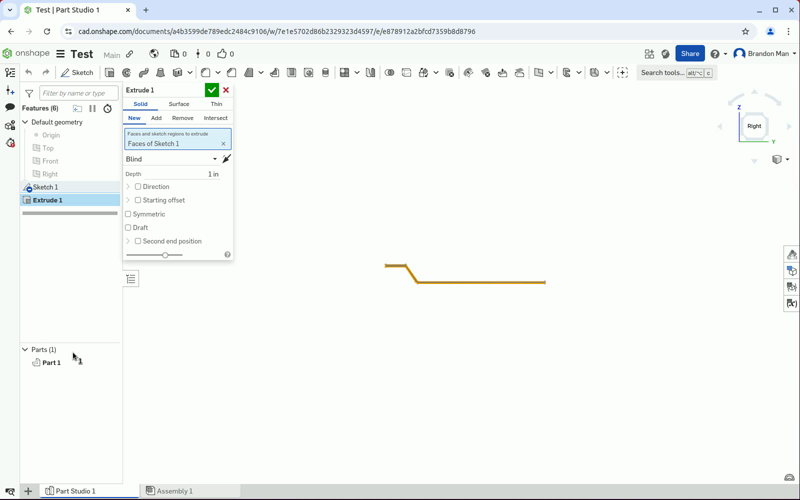
mouse_move(143, 106)
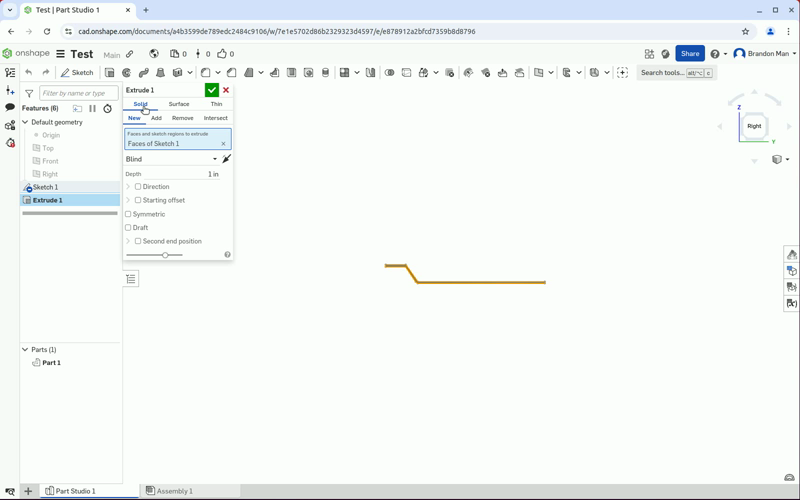
click(143, 106)
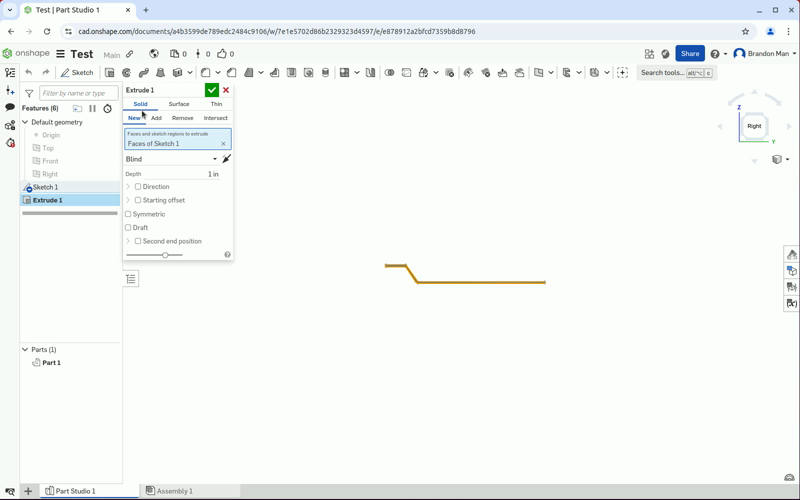
mouse_move(137, 120)
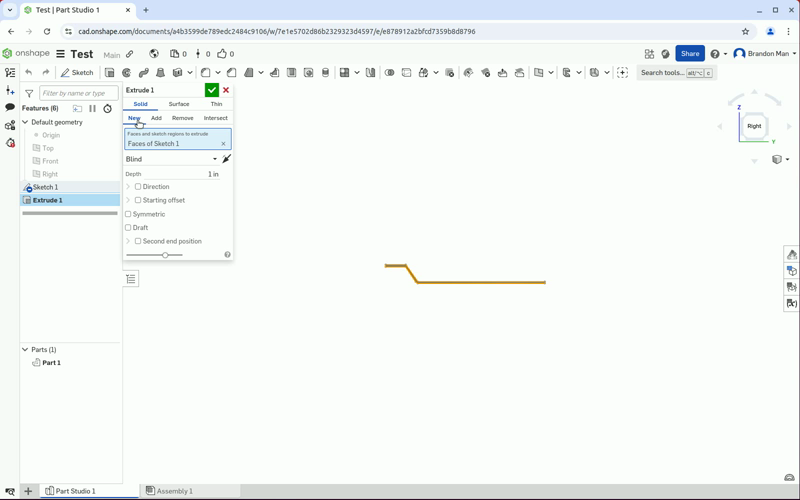
click(137, 120)
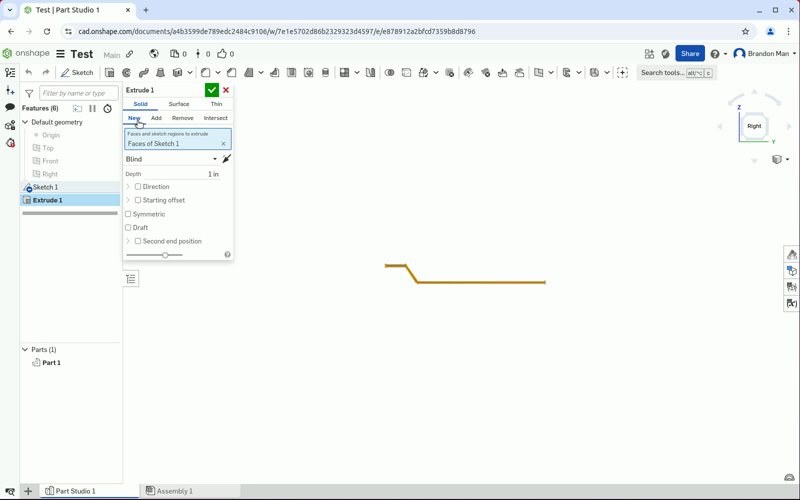
key(tab, 4)
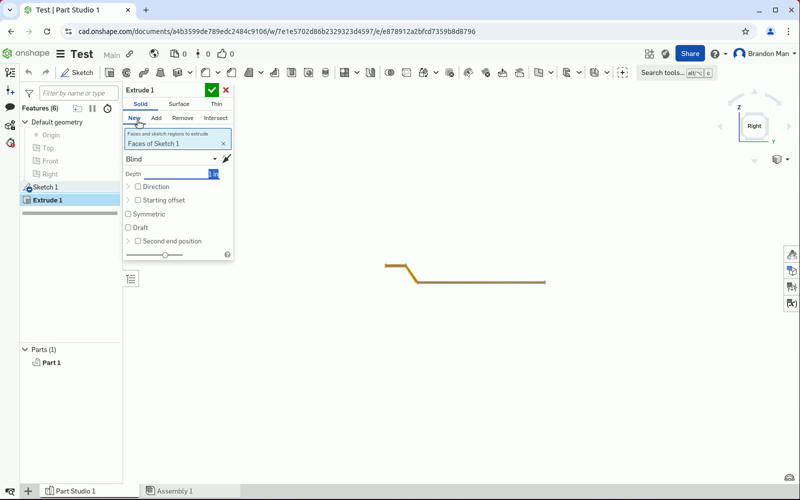
text(23.108)
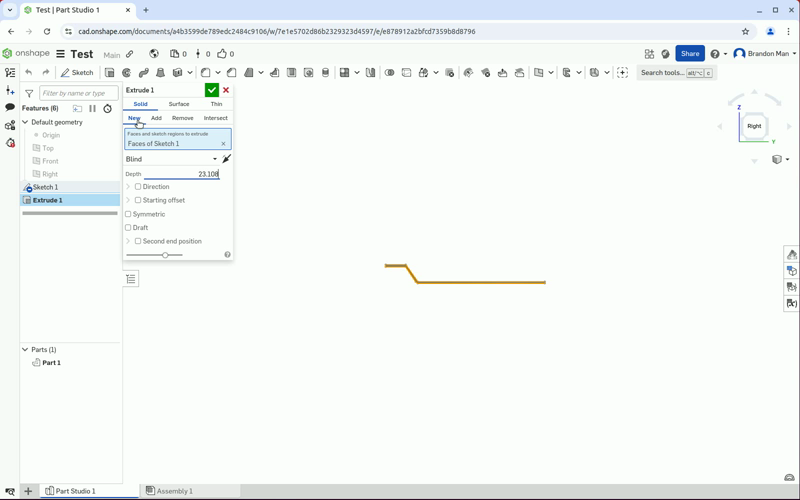
key(enter)
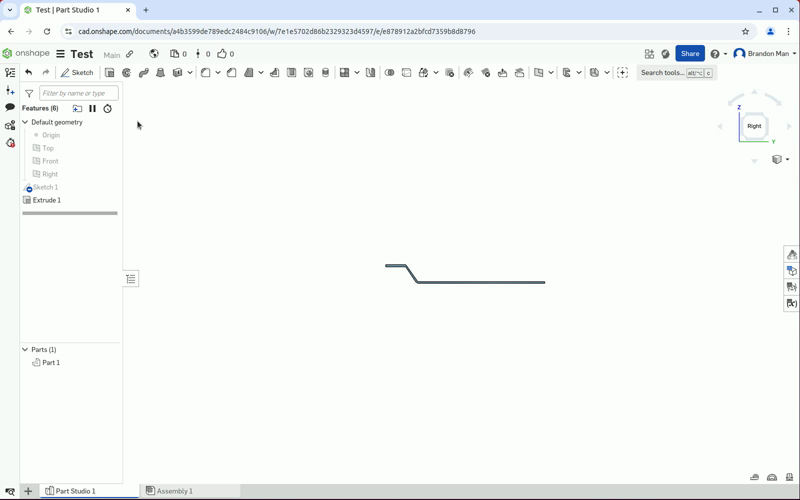
key(shift+h)
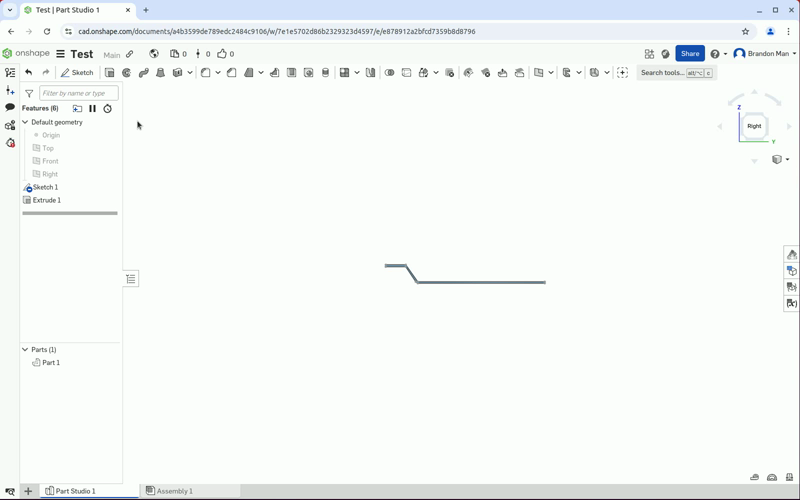
key(shift+h)
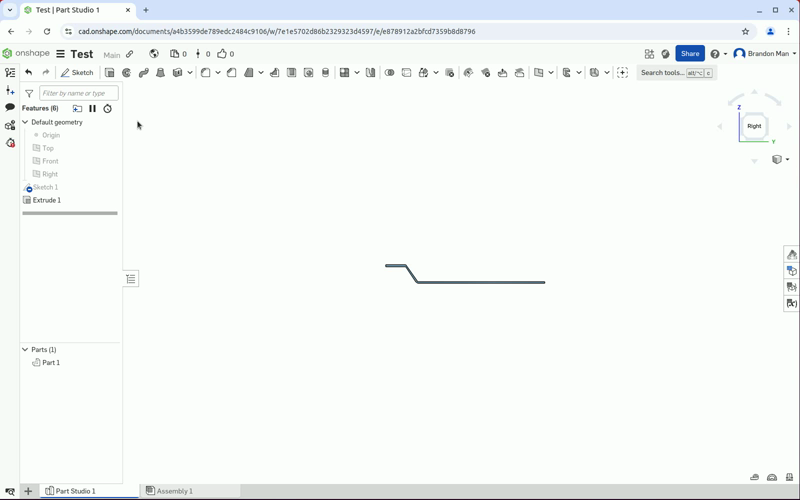
mouse_move(73, 189)
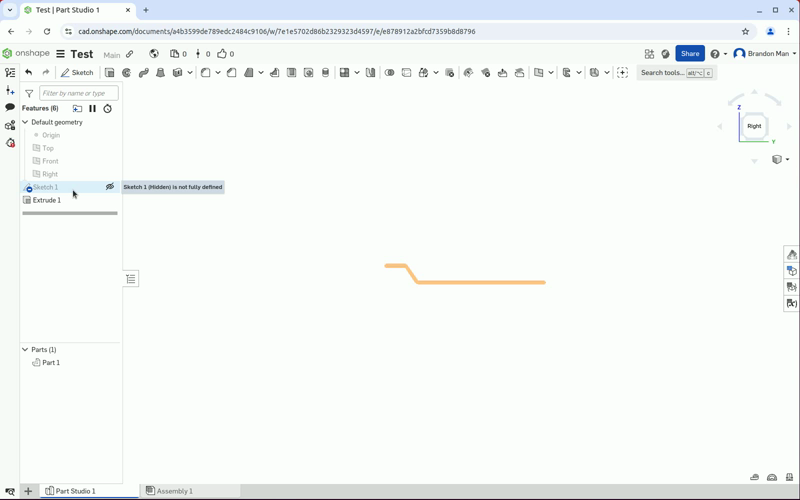
click(73, 189)
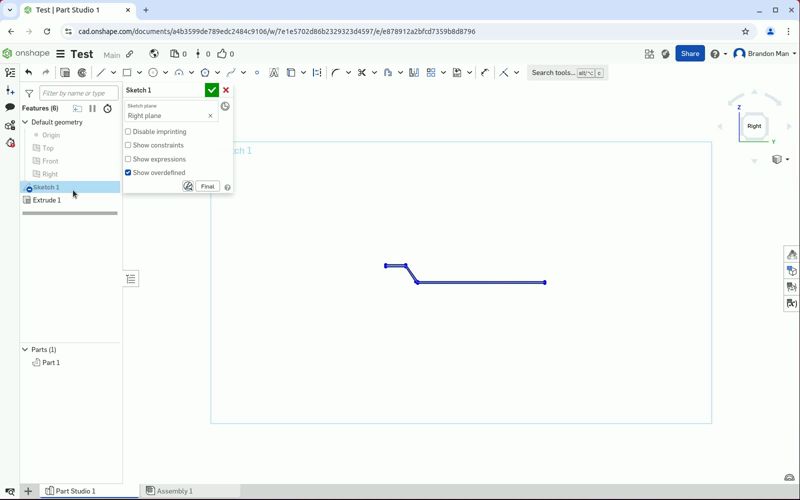
mouse_move(229, 92)
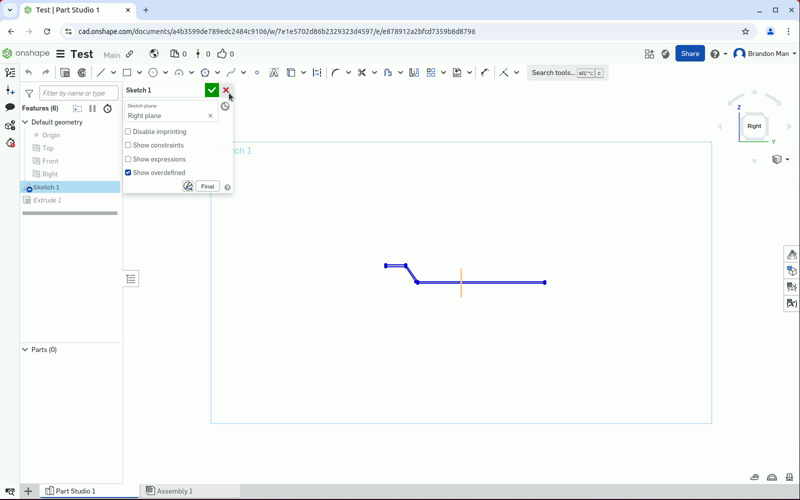
click(229, 92)
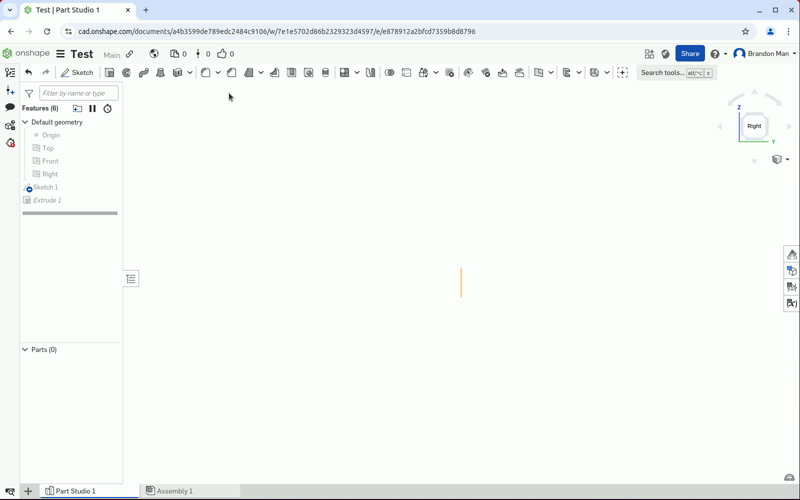
mouse_move(73, 352)
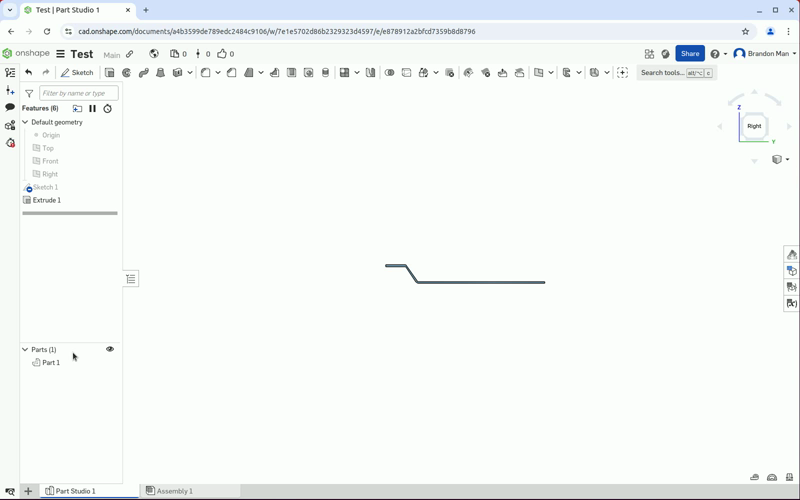
key(y)
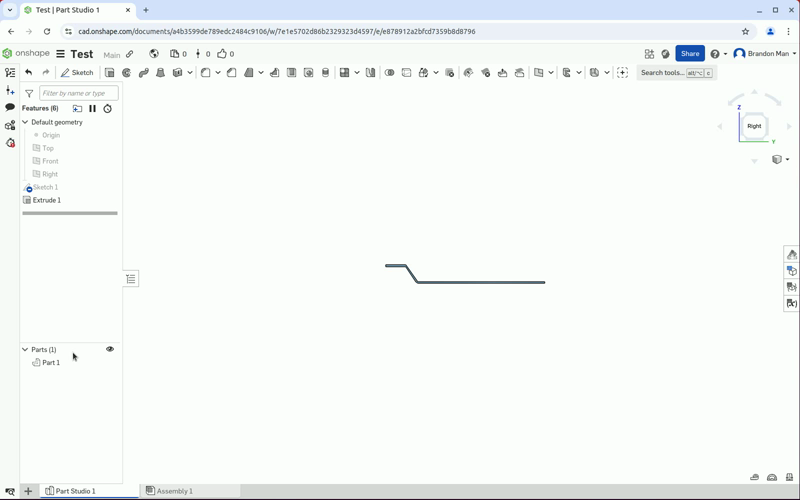
key(shift+p)
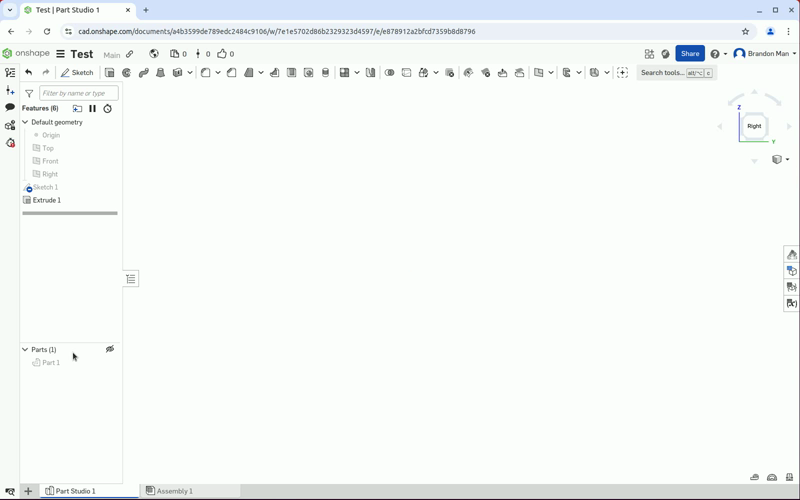
key(space)
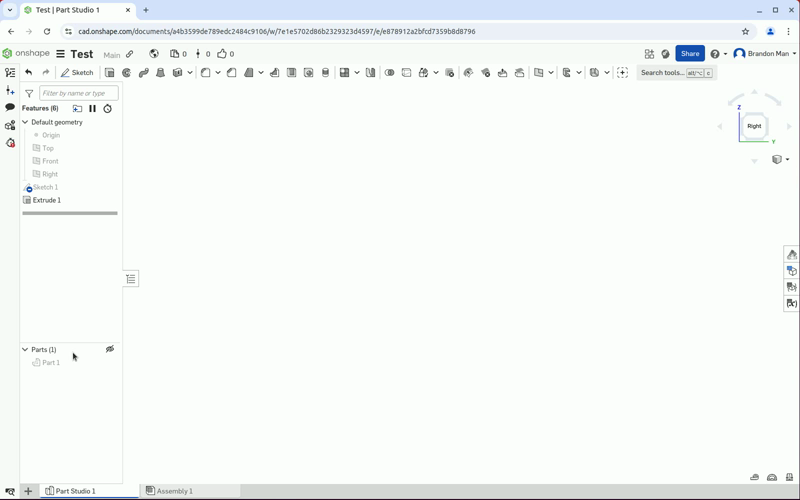
key_down(shift)
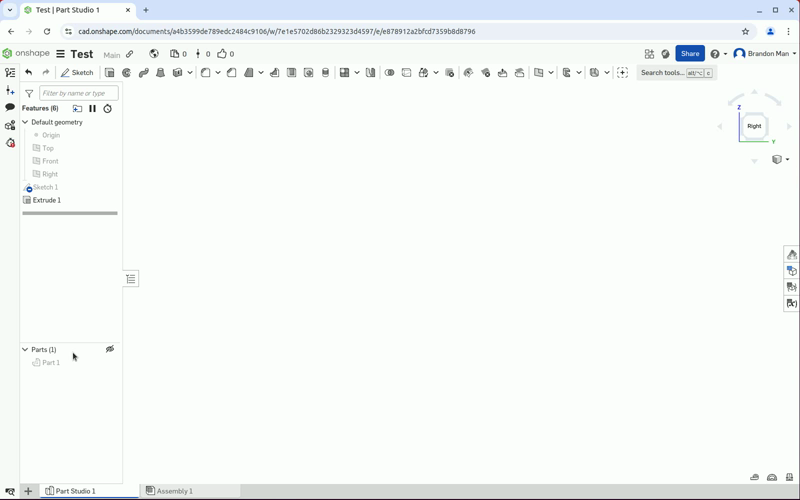
key(right)
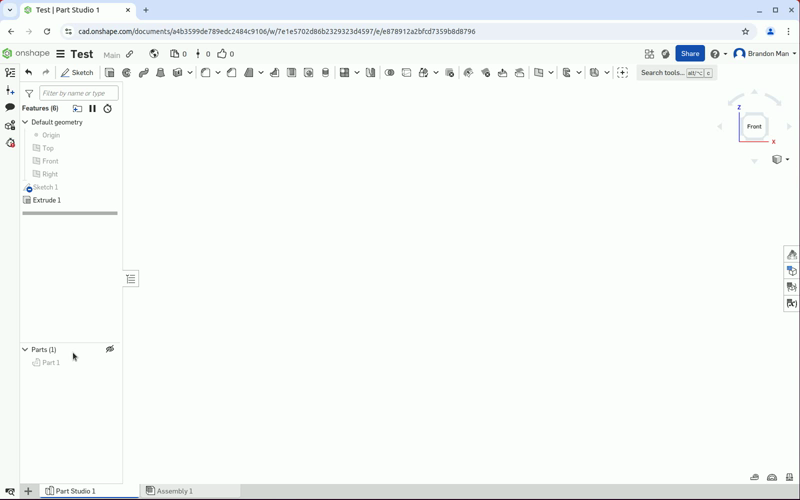
key_up(shift)
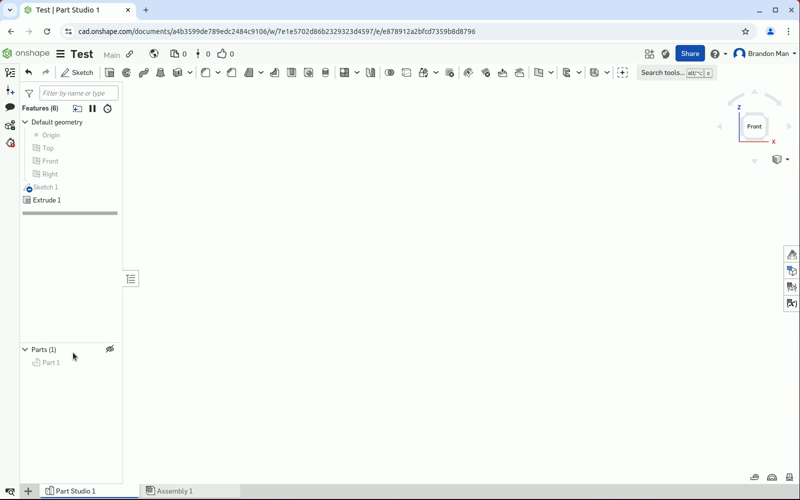
key(space)
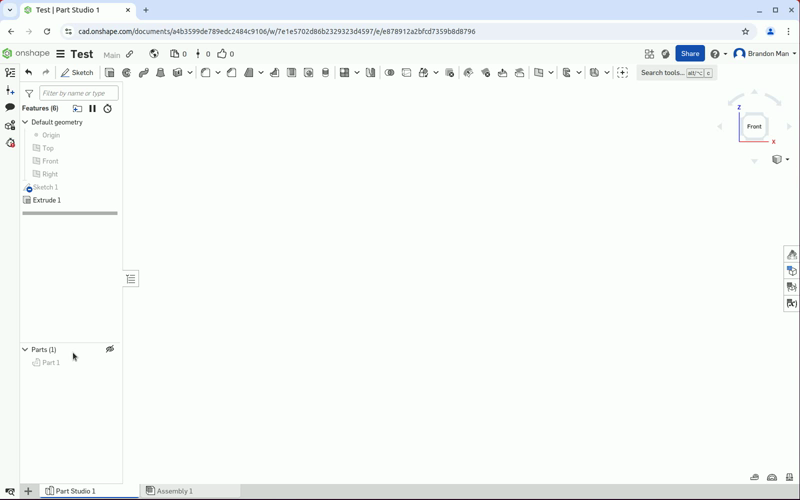
key_down(shift)
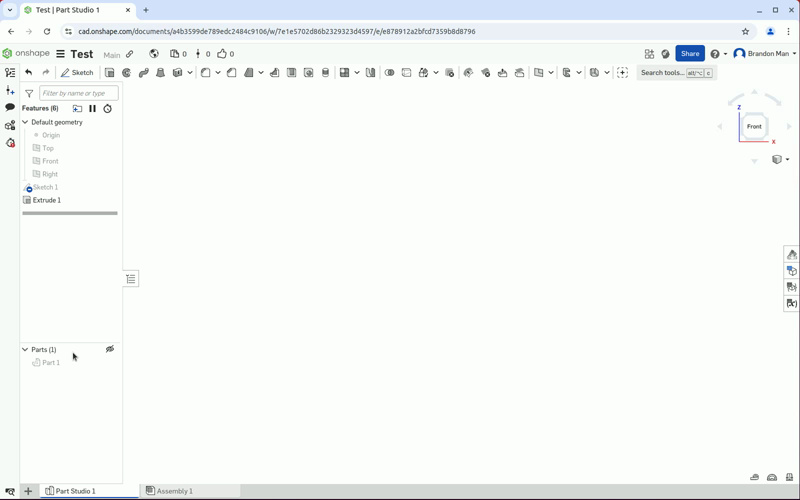
key(down)
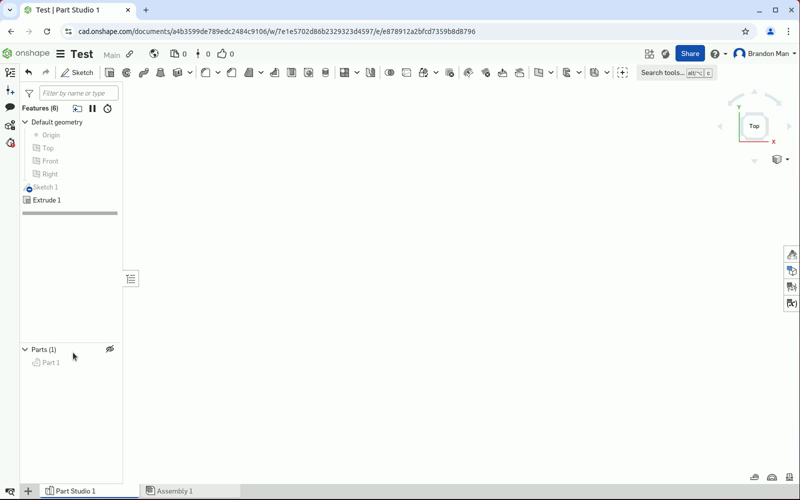
key_up(shift)
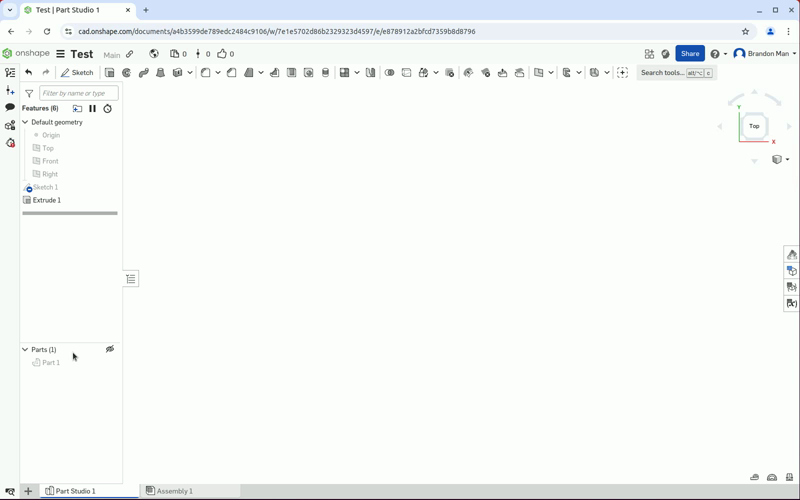
mouse_move(73, 352)
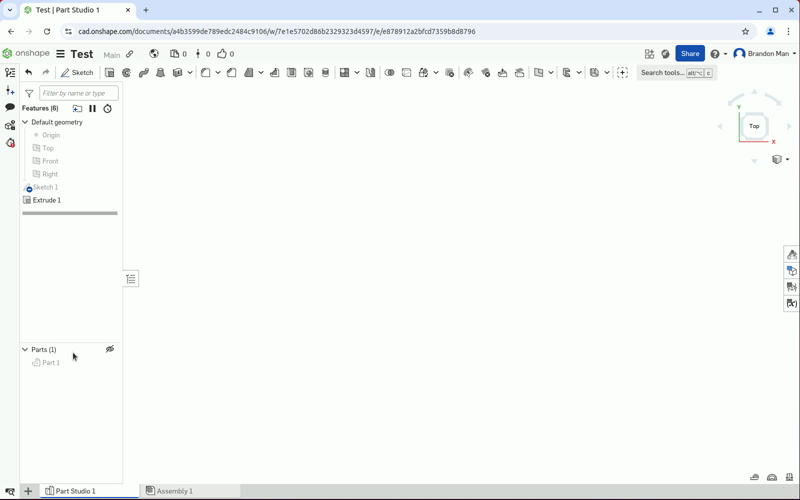
key(shift+y)
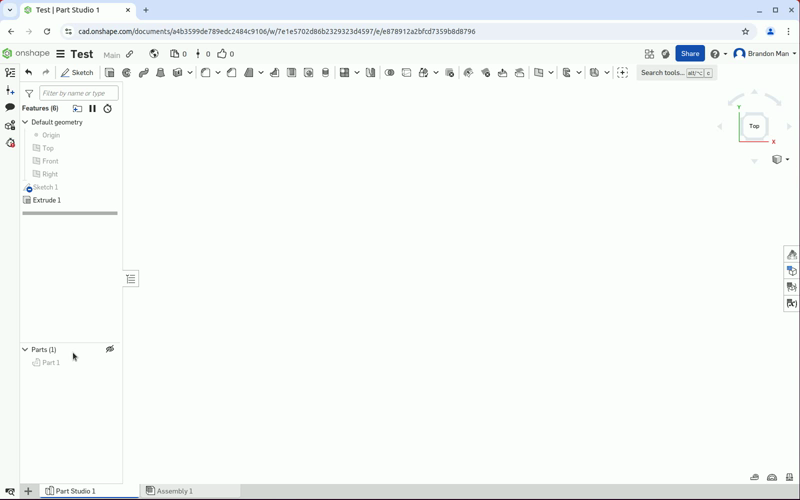
key(shift+s)
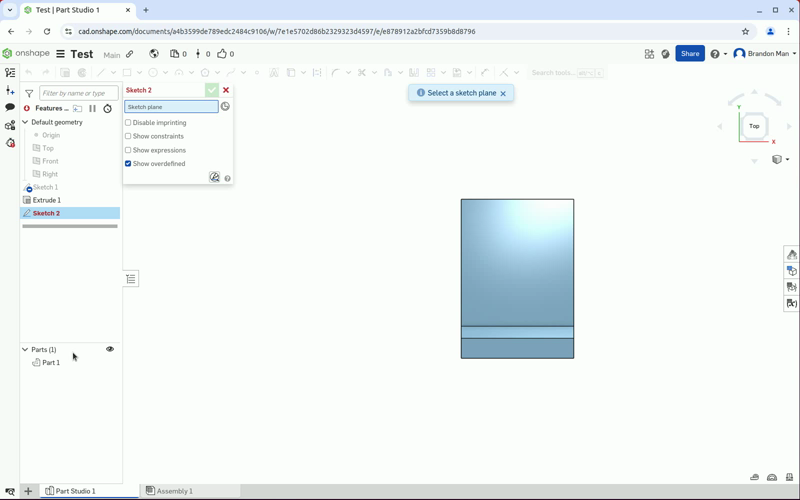
mouse_move(73, 150)
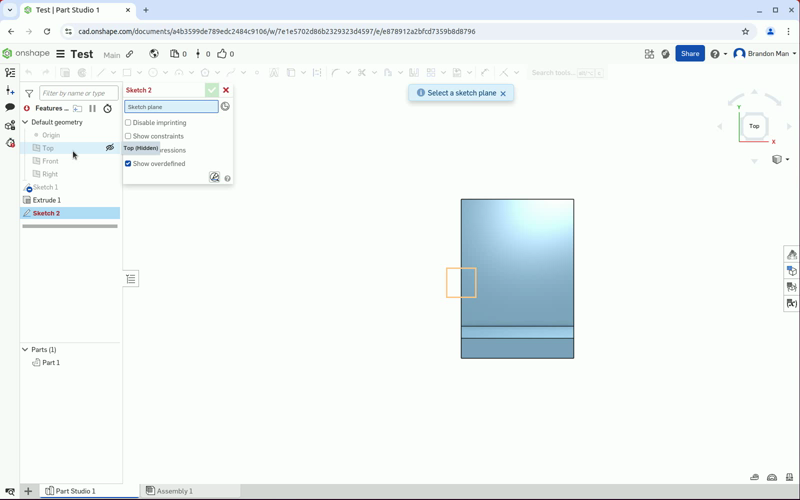
click(73, 150)
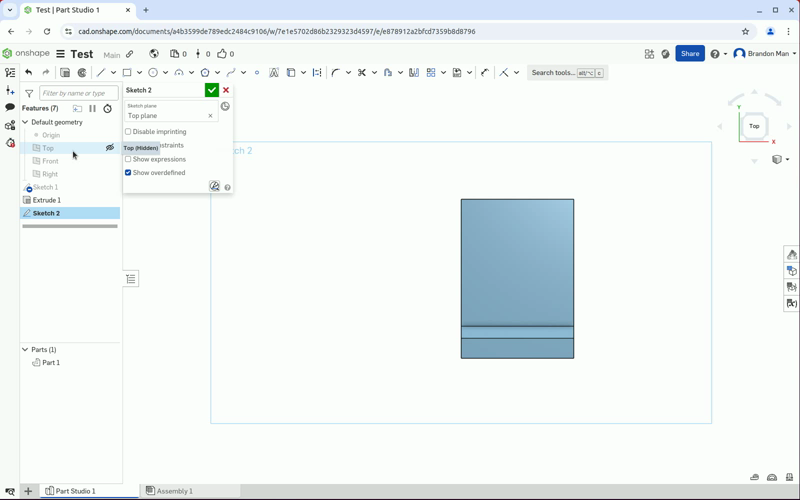
mouse_move(73, 352)
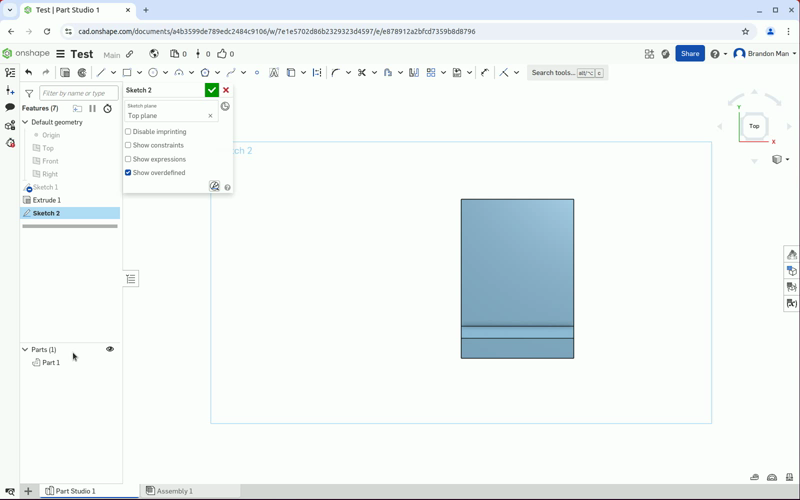
key(y)
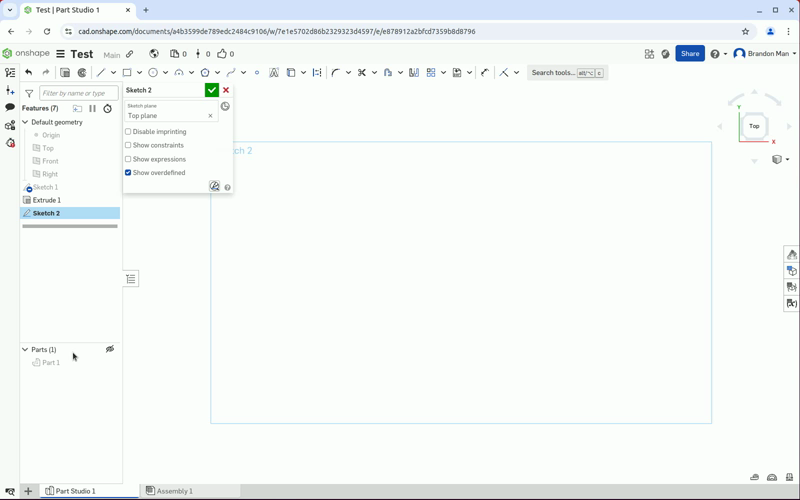
key(a)
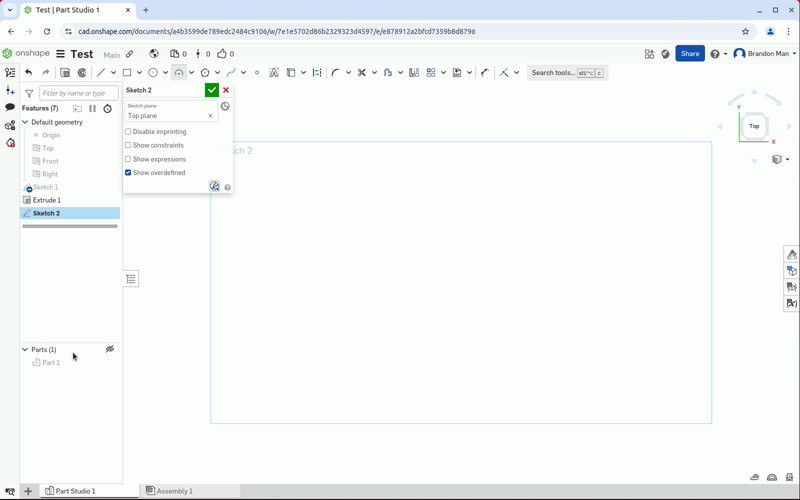
key_down(shift)
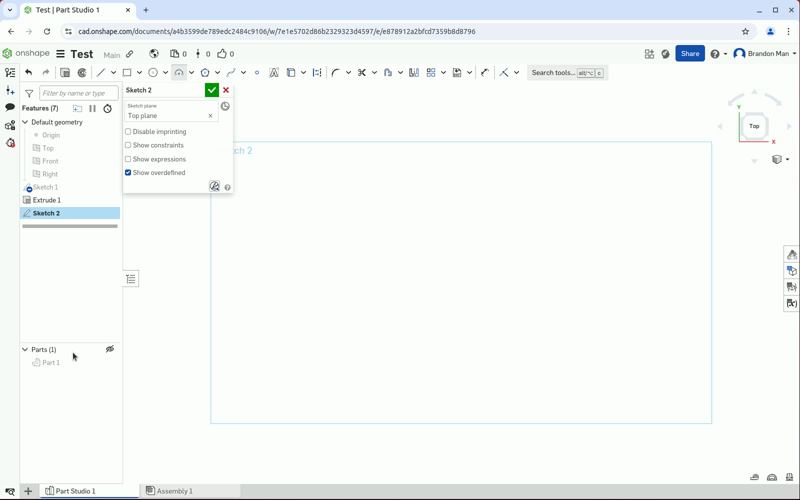
mouse_move(477, 273)
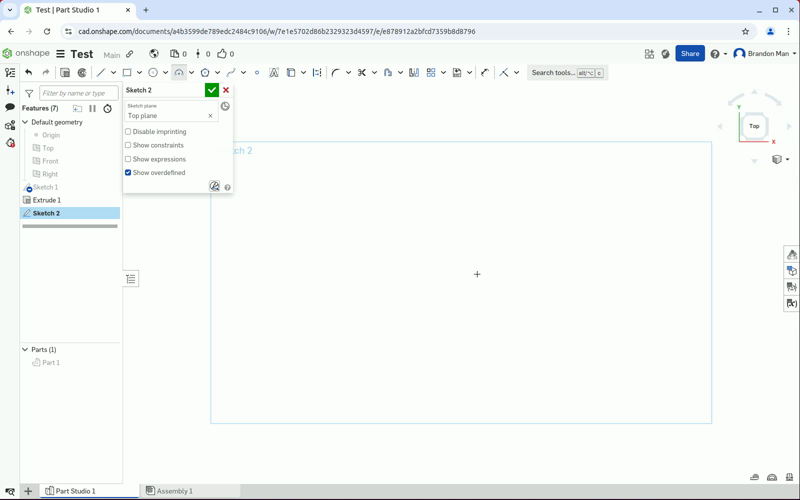
click(477, 273)
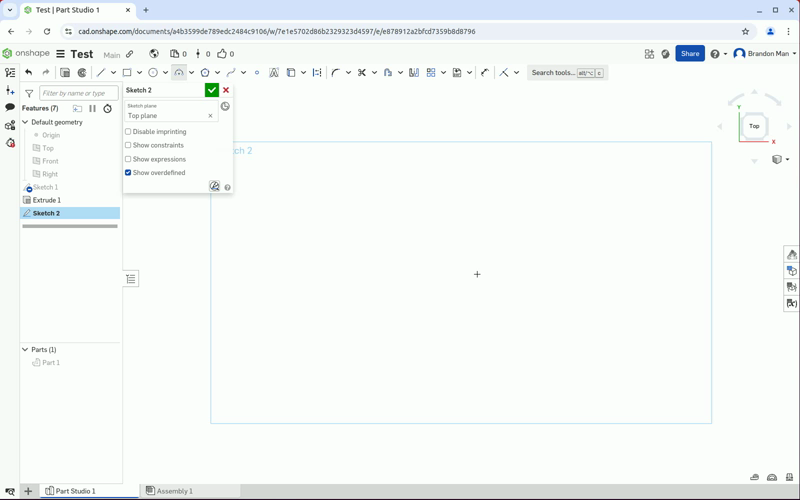
key_up(shift)
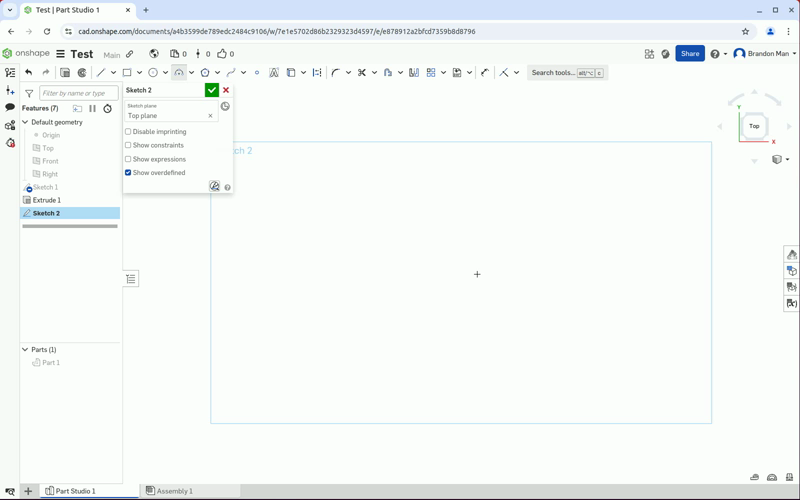
key_down(shift)
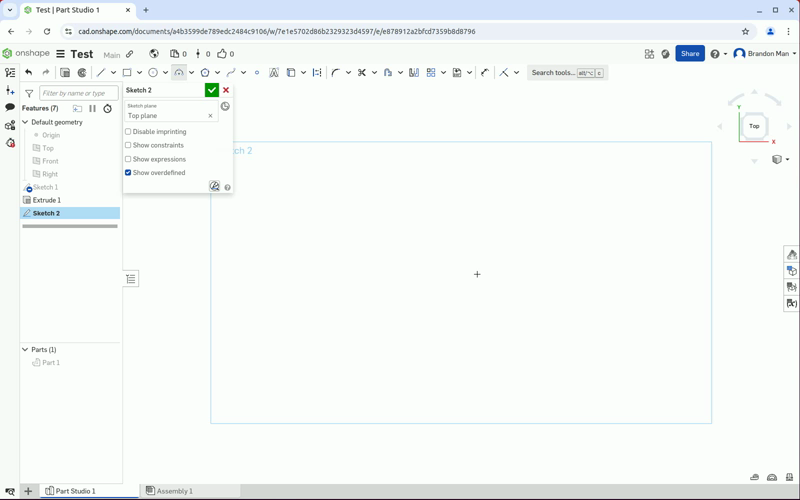
mouse_move(489, 282)
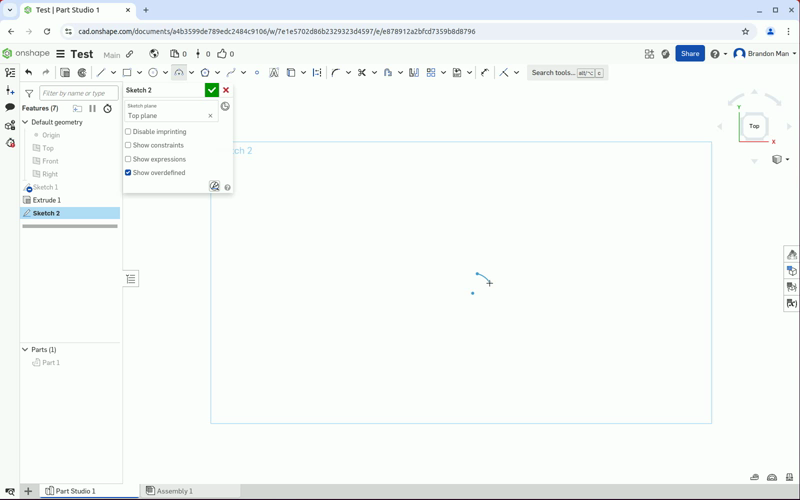
click(489, 282)
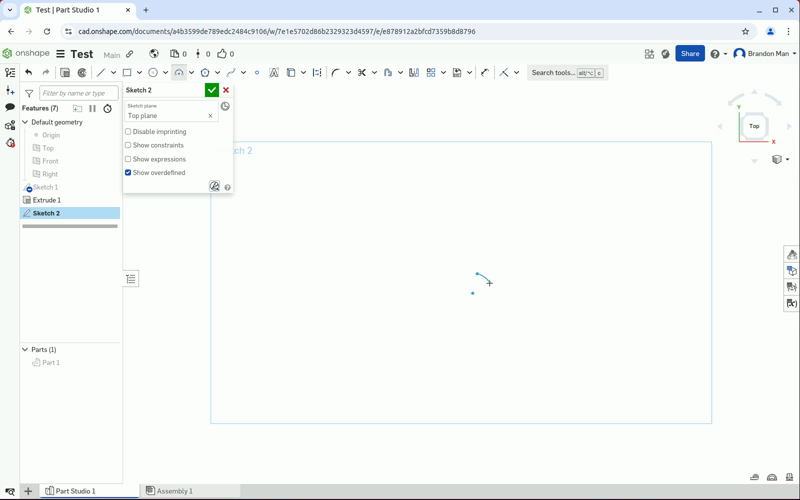
mouse_move(478, 285)
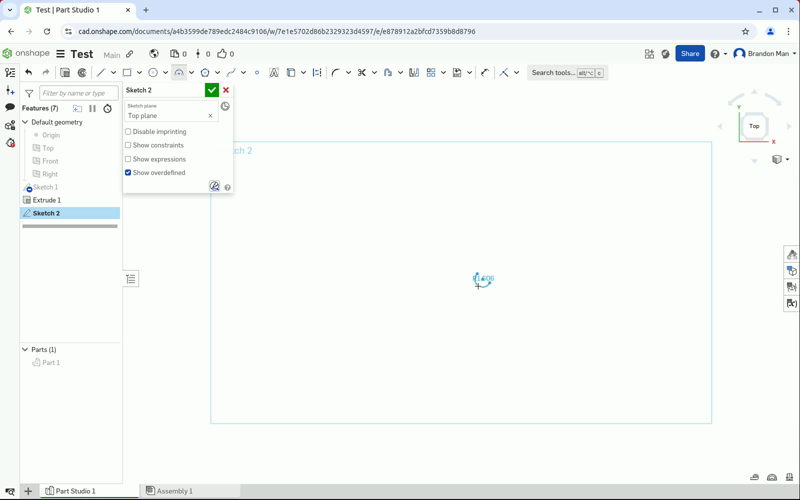
click(478, 285)
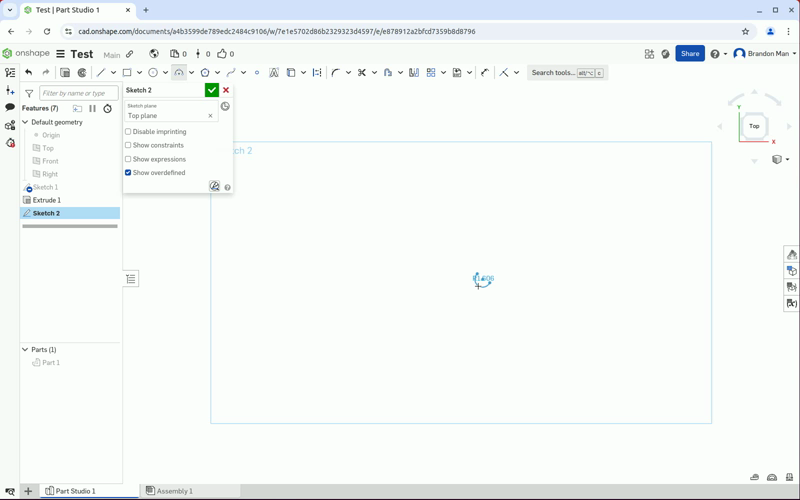
key_up(shift)
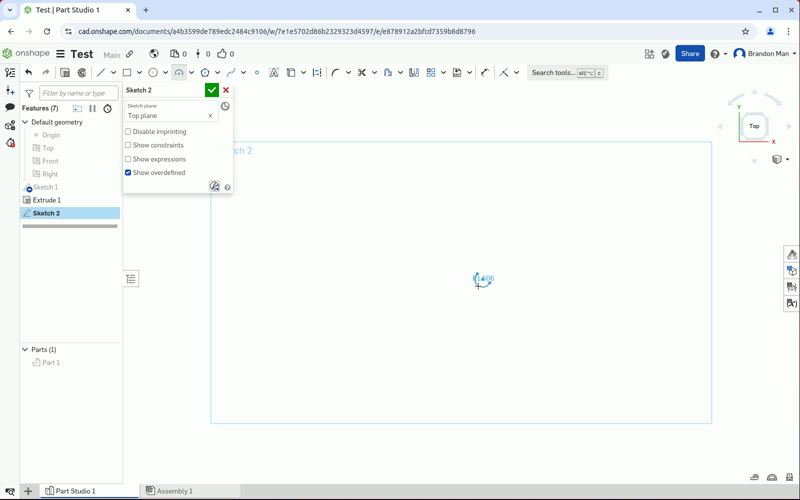
key(esc)
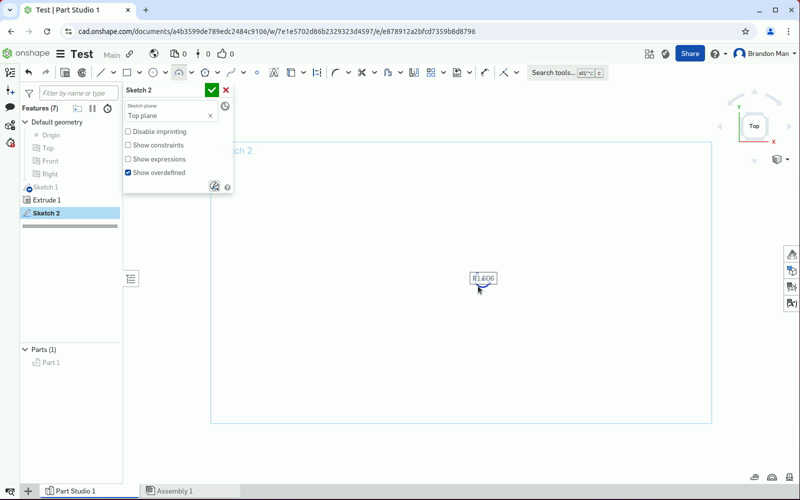
key(l)
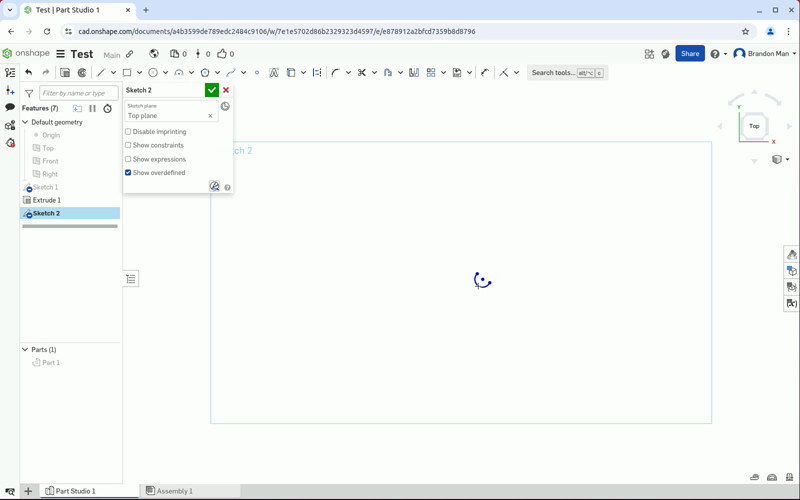
mouse_move(489, 282)
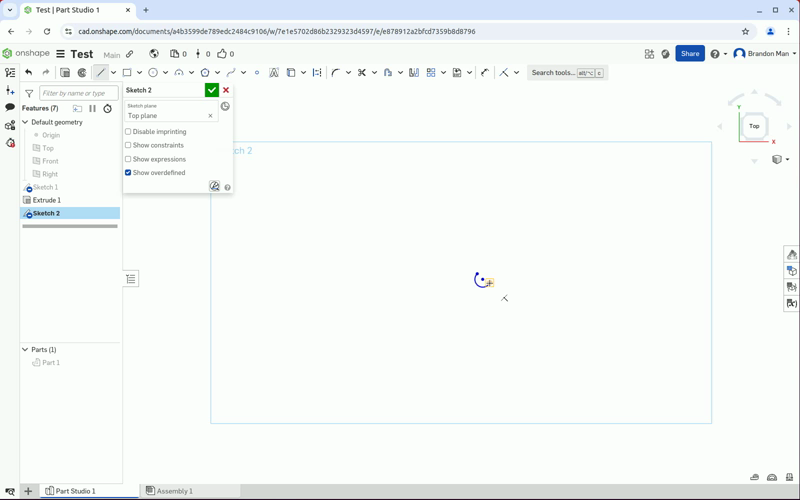
click(489, 282)
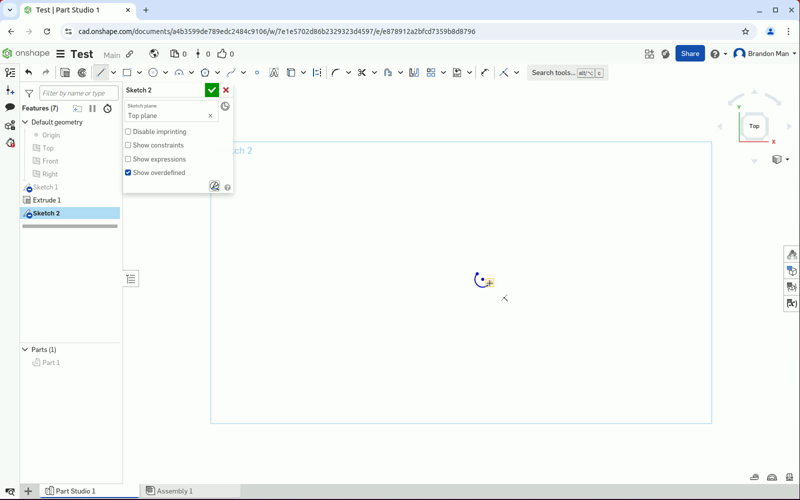
key_down(shift)
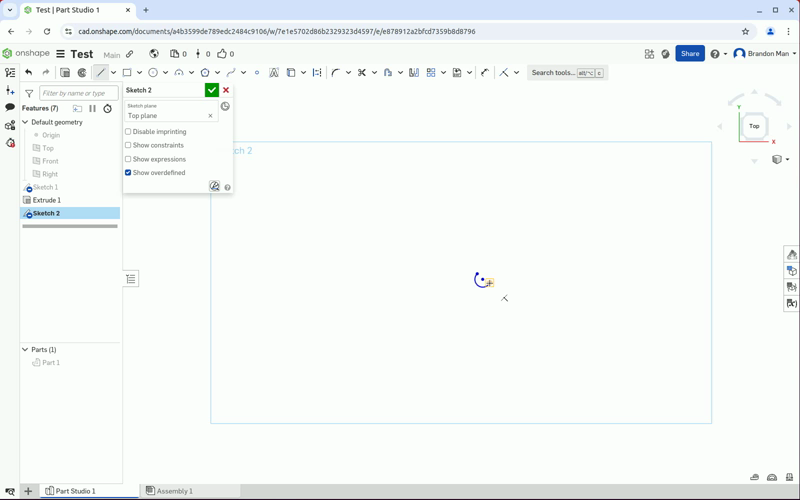
mouse_move(522, 222)
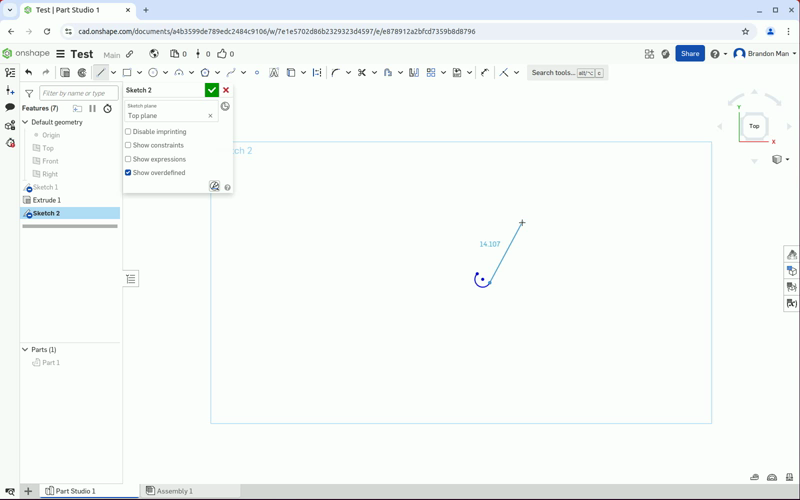
click(522, 222)
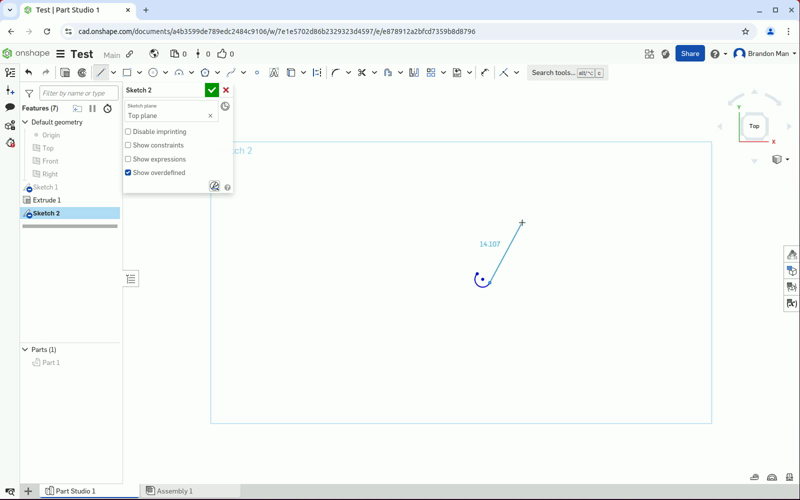
key_up(shift)
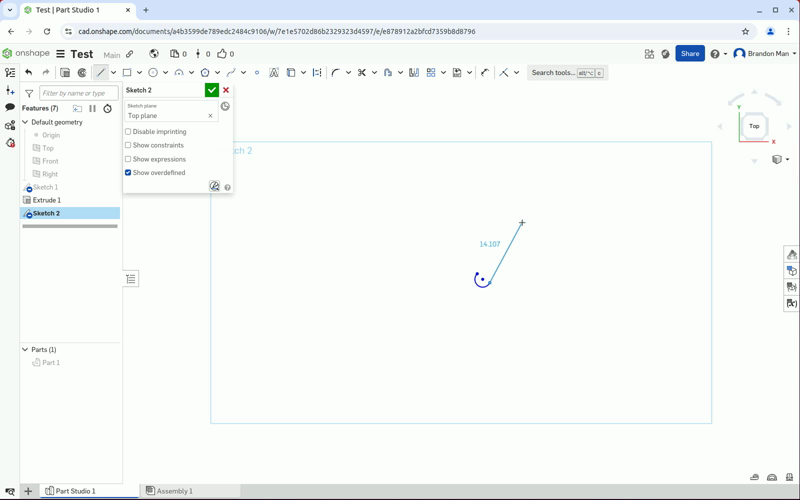
key(esc)
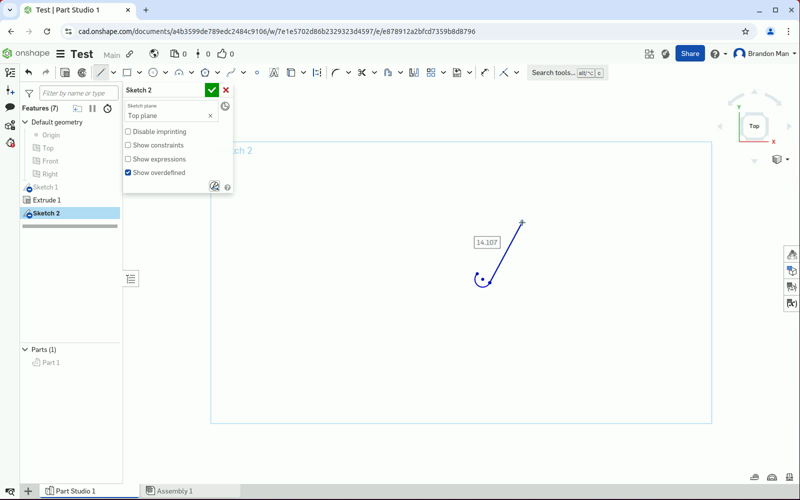
key(a)
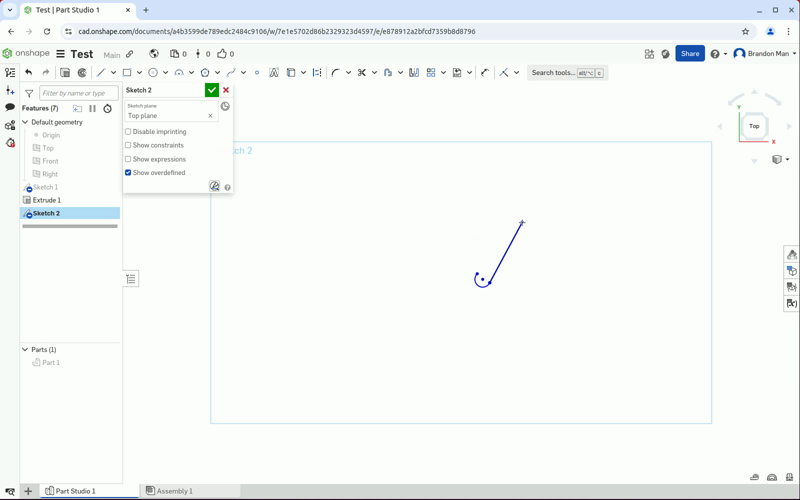
mouse_move(522, 222)
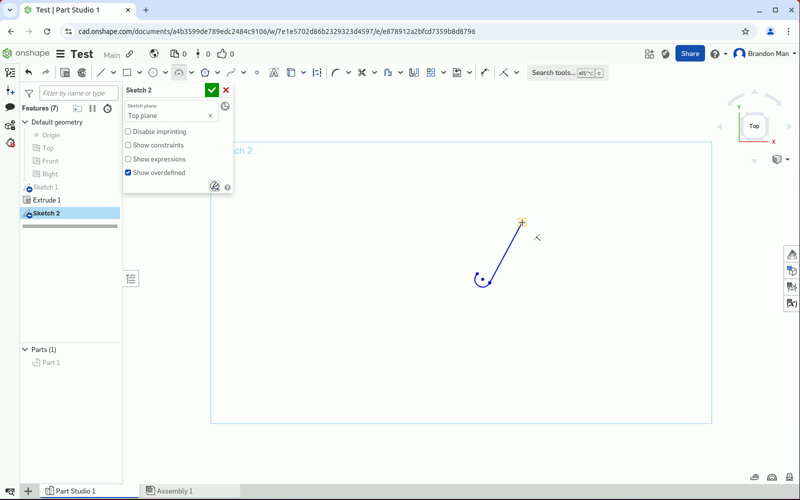
click(522, 222)
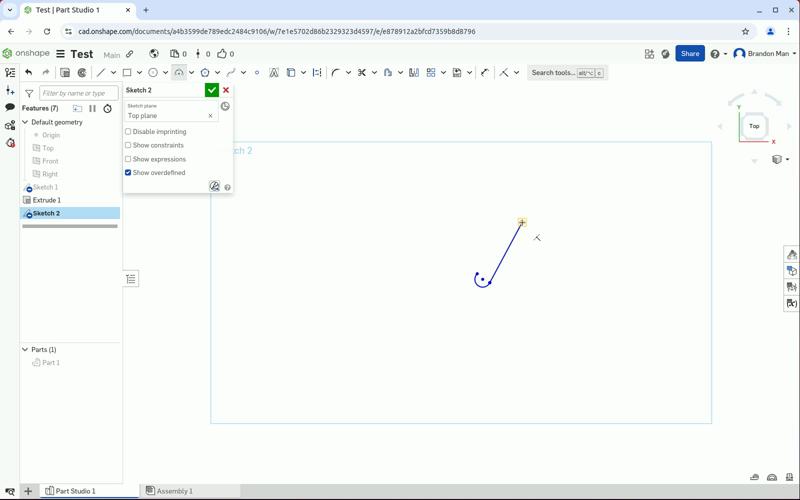
key_down(shift)
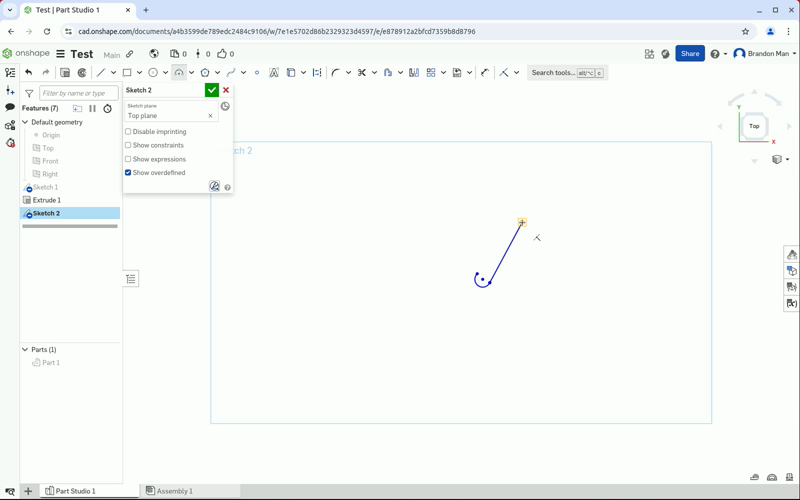
mouse_move(510, 218)
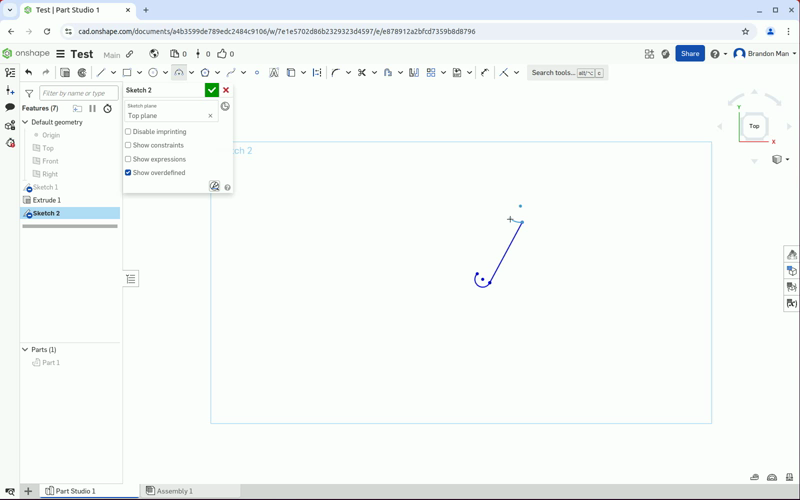
click(510, 218)
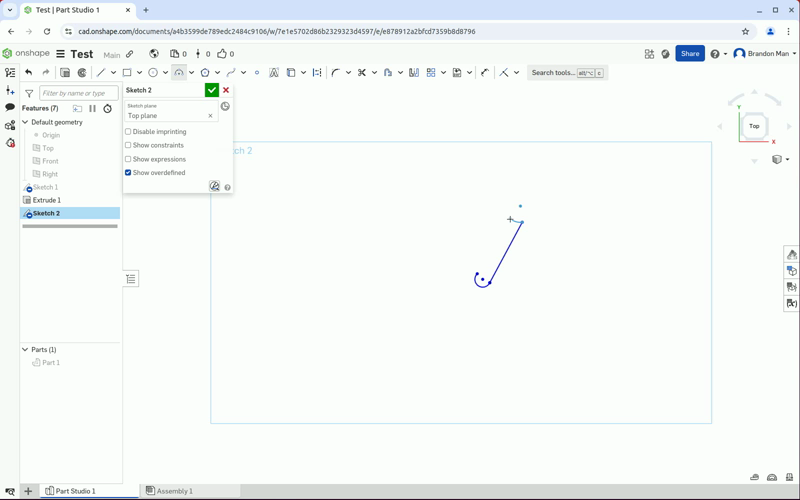
mouse_move(517, 215)
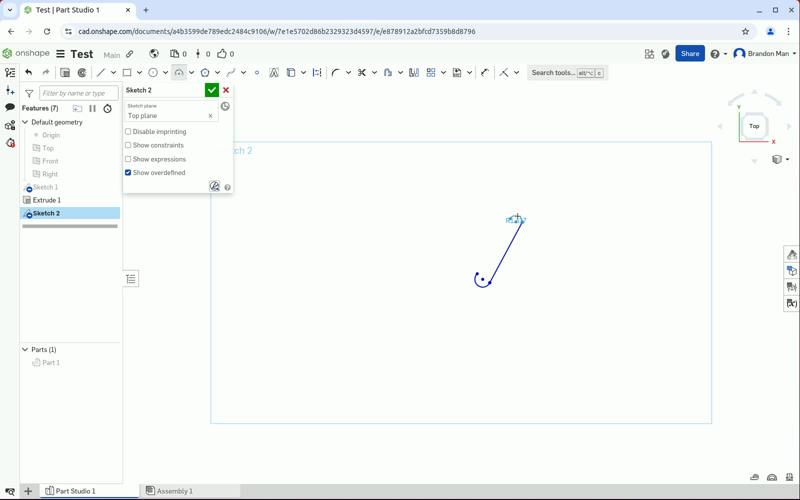
click(517, 215)
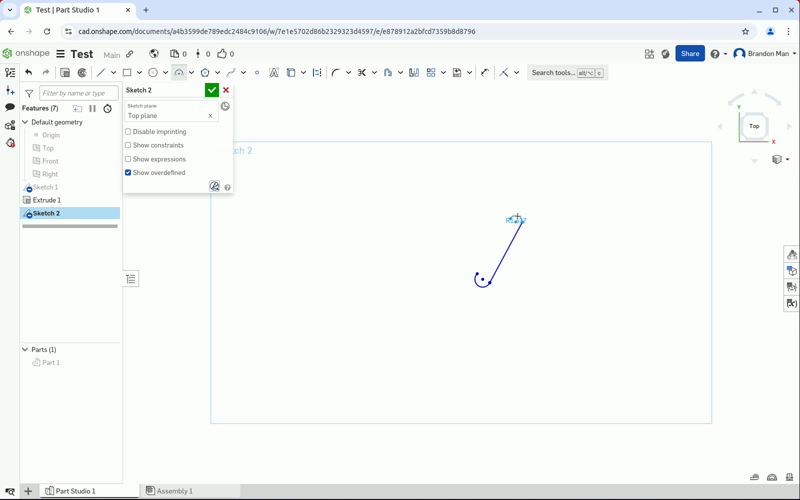
key_up(shift)
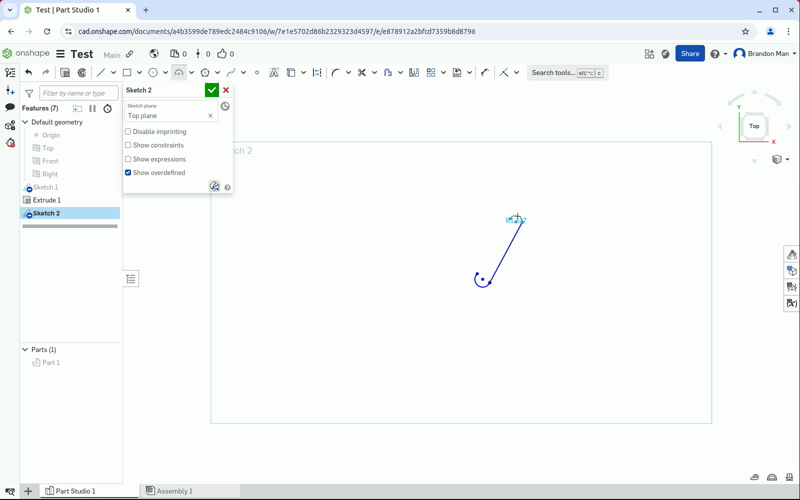
key(esc)
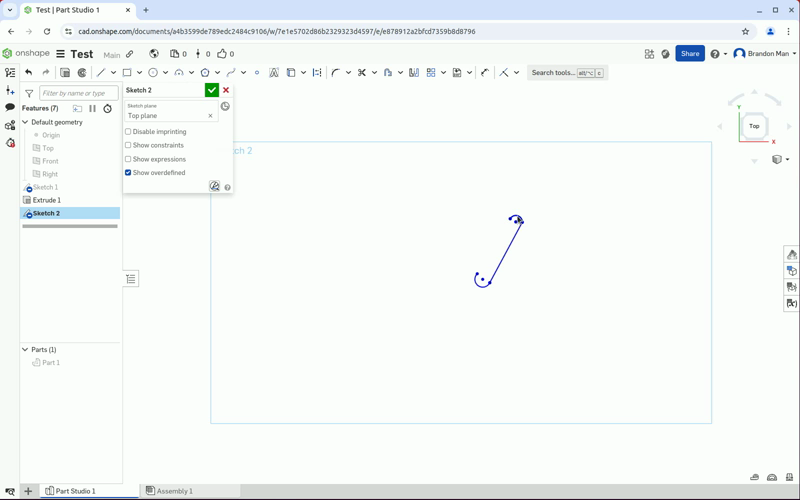
key(l)
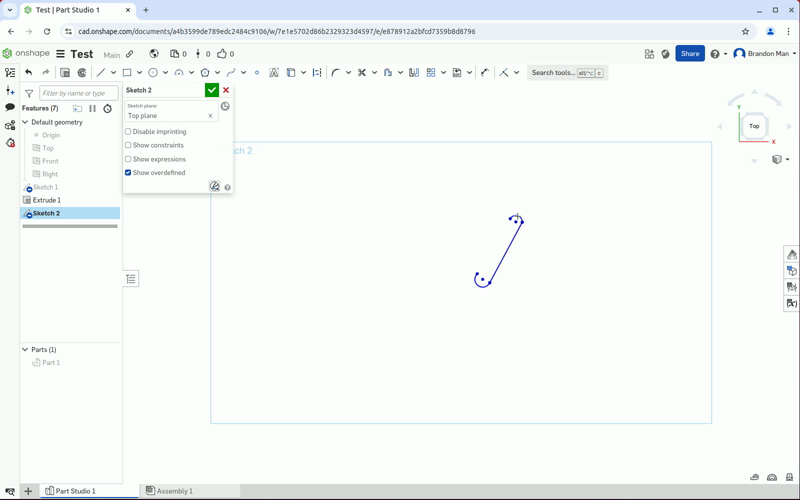
mouse_move(510, 218)
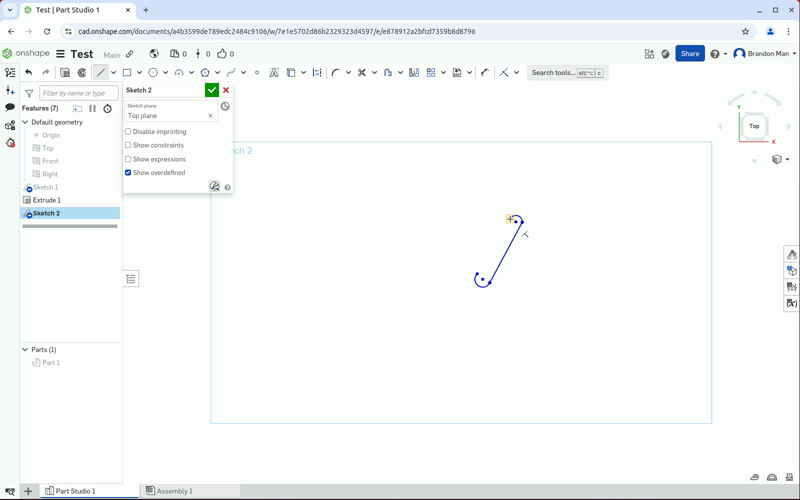
click(510, 218)
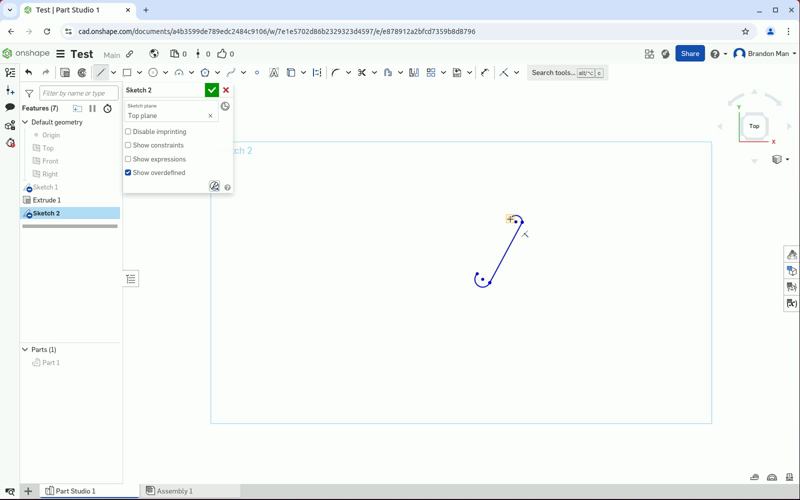
key_down(shift)
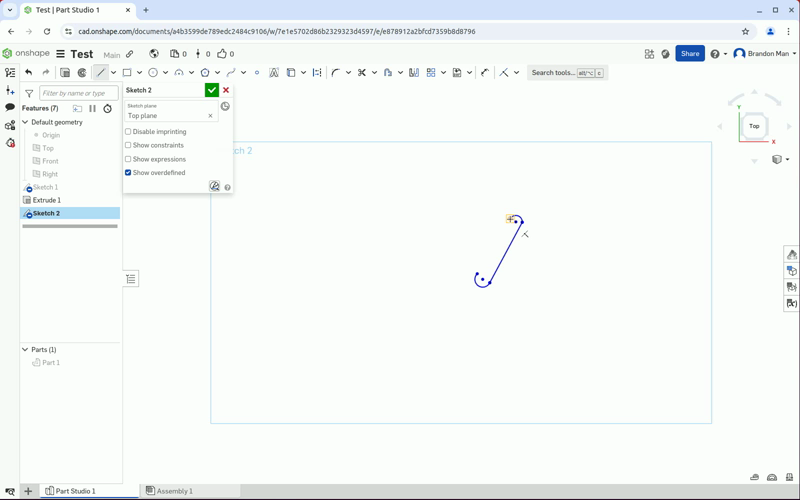
mouse_move(477, 273)
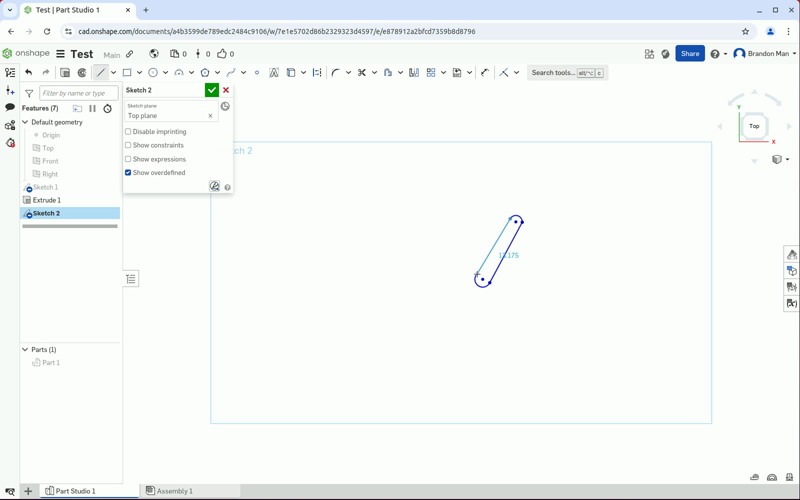
key_up(shift)
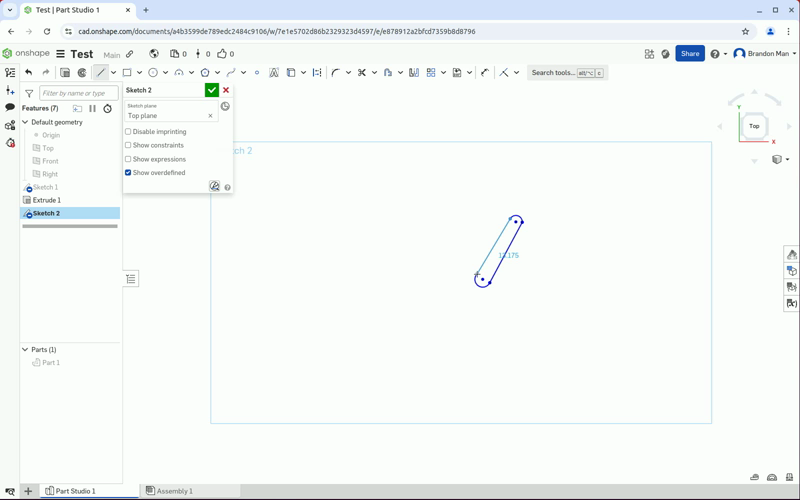
click(477, 273)
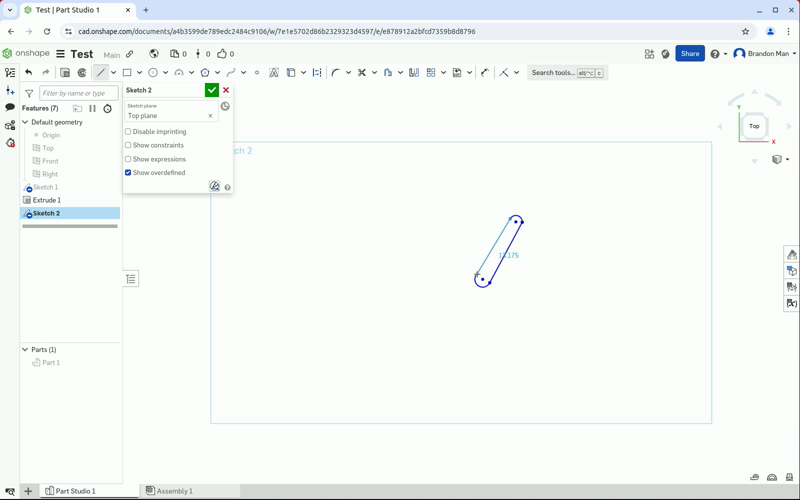
key(esc)
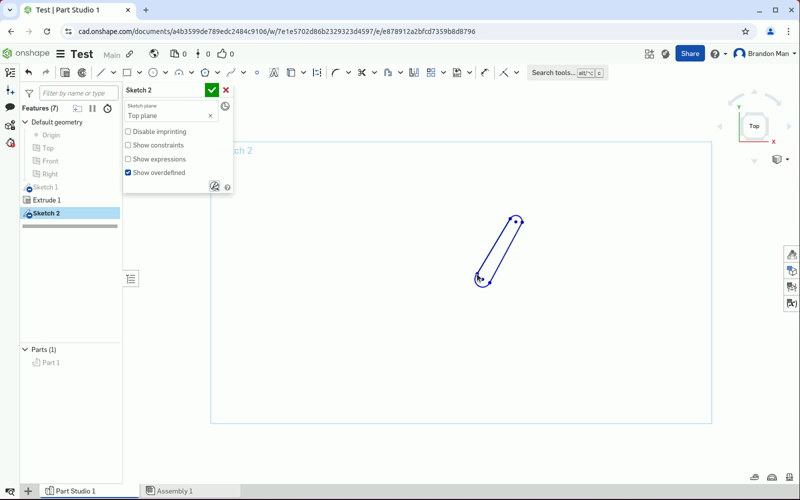
mouse_move(487, 268)
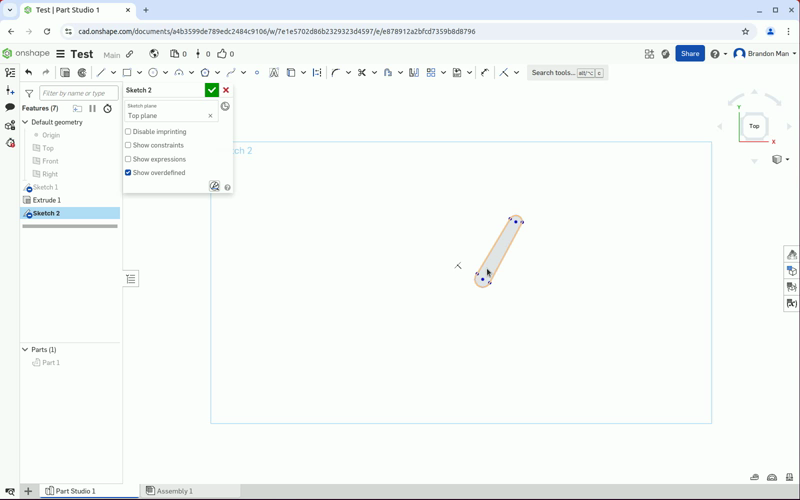
scroll(6)
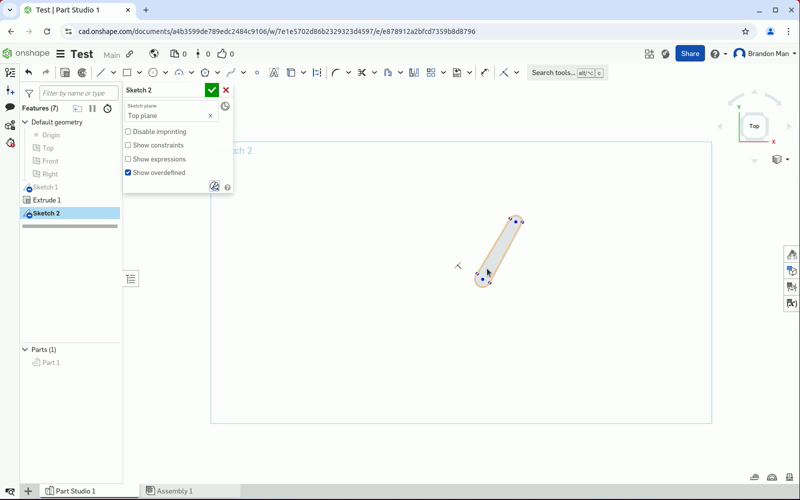
scroll(6)
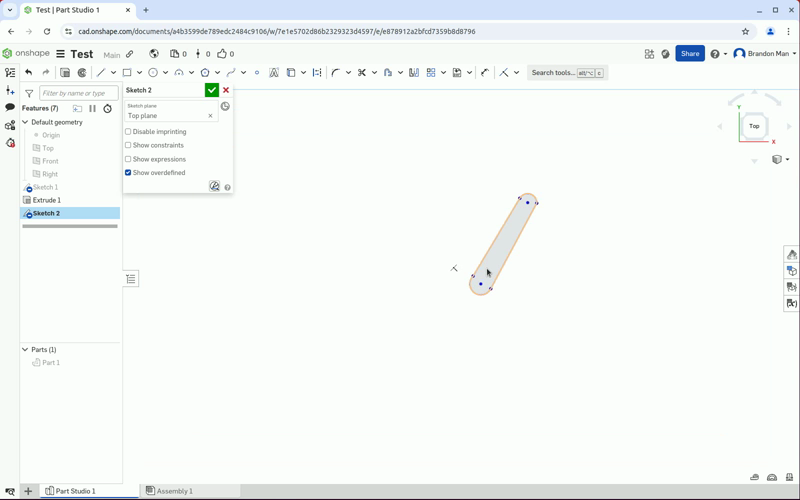
scroll(6)
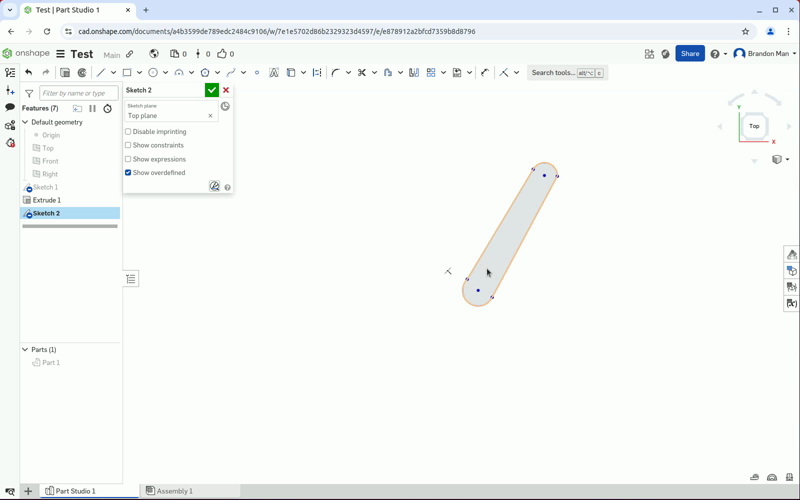
scroll(6)
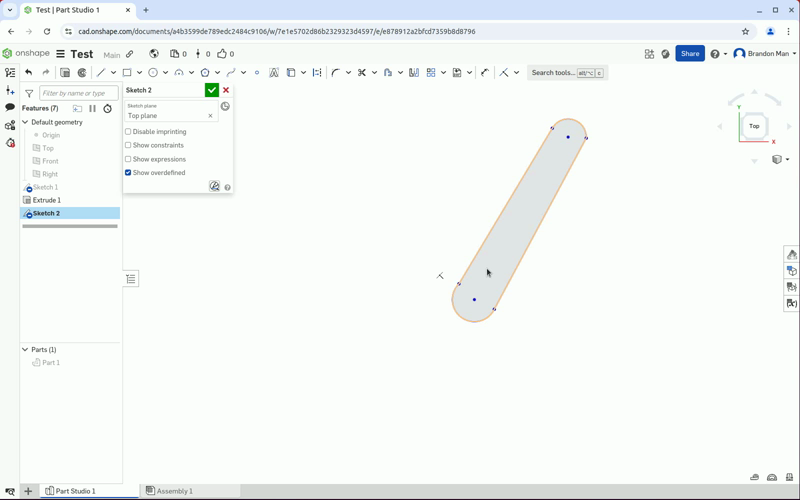
scroll(6)
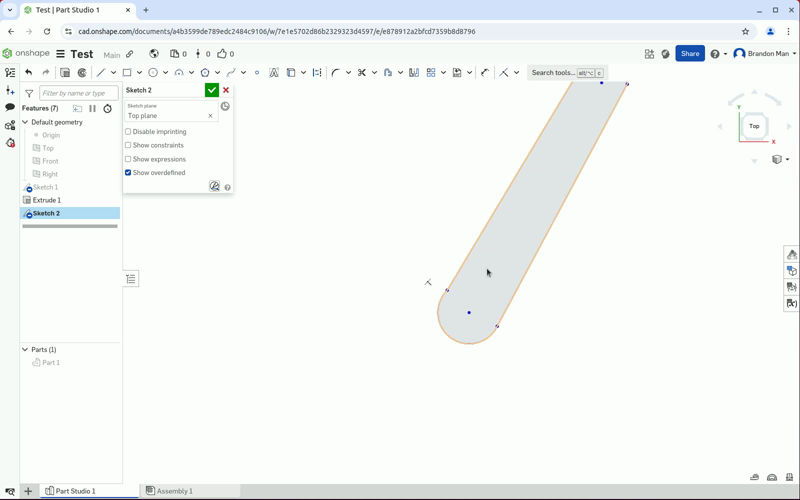
scroll(6)
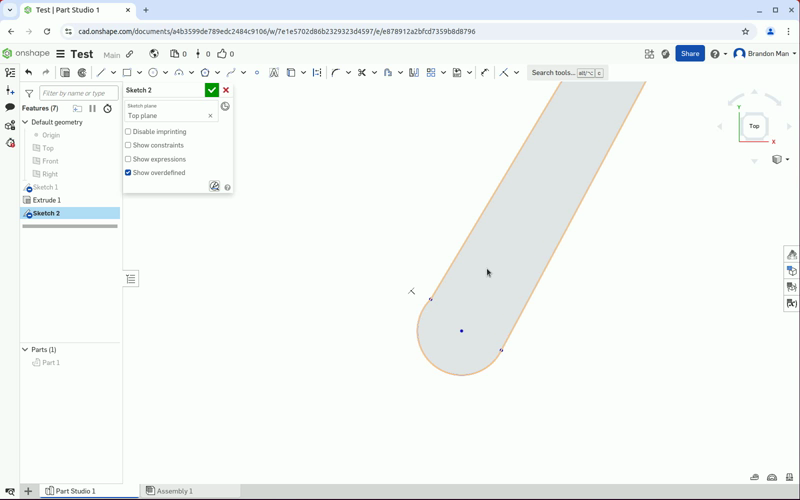
scroll(6)
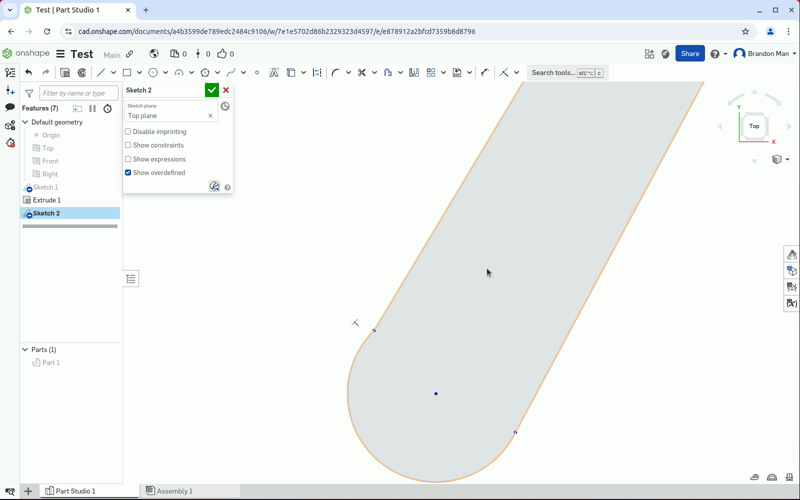
click(487, 268)
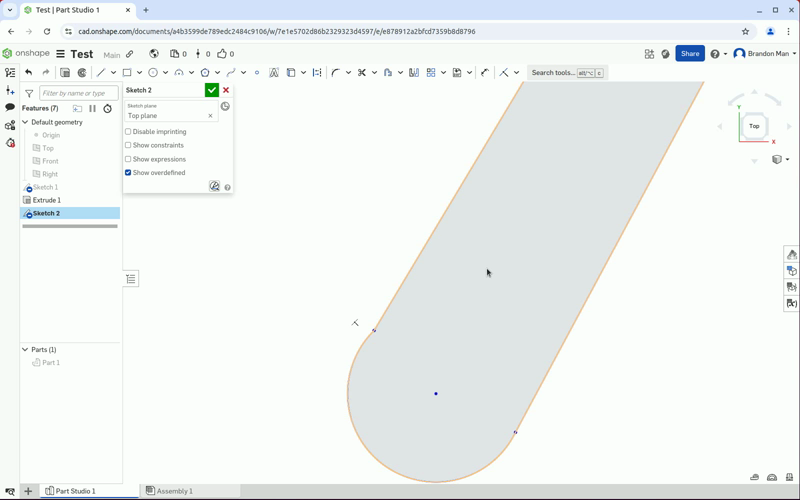
scroll(-6)
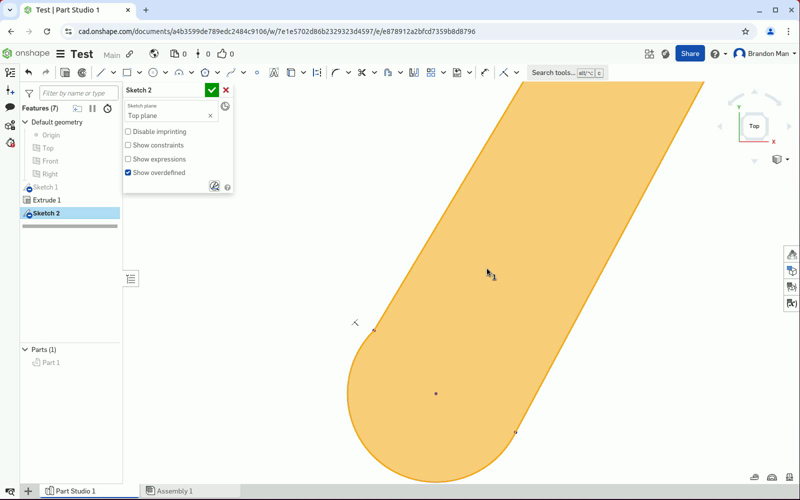
scroll(-6)
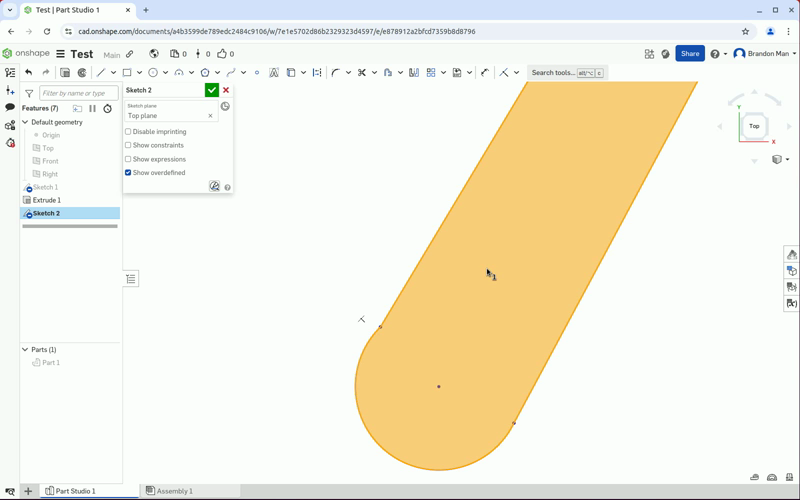
scroll(-6)
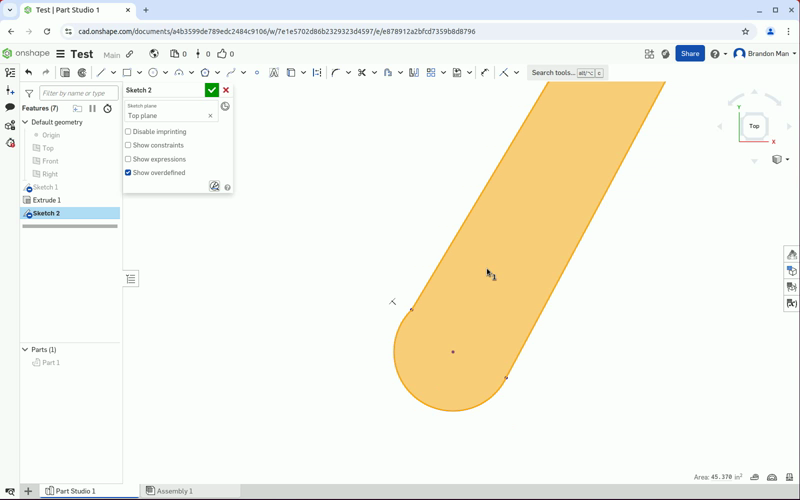
scroll(-6)
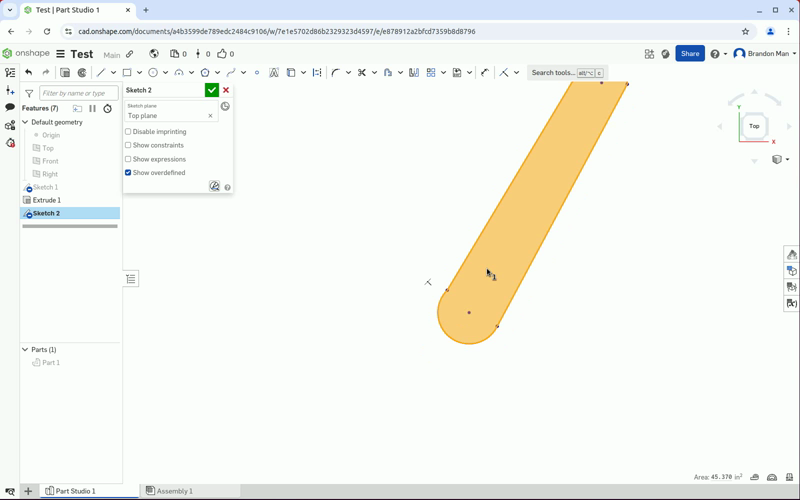
scroll(-6)
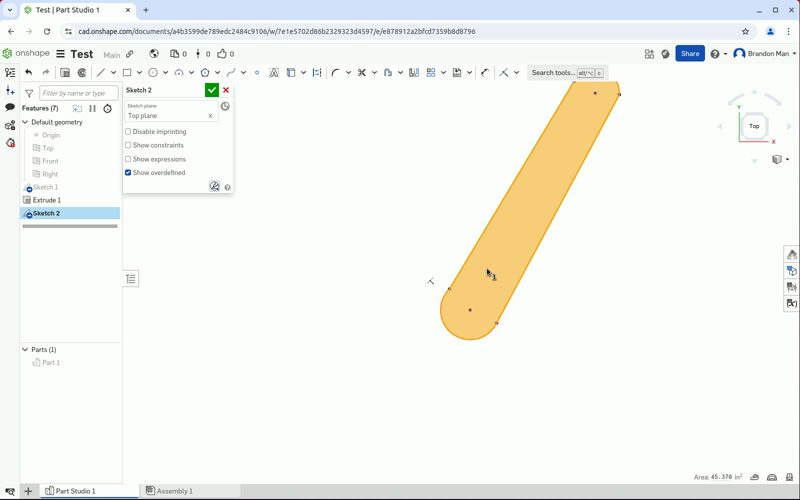
scroll(-6)
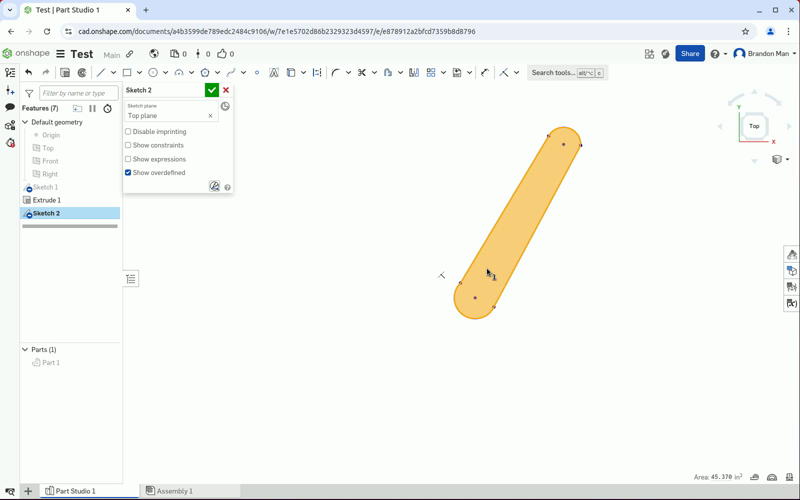
scroll(-6)
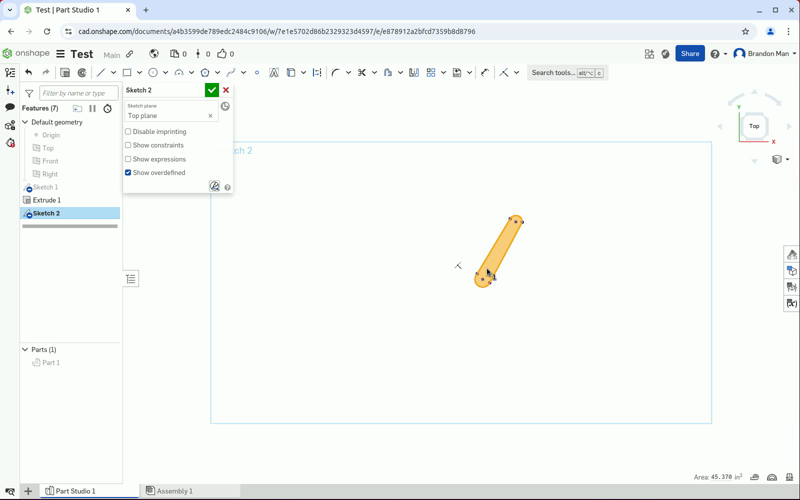
mouse_move(73, 352)
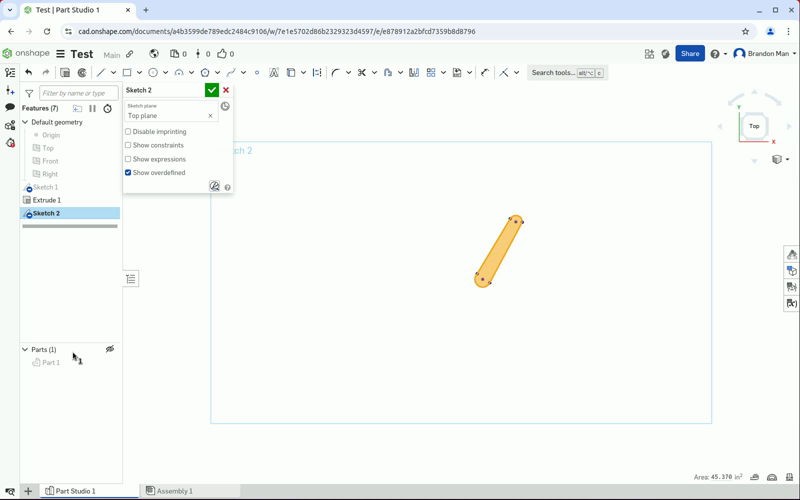
key(shift+y)
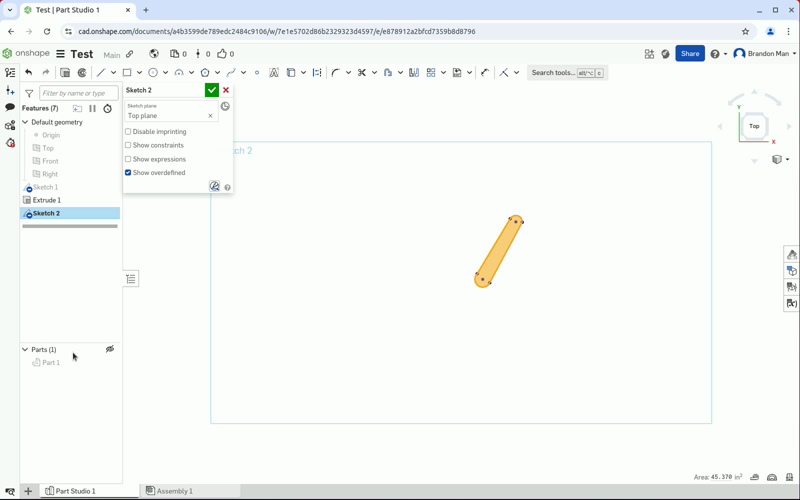
key(shift+e)
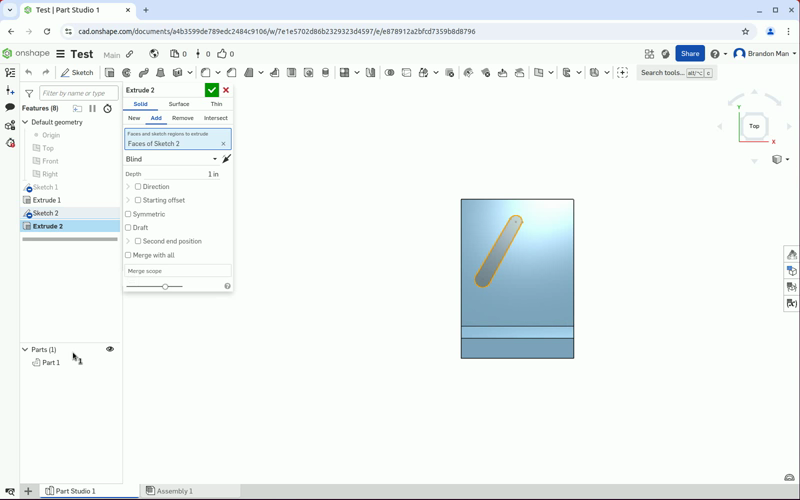
mouse_move(143, 106)
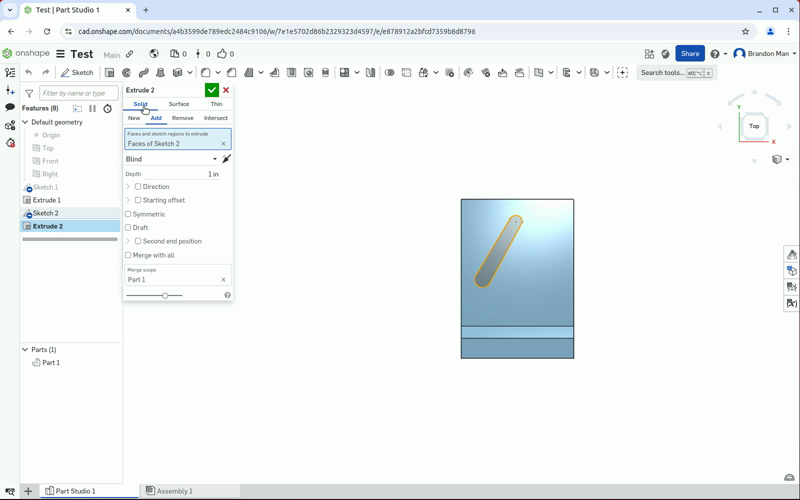
click(143, 106)
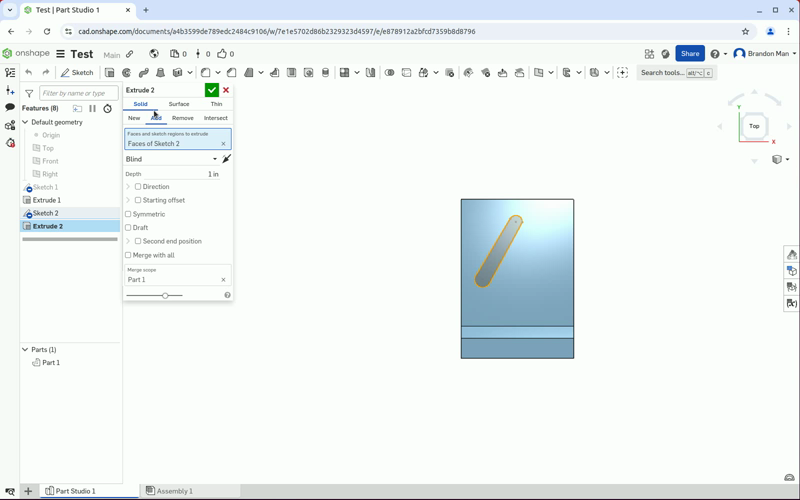
mouse_move(186, 120)
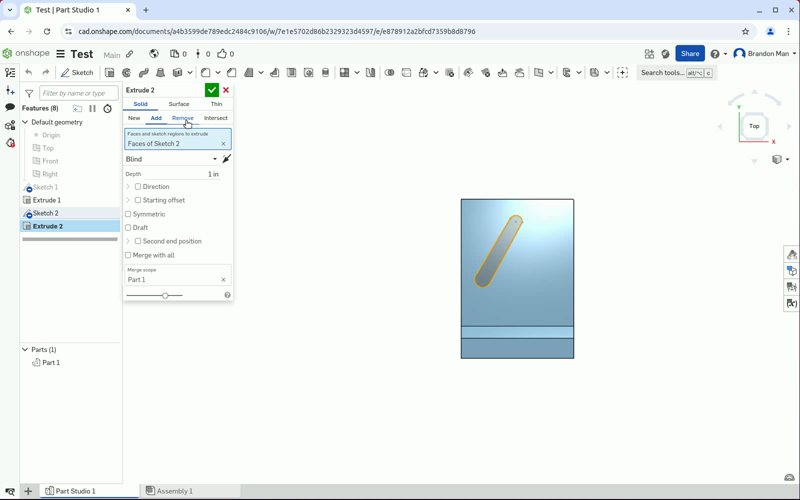
click(186, 120)
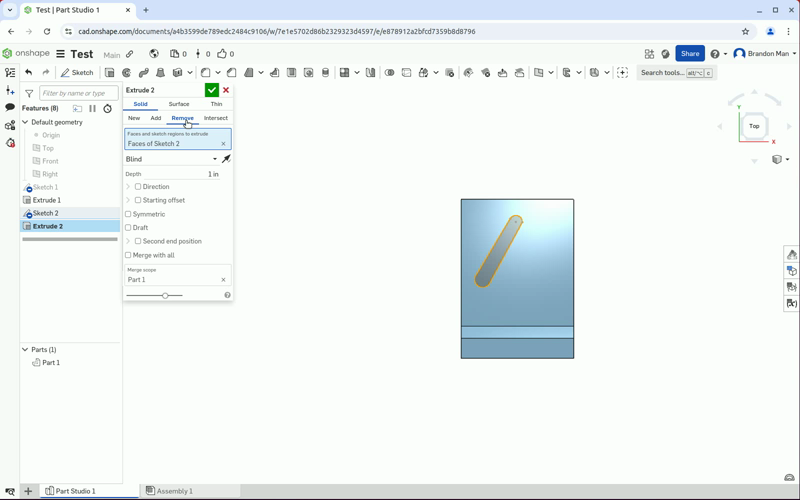
key(tab, 4)
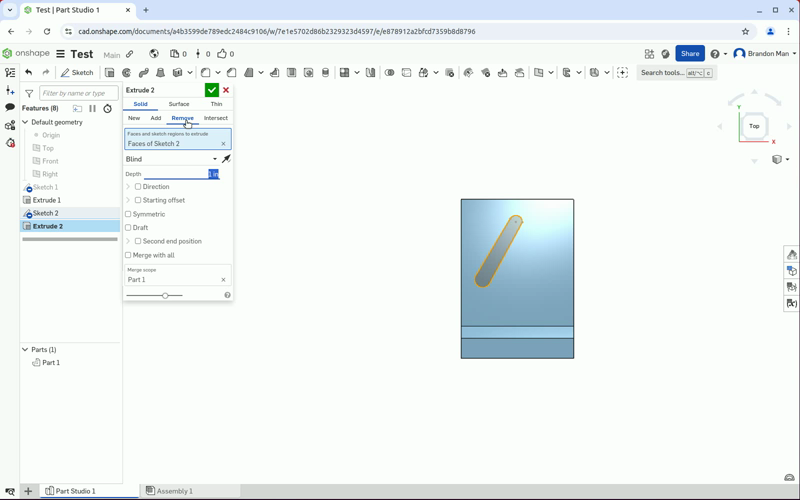
text(5.777)
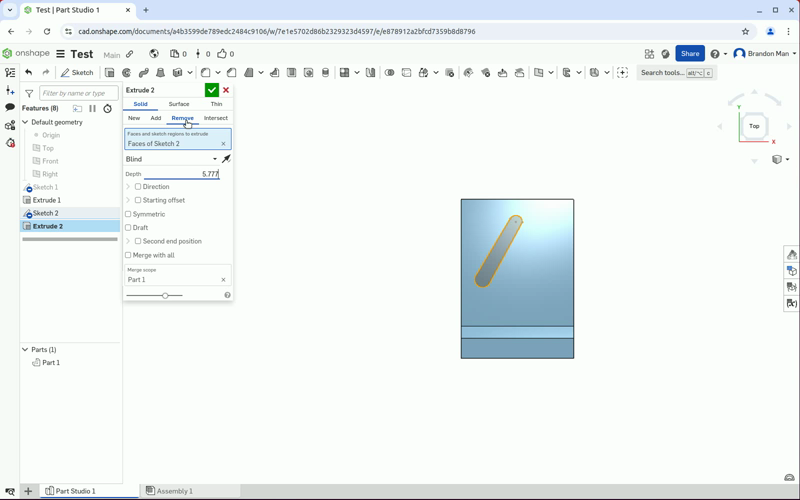
key(tab, 6)
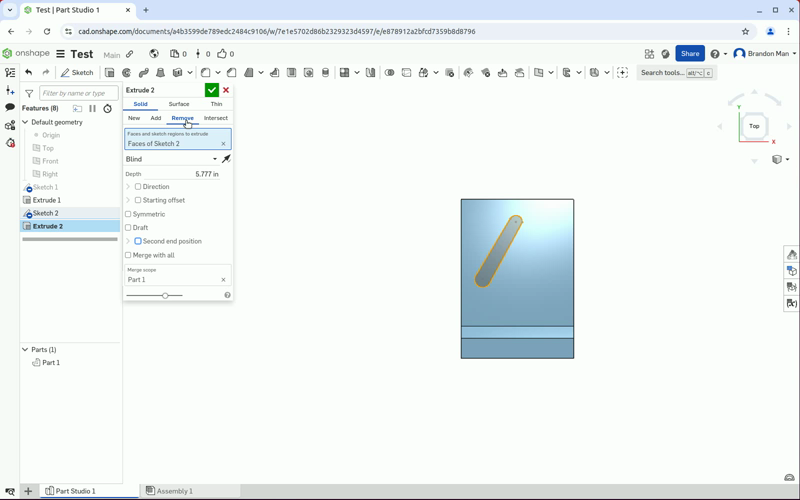
key(space)
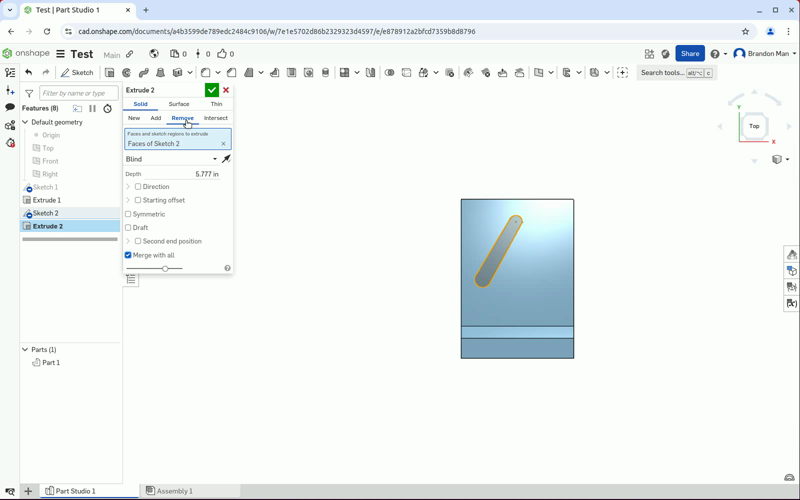
key(enter)
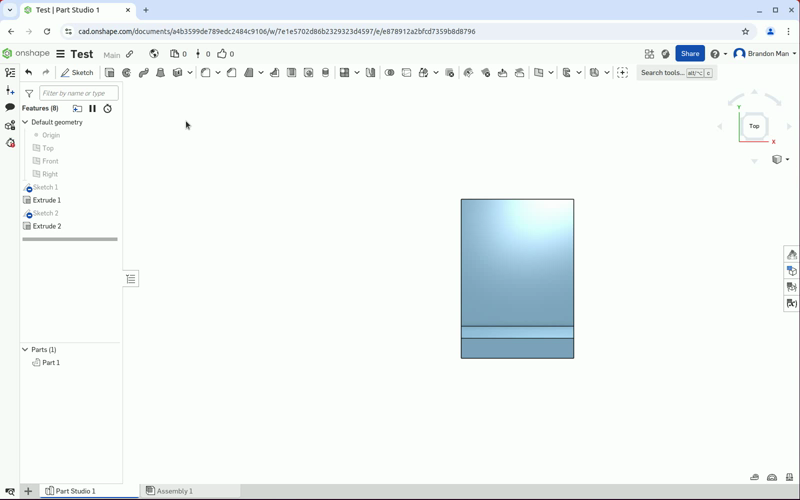
key(shift+h)
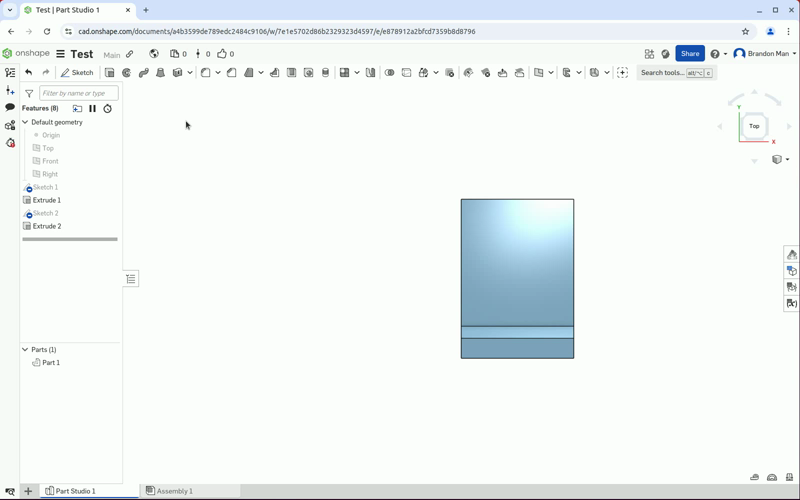
key(shift+h)
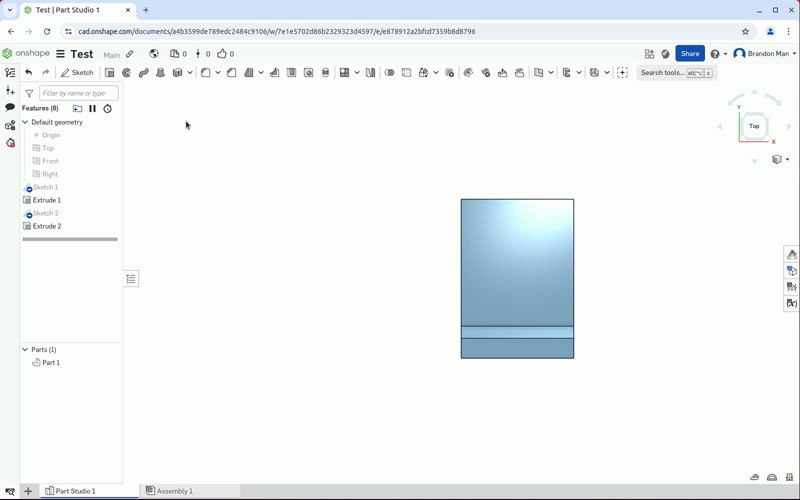
mouse_move(73, 189)
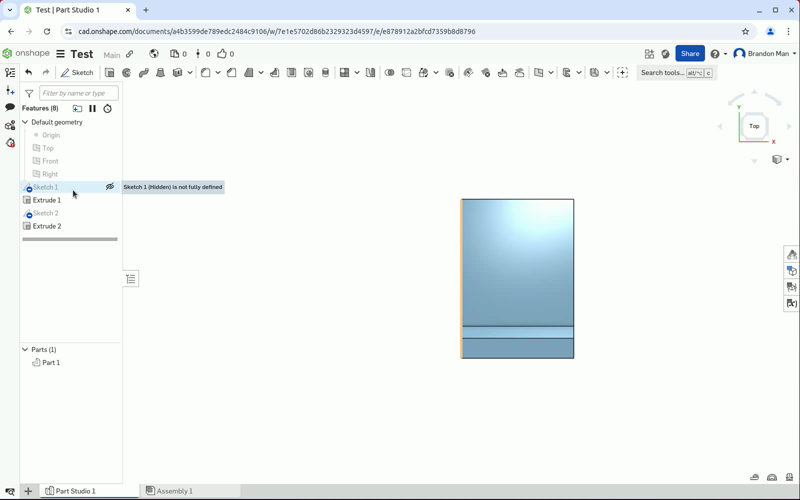
click(73, 189)
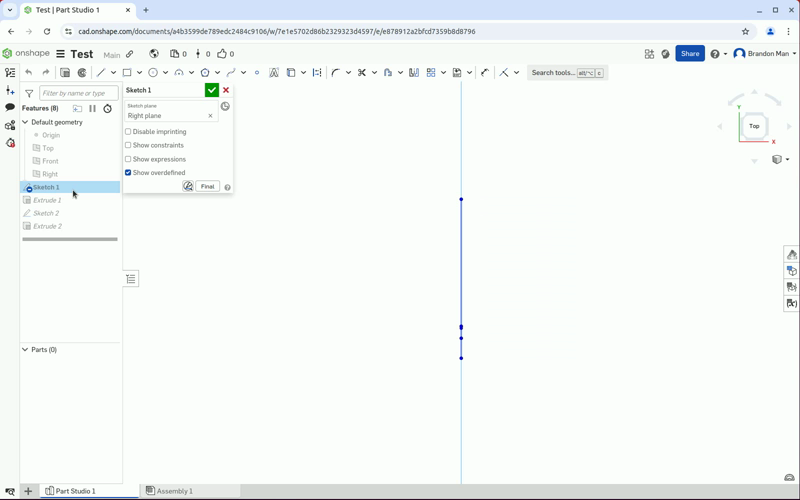
mouse_move(229, 92)
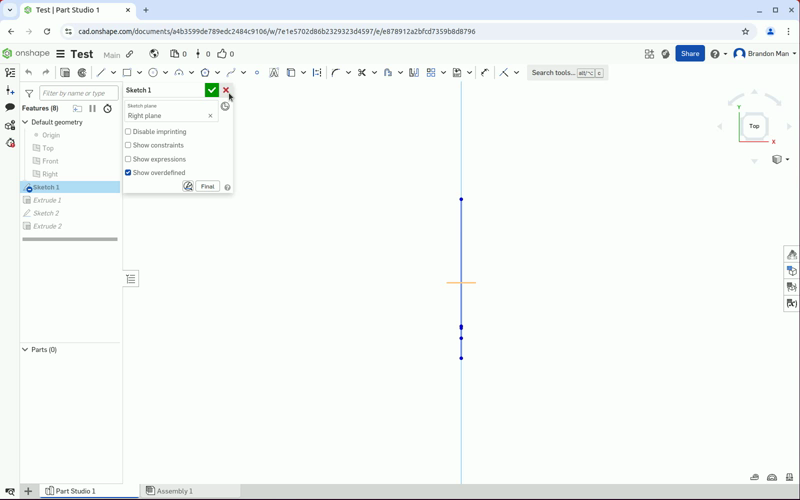
click(229, 92)
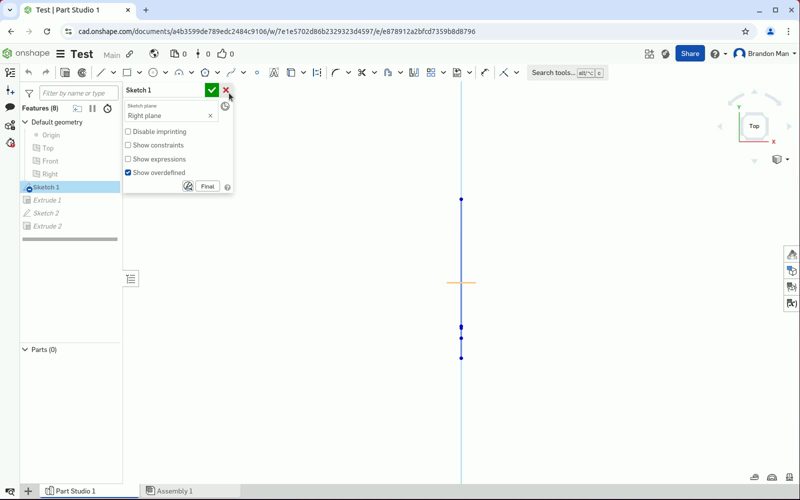
key(shift+s)
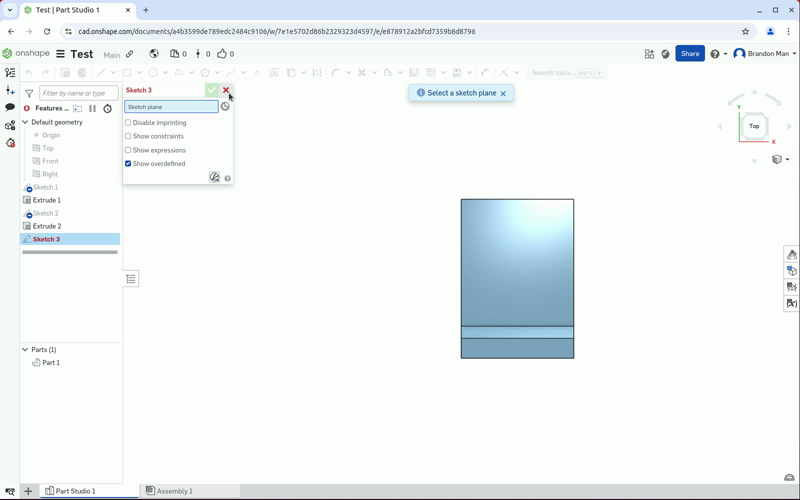
mouse_move(73, 150)
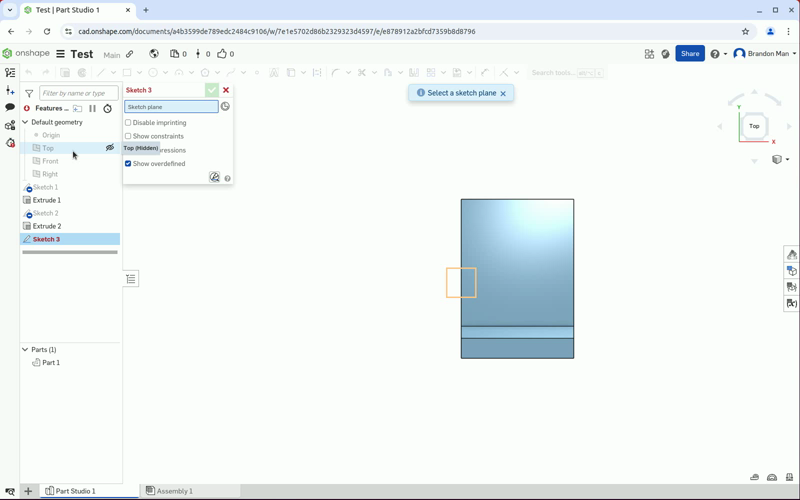
click(73, 150)
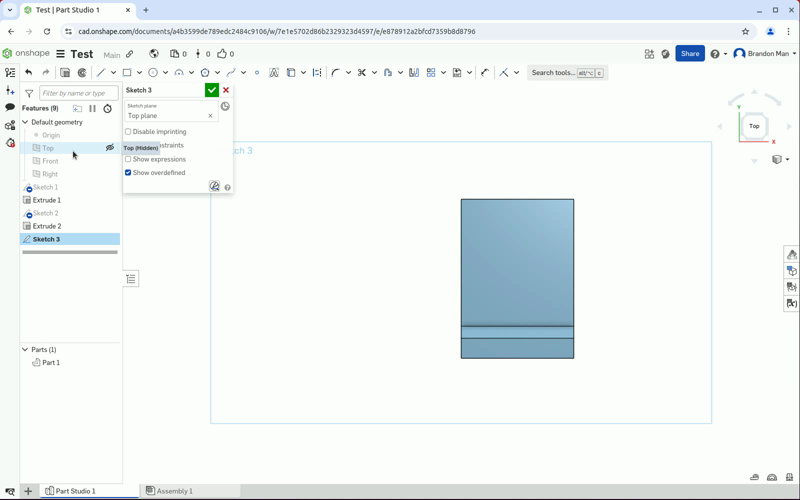
mouse_move(73, 352)
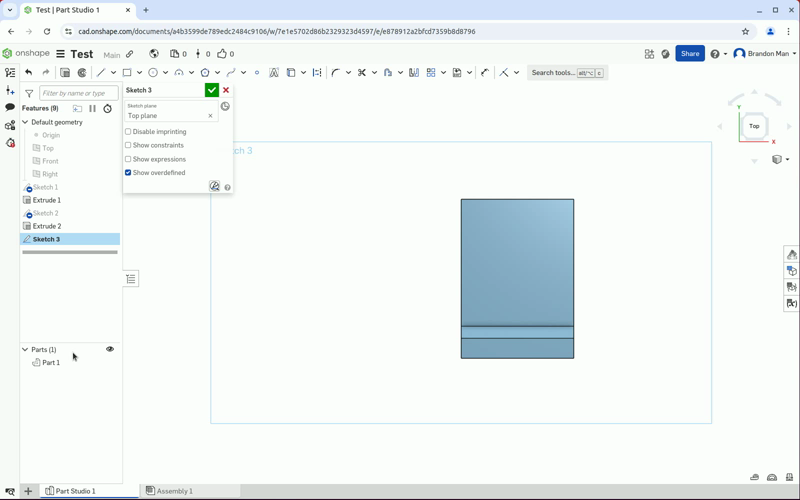
key(y)
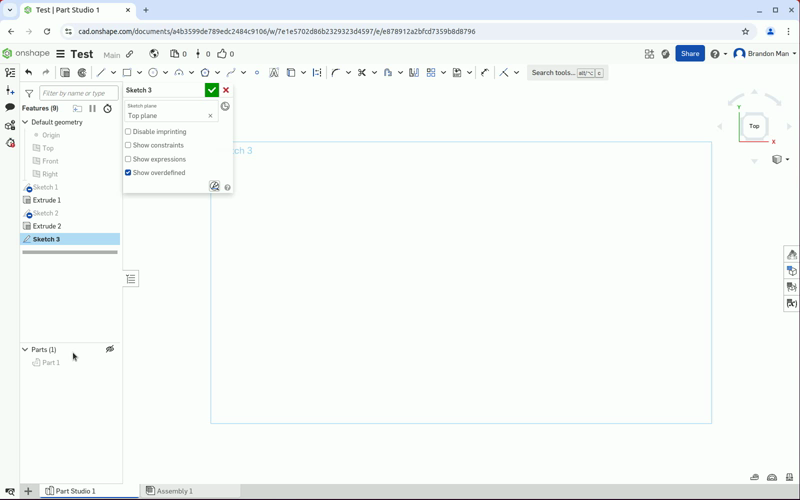
key(a)
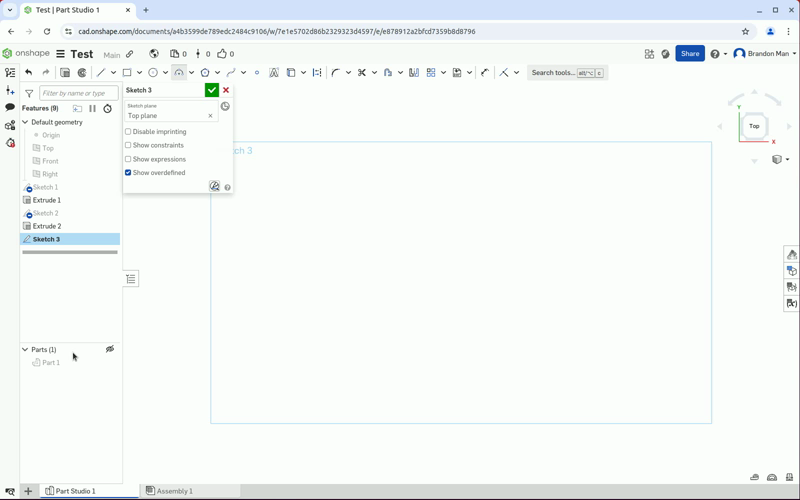
key_down(shift)
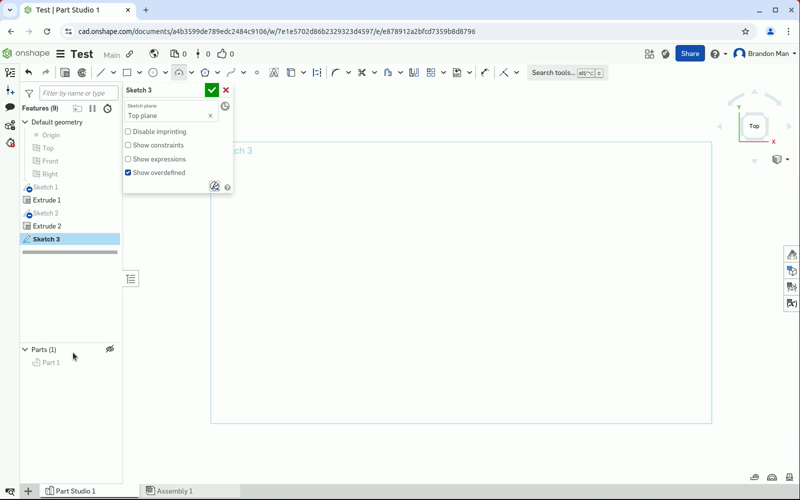
mouse_move(513, 282)
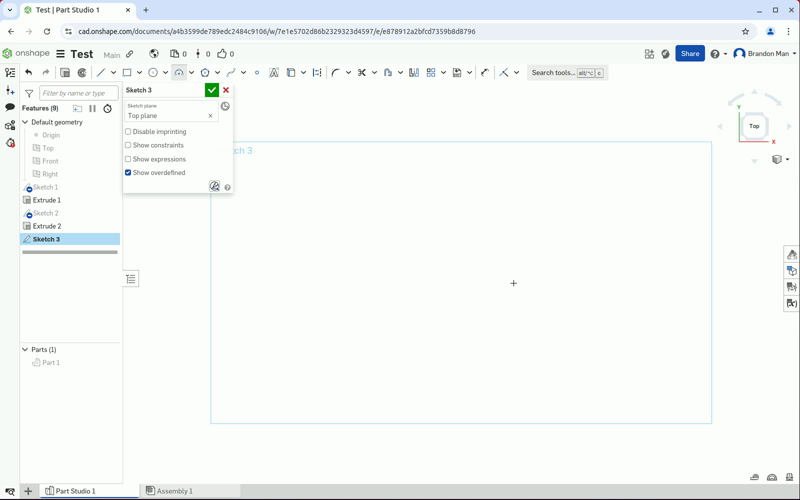
click(513, 282)
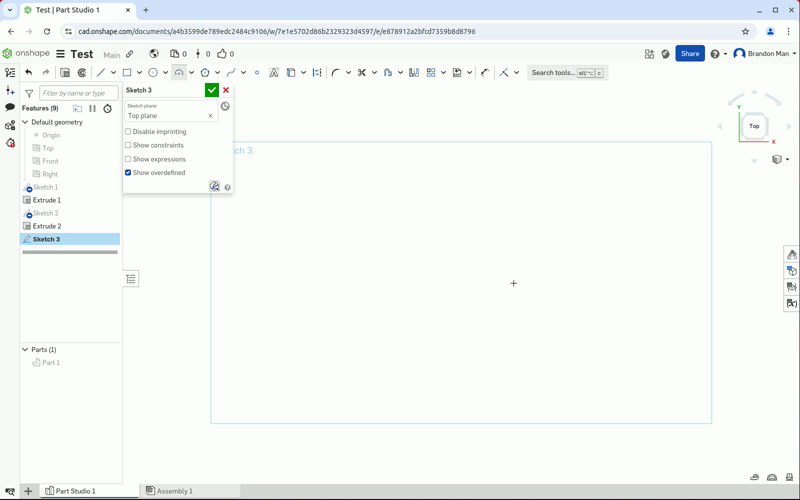
key_up(shift)
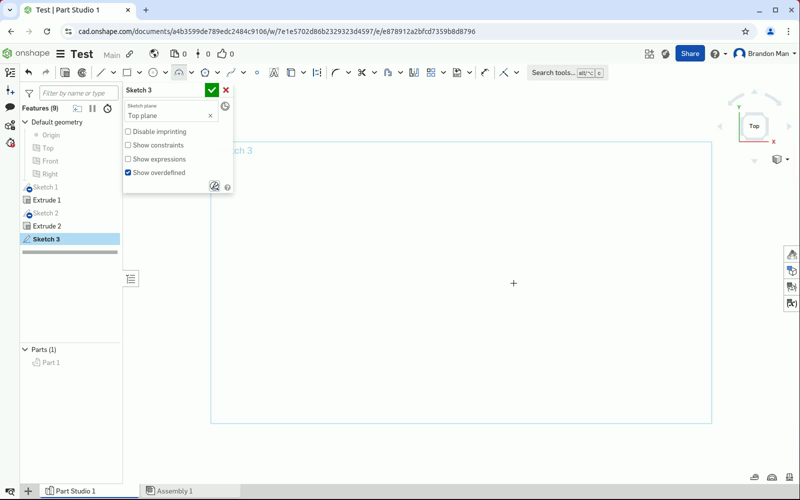
key_down(shift)
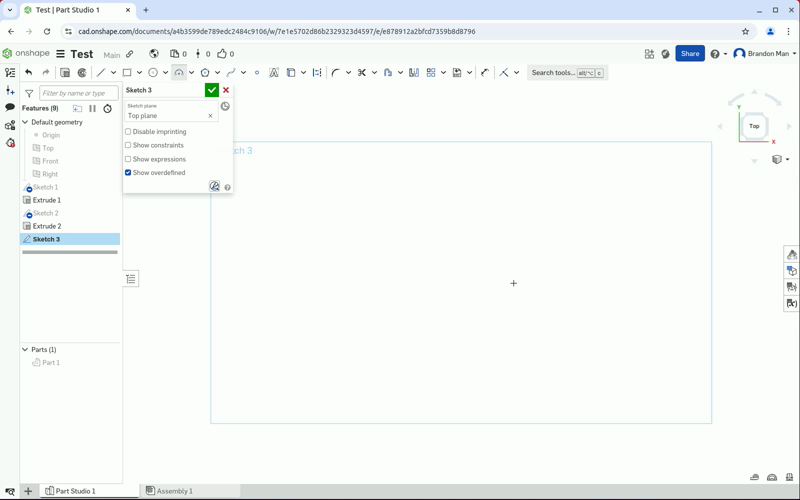
mouse_move(526, 282)
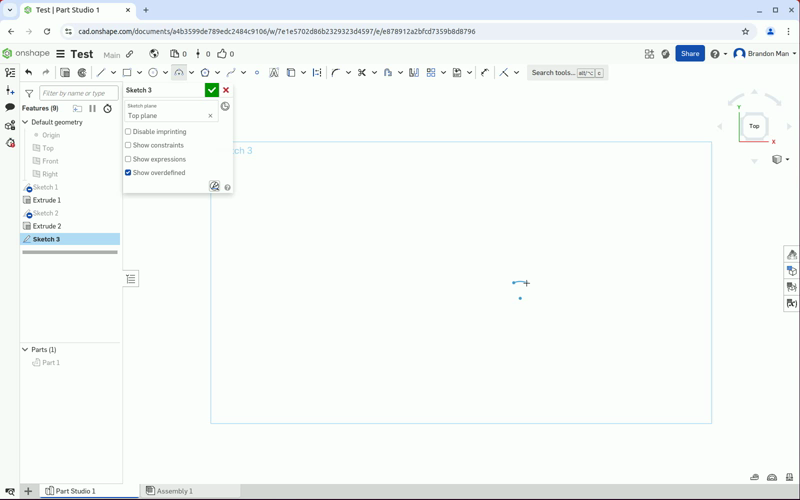
click(526, 282)
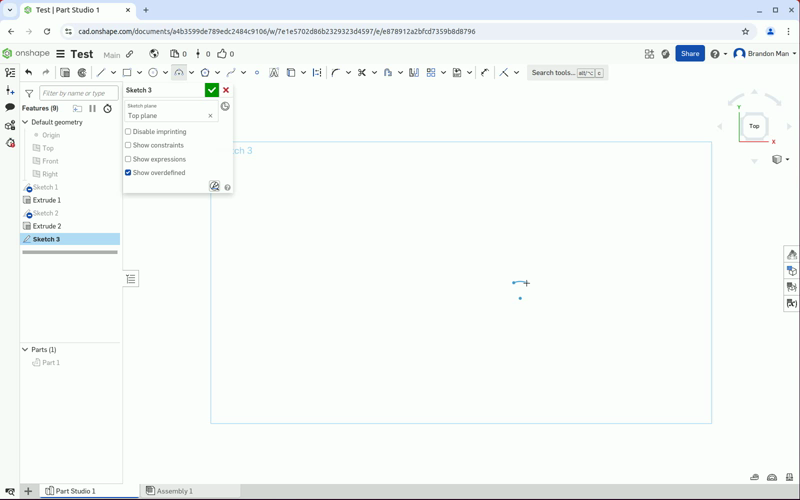
mouse_move(519, 294)
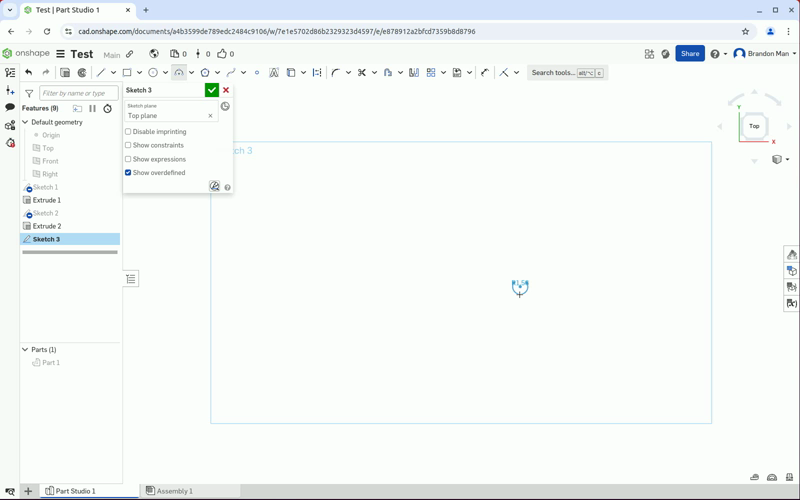
click(519, 294)
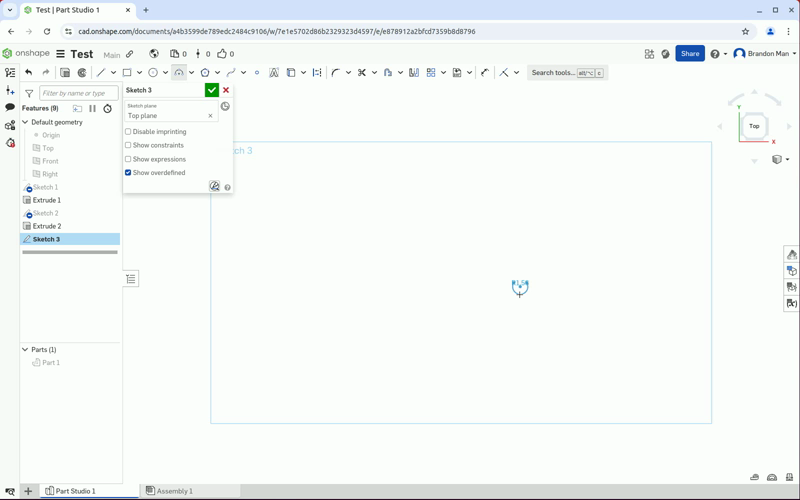
key_up(shift)
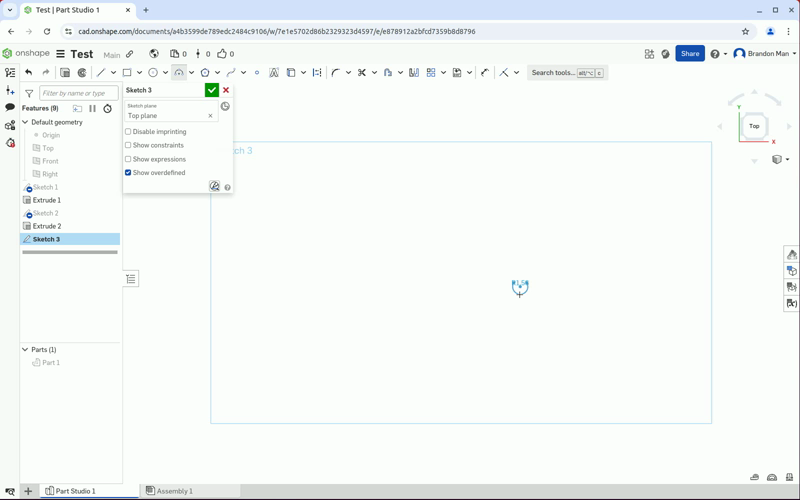
key(esc)
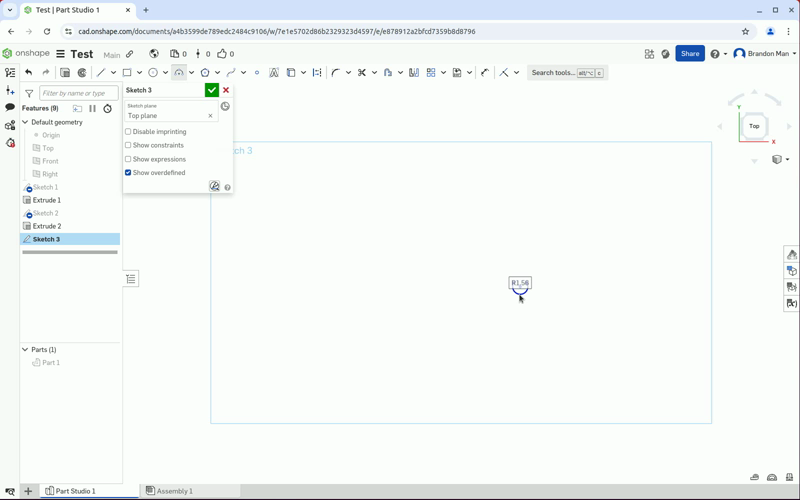
key(l)
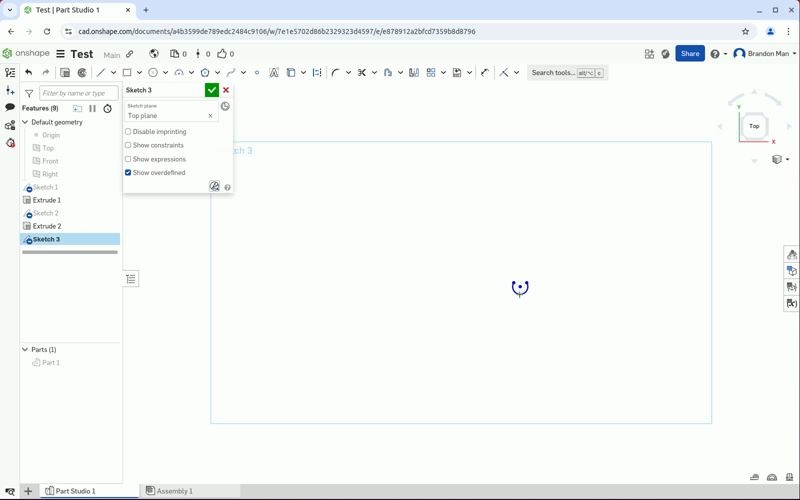
mouse_move(526, 282)
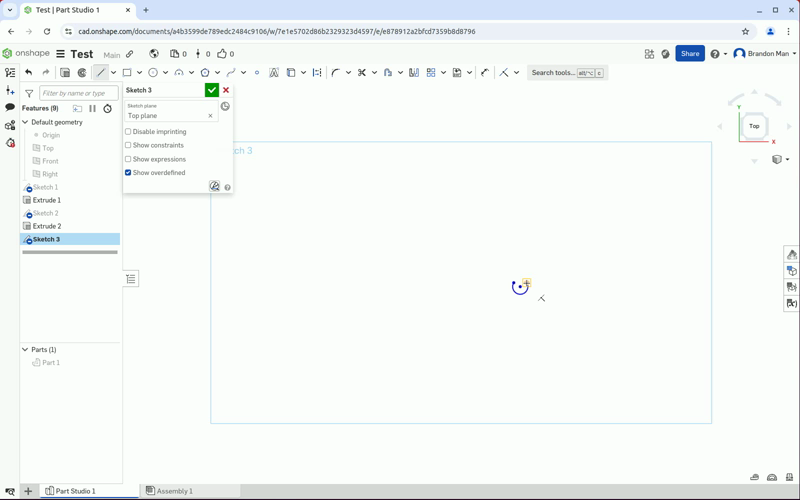
click(526, 282)
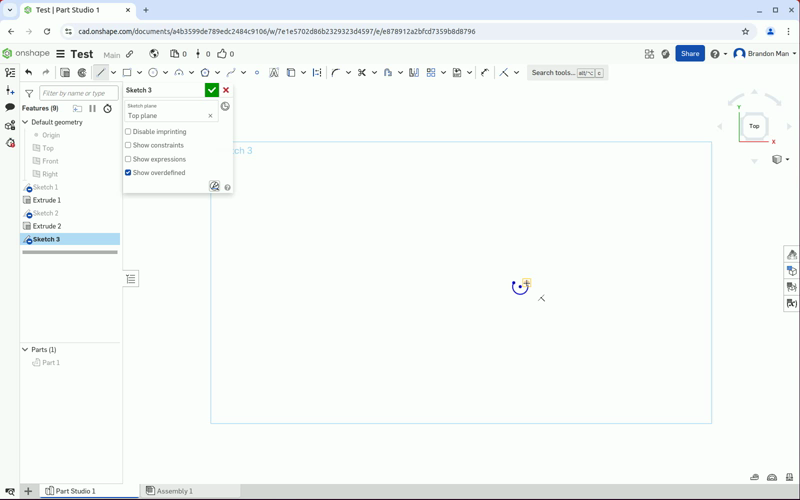
key_down(shift)
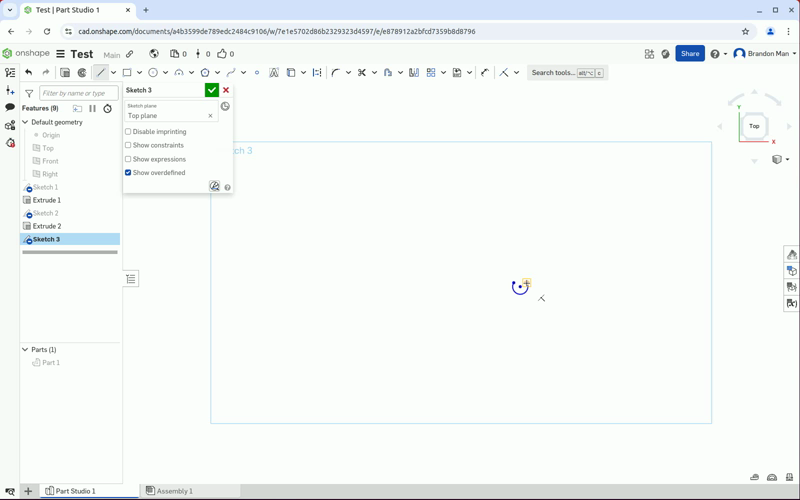
mouse_move(561, 225)
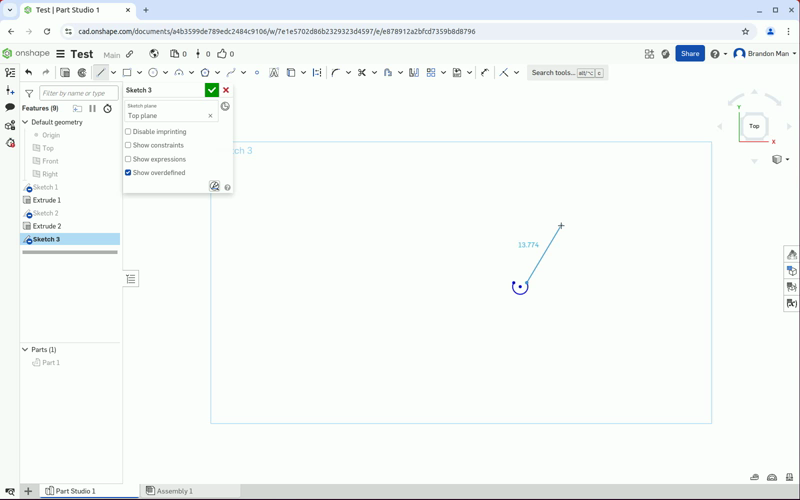
click(561, 225)
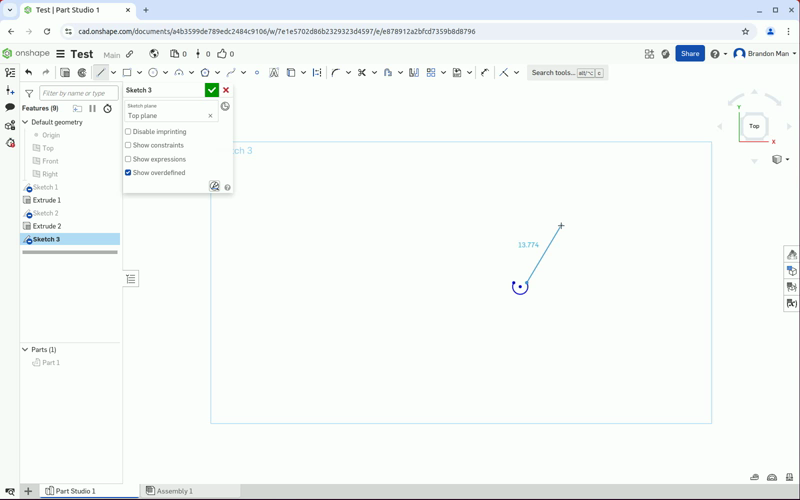
key_up(shift)
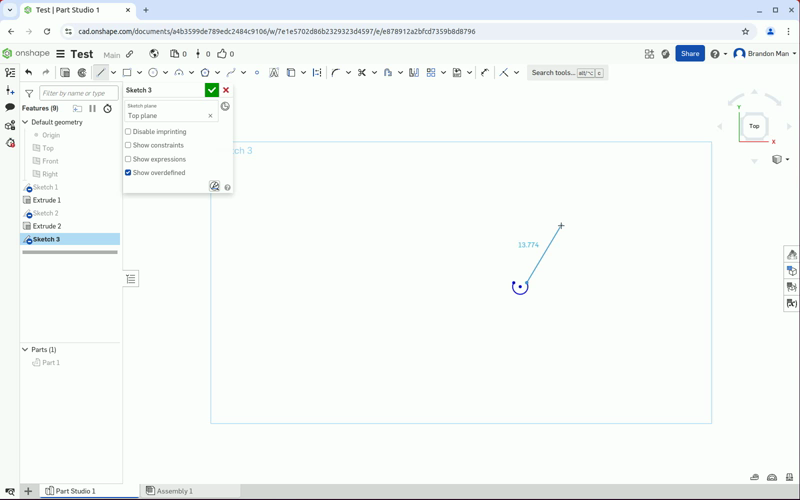
key(esc)
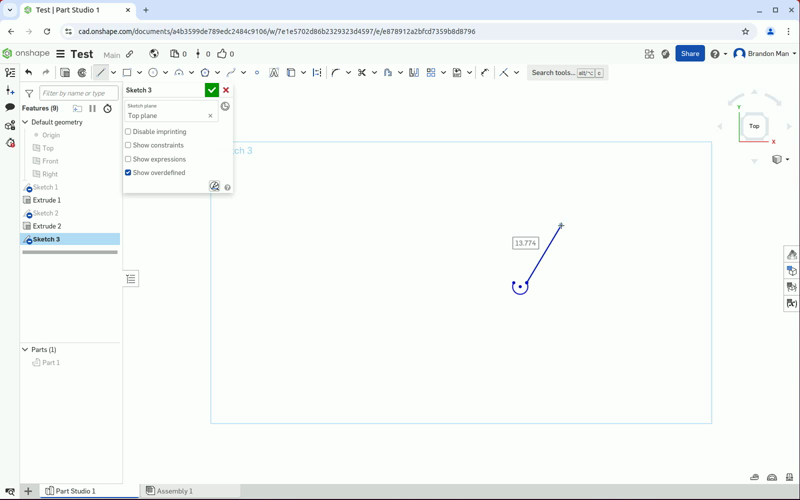
key(a)
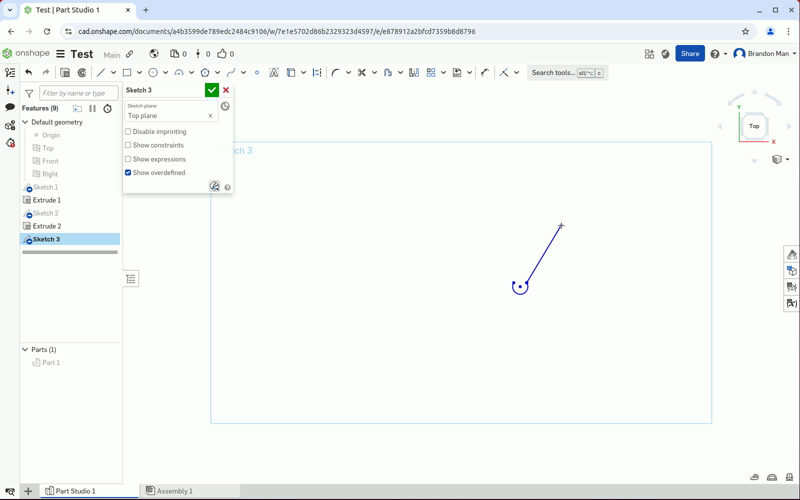
mouse_move(561, 225)
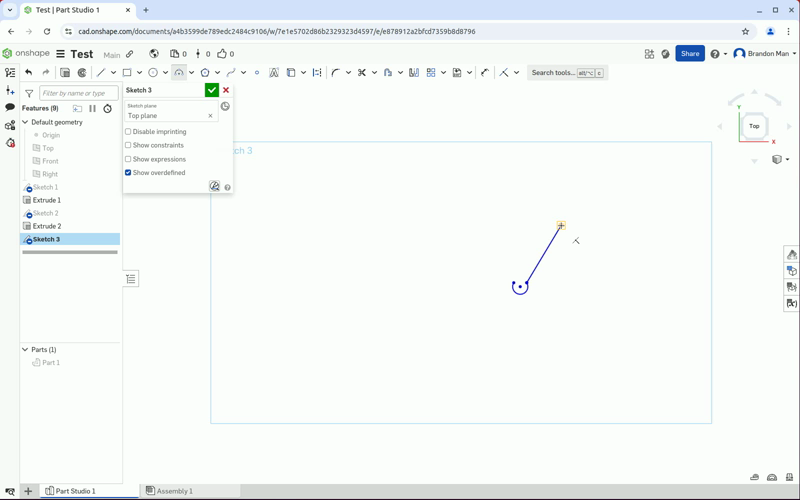
click(561, 225)
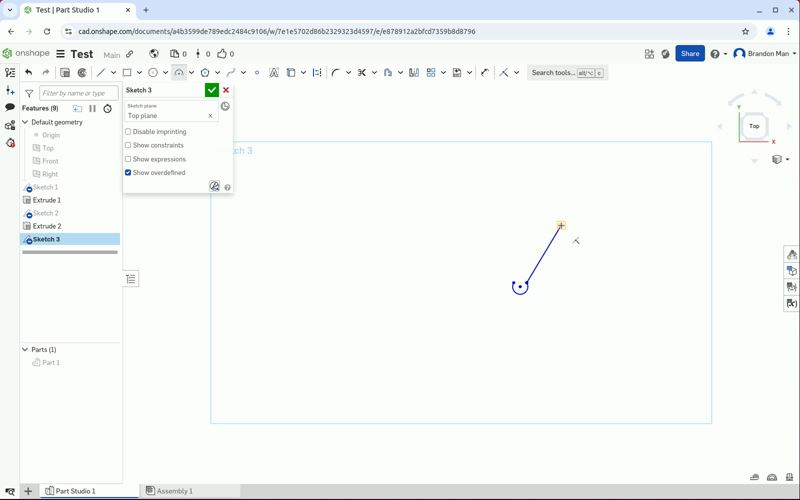
key_down(shift)
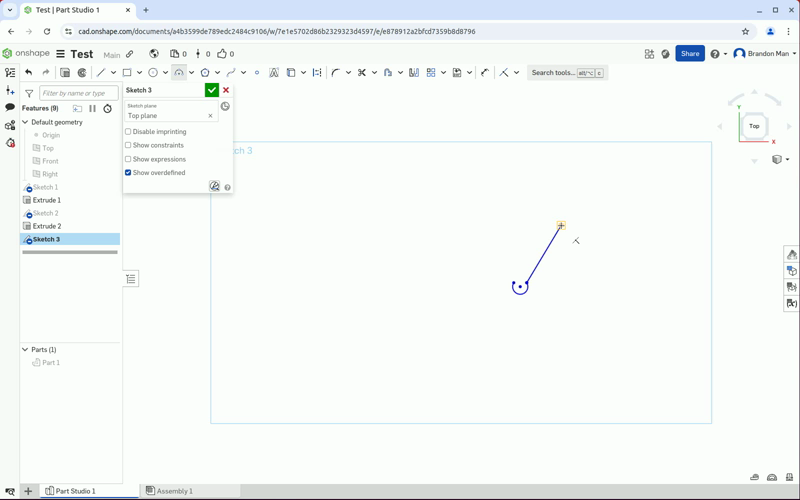
mouse_move(548, 225)
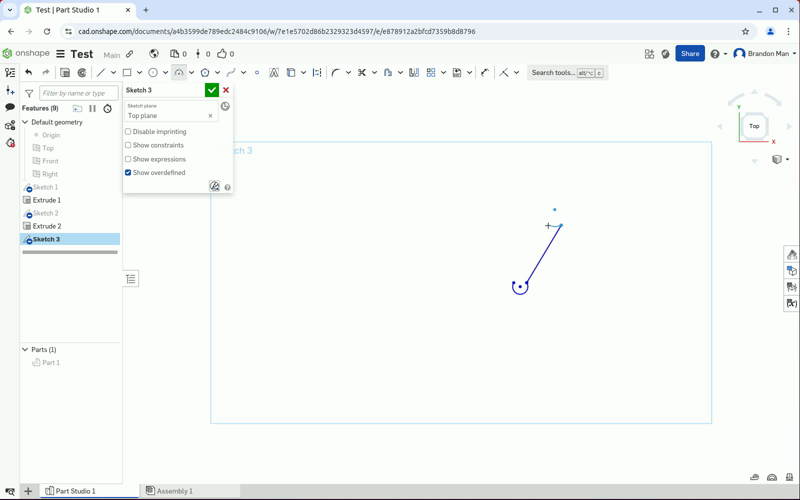
click(548, 225)
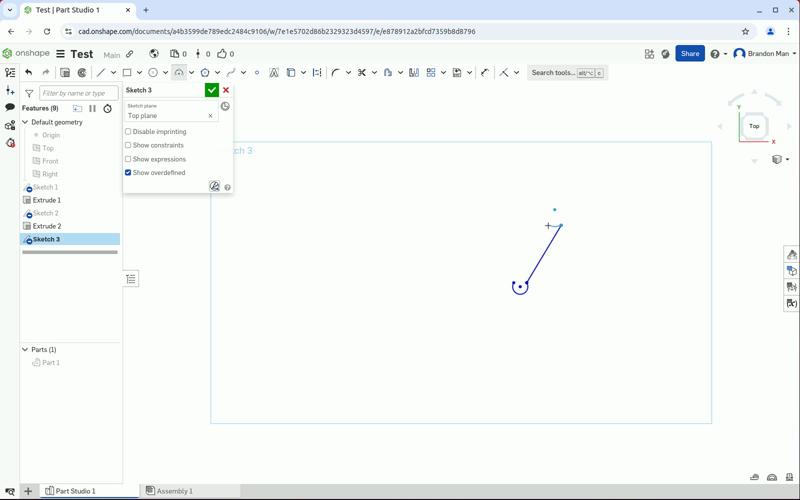
mouse_move(555, 219)
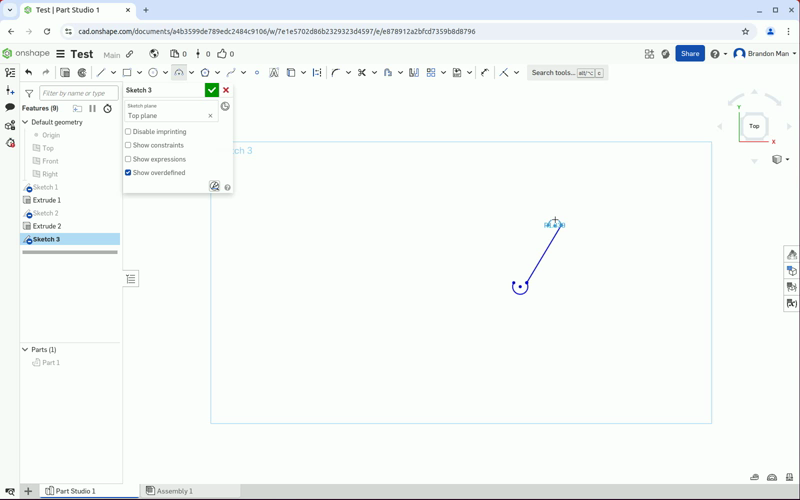
click(555, 219)
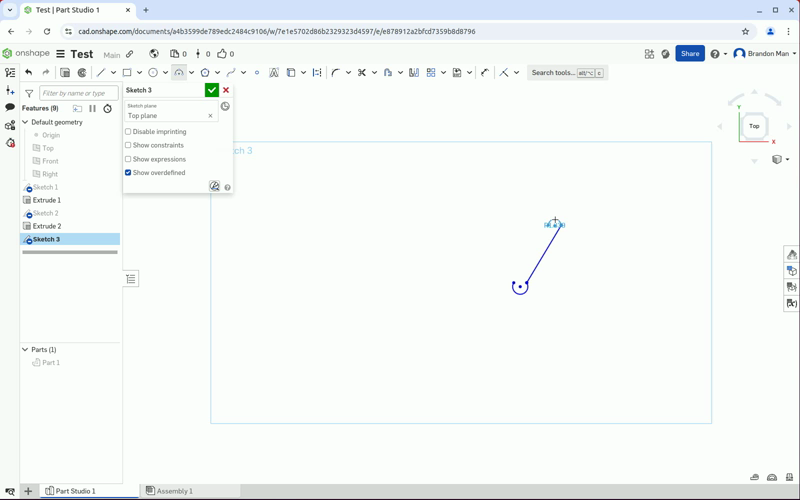
key_up(shift)
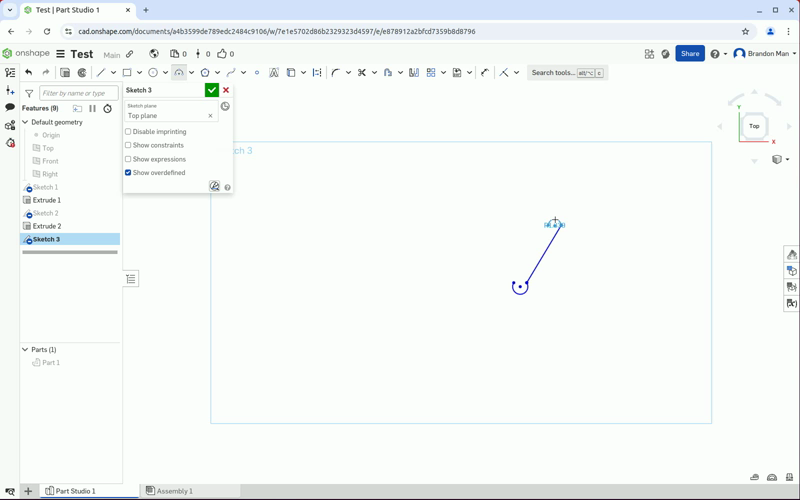
key(esc)
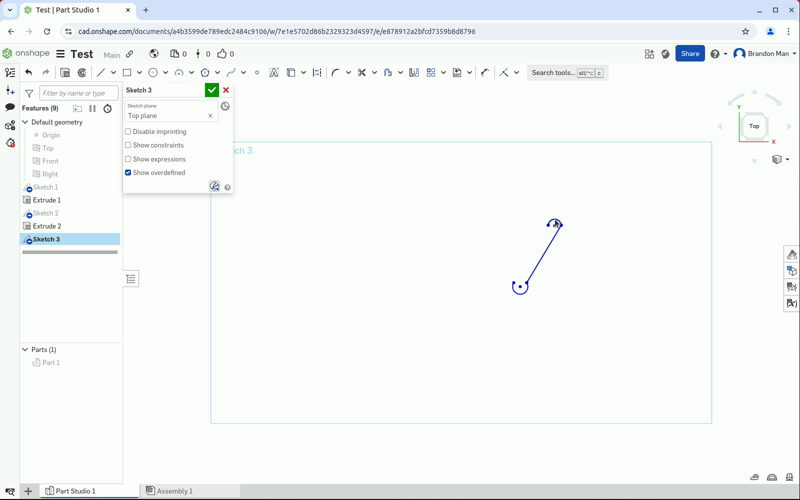
key(l)
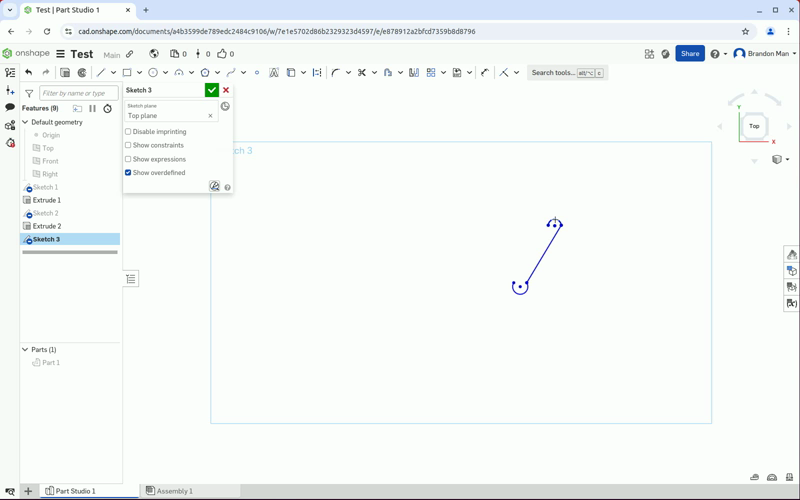
mouse_move(548, 225)
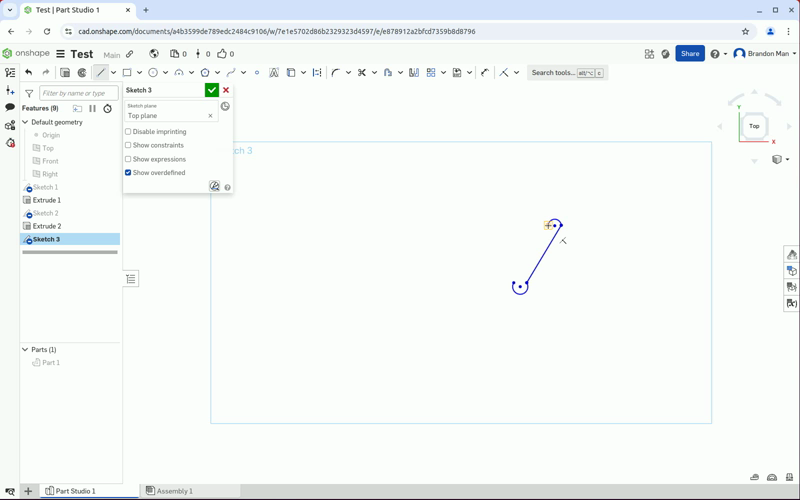
click(548, 225)
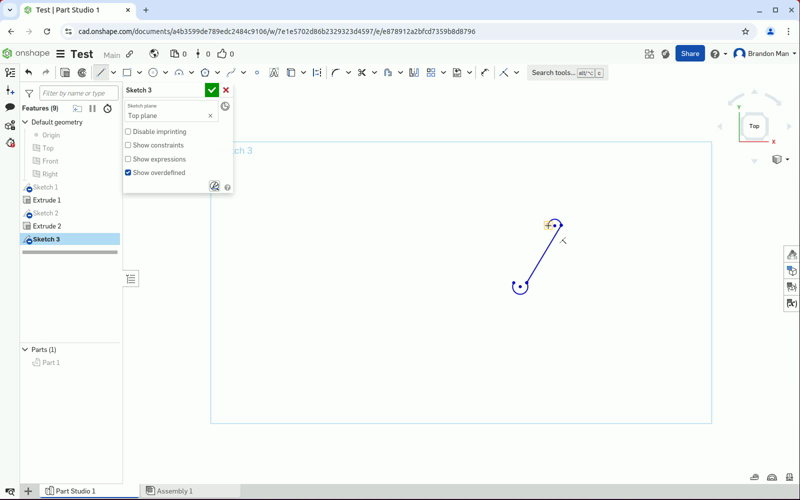
key_down(shift)
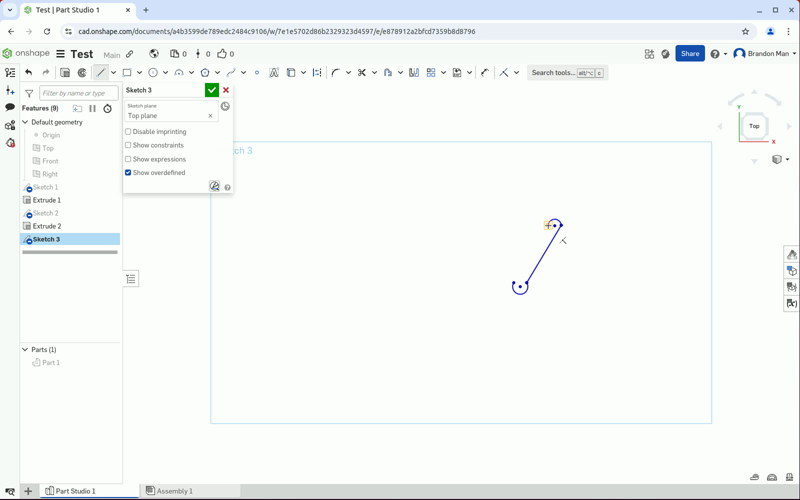
mouse_move(513, 282)
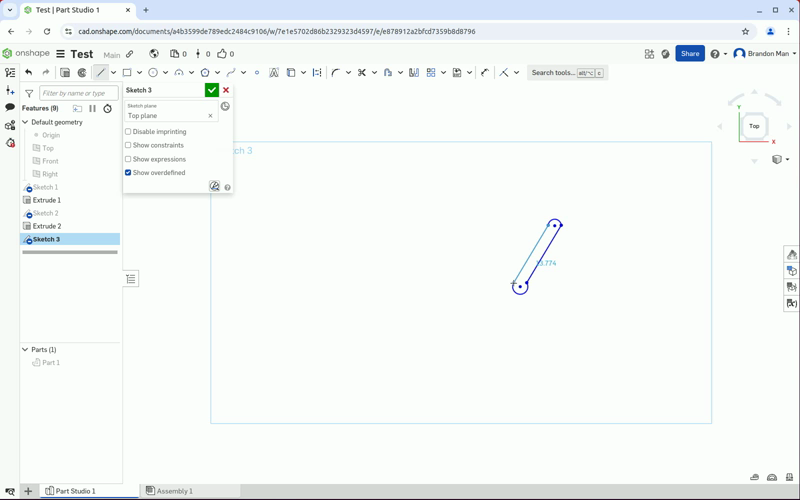
key_up(shift)
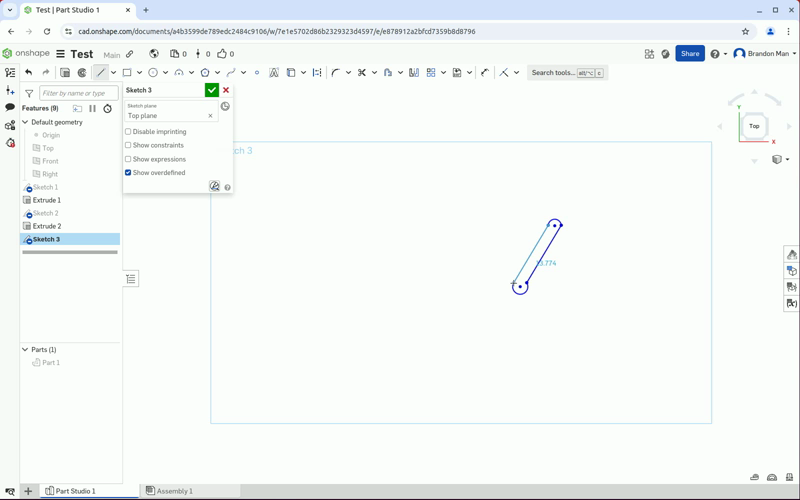
click(513, 282)
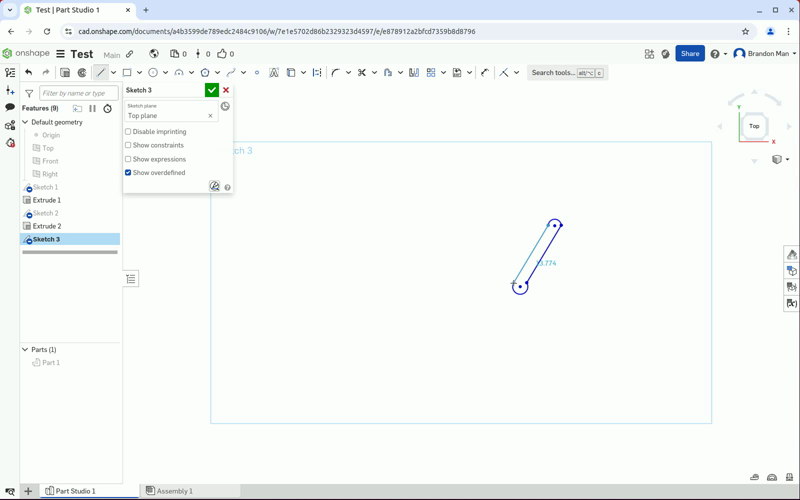
key(esc)
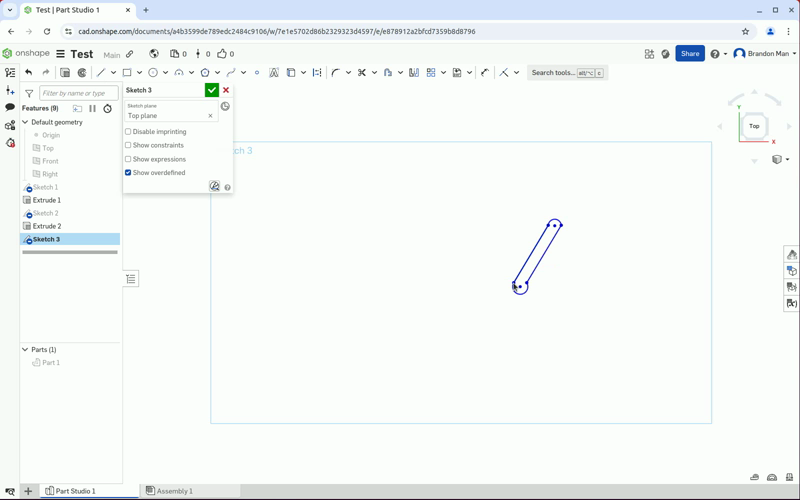
mouse_move(546, 246)
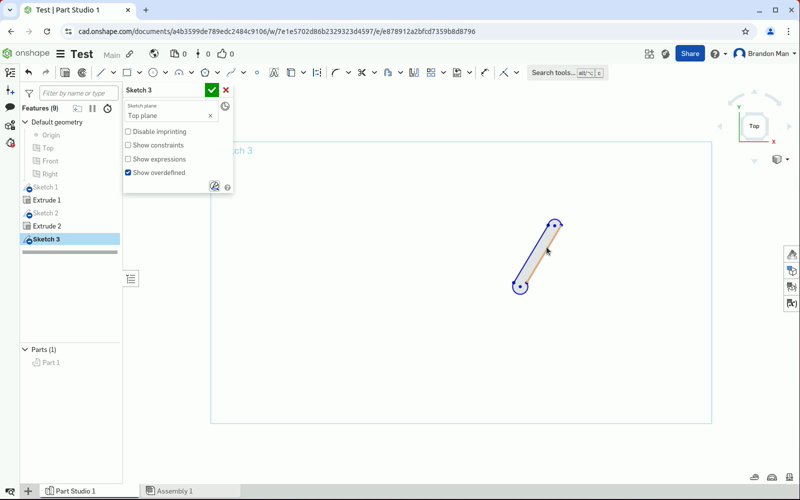
scroll(6)
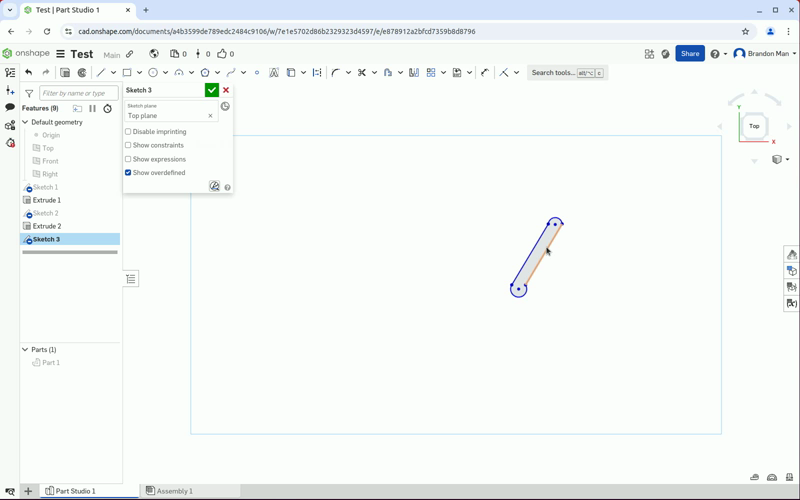
scroll(6)
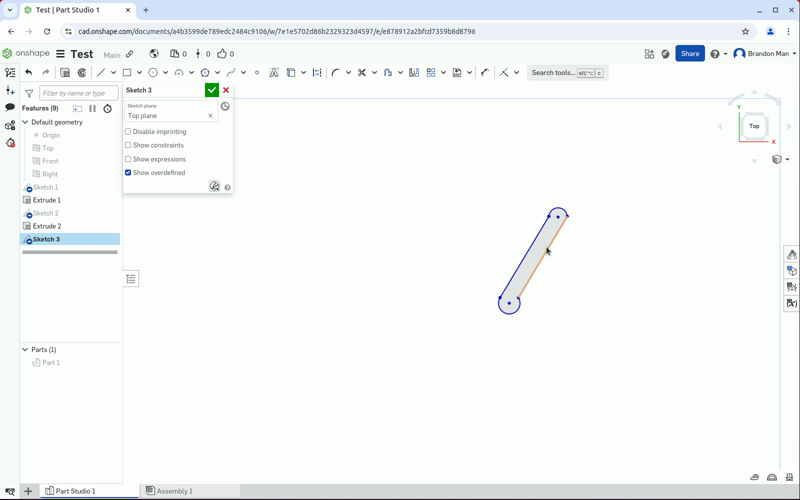
scroll(6)
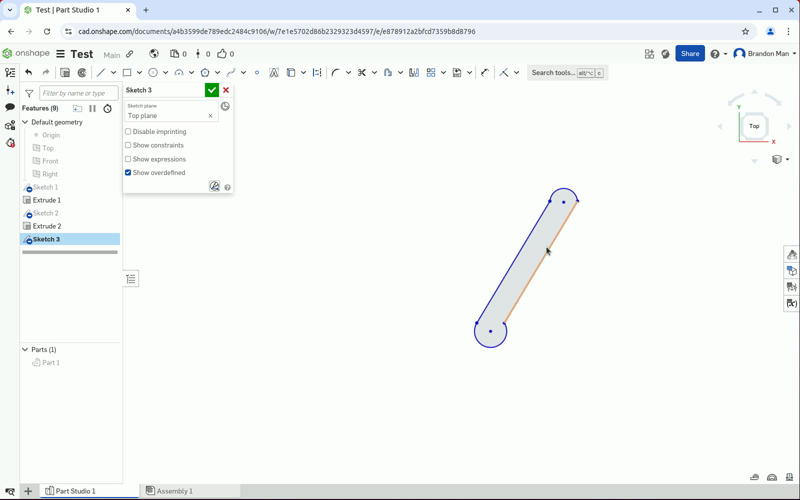
scroll(6)
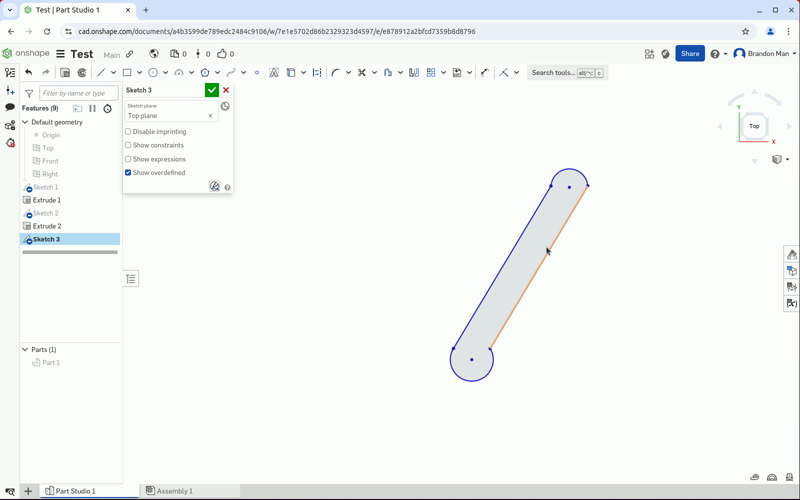
scroll(6)
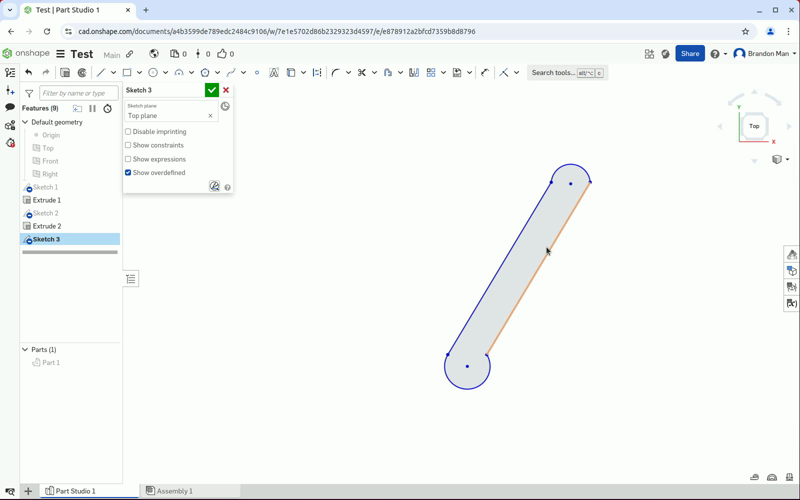
scroll(6)
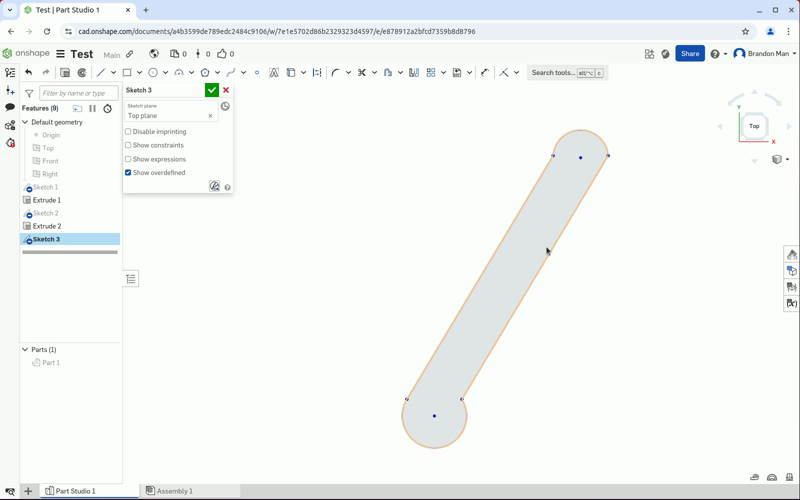
scroll(6)
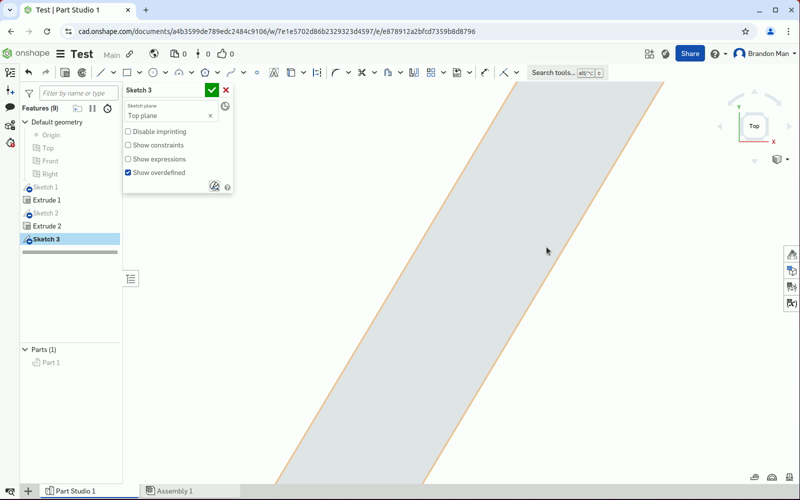
click(546, 246)
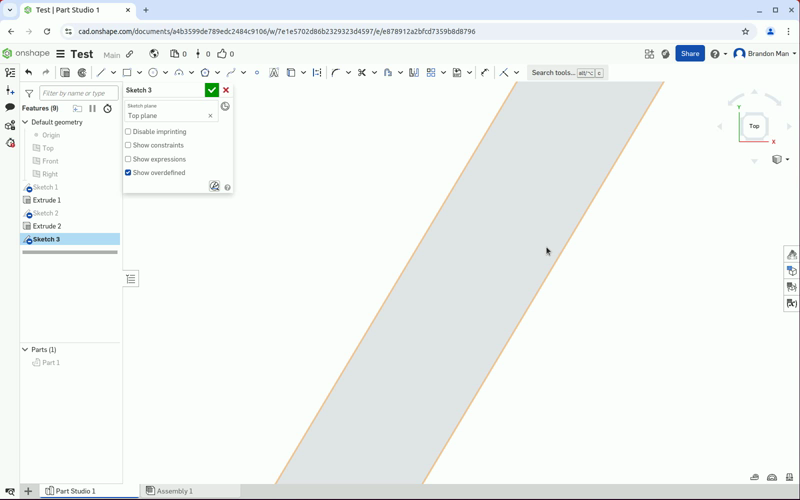
scroll(-6)
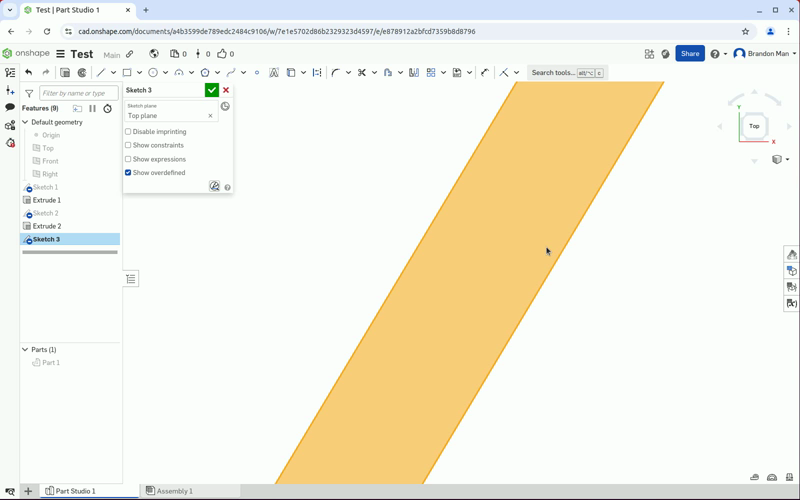
scroll(-6)
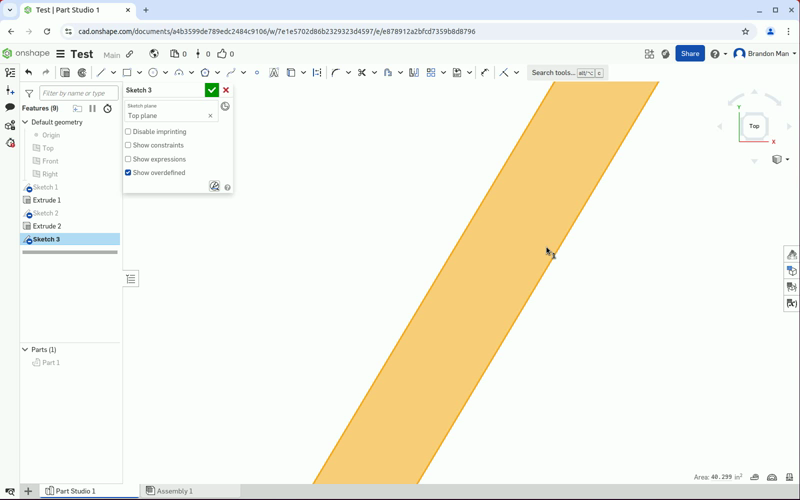
scroll(-6)
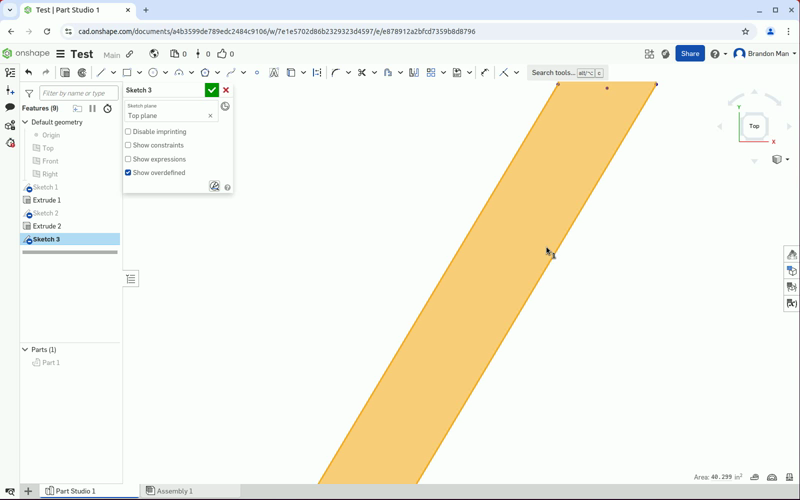
scroll(-6)
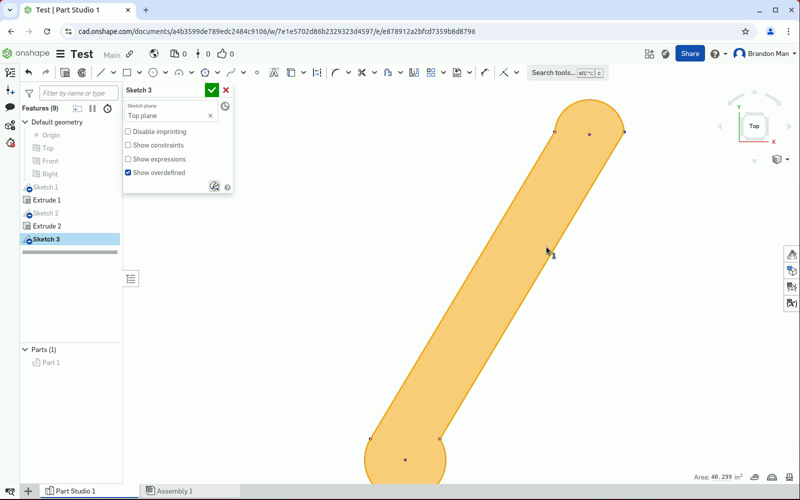
scroll(-6)
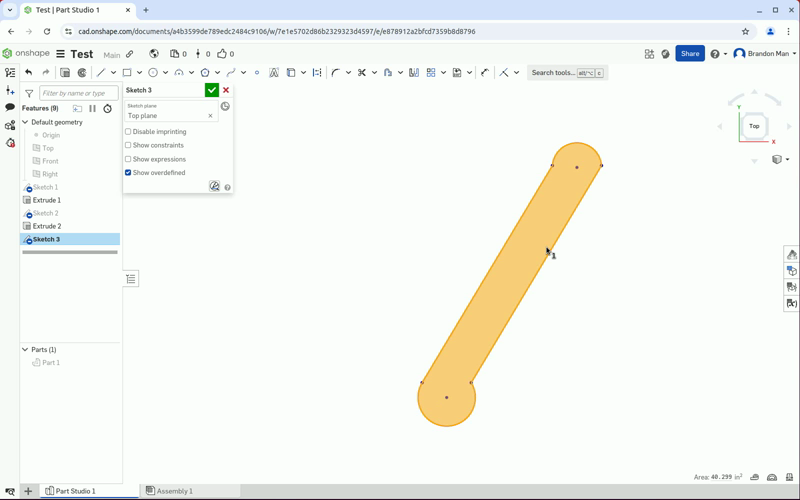
scroll(-6)
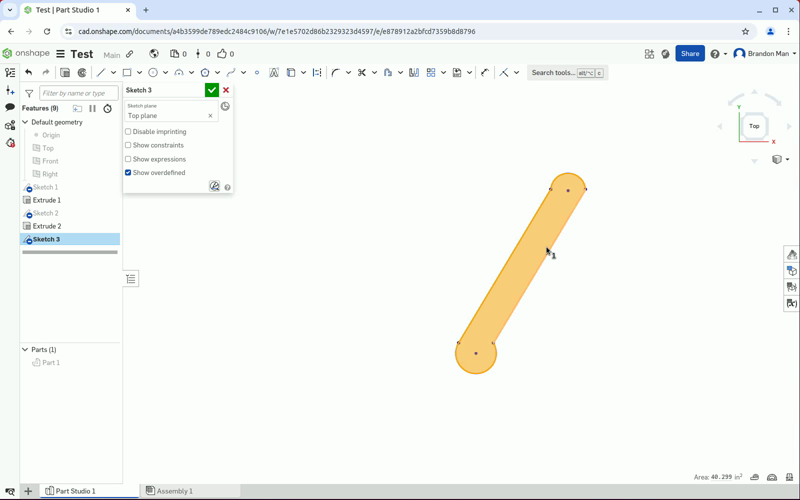
scroll(-6)
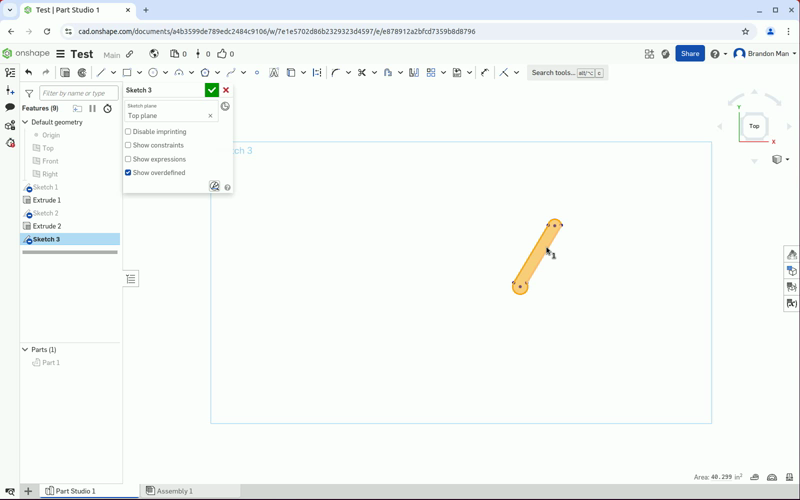
mouse_move(73, 352)
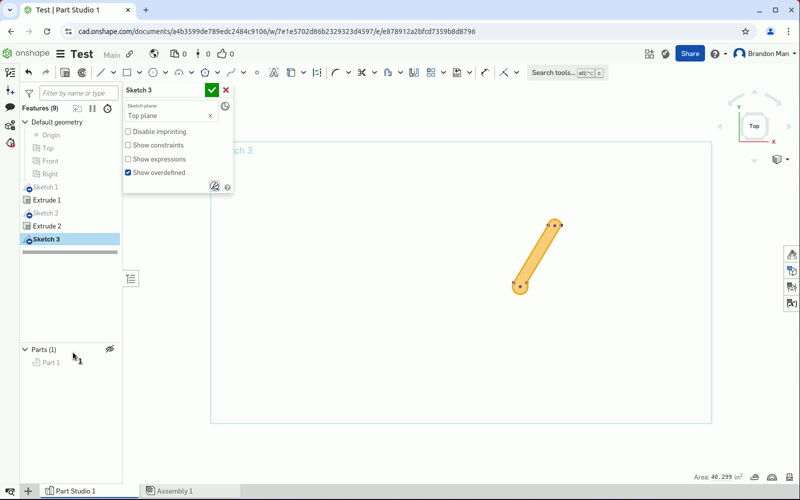
key(shift+y)
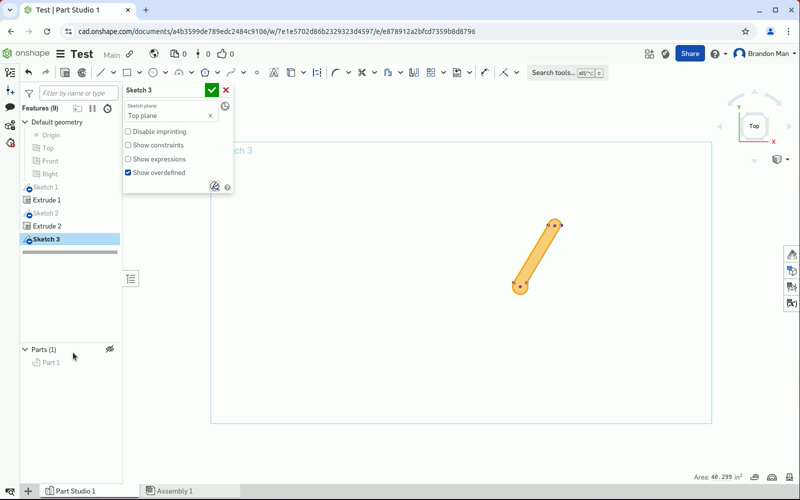
key(shift+e)
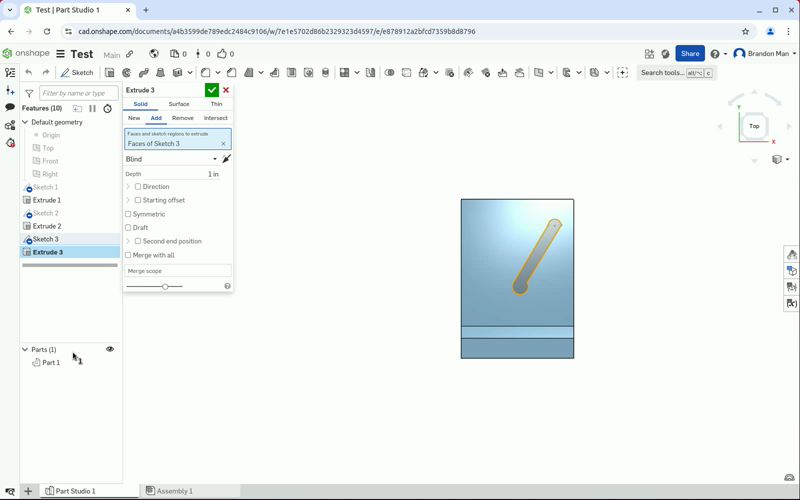
mouse_move(143, 106)
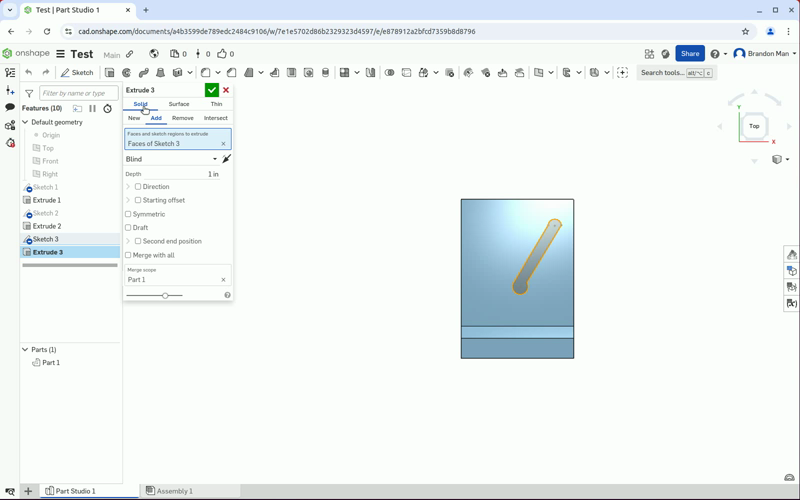
click(143, 106)
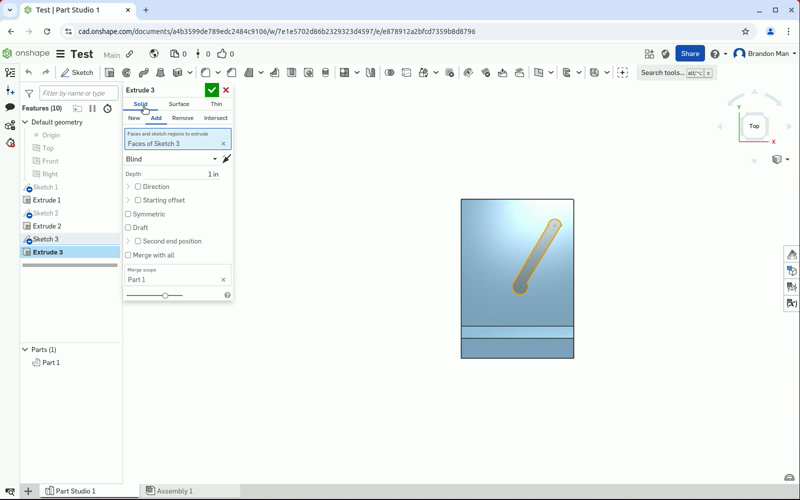
mouse_move(186, 120)
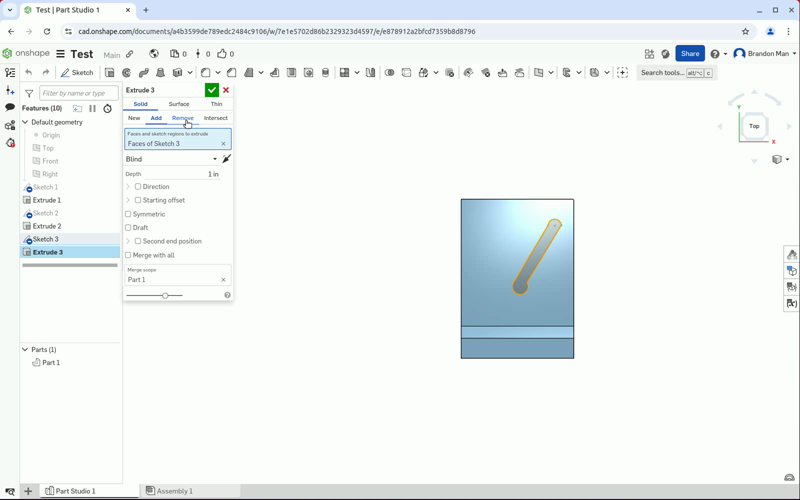
click(186, 120)
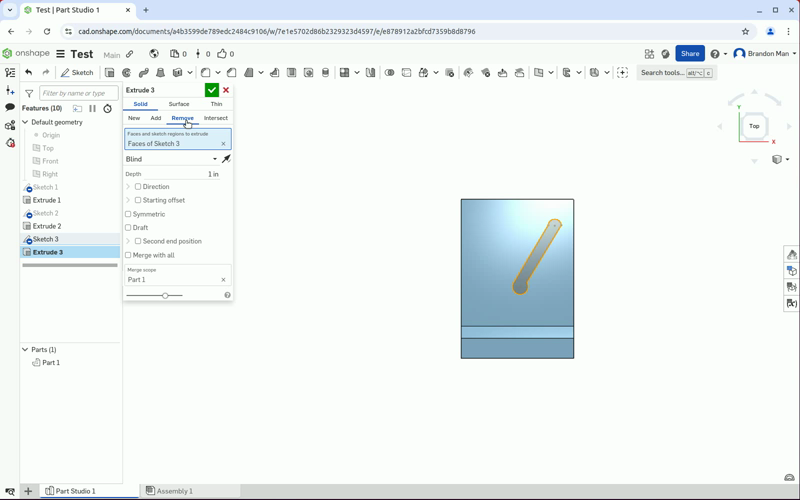
key(tab, 4)
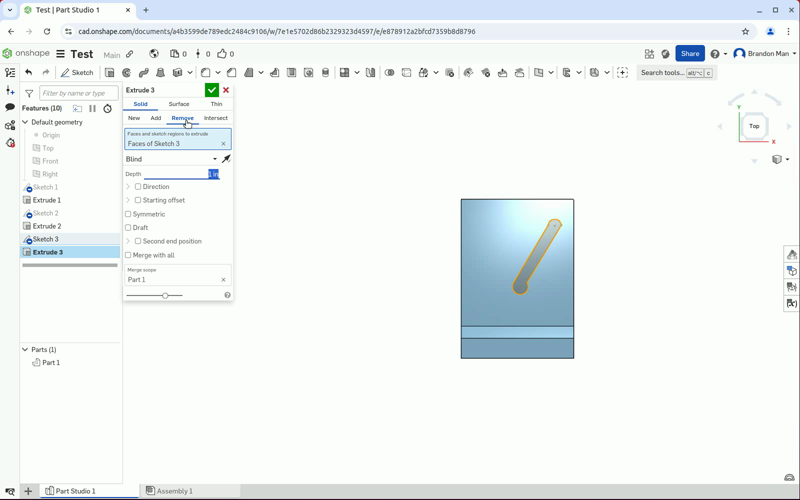
text(5.777)
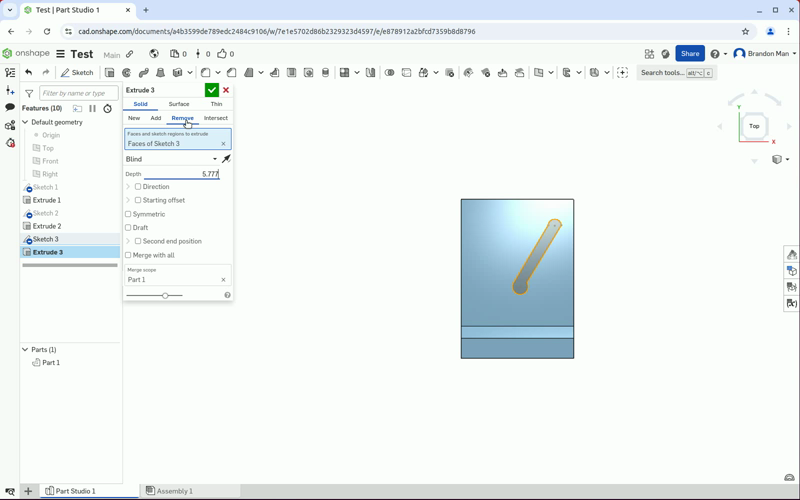
key(tab, 6)
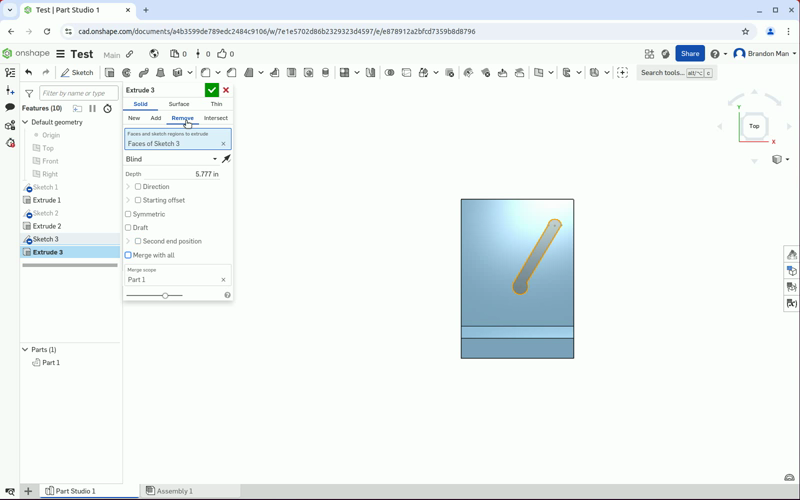
key(space)
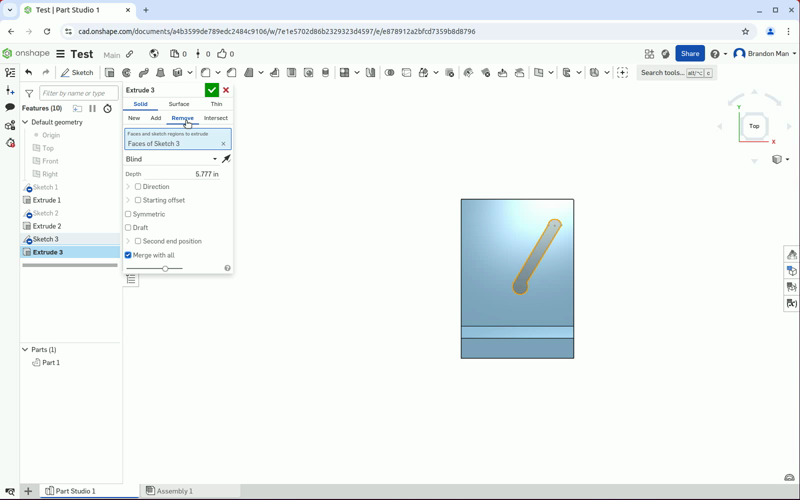
key(enter)
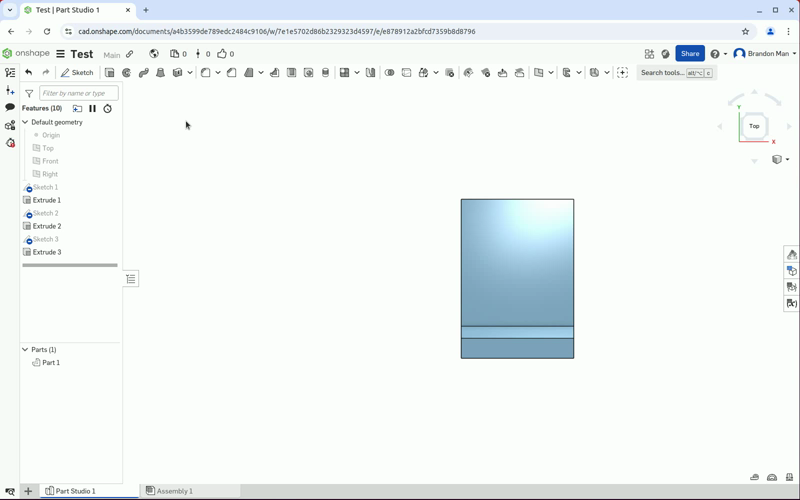
key(shift+h)
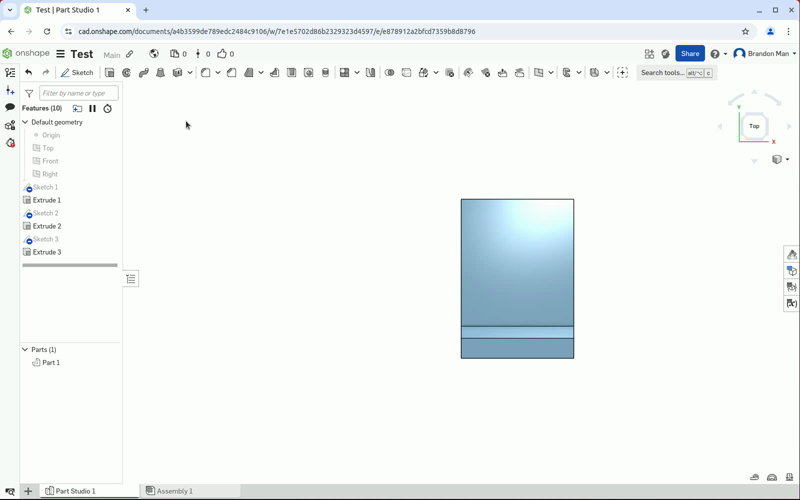
key(shift+h)
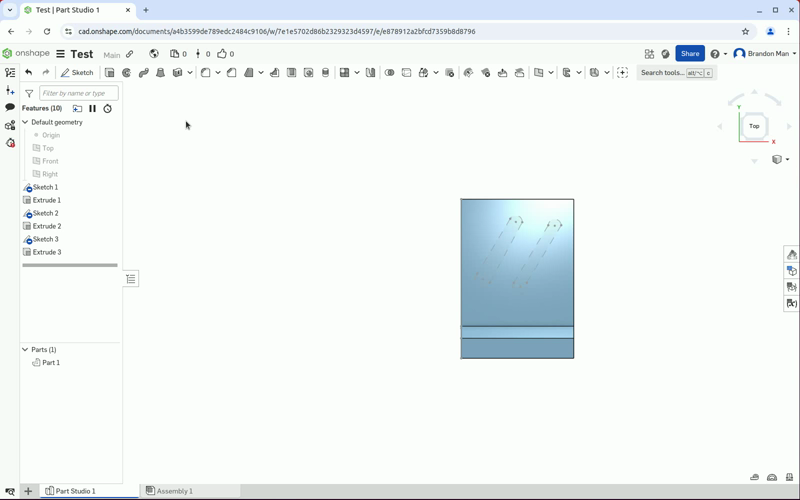
key(shift+7)
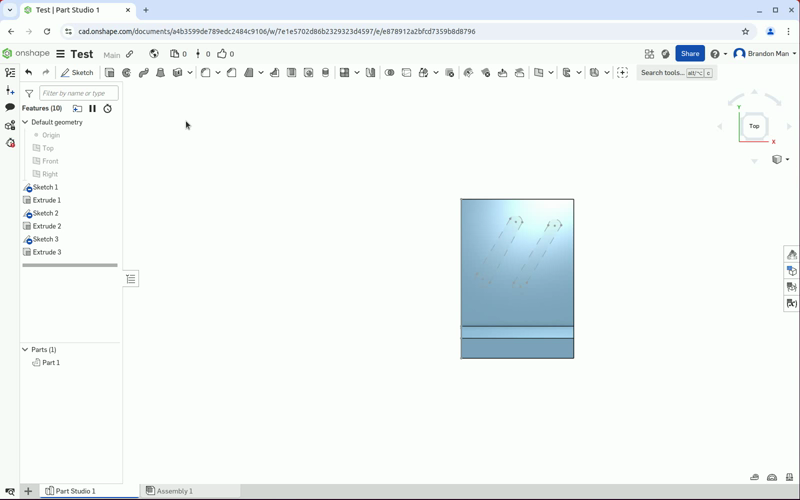
key(up, 3)
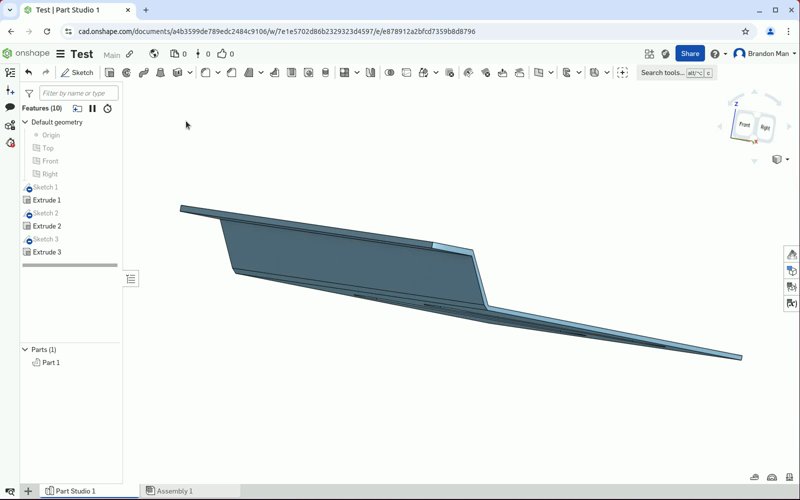
key(left, 3)
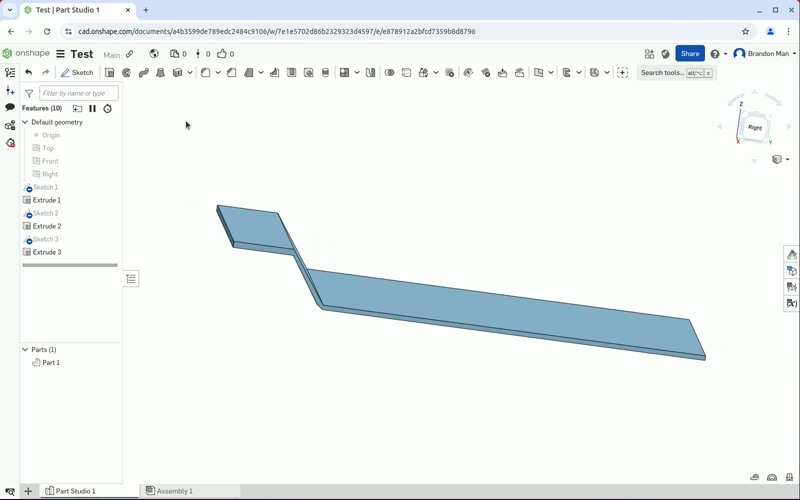
key(right, 3)
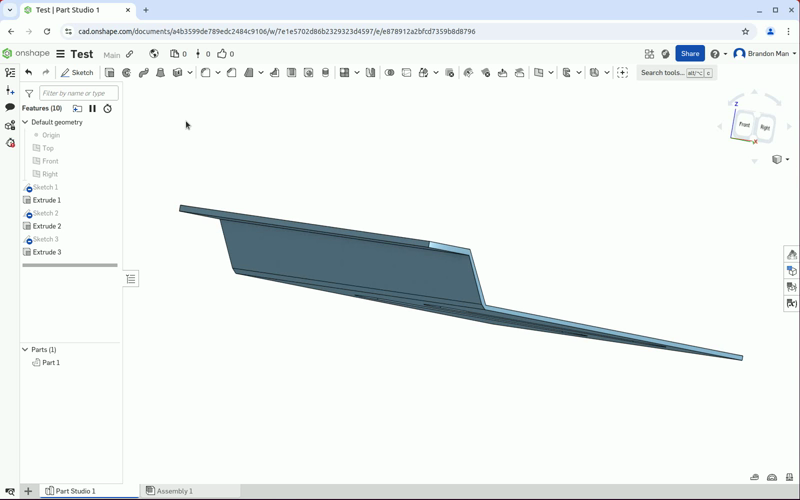
key(down, 3)
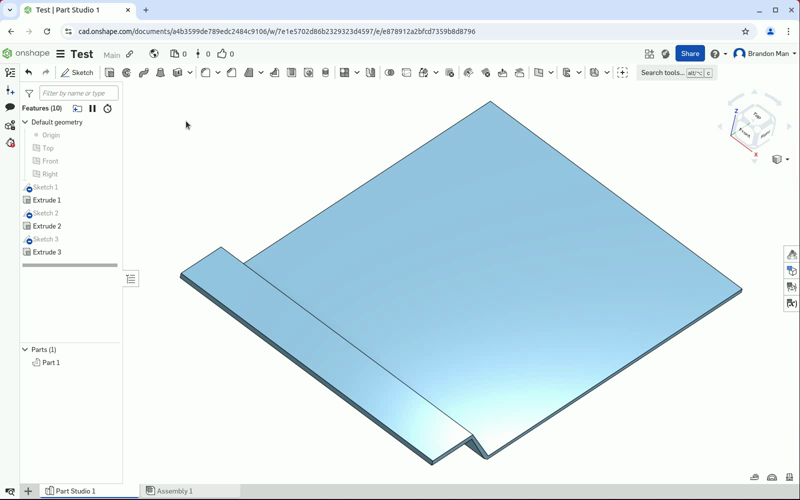
mouse_move(73, 189)
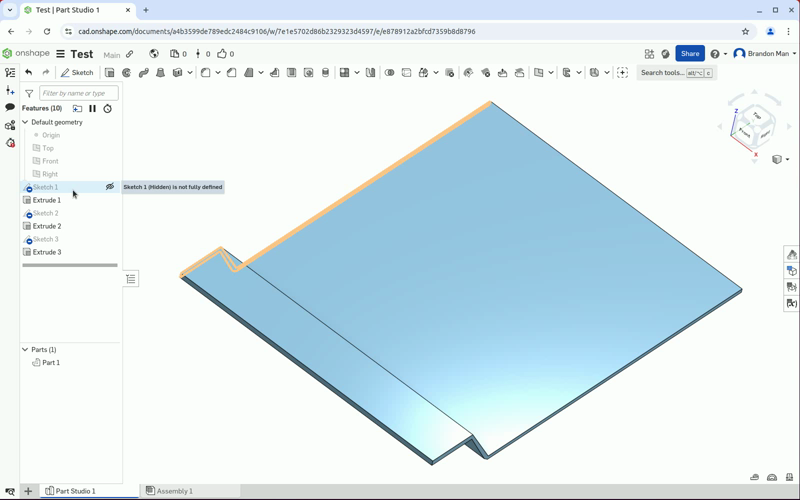
click(73, 189)